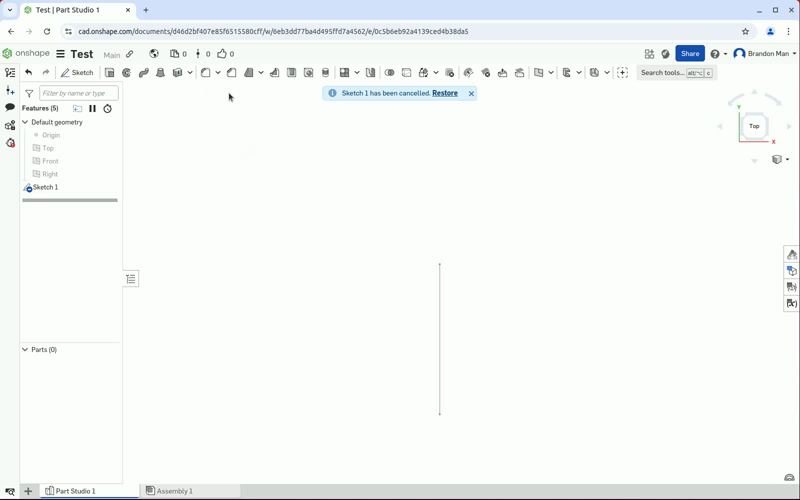
key(shift+h)
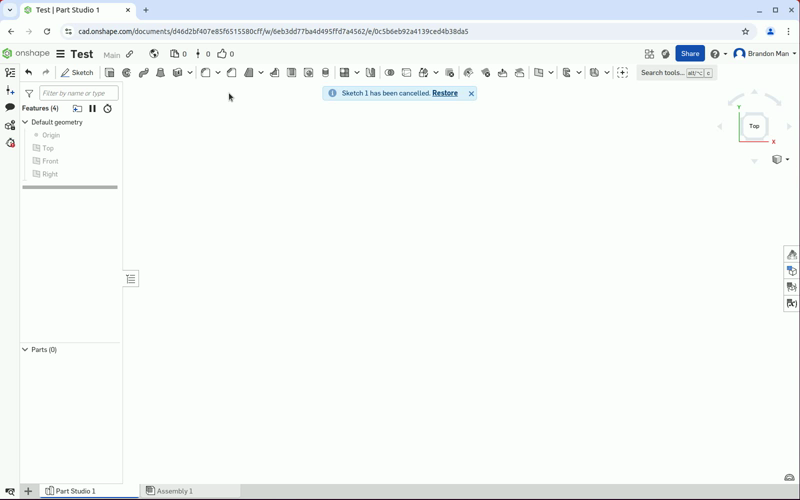
mouse_move(73, 352)
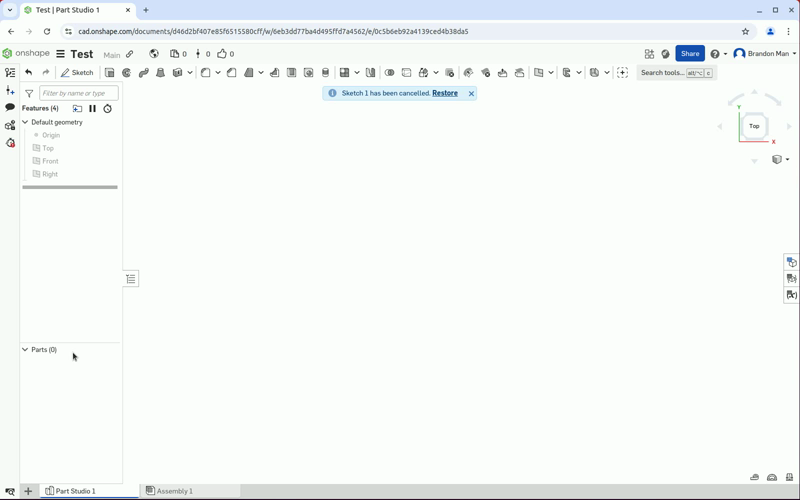
key(y)
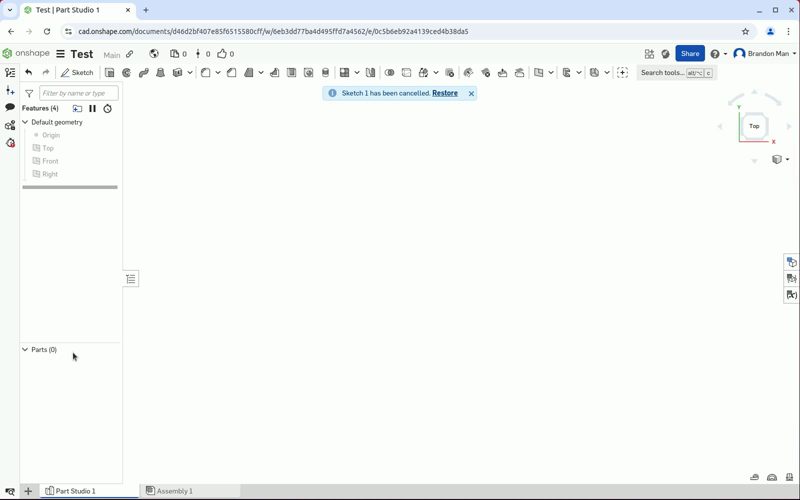
key(shift+p)
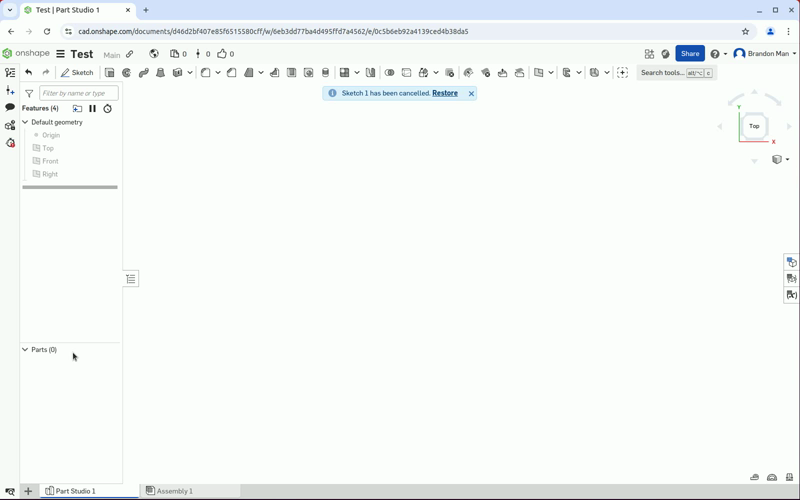
key(space)
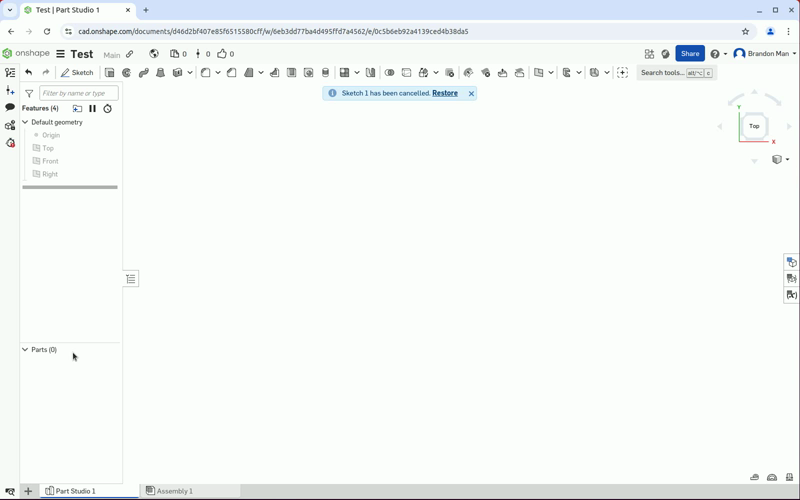
key_down(shift)
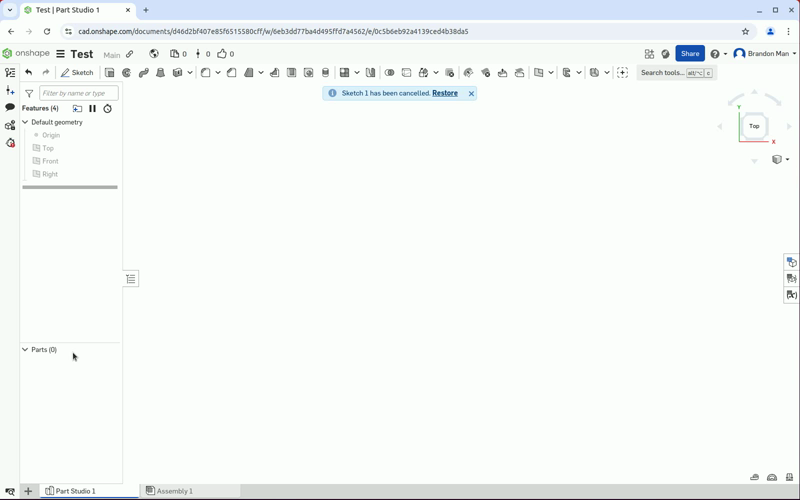
key(up)
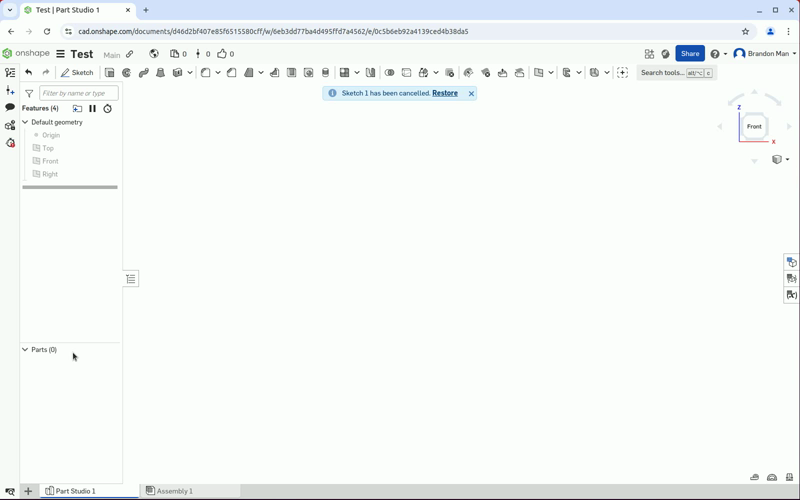
key_up(shift)
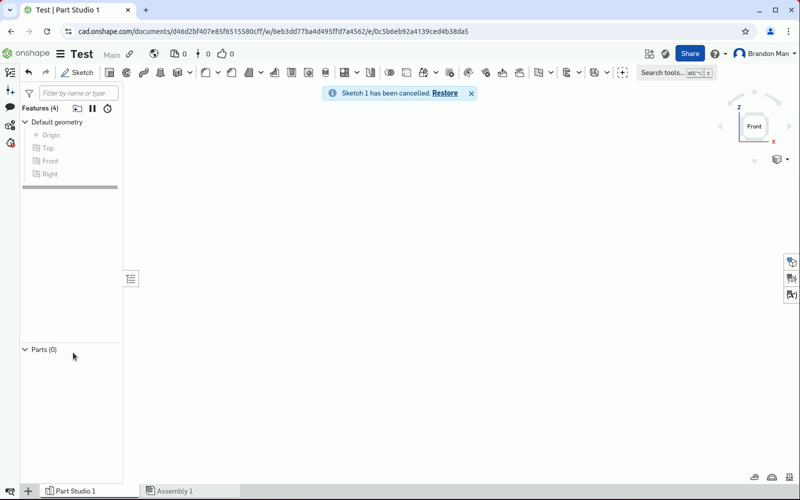
mouse_move(73, 352)
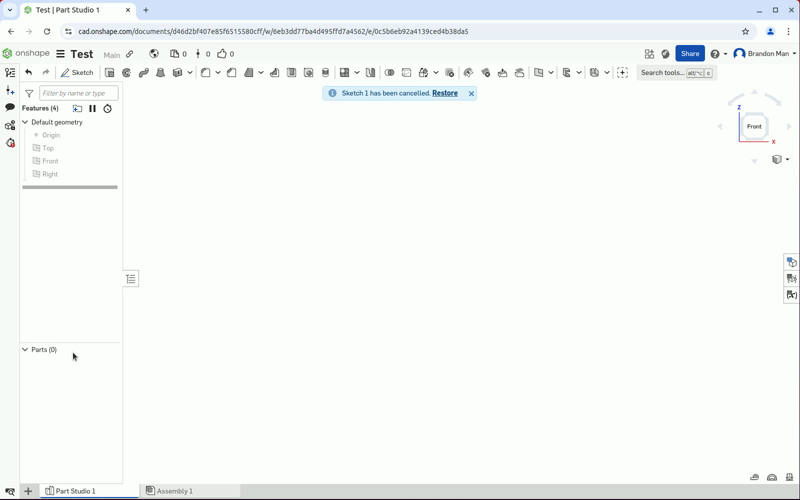
key(shift+y)
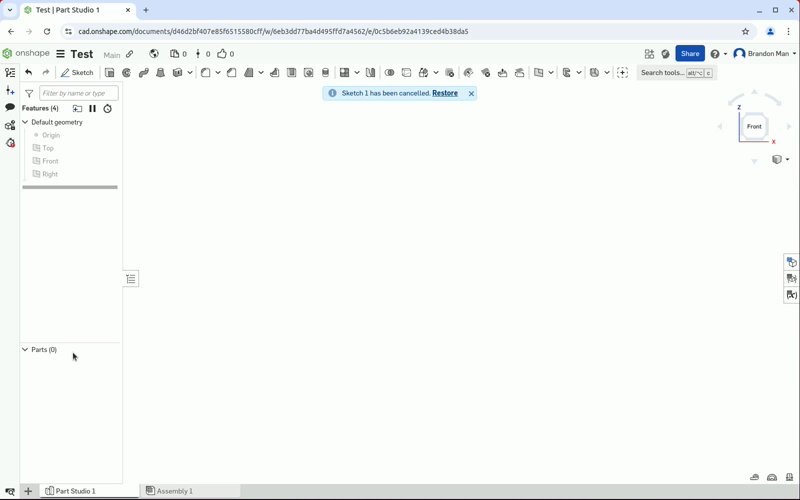
key(shift+s)
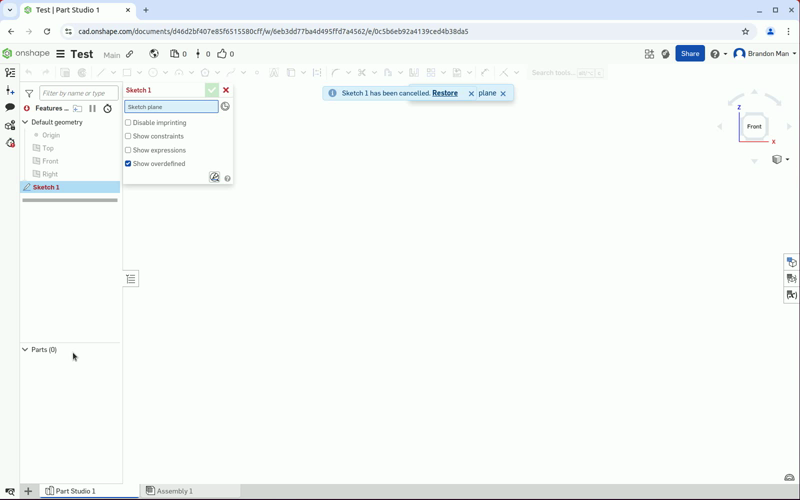
mouse_move(73, 163)
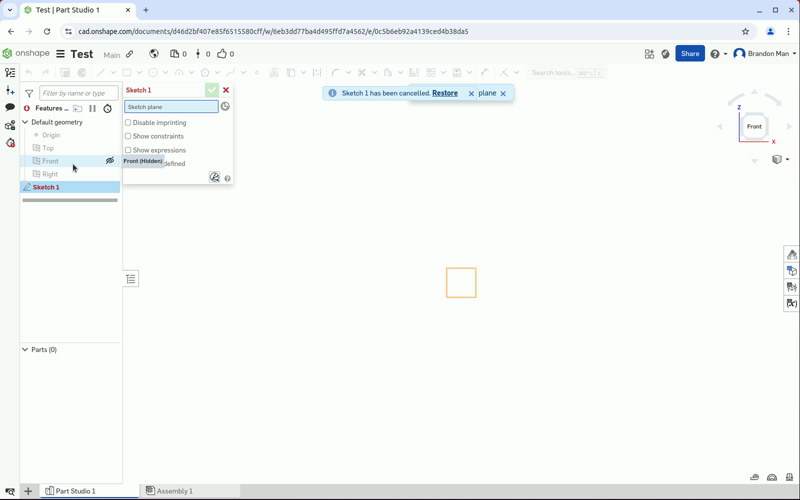
click(73, 163)
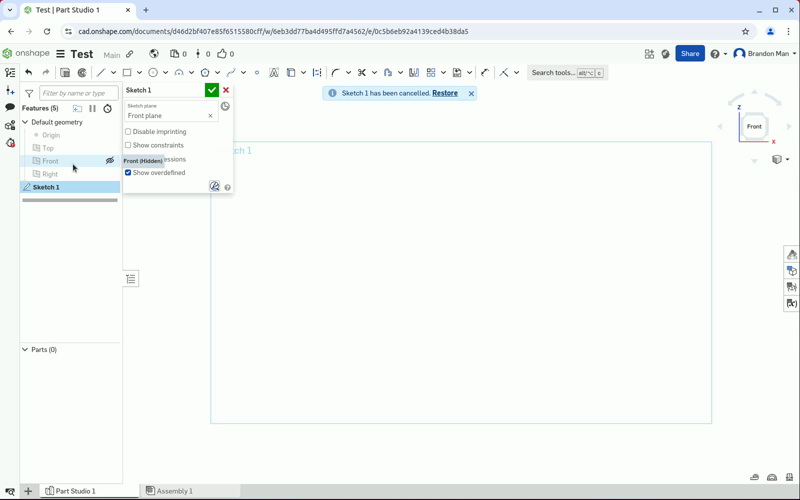
mouse_move(73, 352)
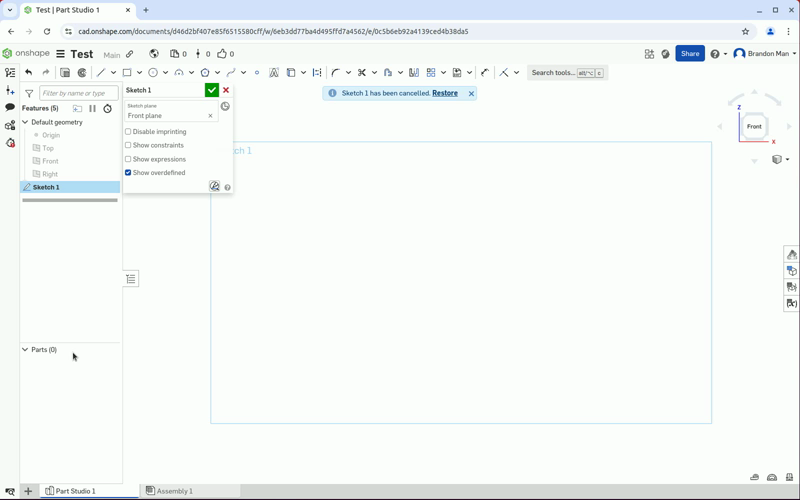
key(y)
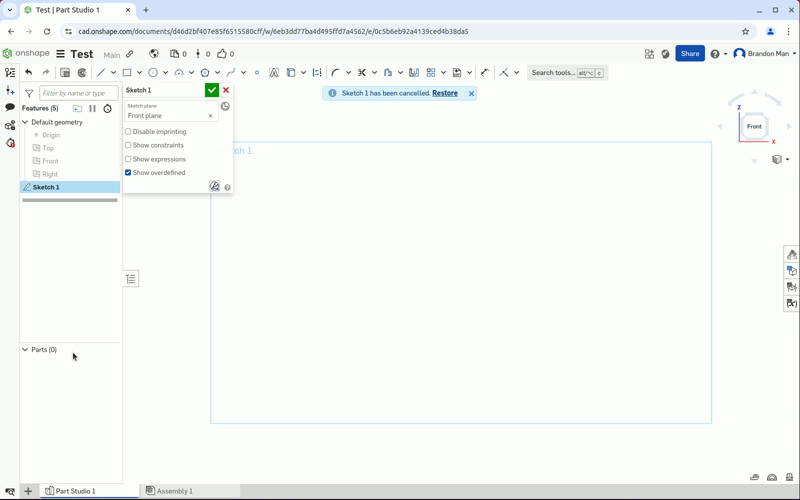
key(l)
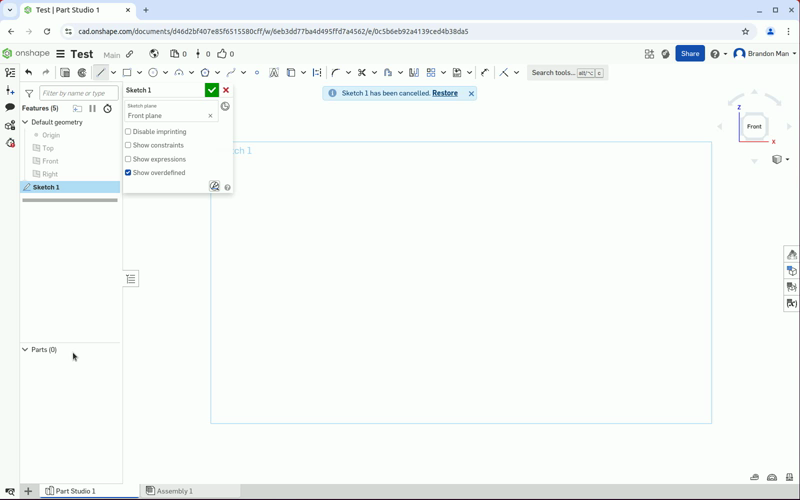
key_down(shift)
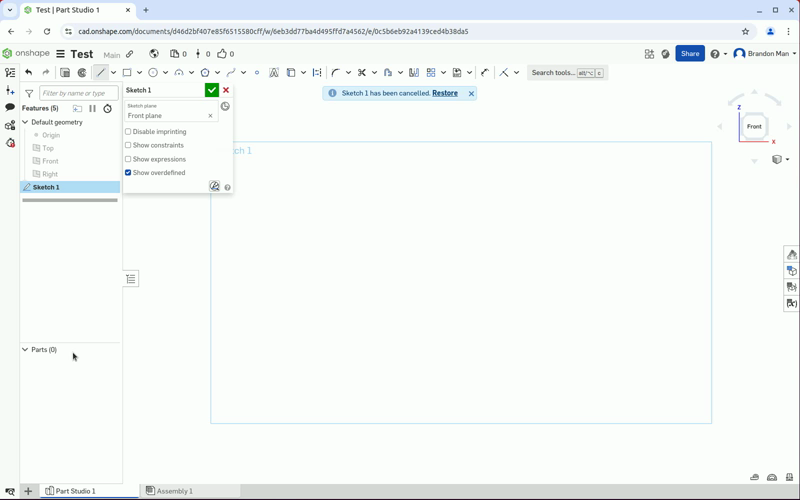
mouse_move(356, 291)
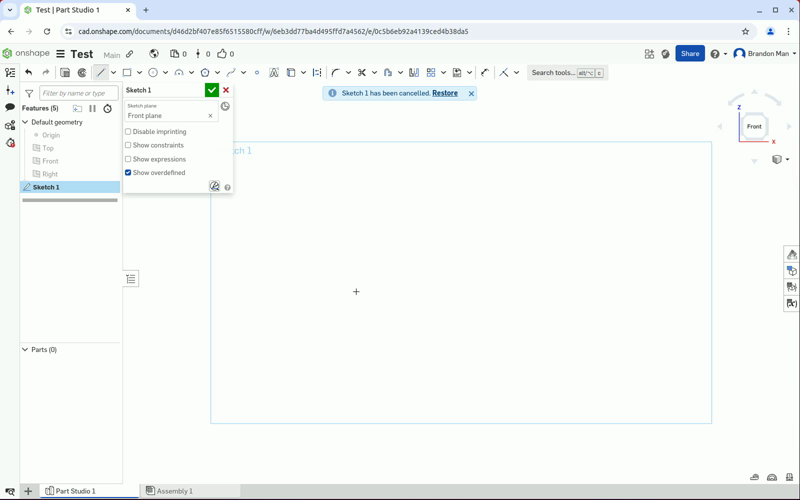
click(356, 291)
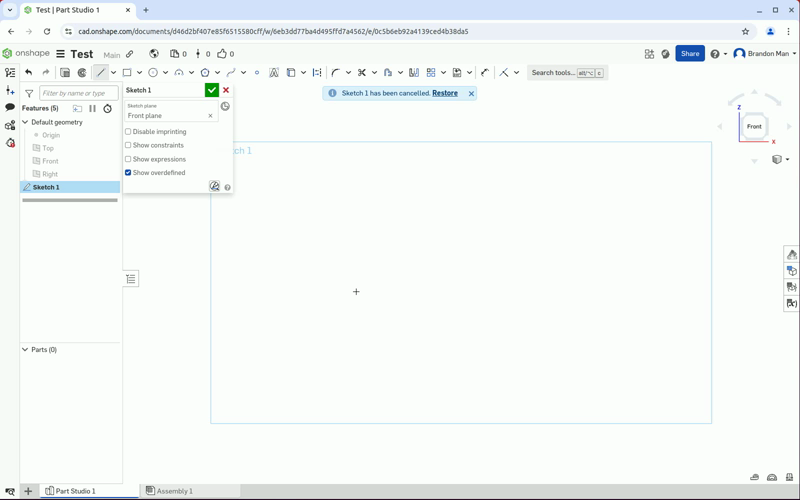
key_up(shift)
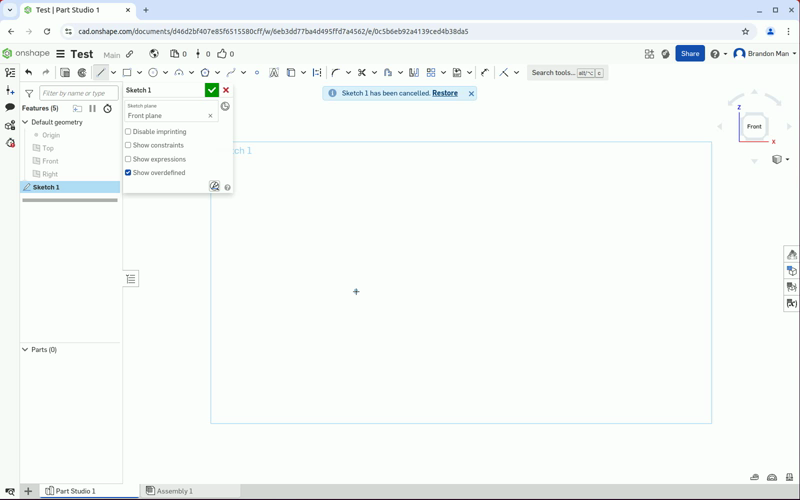
key_down(shift)
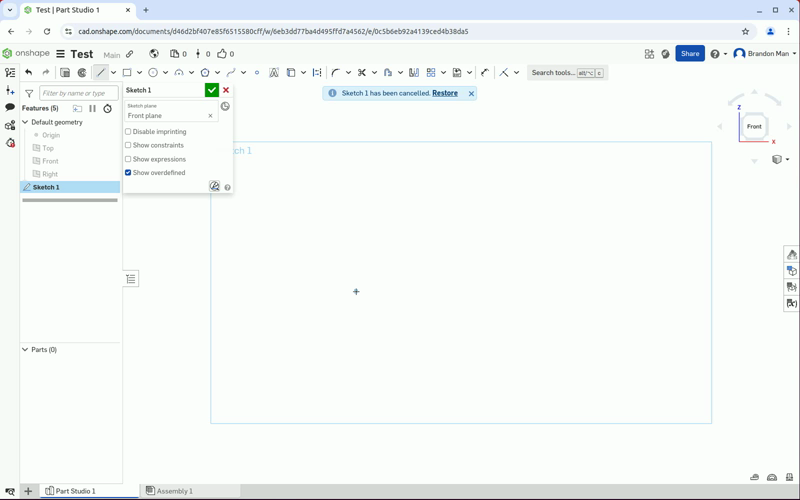
mouse_move(565, 291)
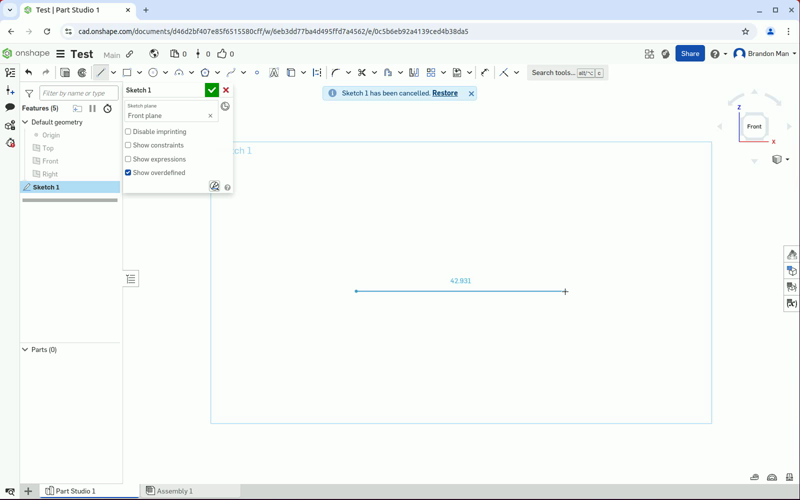
click(565, 291)
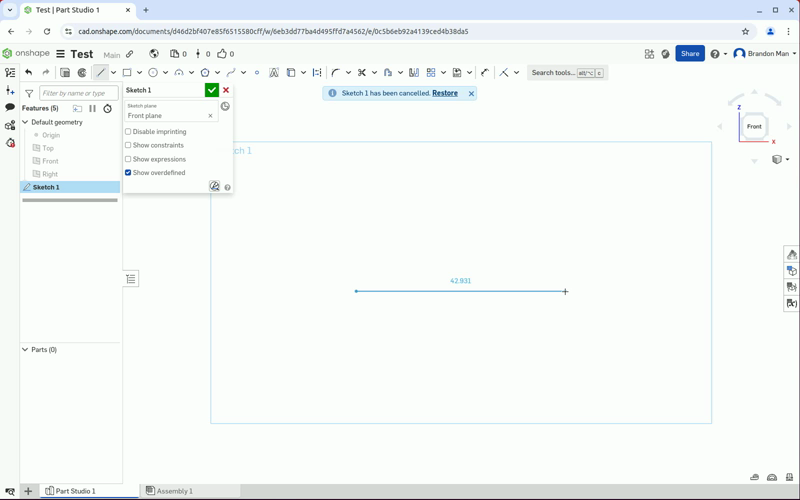
key_up(shift)
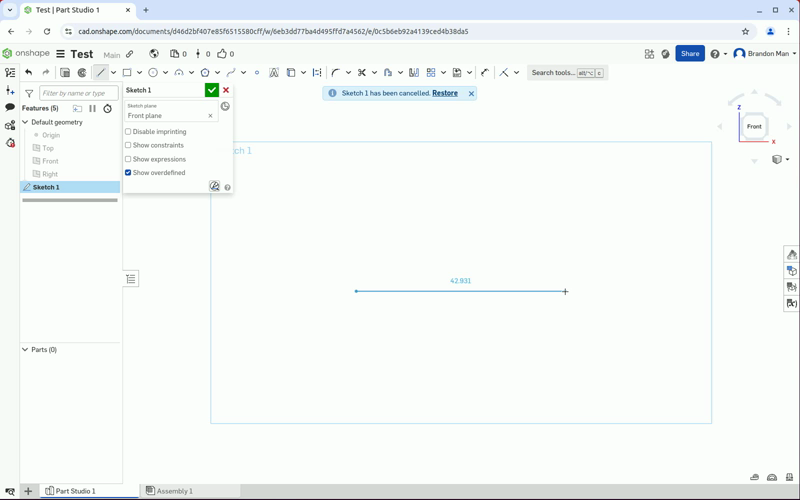
key(esc)
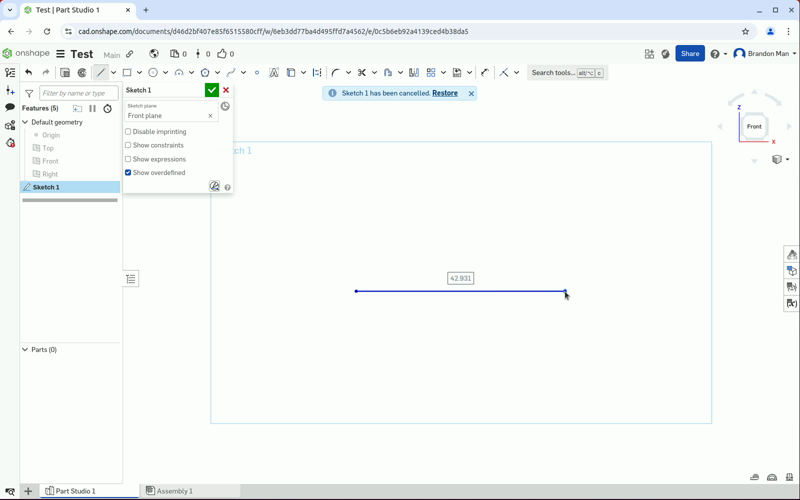
key(a)
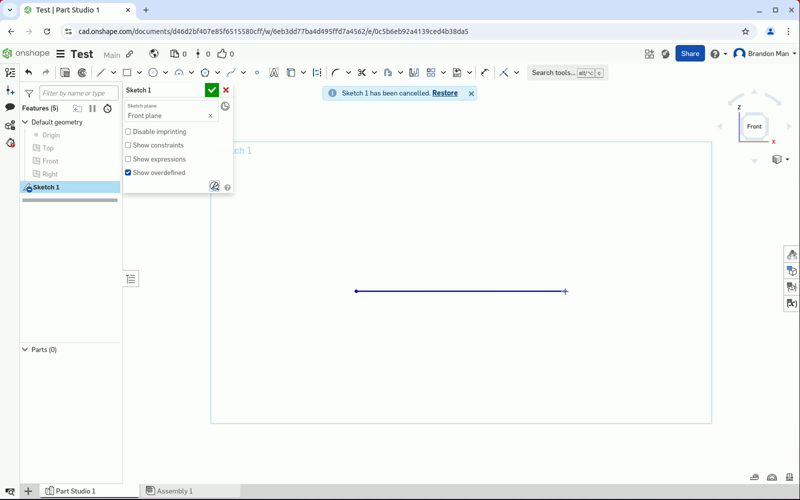
mouse_move(565, 291)
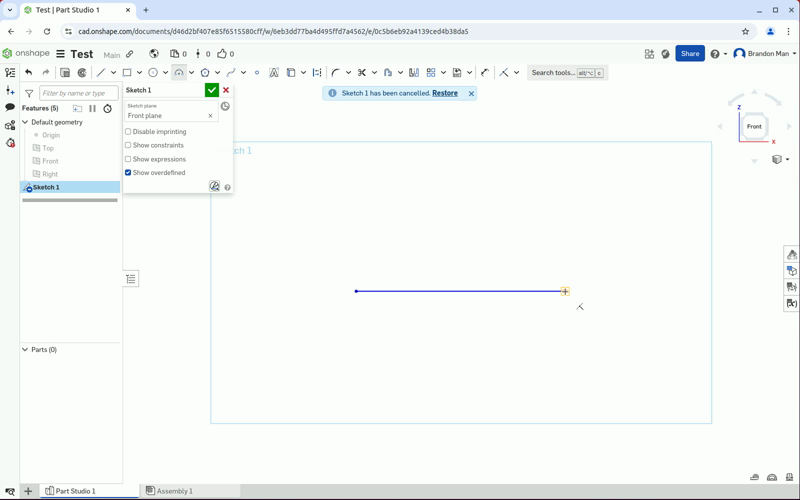
click(565, 291)
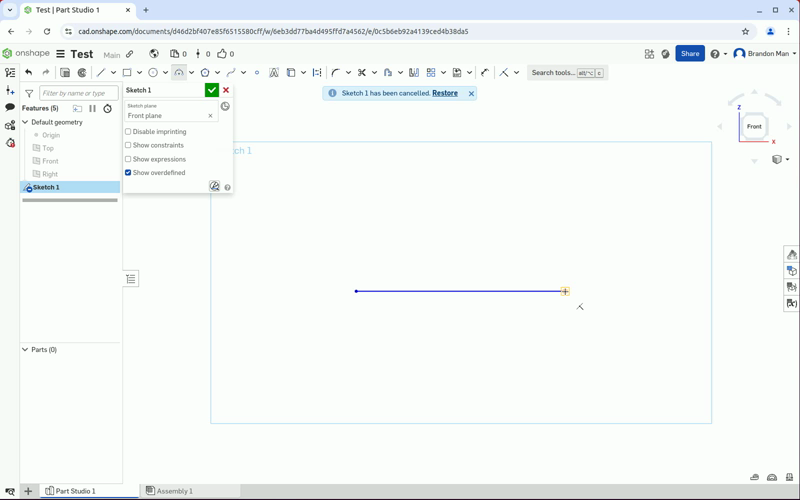
key_down(shift)
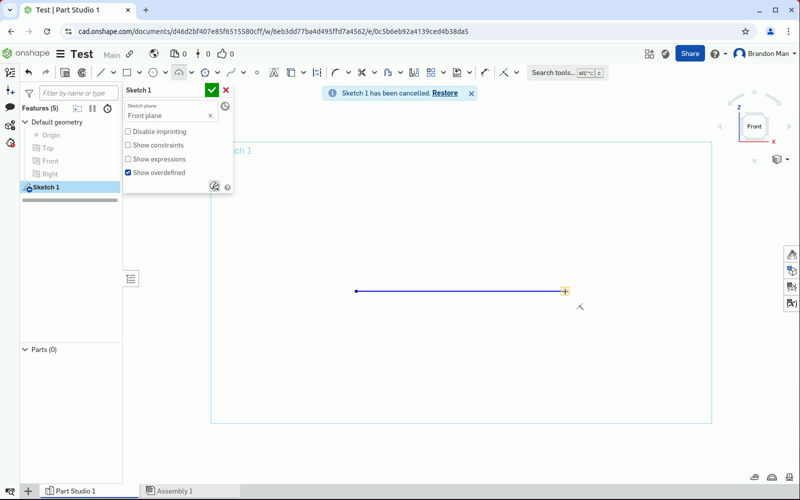
mouse_move(565, 275)
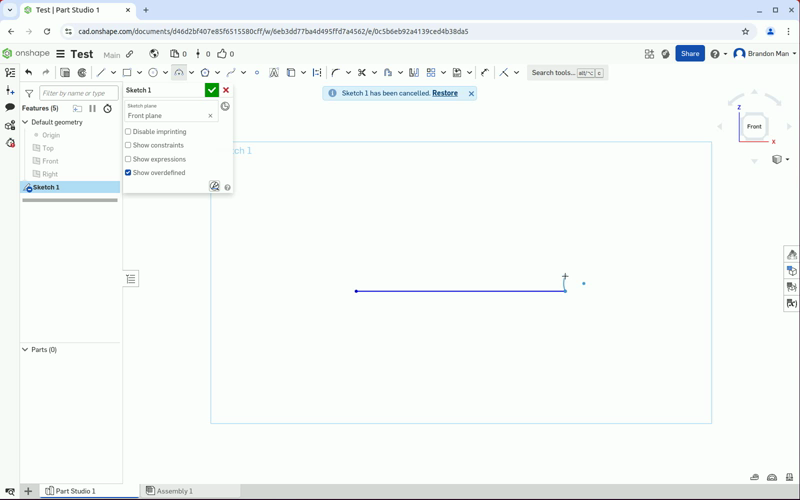
click(565, 275)
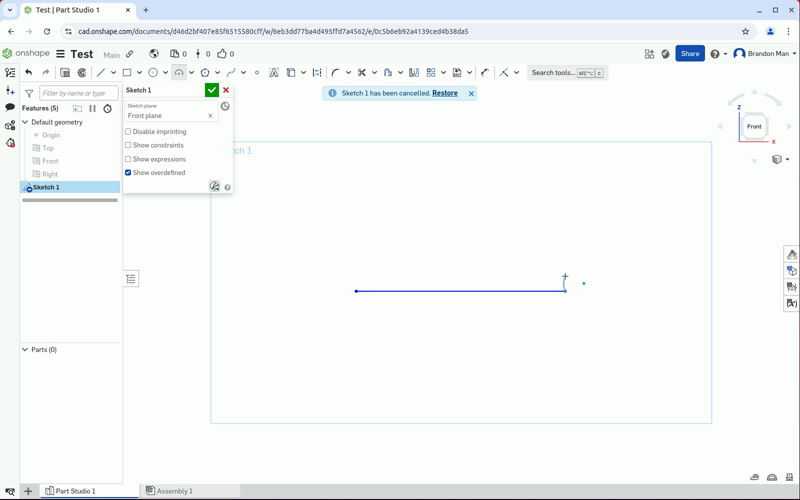
mouse_move(557, 283)
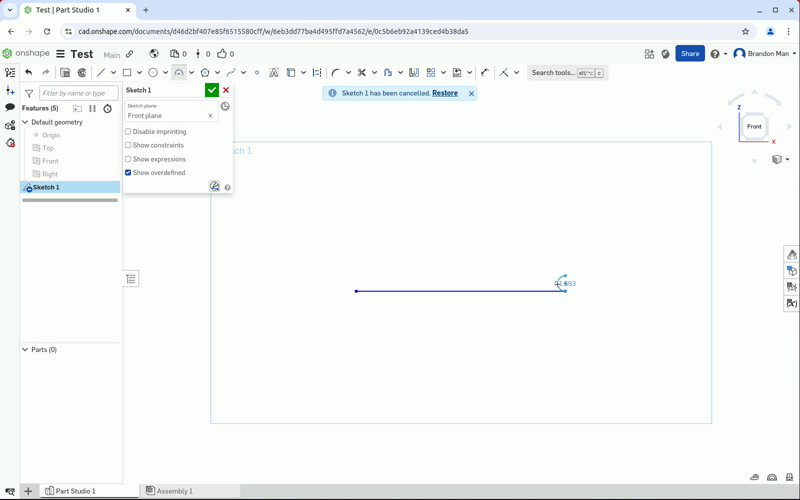
click(557, 283)
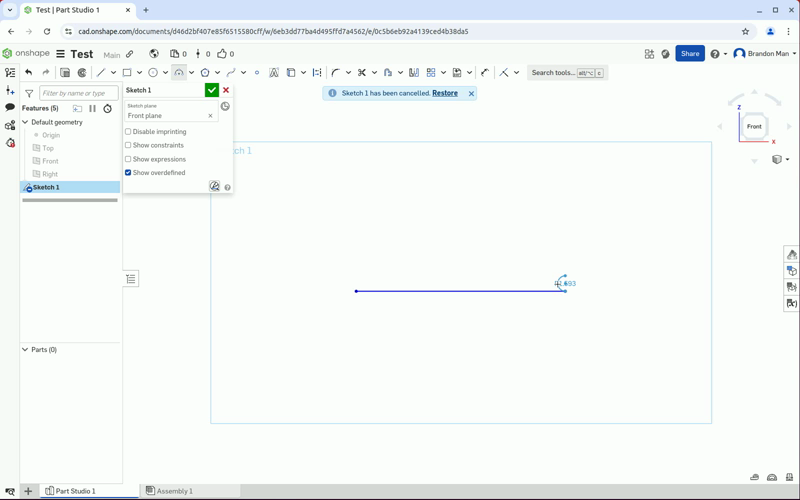
key_up(shift)
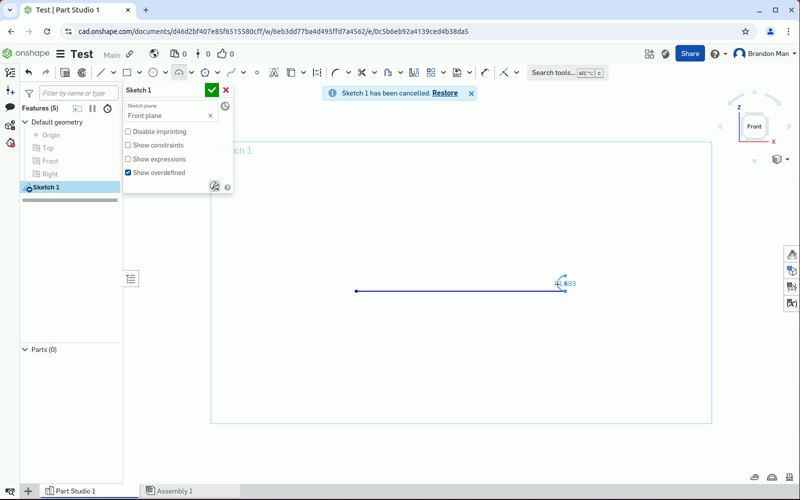
key(esc)
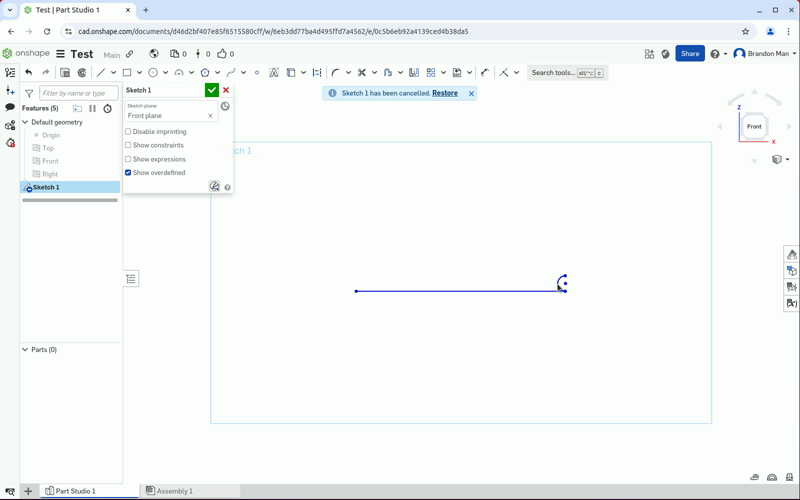
key(l)
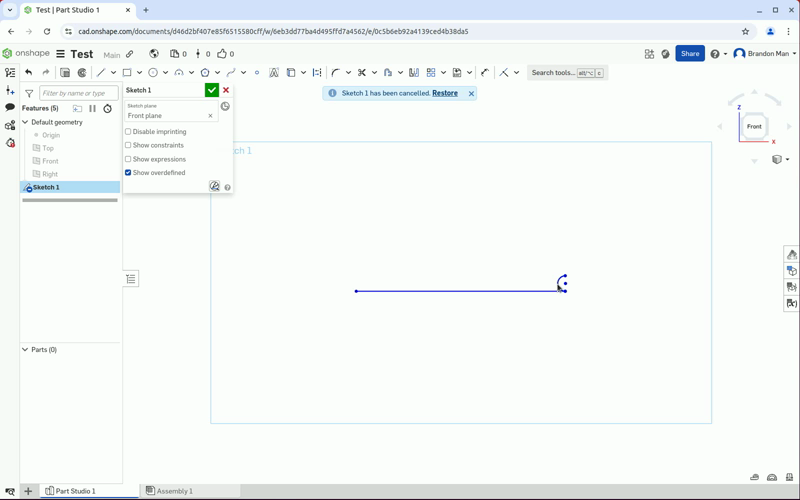
mouse_move(565, 275)
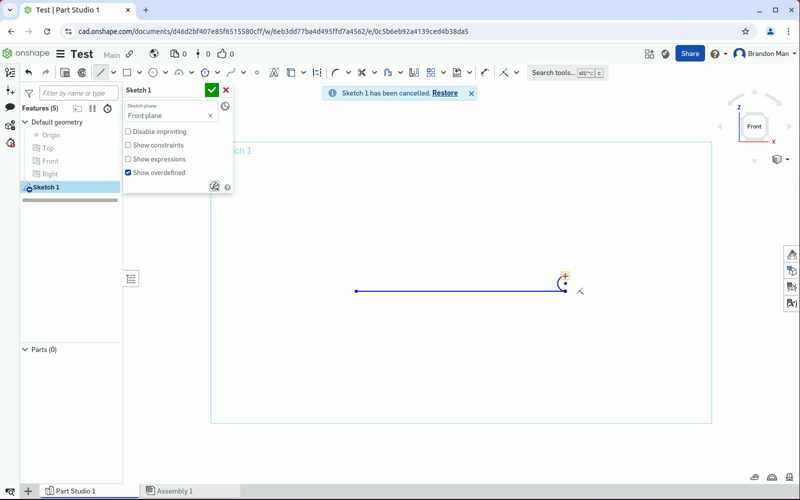
click(565, 275)
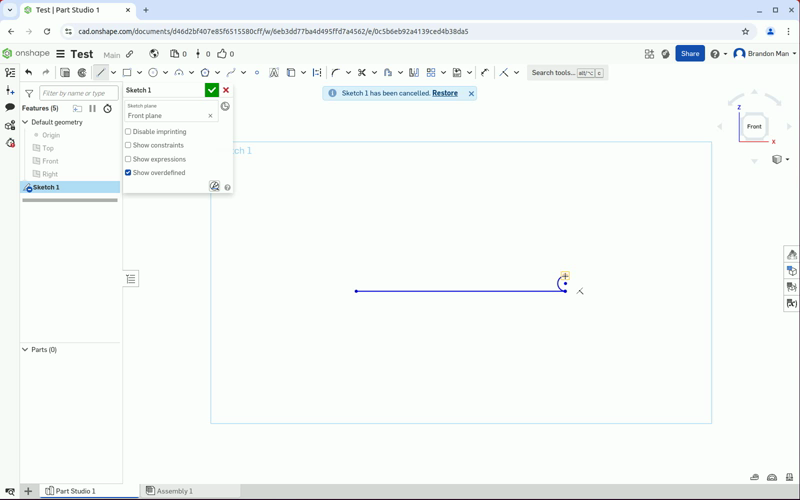
key_down(shift)
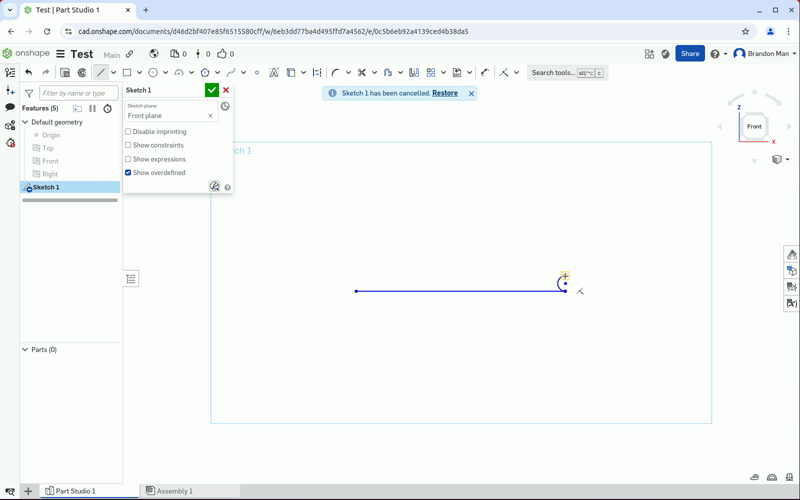
mouse_move(356, 275)
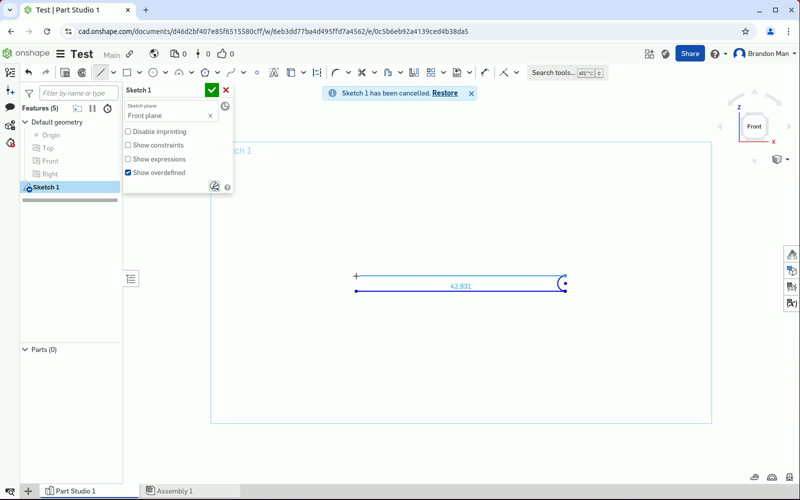
click(356, 275)
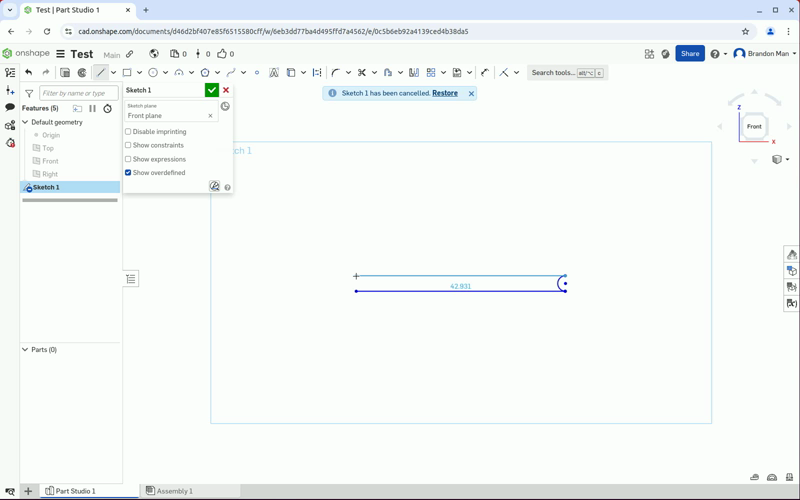
key_up(shift)
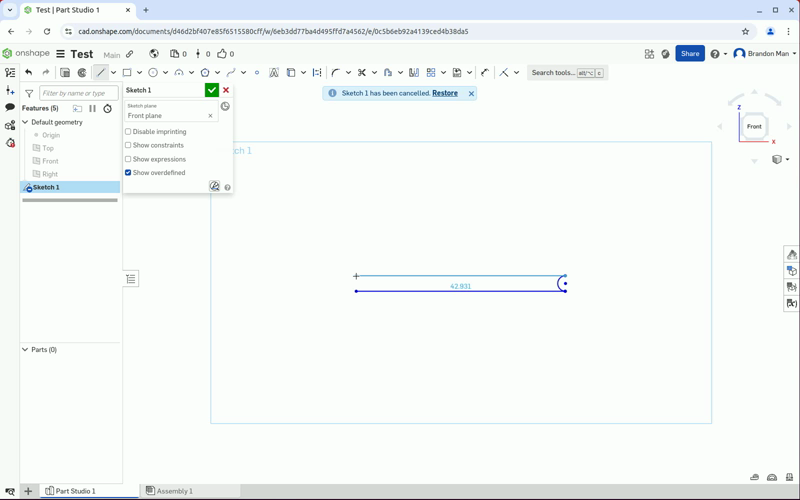
key(esc)
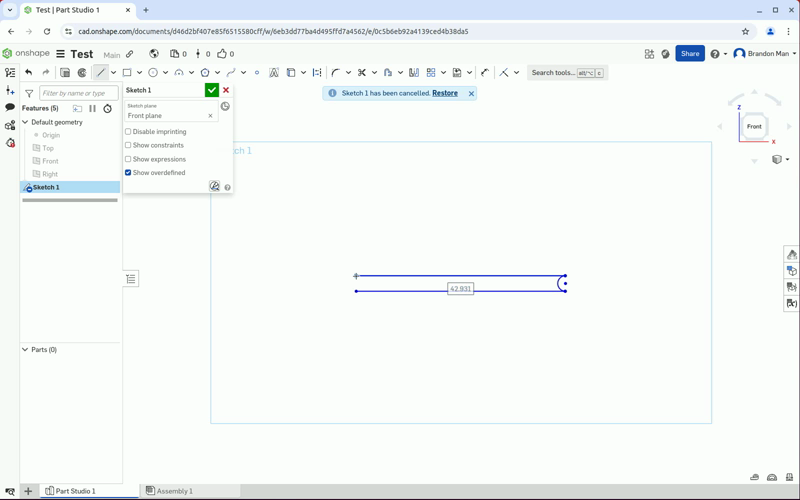
key(a)
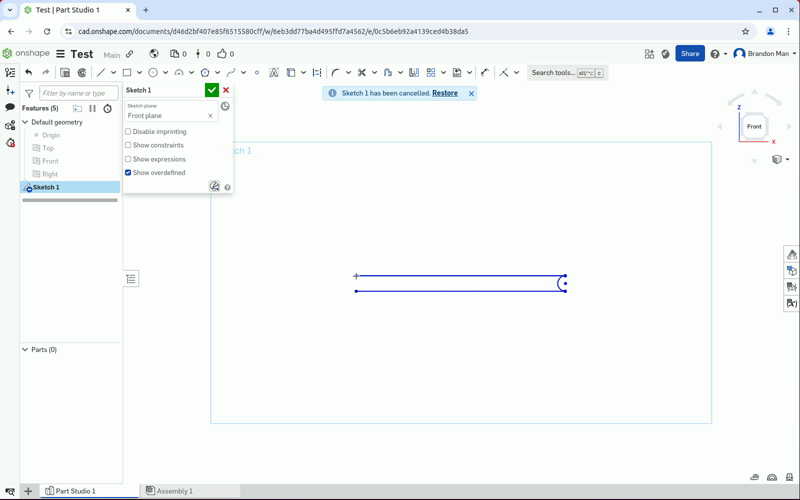
mouse_move(356, 275)
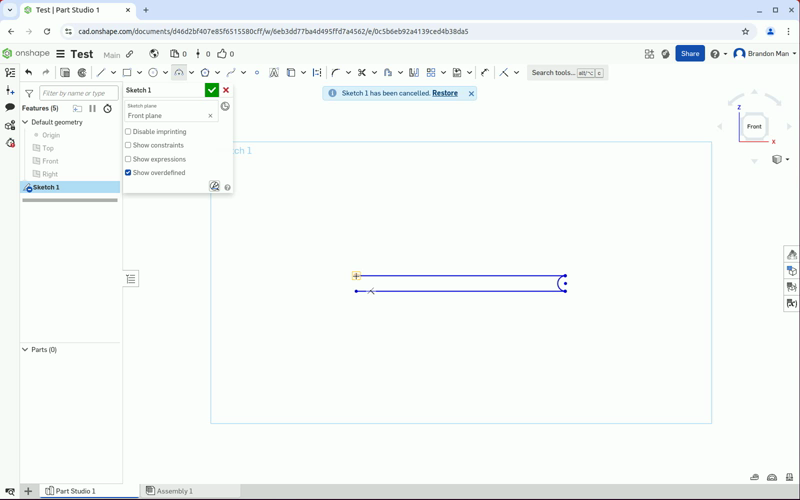
click(356, 275)
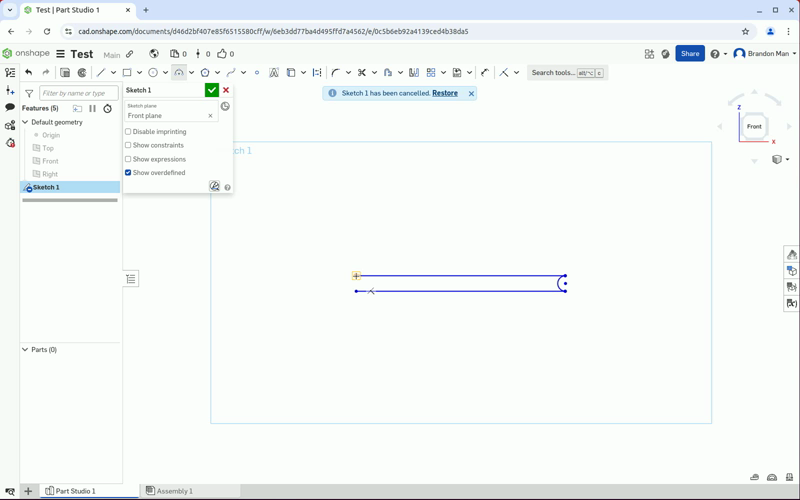
mouse_move(356, 291)
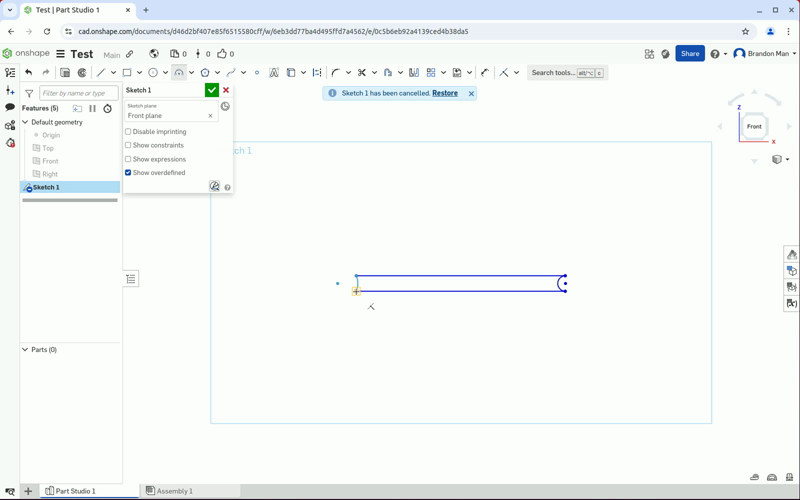
click(356, 291)
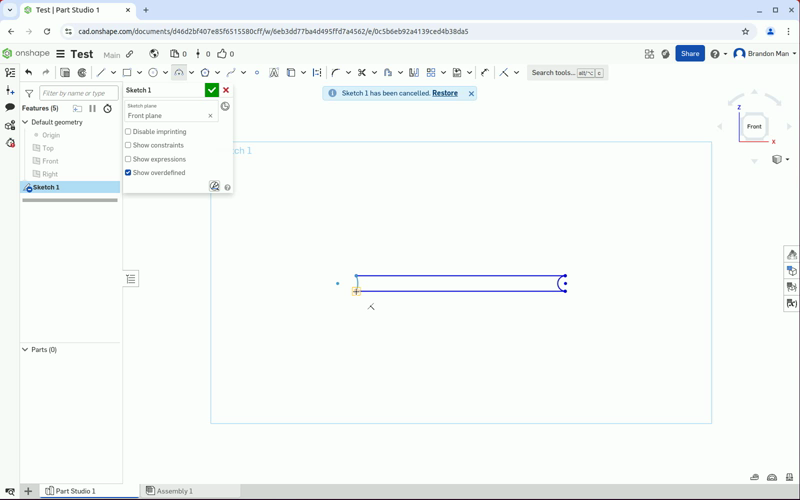
key_down(shift)
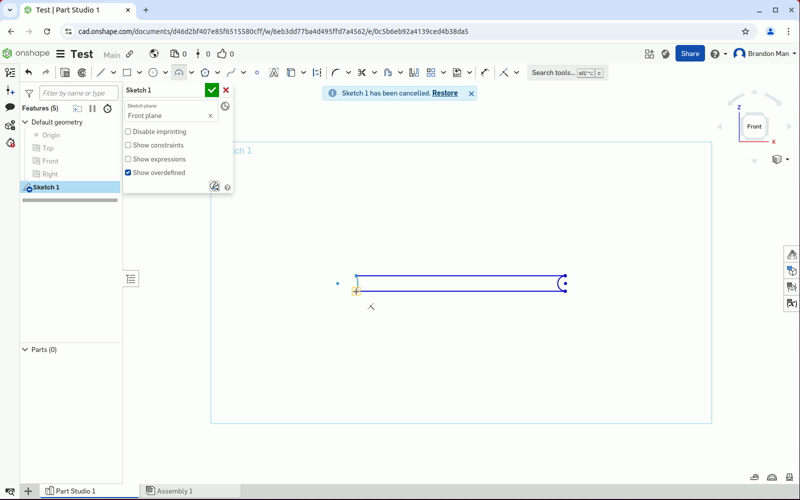
mouse_move(364, 283)
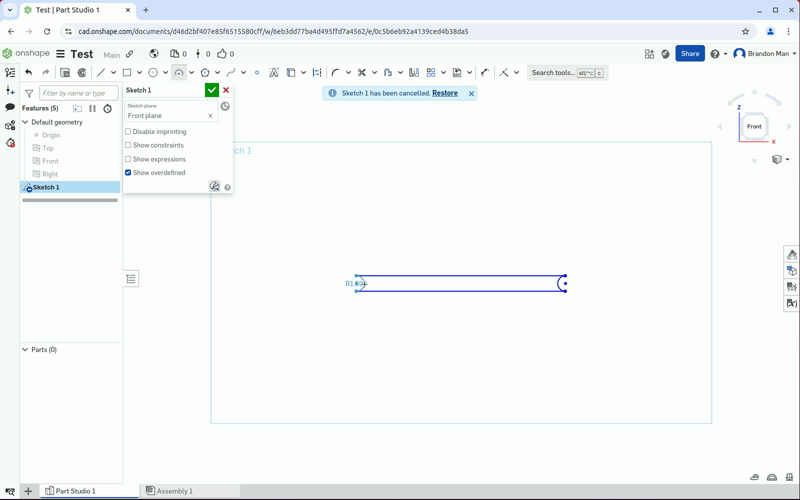
click(364, 283)
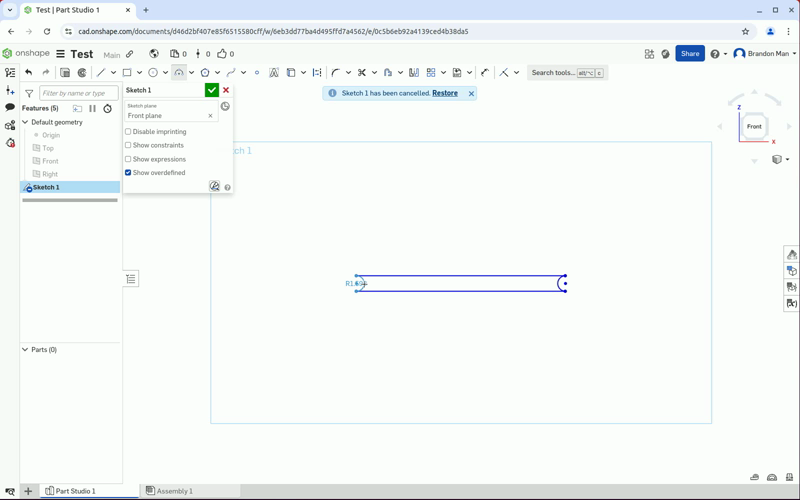
key_up(shift)
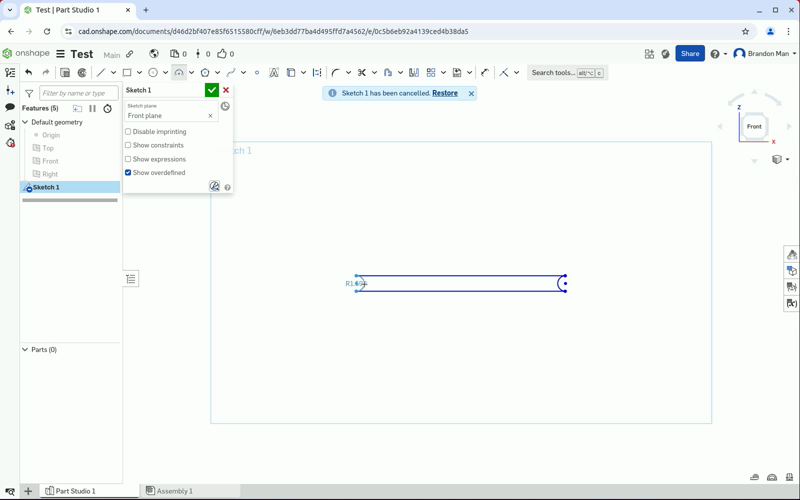
key(esc)
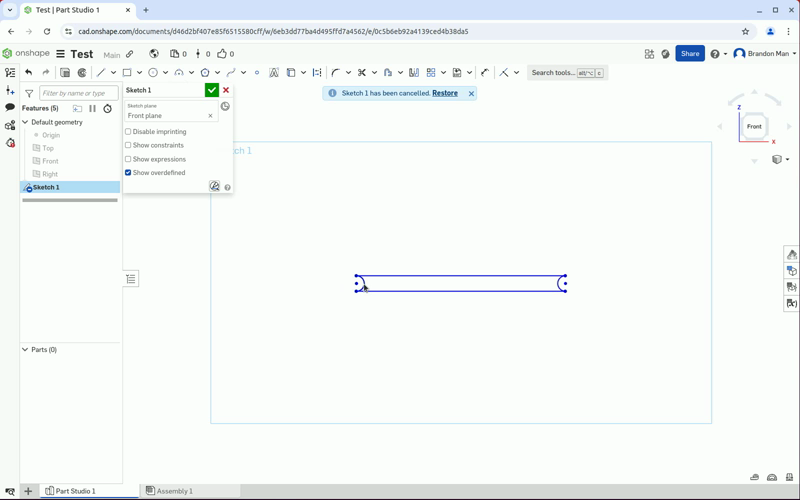
mouse_move(460, 282)
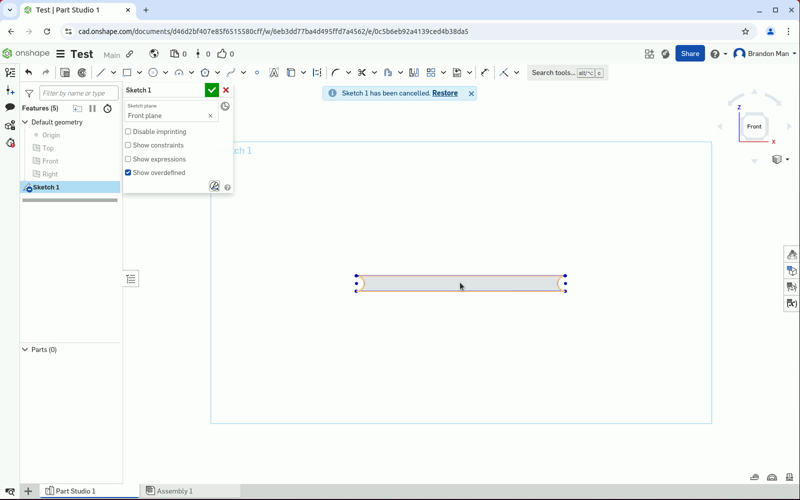
scroll(6)
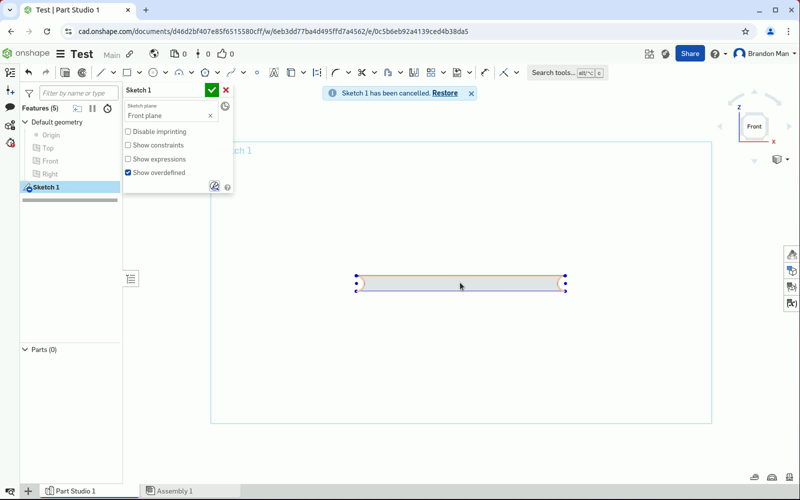
scroll(6)
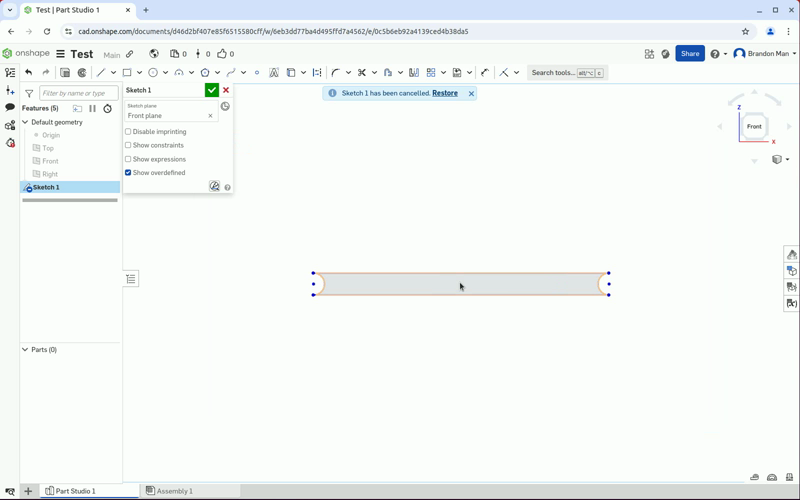
scroll(6)
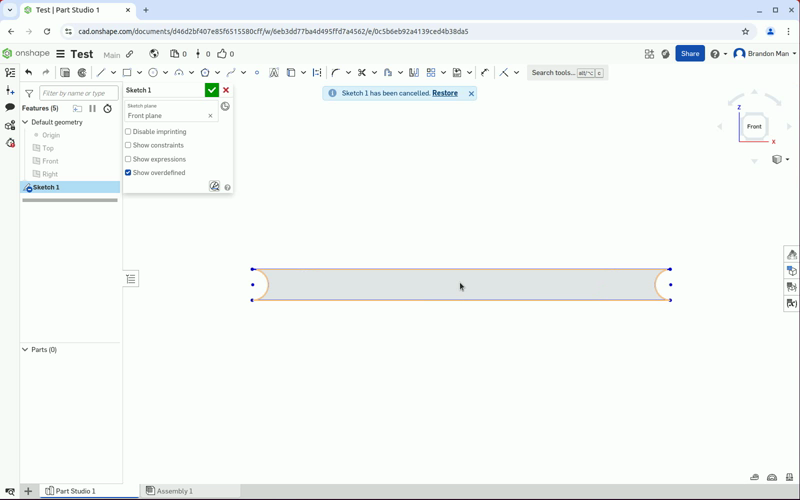
scroll(6)
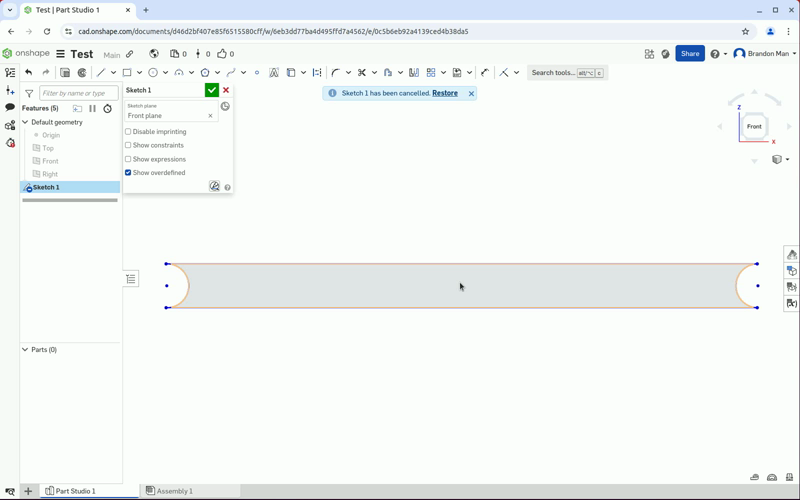
scroll(6)
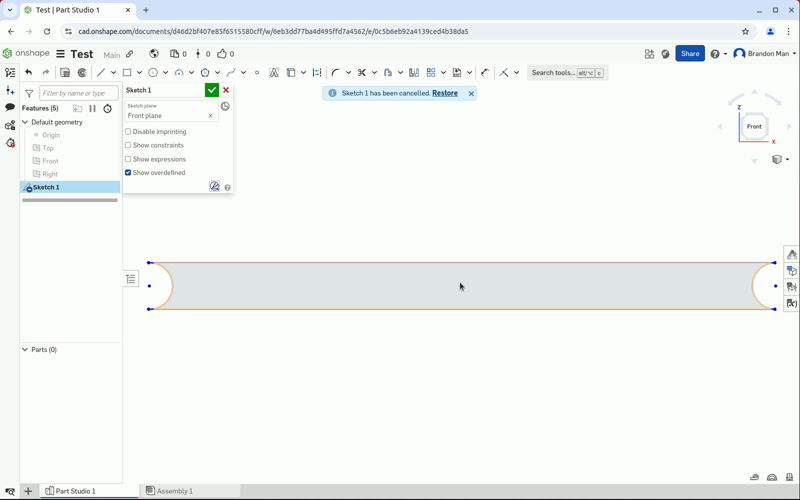
scroll(6)
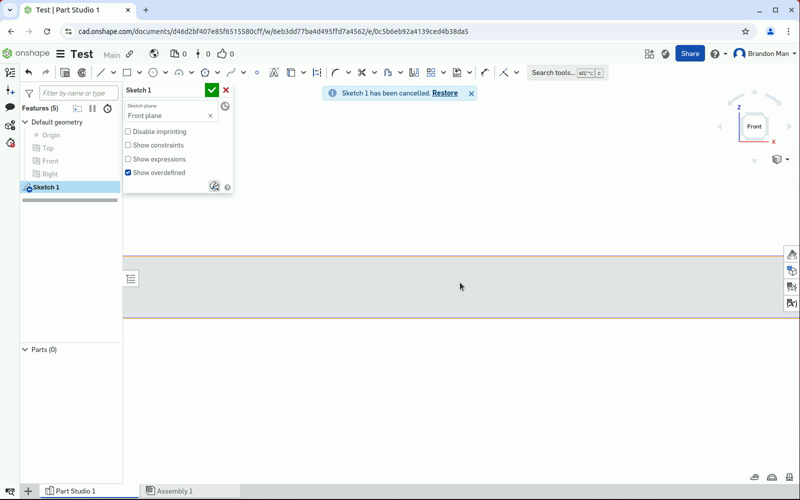
scroll(6)
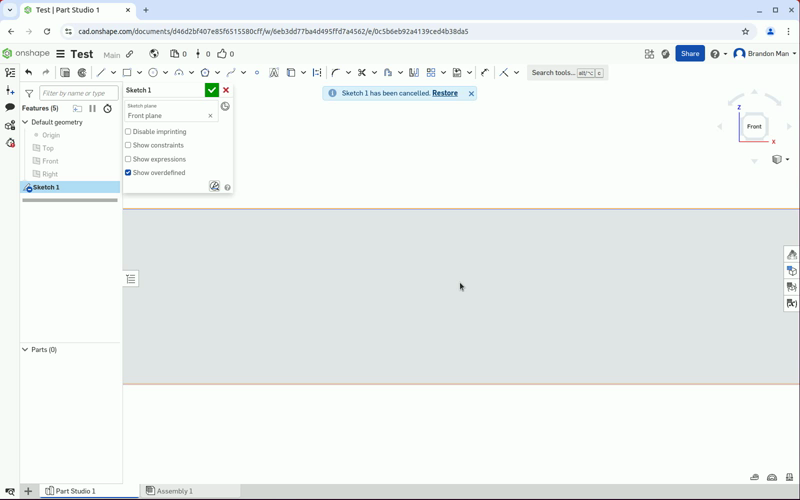
click(460, 282)
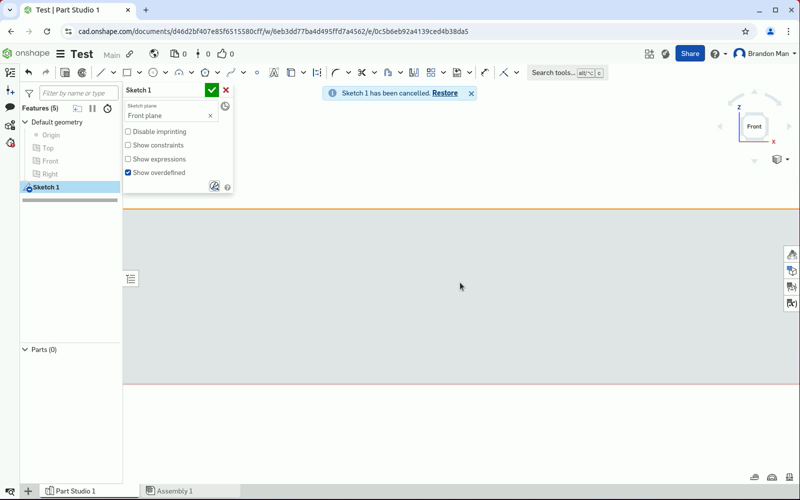
scroll(-6)
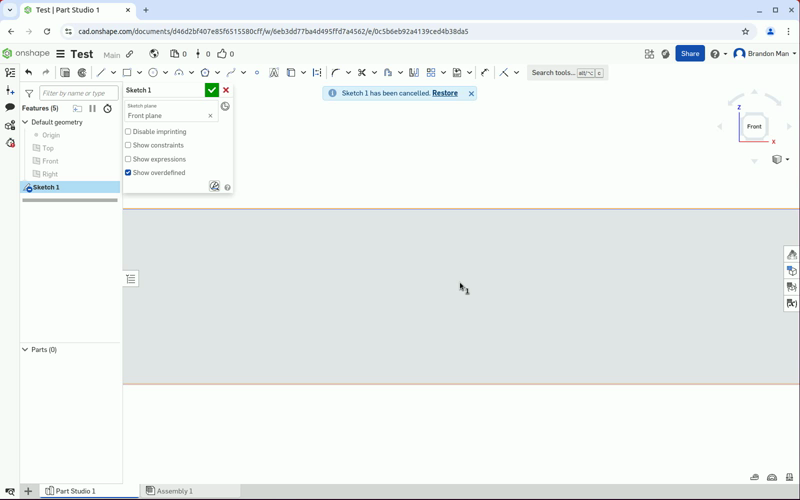
scroll(-6)
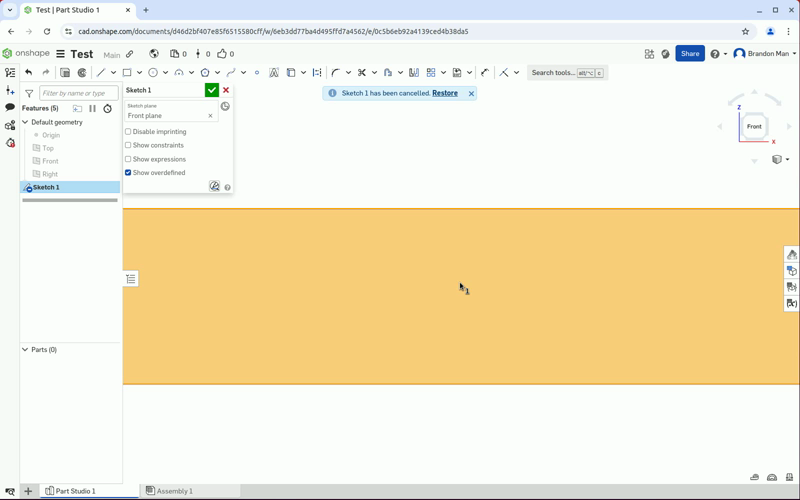
scroll(-6)
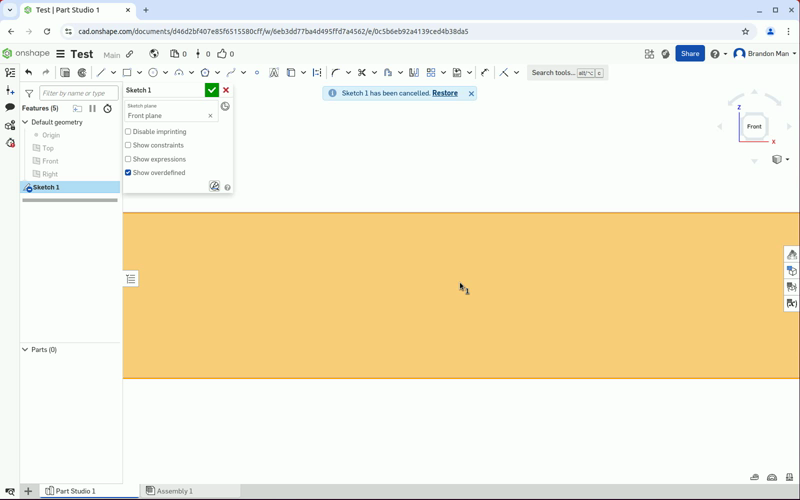
scroll(-6)
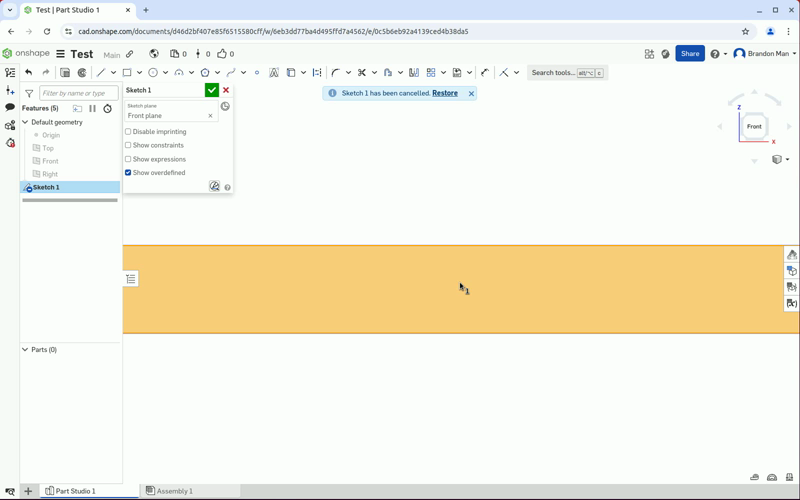
scroll(-6)
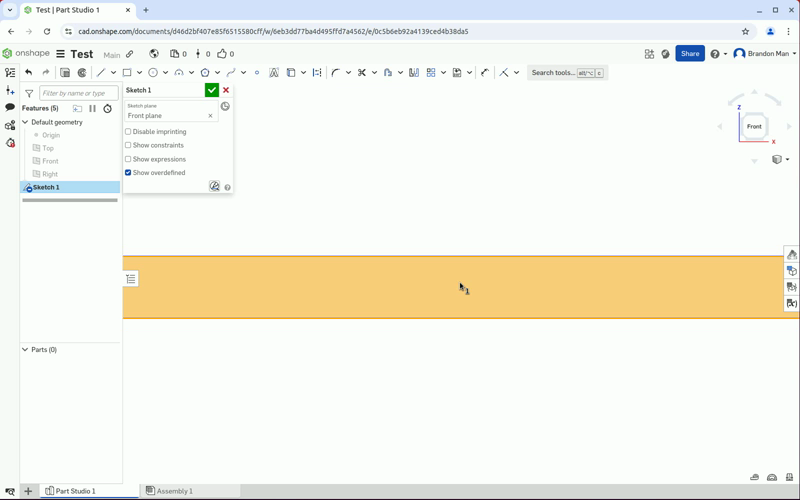
scroll(-6)
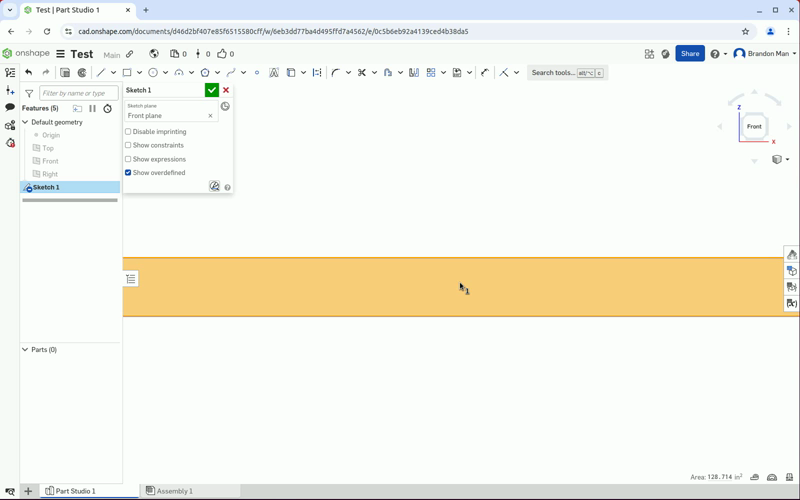
scroll(-6)
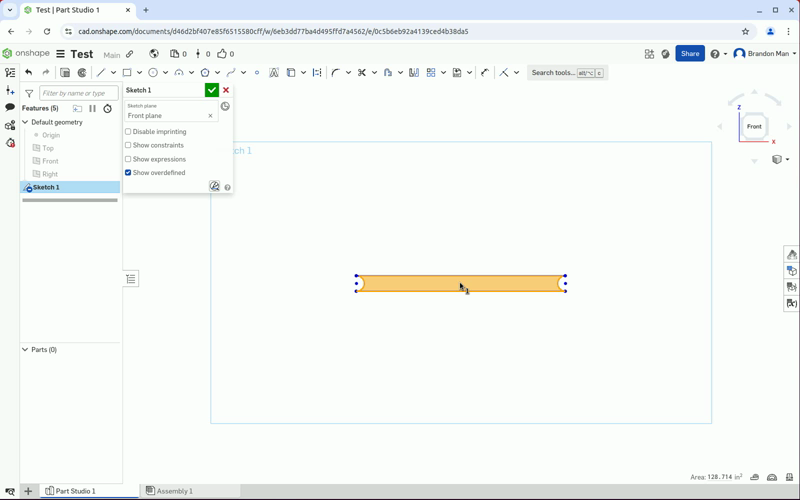
mouse_move(73, 352)
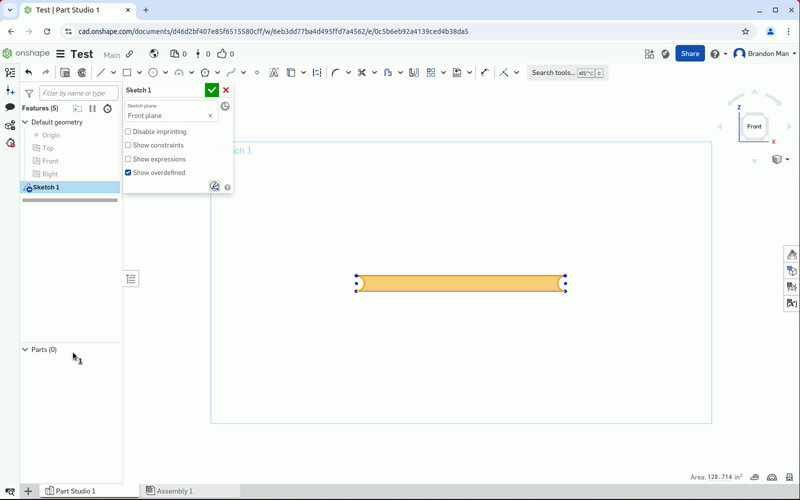
key(shift+y)
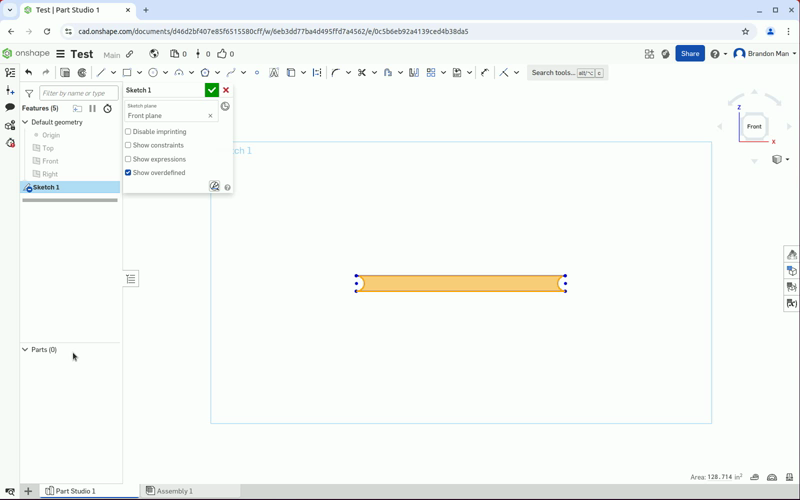
key(shift+e)
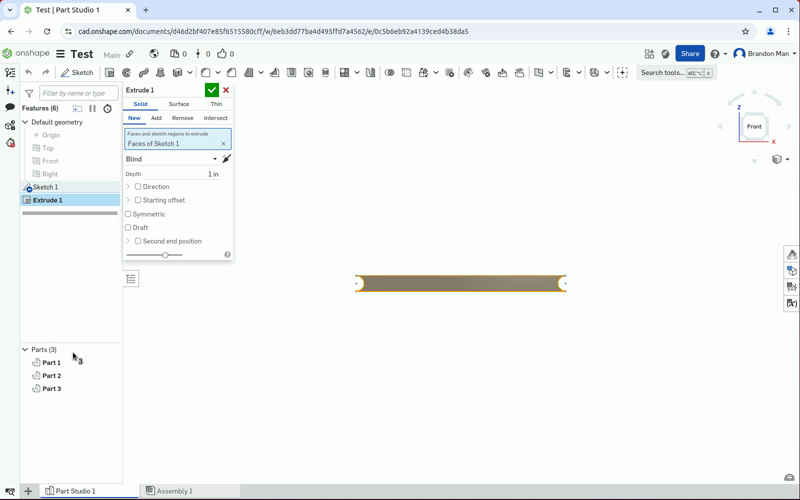
mouse_move(143, 106)
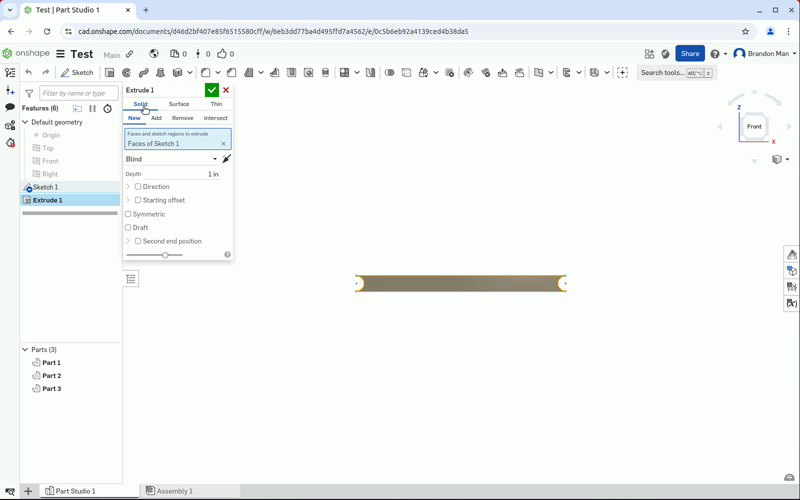
click(143, 106)
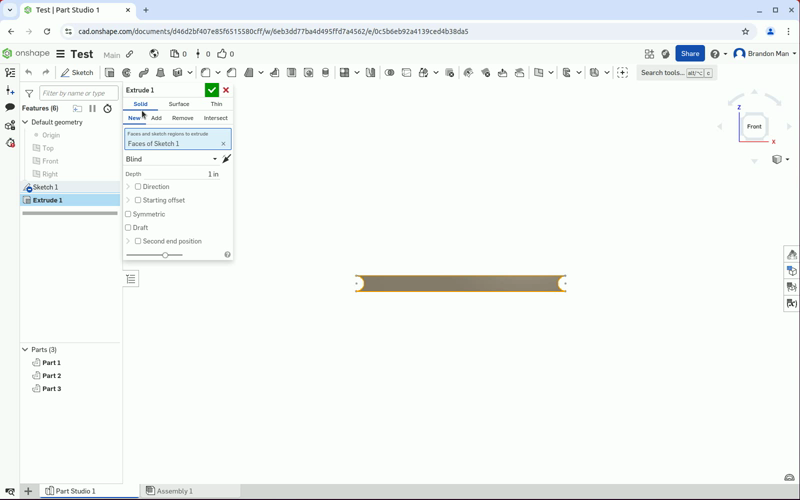
mouse_move(137, 120)
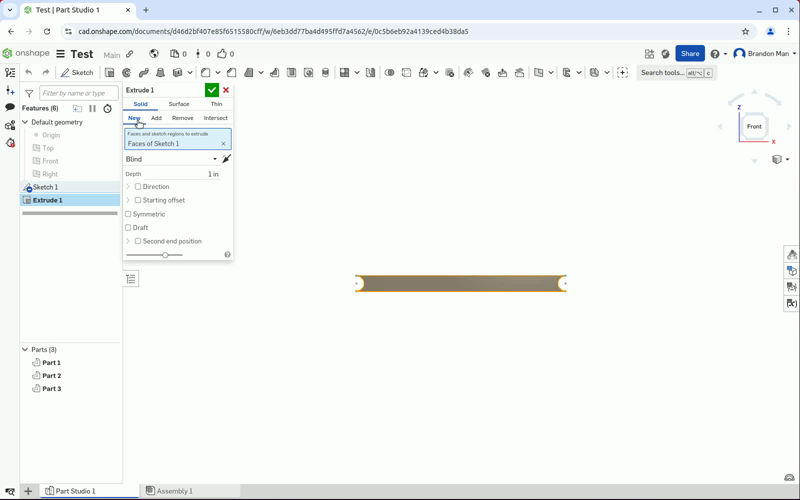
click(137, 120)
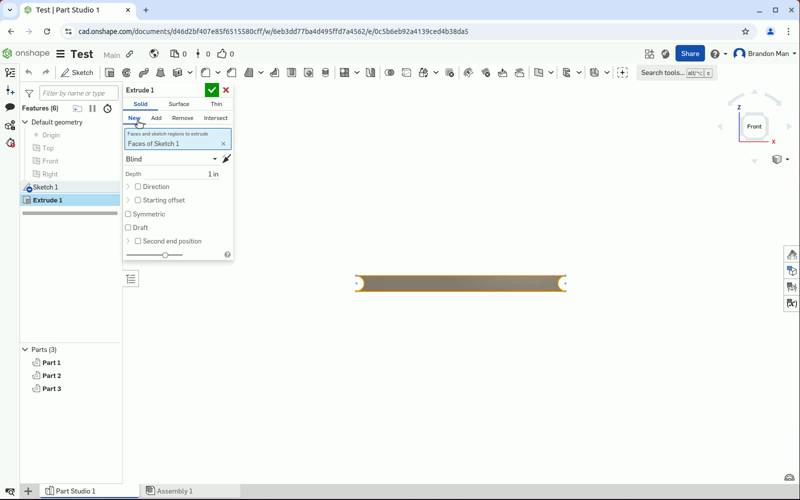
key(tab, 4)
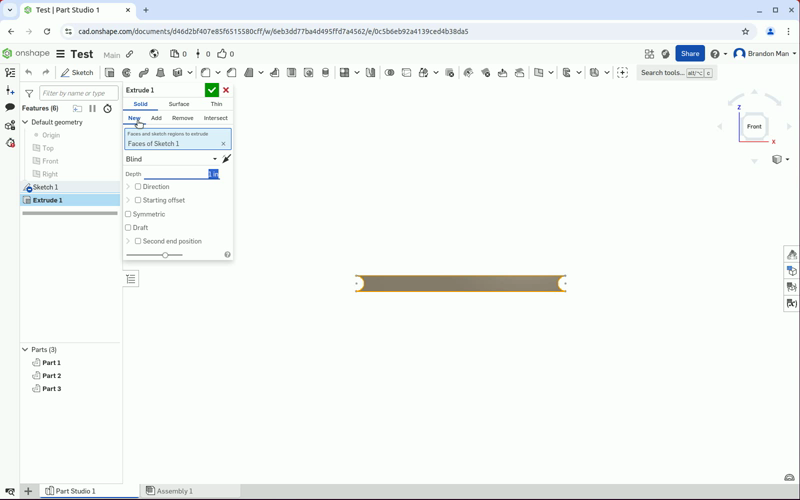
text(0.722)
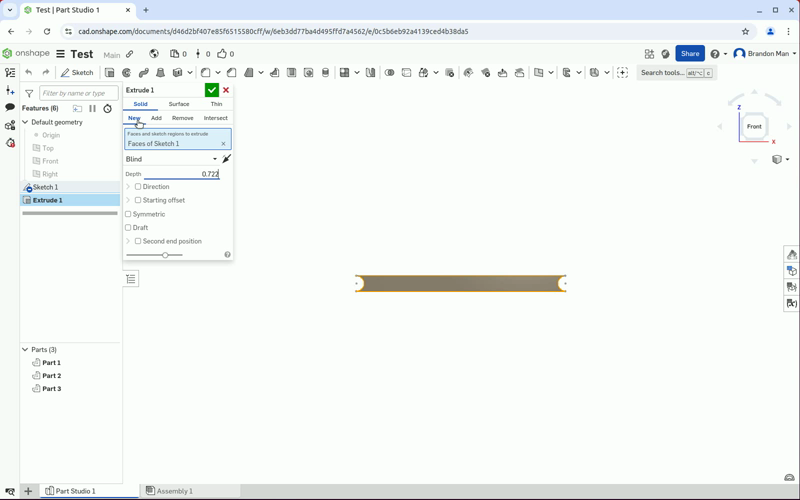
key(enter)
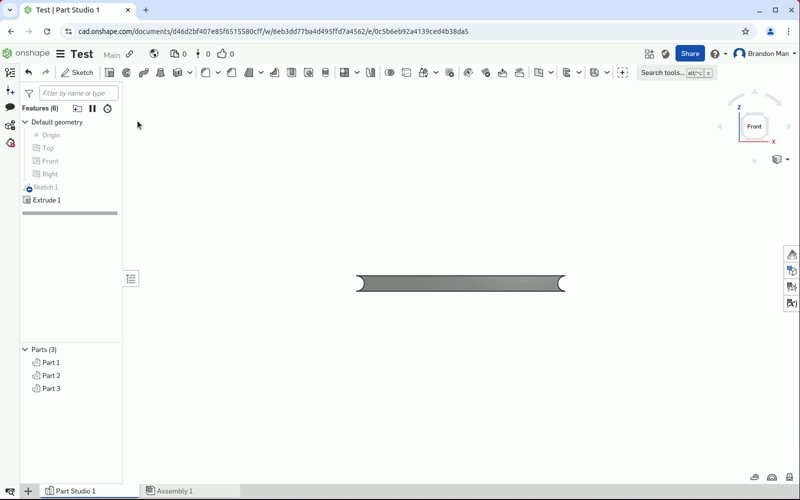
key(shift+h)
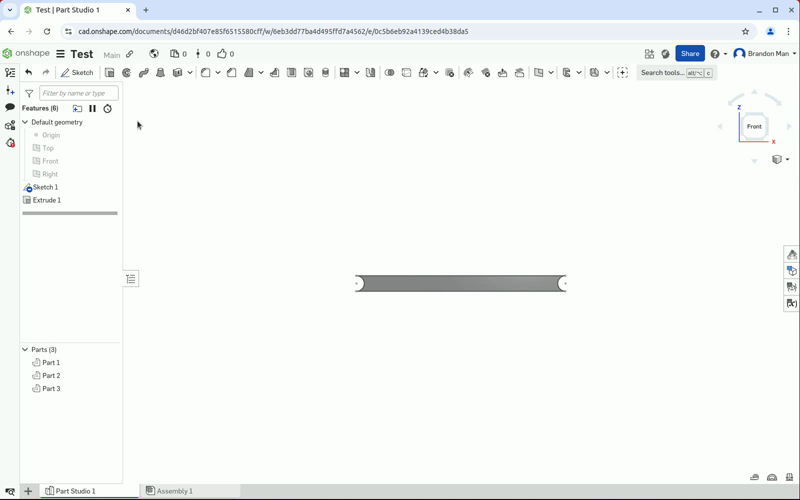
key(shift+h)
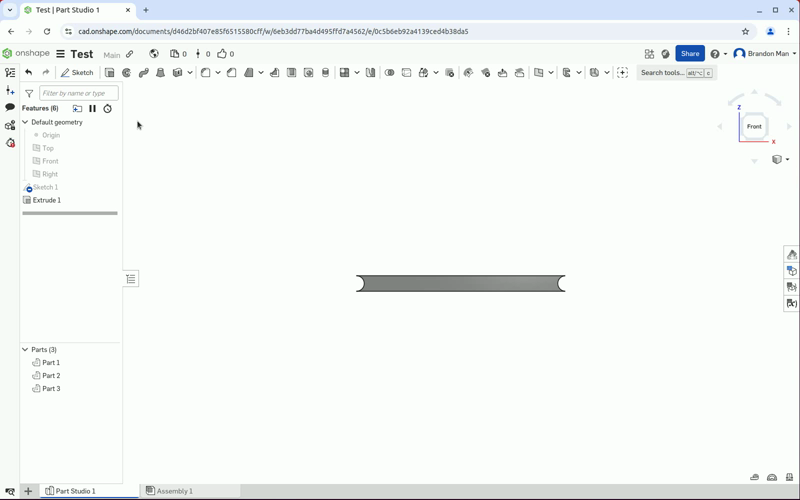
mouse_move(73, 189)
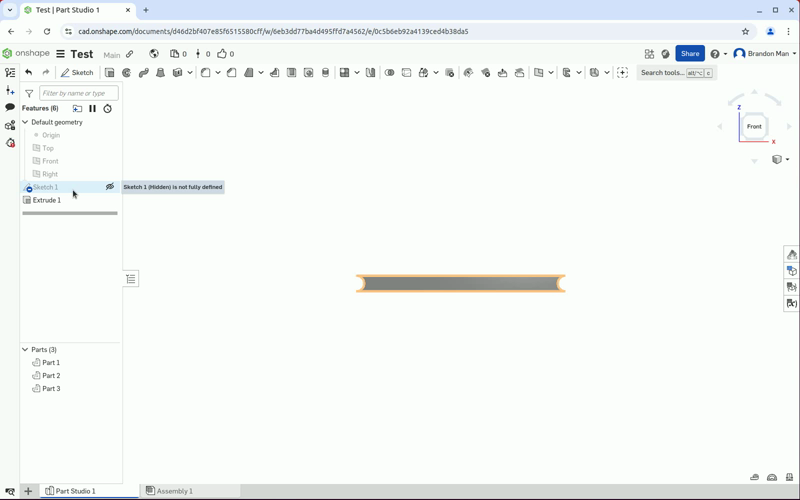
click(73, 189)
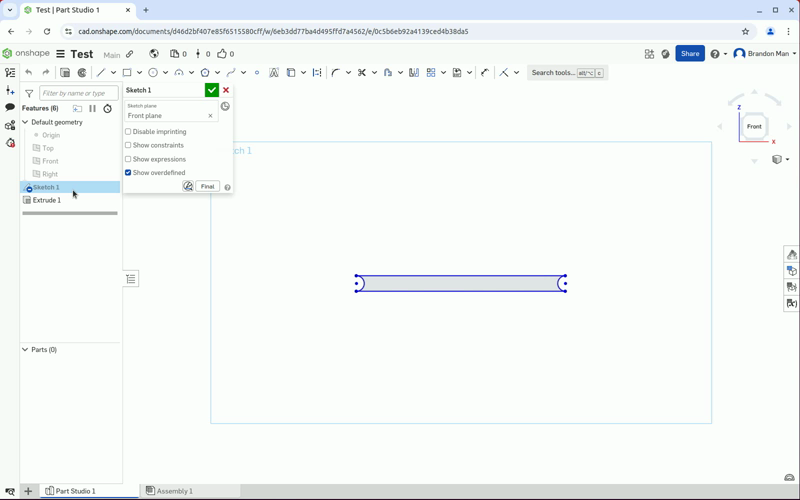
mouse_move(229, 92)
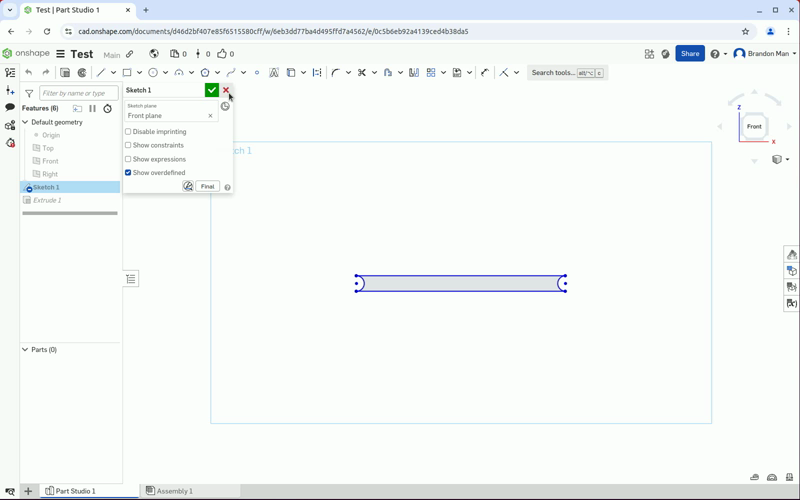
click(229, 92)
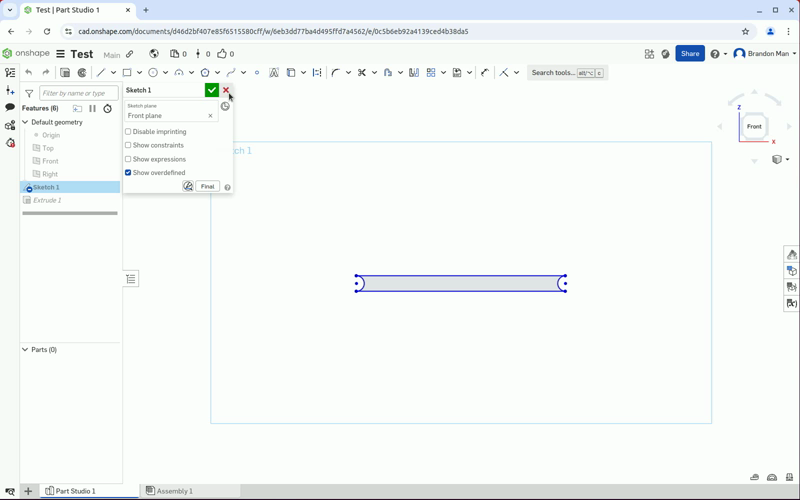
key(shift+s)
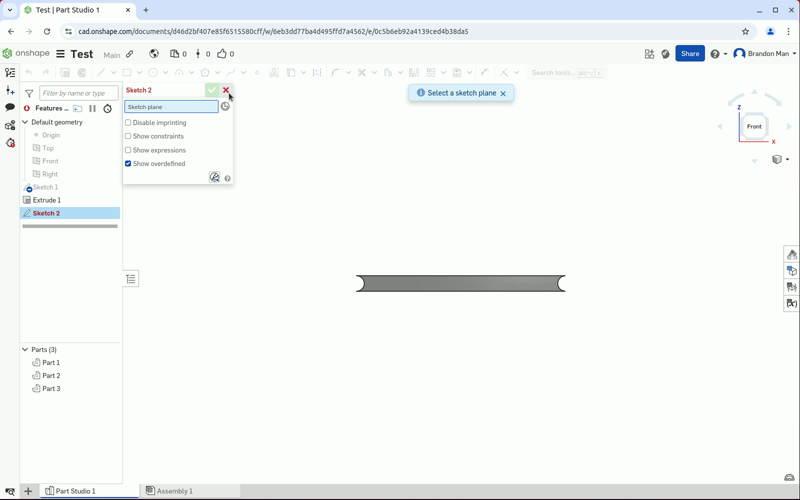
mouse_move(73, 163)
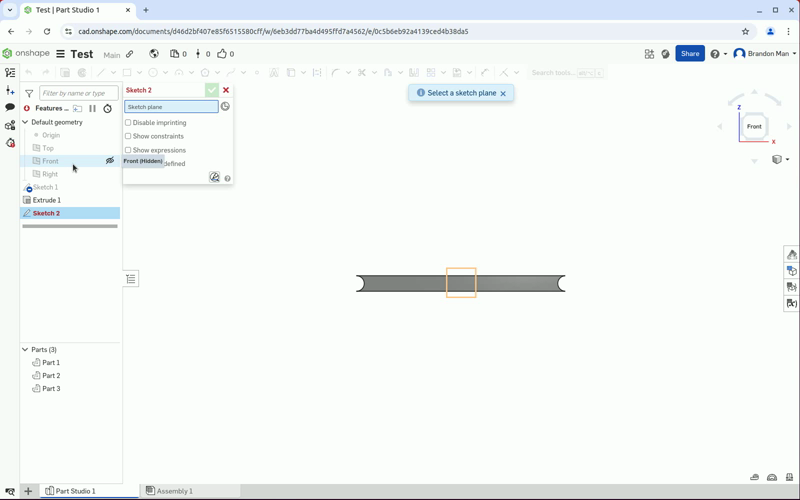
click(73, 163)
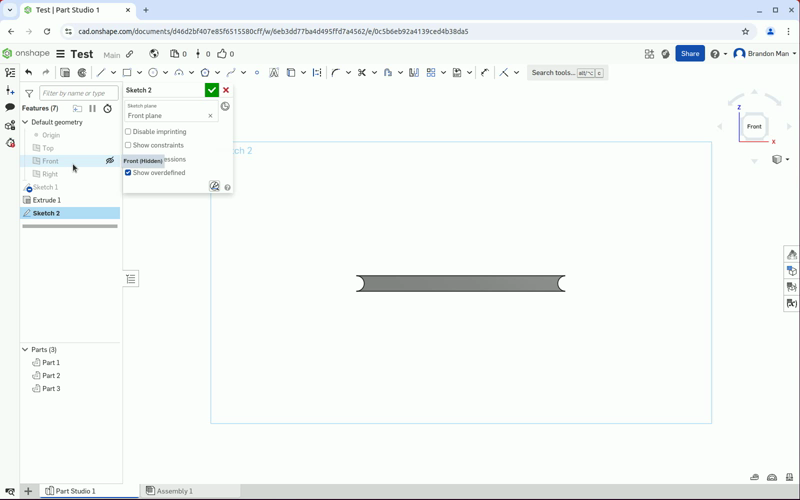
mouse_move(73, 352)
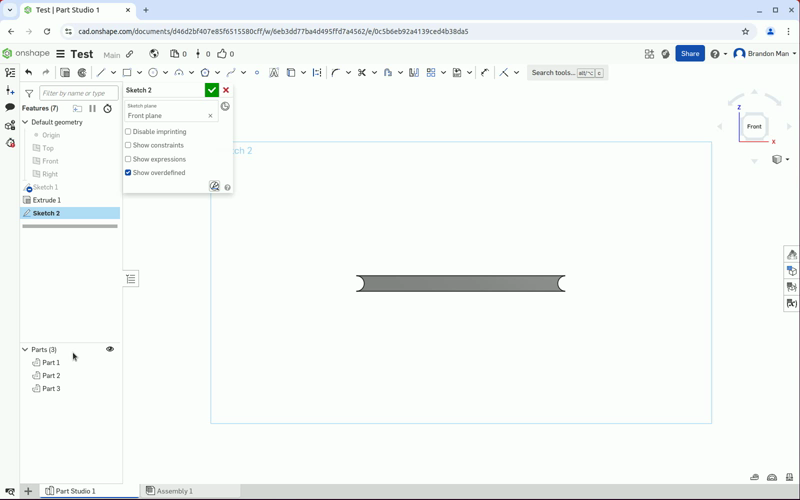
key(y)
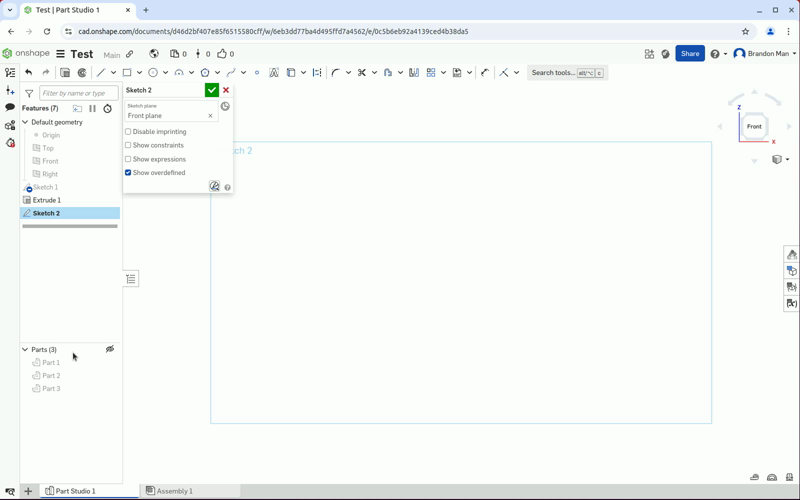
key(a)
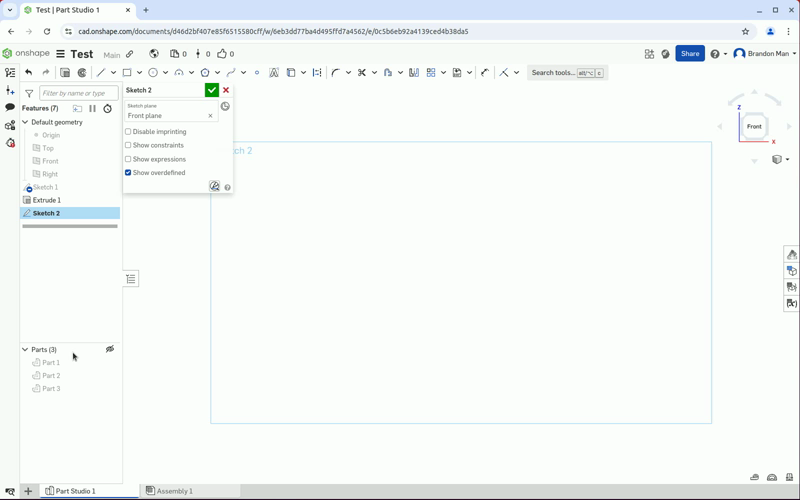
key_down(shift)
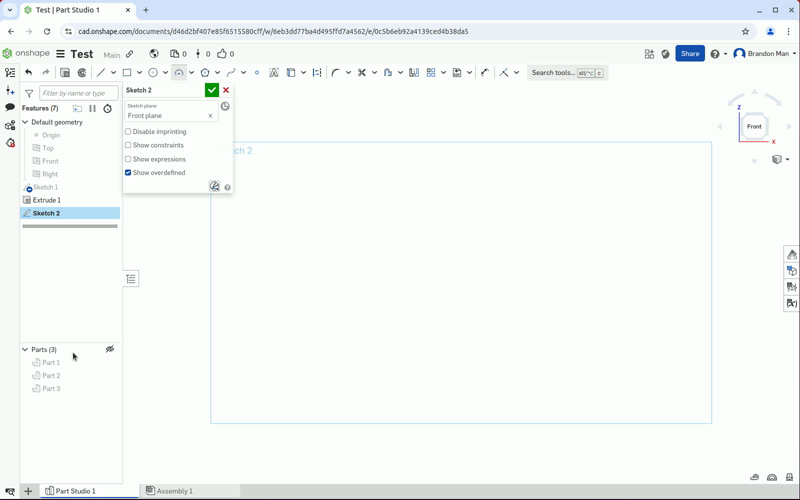
mouse_move(564, 291)
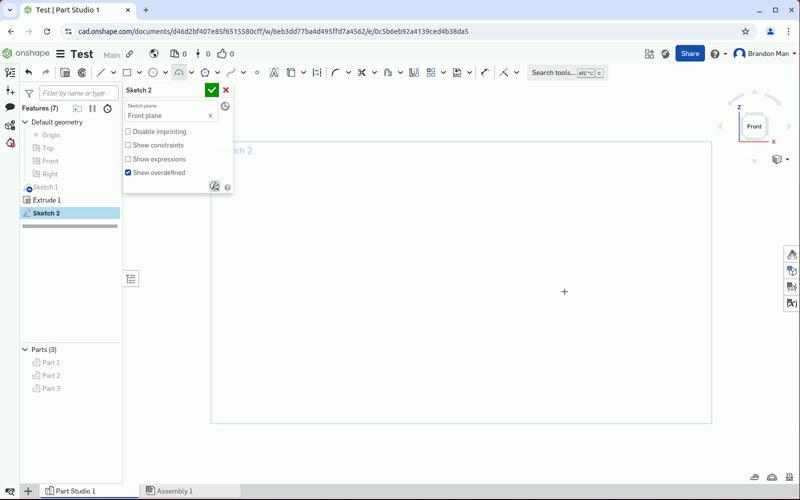
click(564, 291)
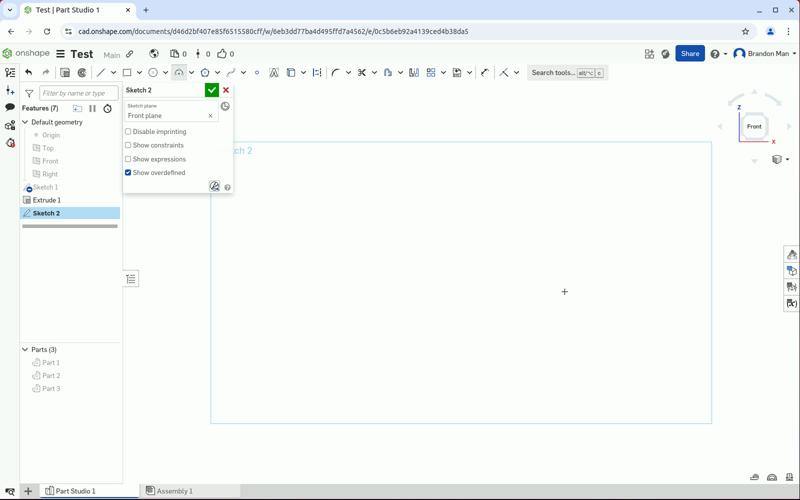
key_up(shift)
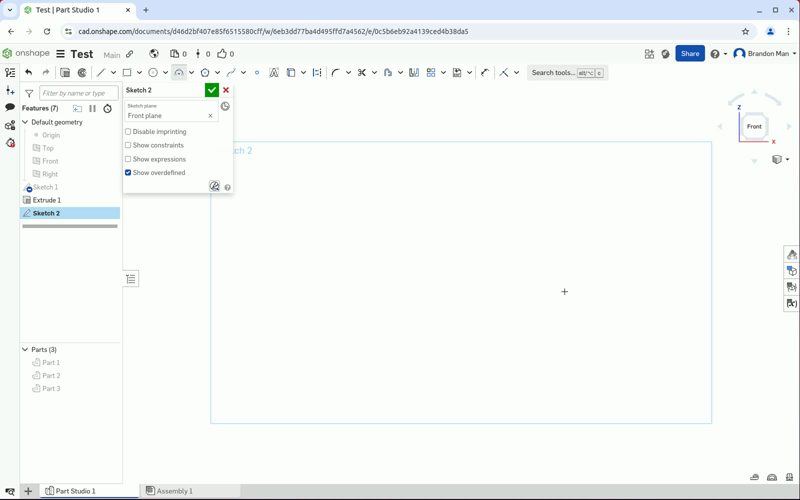
key_down(shift)
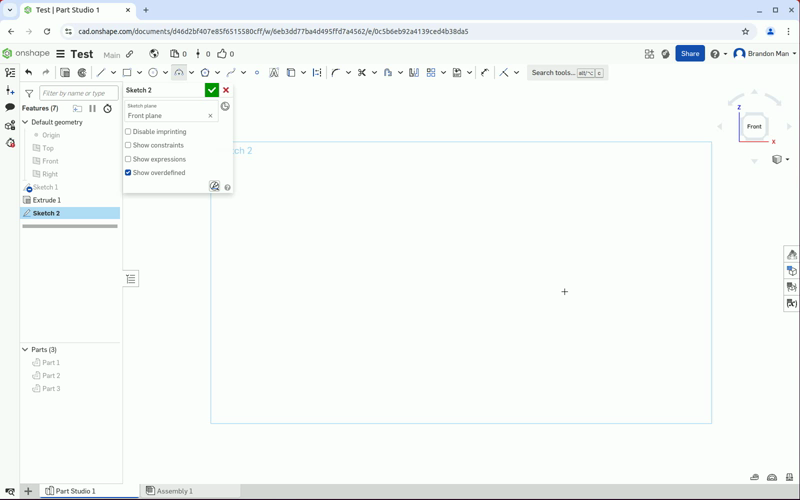
mouse_move(564, 274)
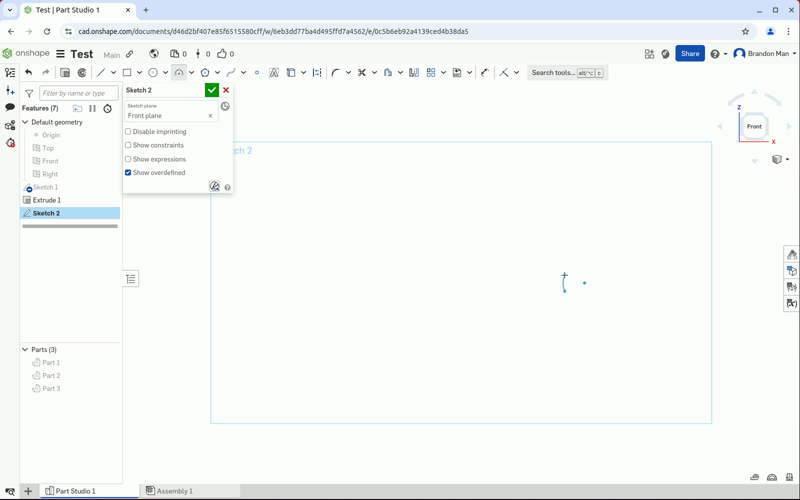
click(564, 274)
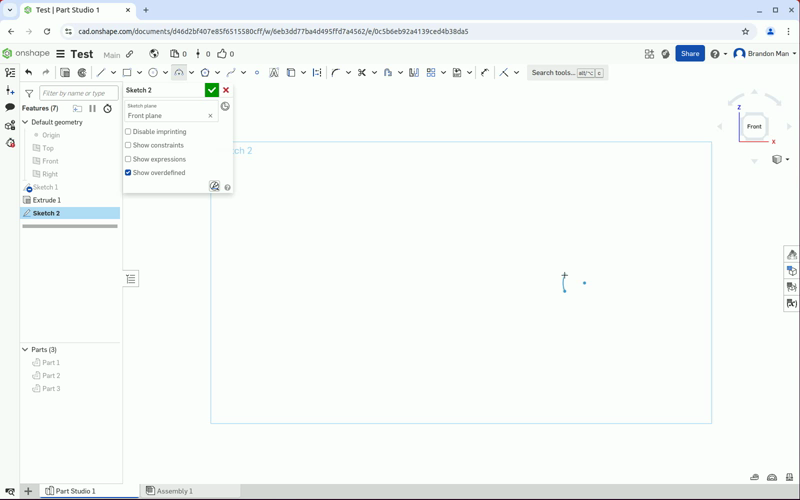
mouse_move(573, 282)
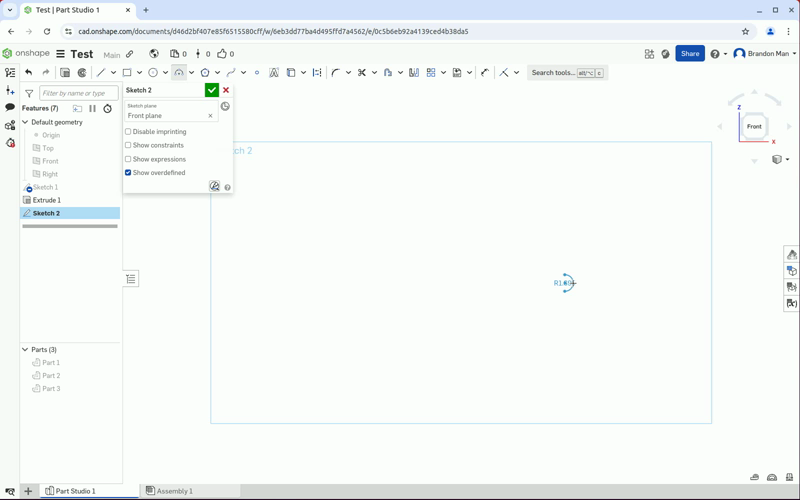
click(573, 282)
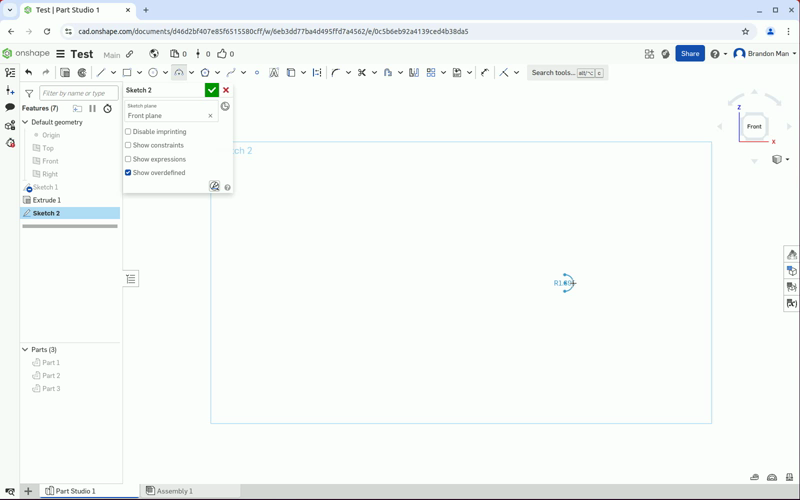
key_up(shift)
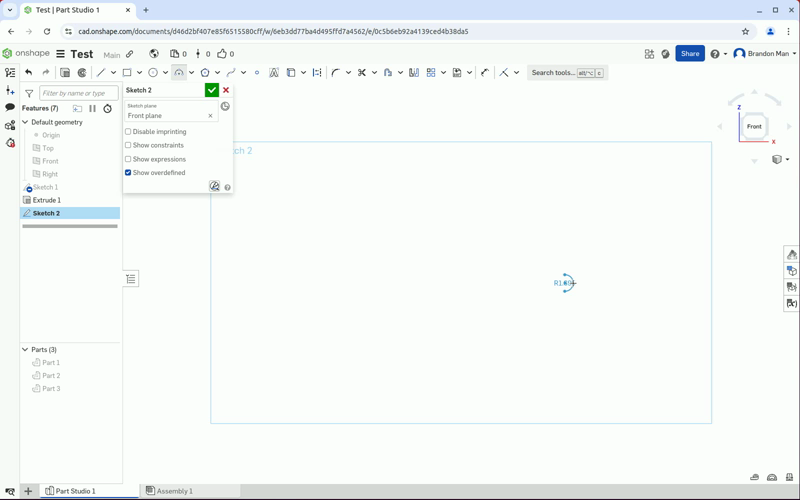
key(esc)
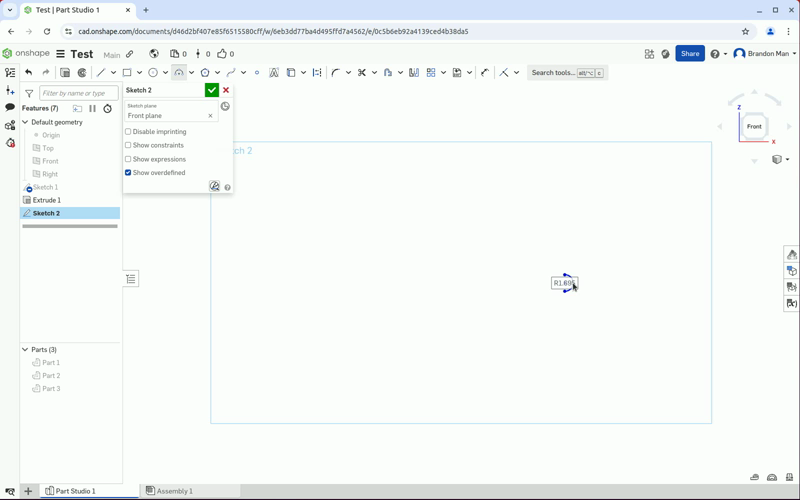
key(l)
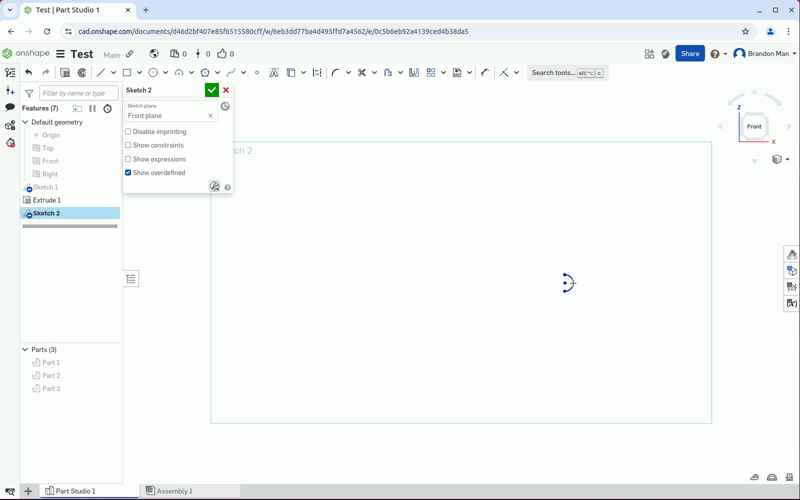
mouse_move(564, 274)
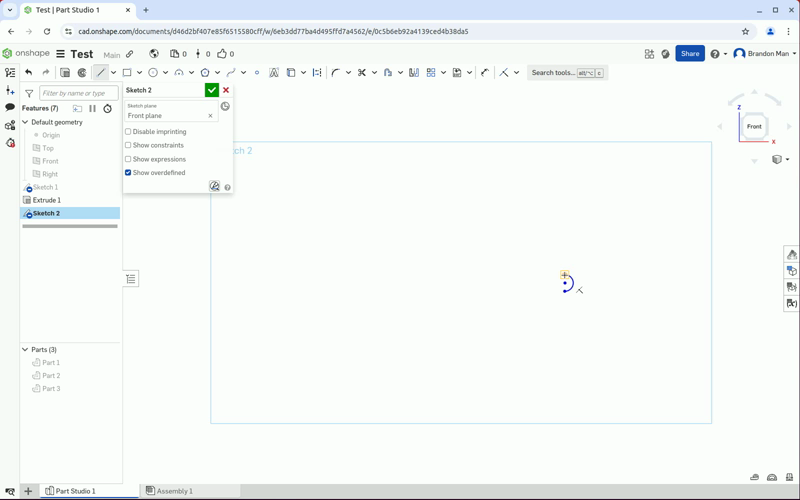
click(564, 274)
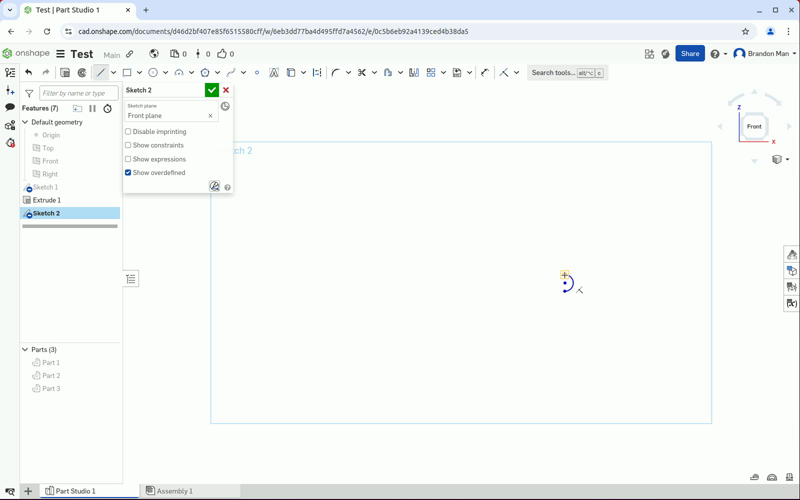
key_down(shift)
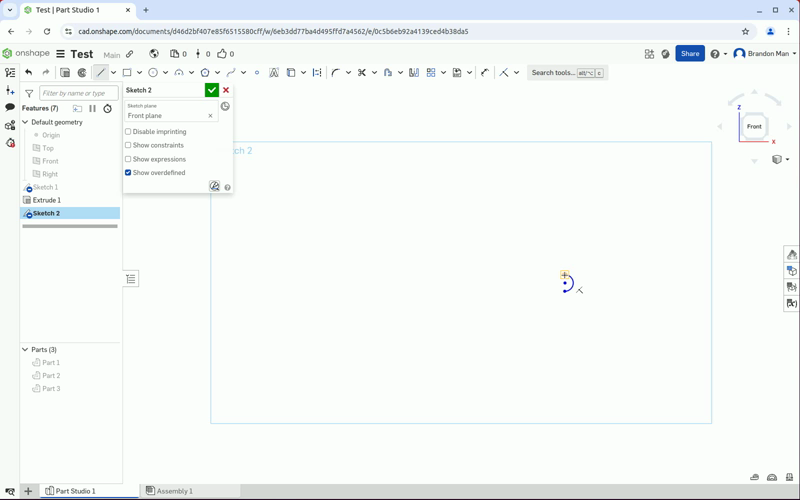
mouse_move(589, 274)
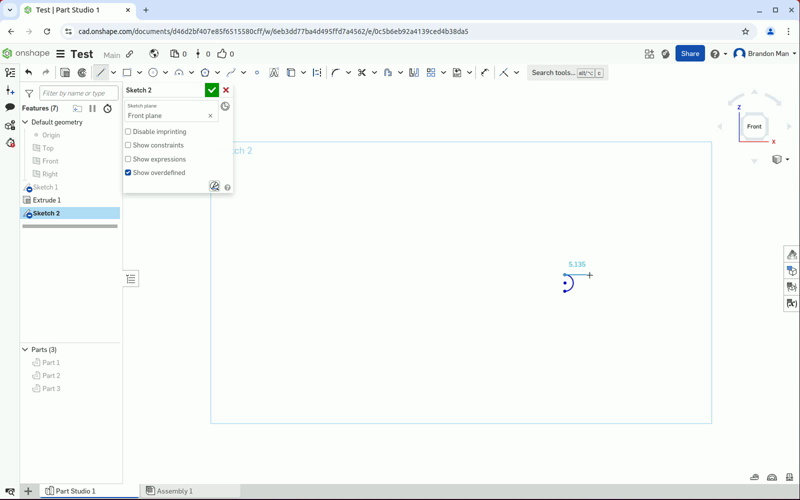
mouse_move(564, 279)
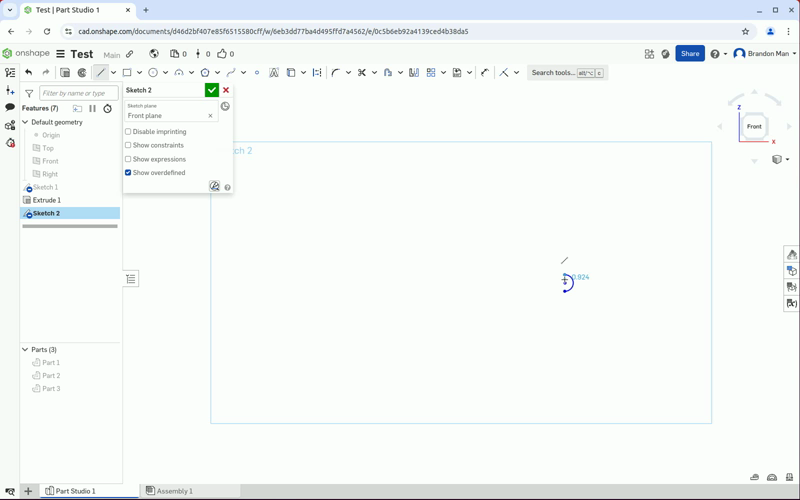
scroll(6)
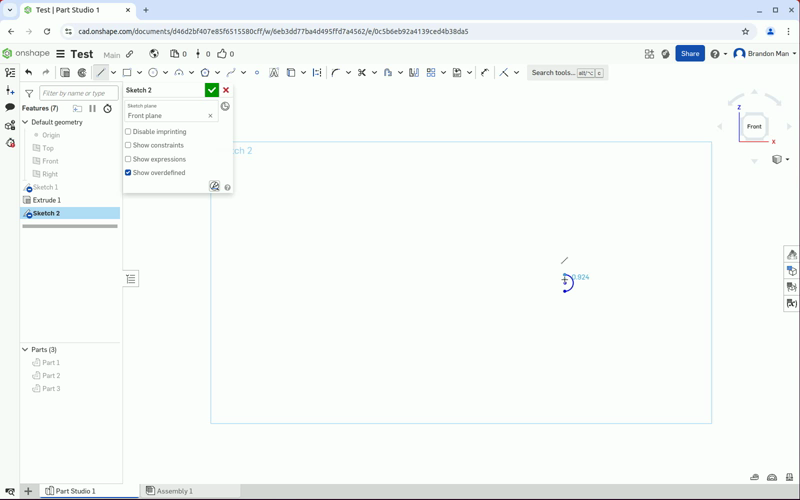
scroll(6)
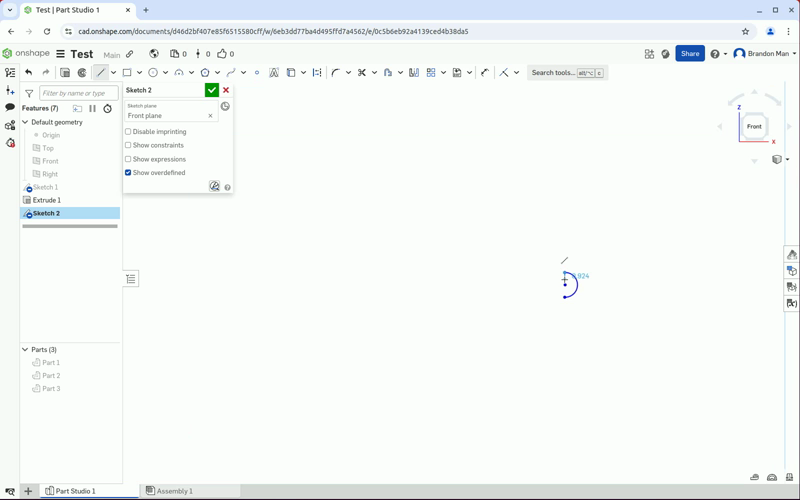
scroll(6)
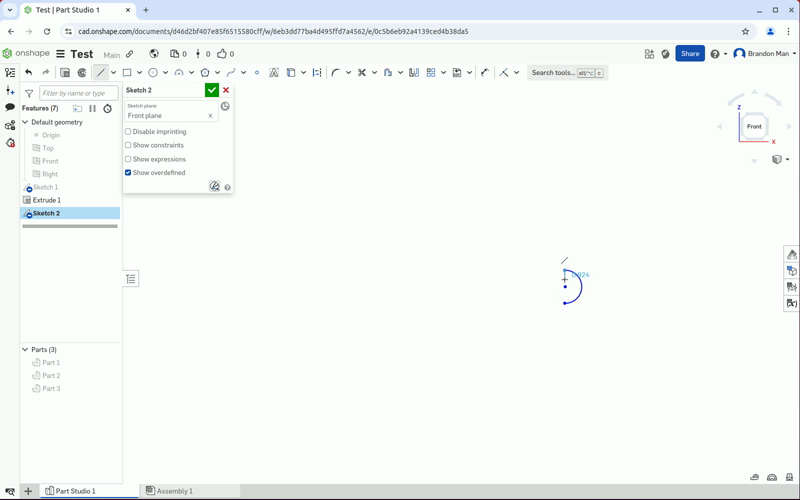
scroll(6)
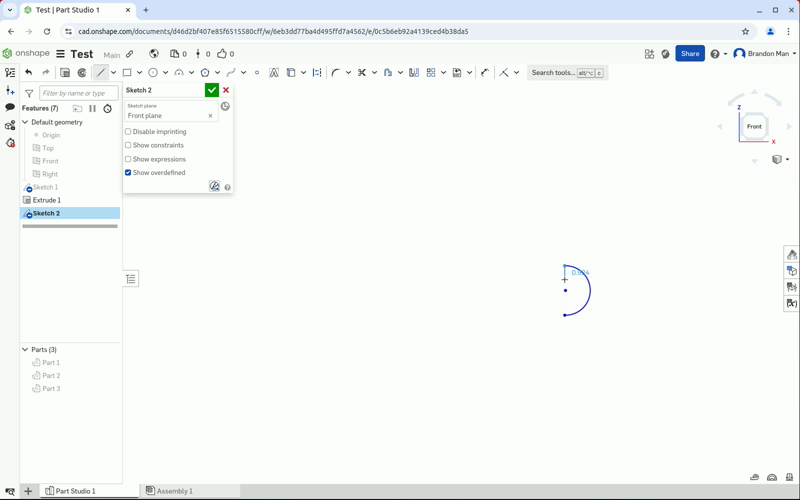
scroll(6)
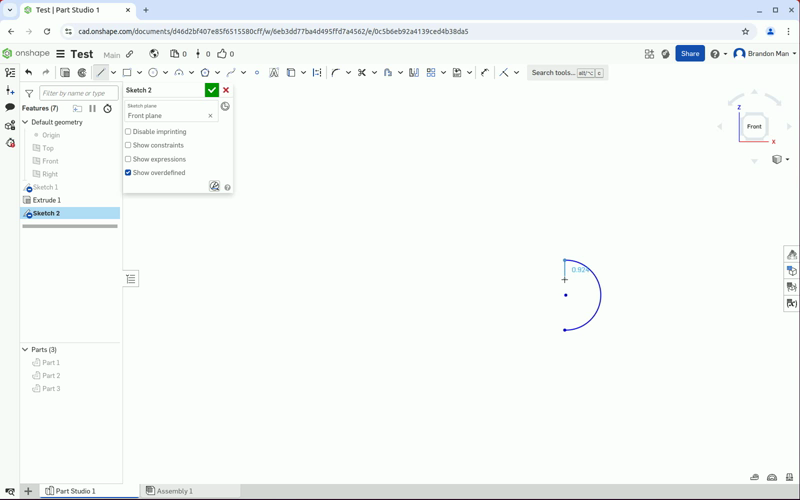
scroll(6)
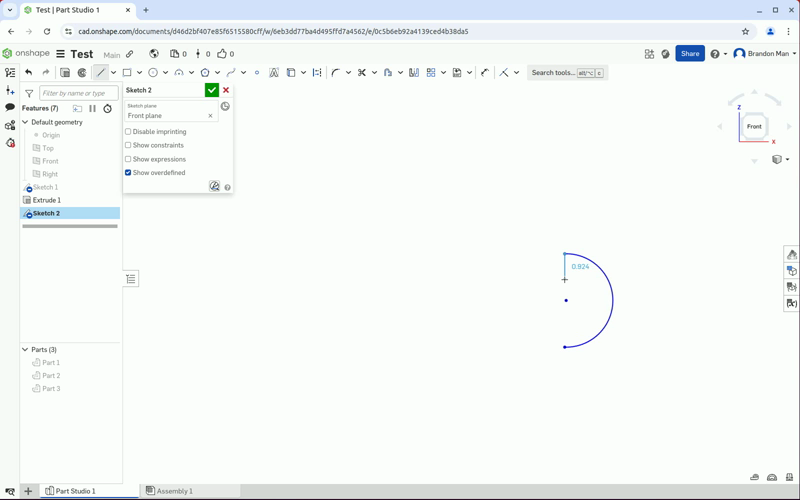
scroll(6)
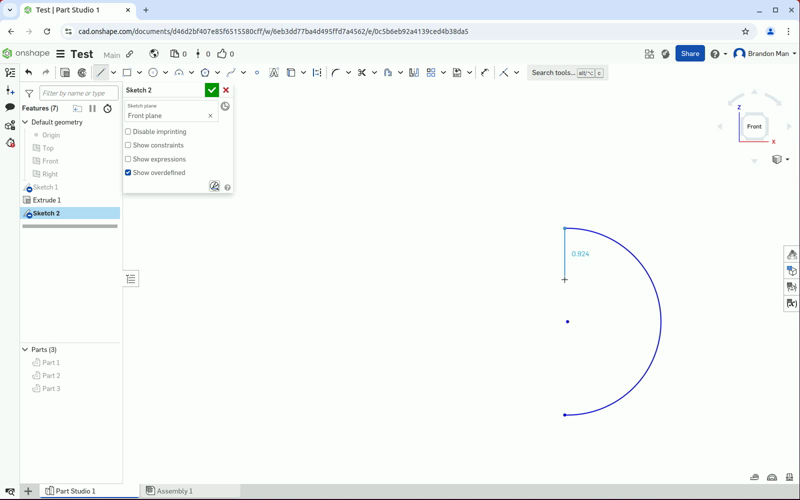
click(564, 279)
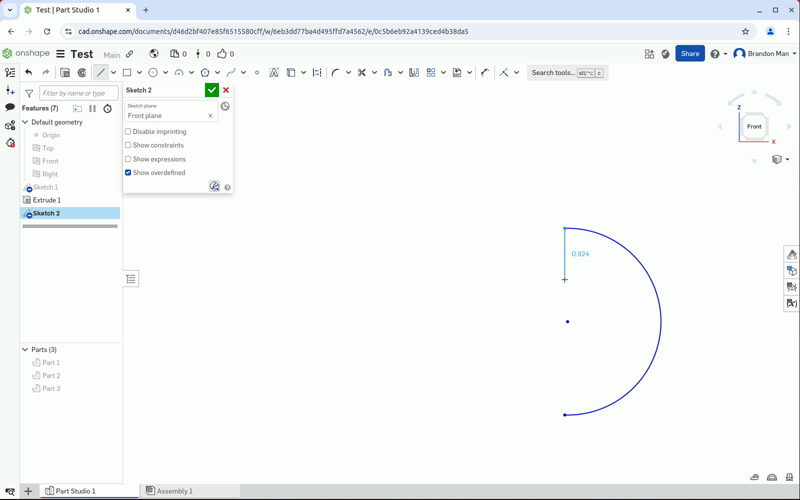
scroll(-6)
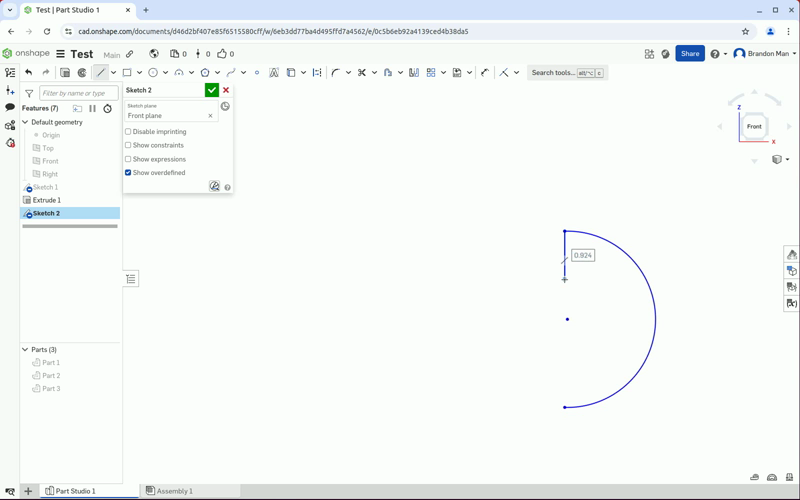
scroll(-6)
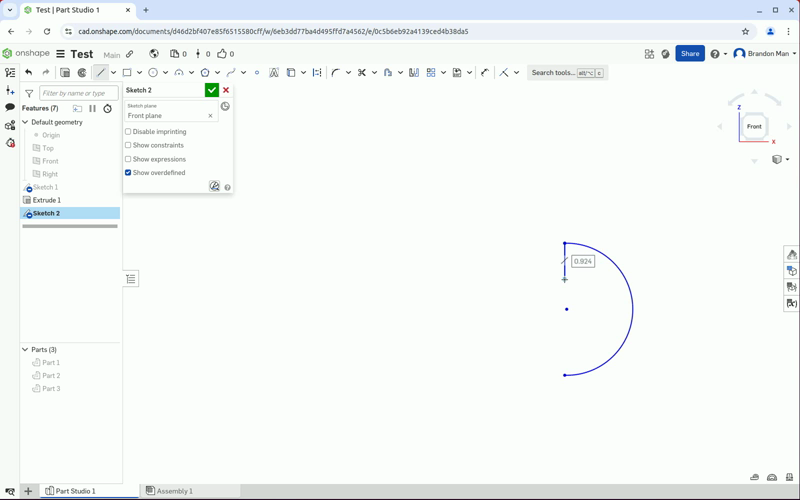
scroll(-6)
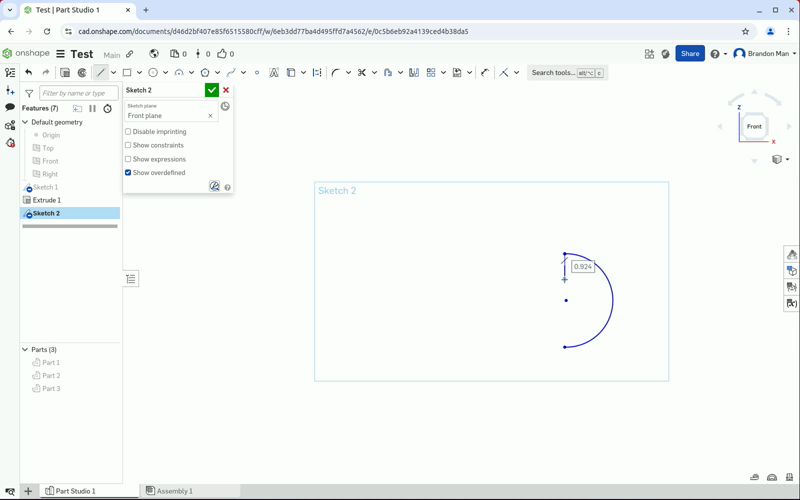
scroll(-6)
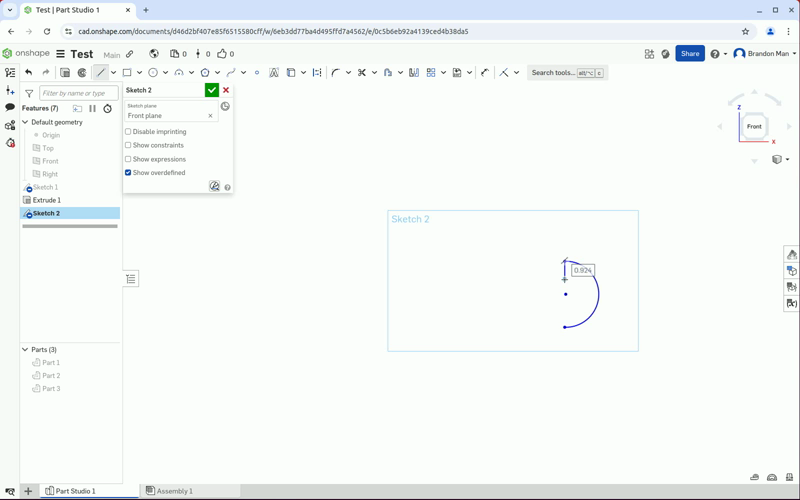
scroll(-6)
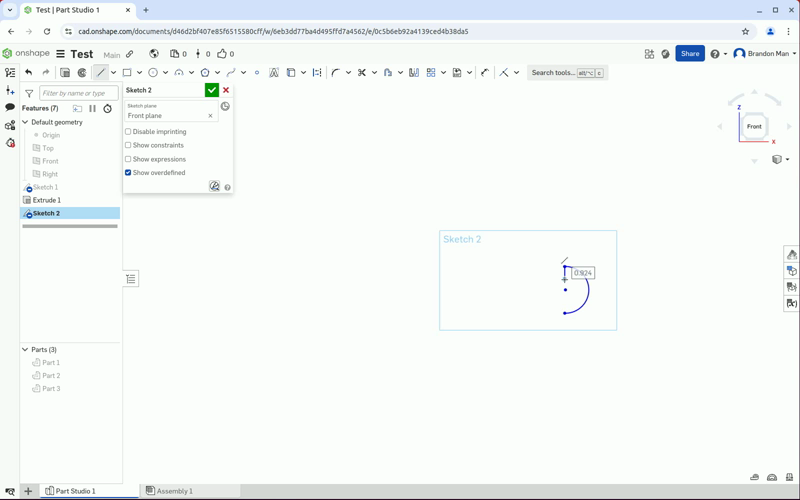
scroll(-6)
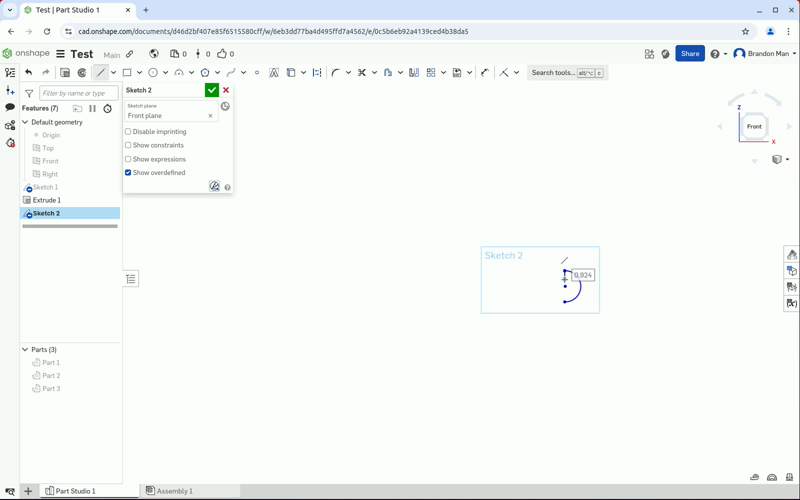
scroll(-6)
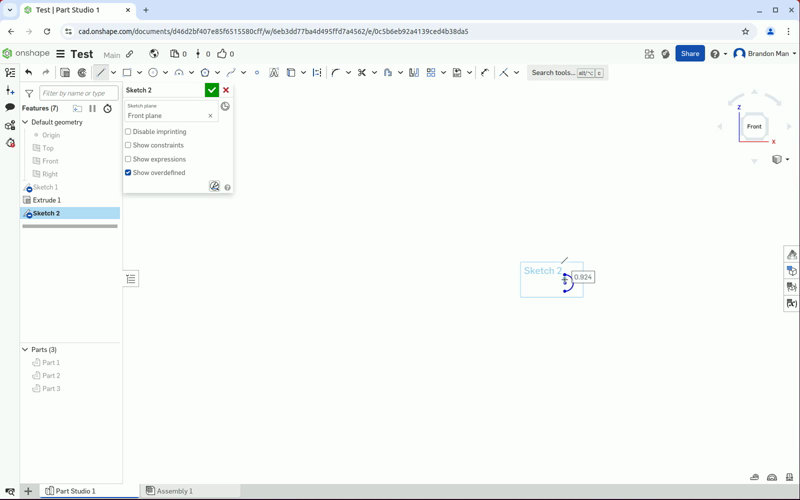
key_up(shift)
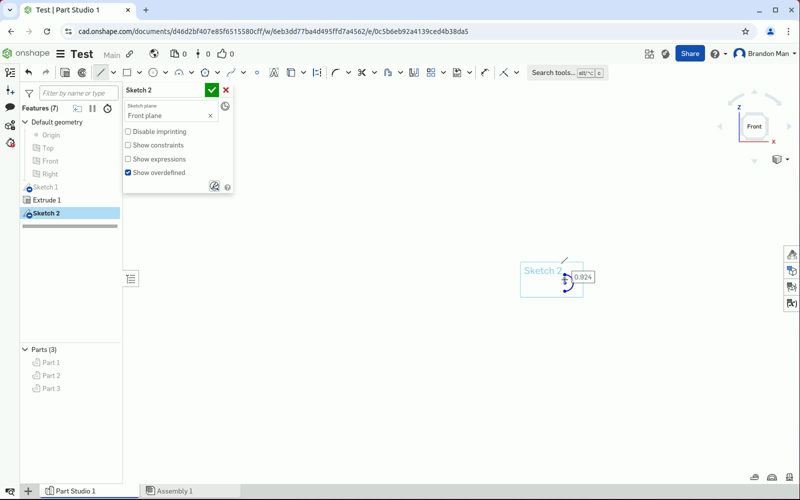
key(esc)
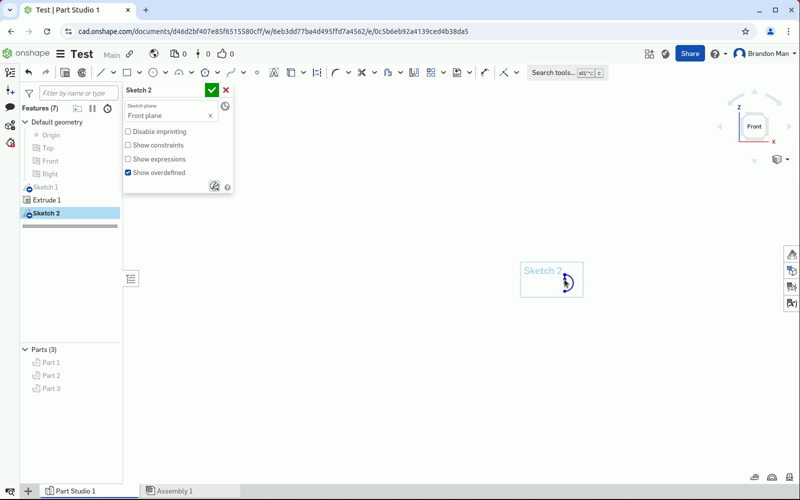
key(a)
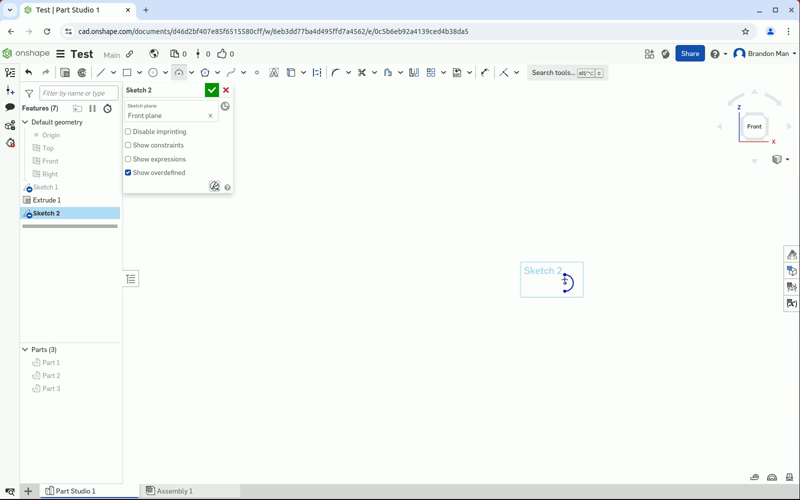
mouse_move(564, 279)
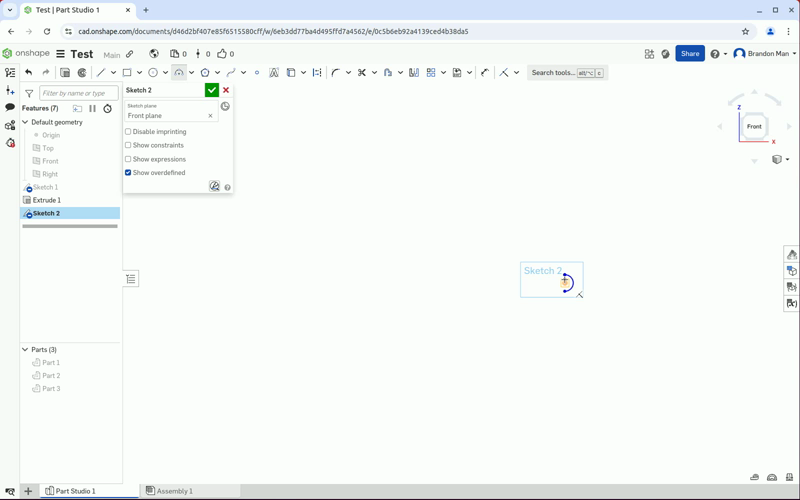
scroll(6)
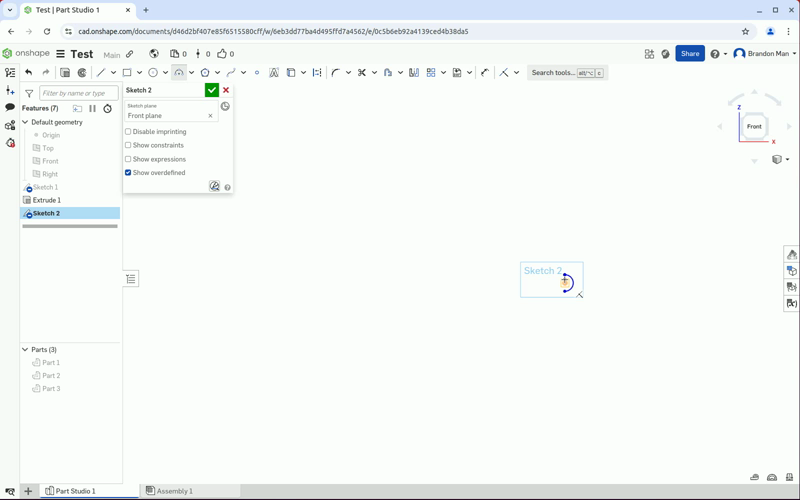
scroll(6)
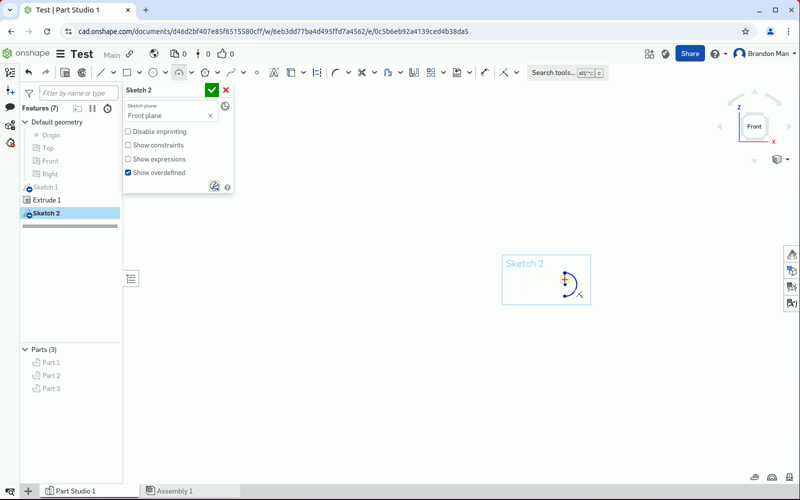
scroll(6)
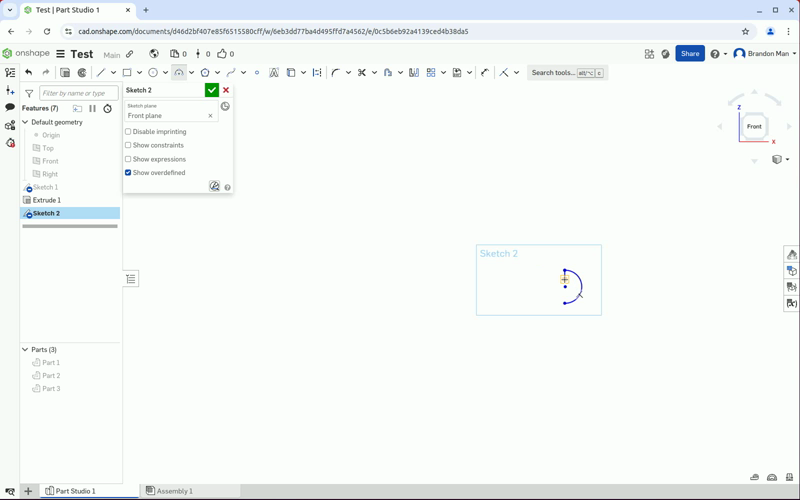
scroll(6)
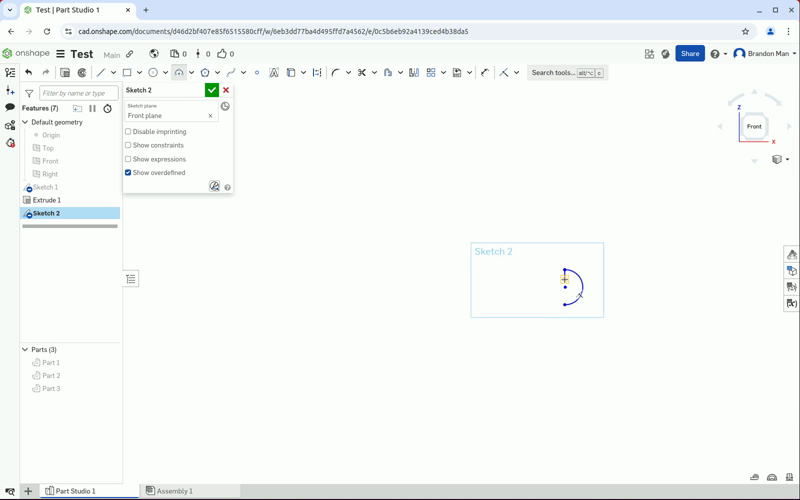
scroll(6)
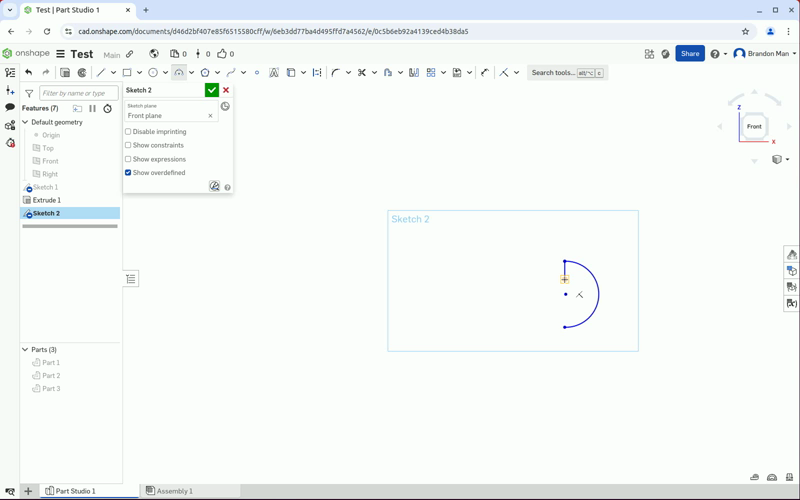
scroll(6)
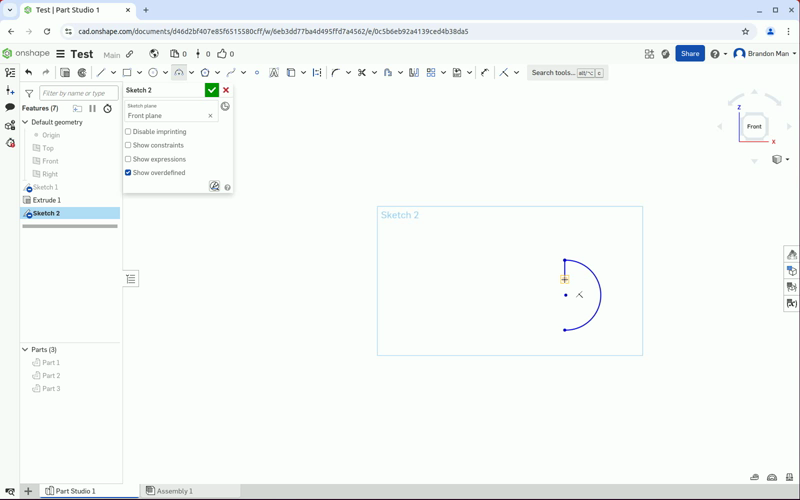
scroll(6)
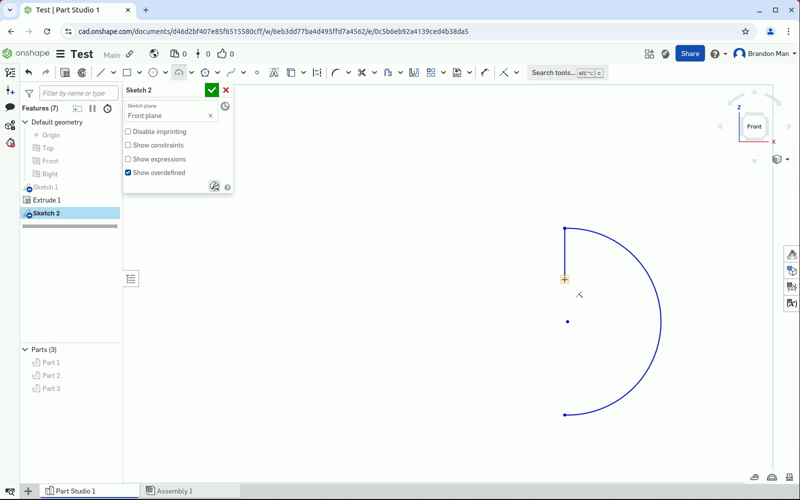
click(564, 279)
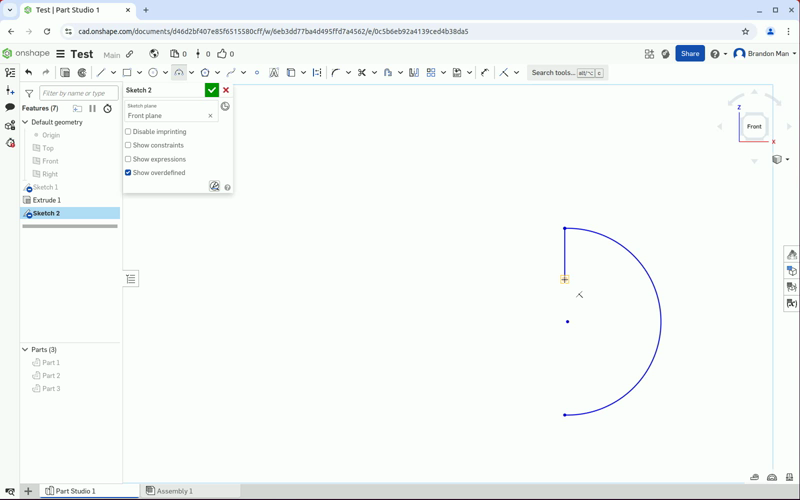
scroll(-6)
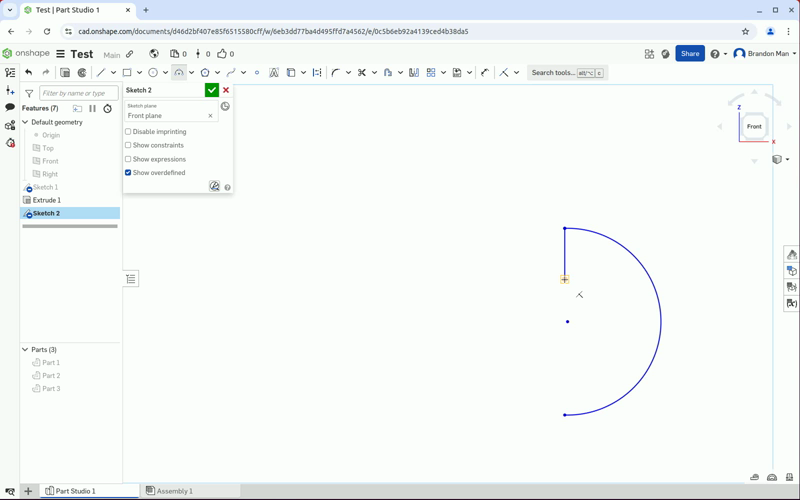
scroll(-6)
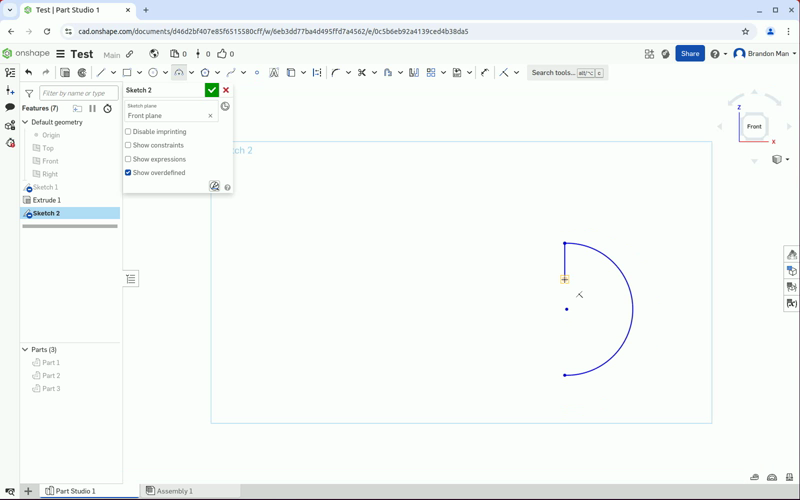
scroll(-6)
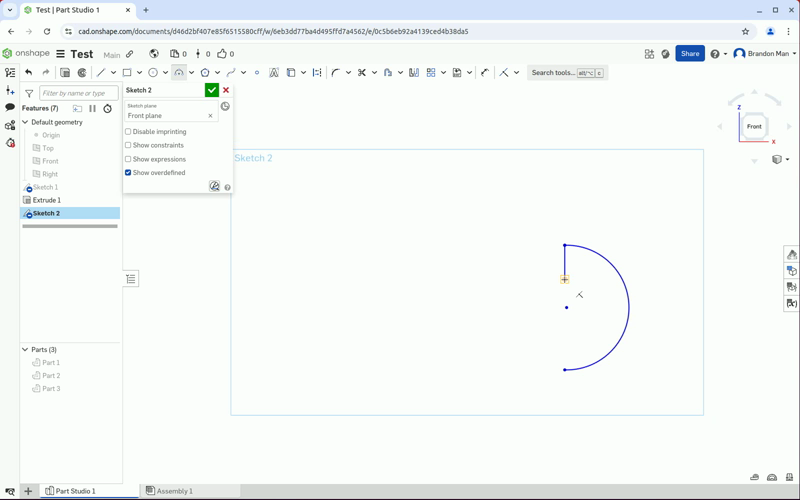
scroll(-6)
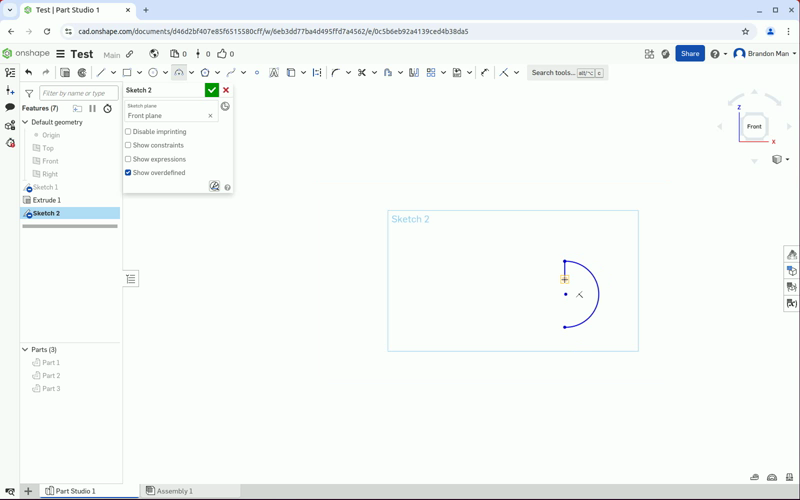
scroll(-6)
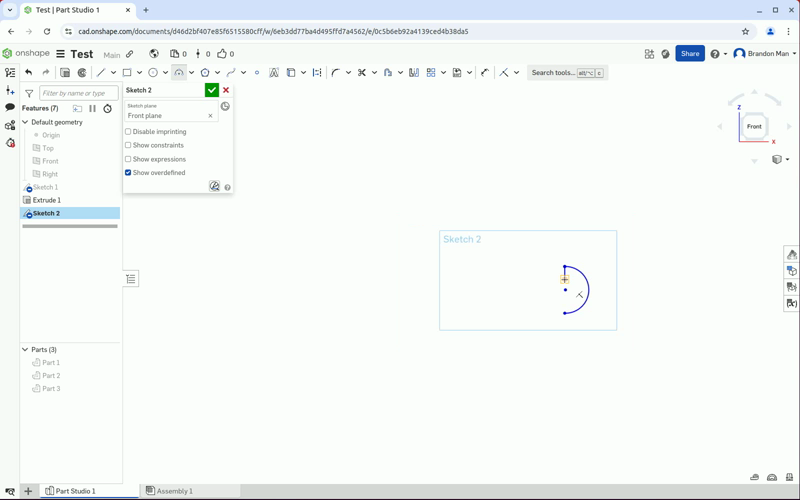
scroll(-6)
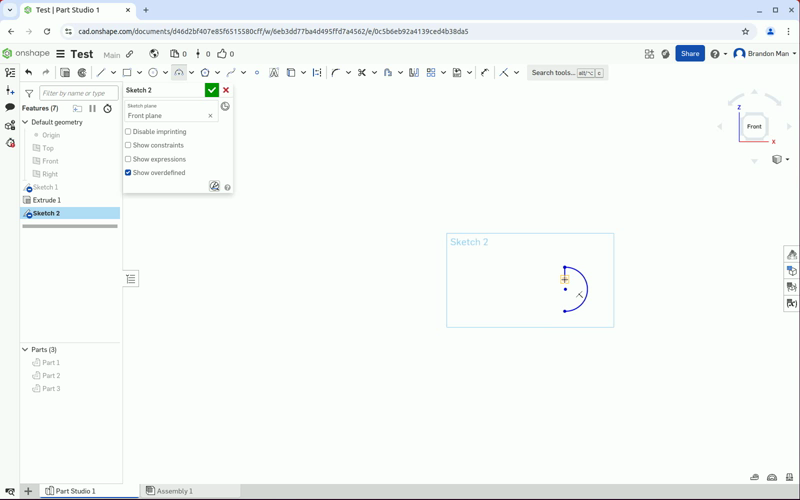
scroll(-6)
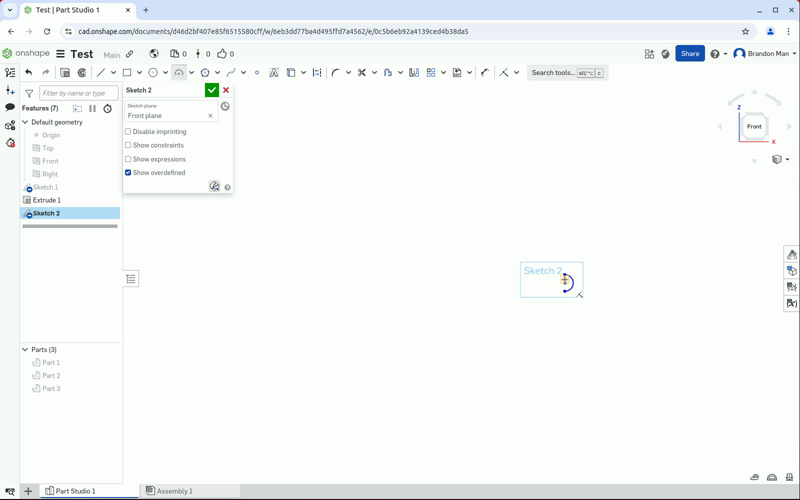
key_down(shift)
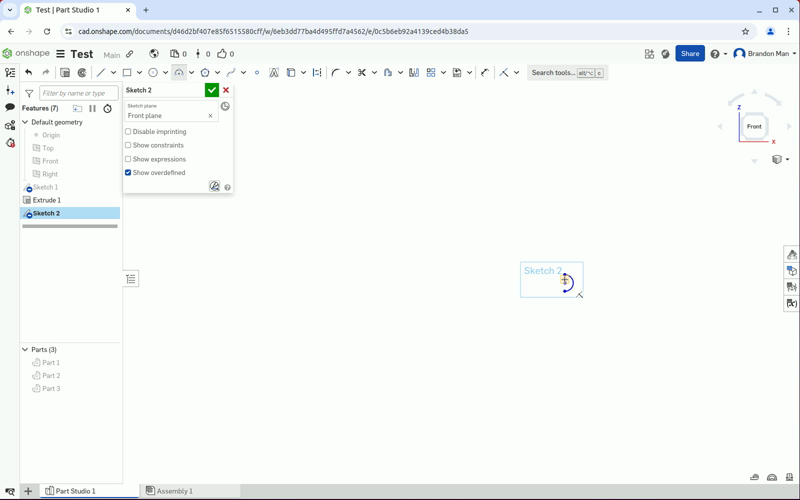
mouse_move(564, 286)
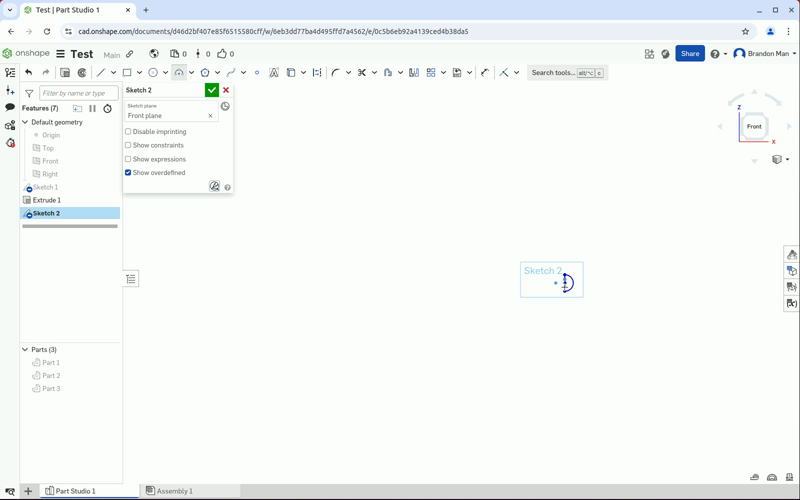
scroll(6)
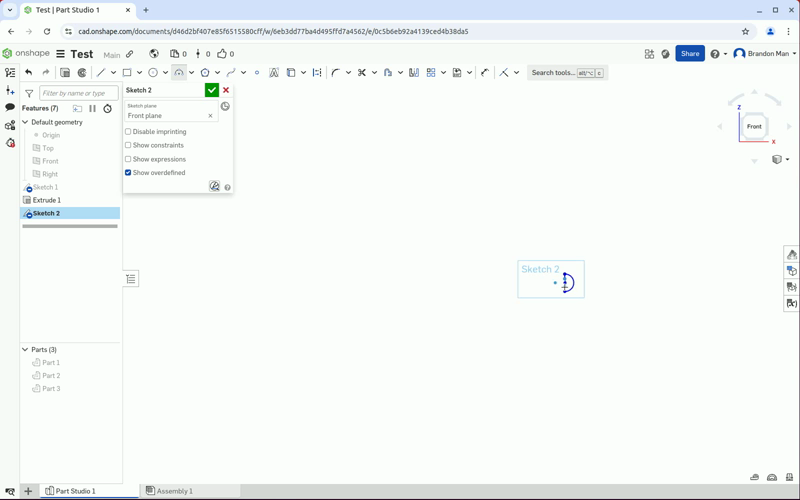
scroll(6)
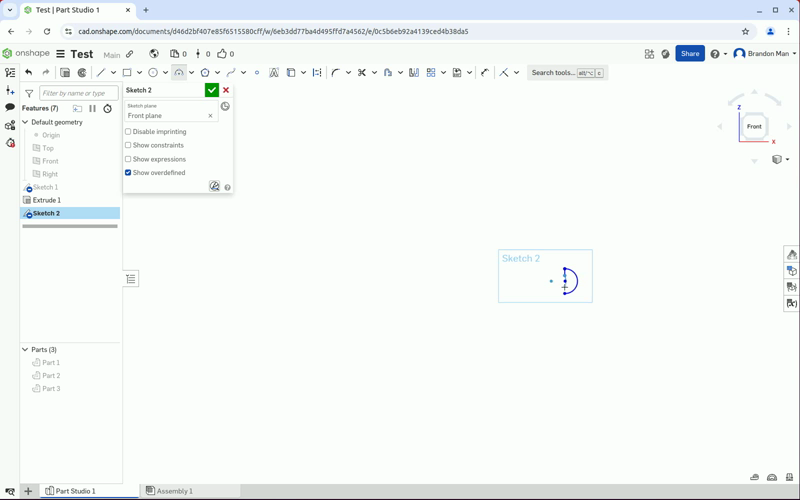
scroll(6)
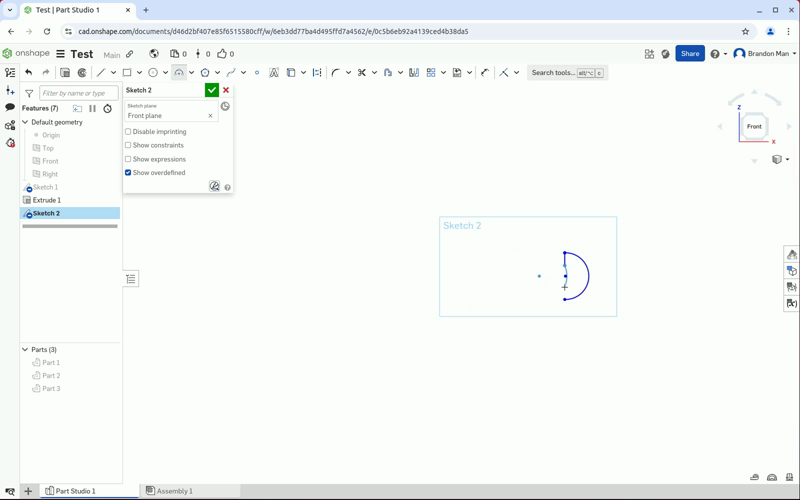
scroll(6)
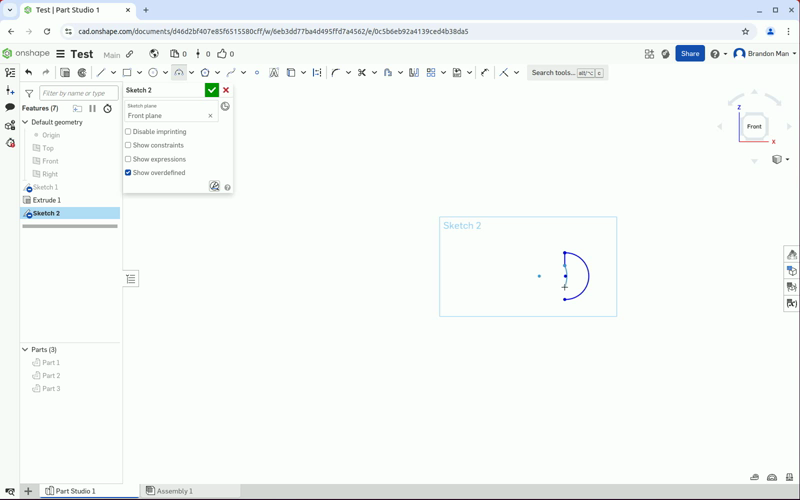
scroll(6)
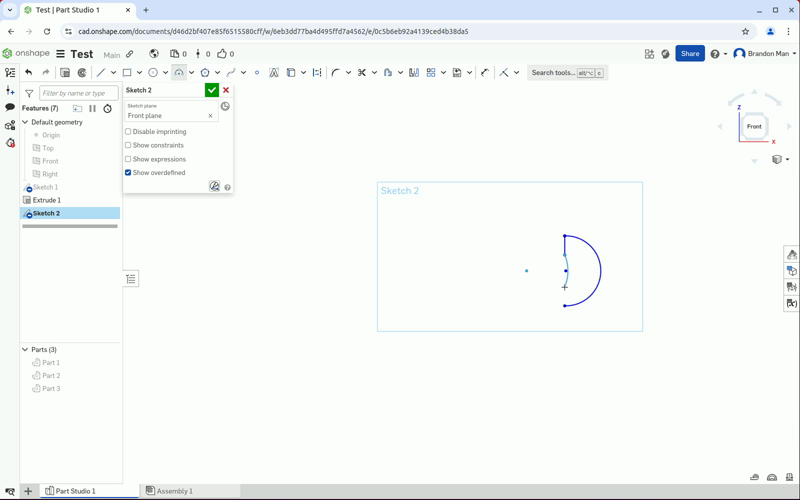
scroll(6)
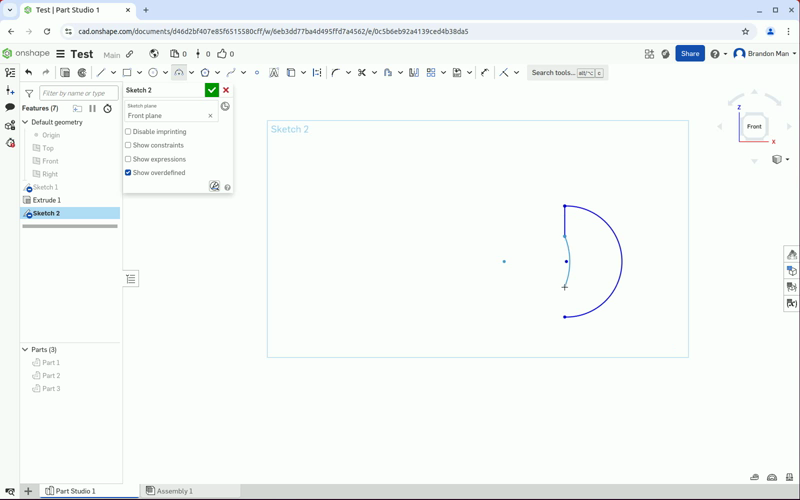
scroll(6)
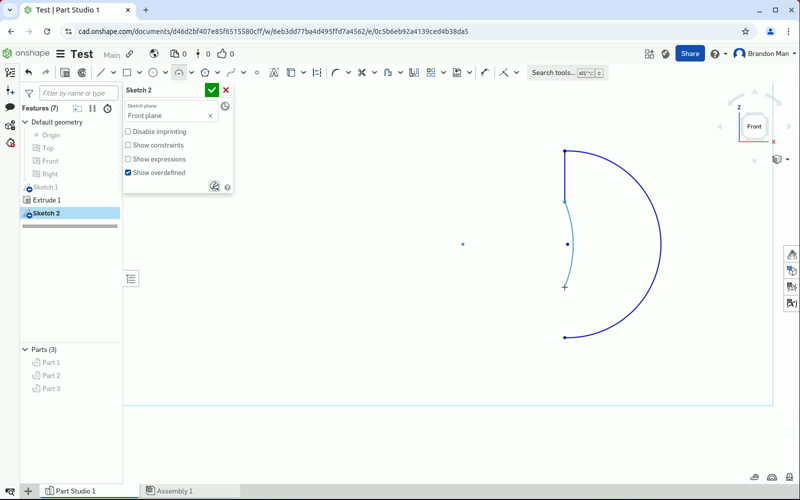
click(564, 286)
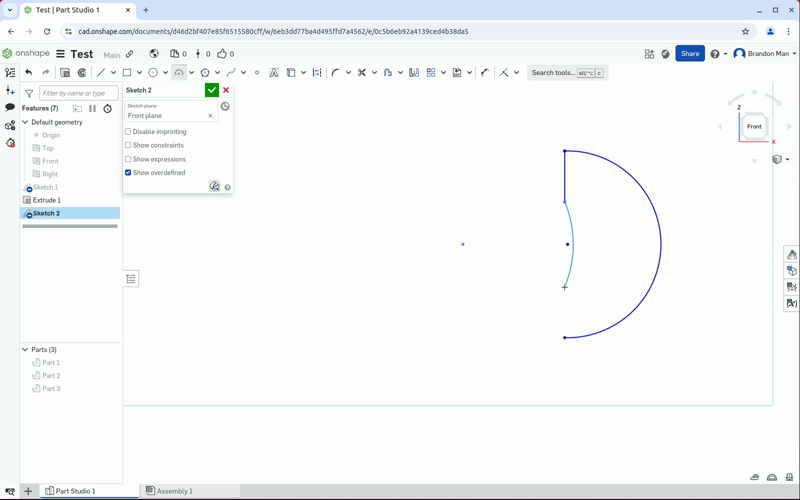
scroll(-6)
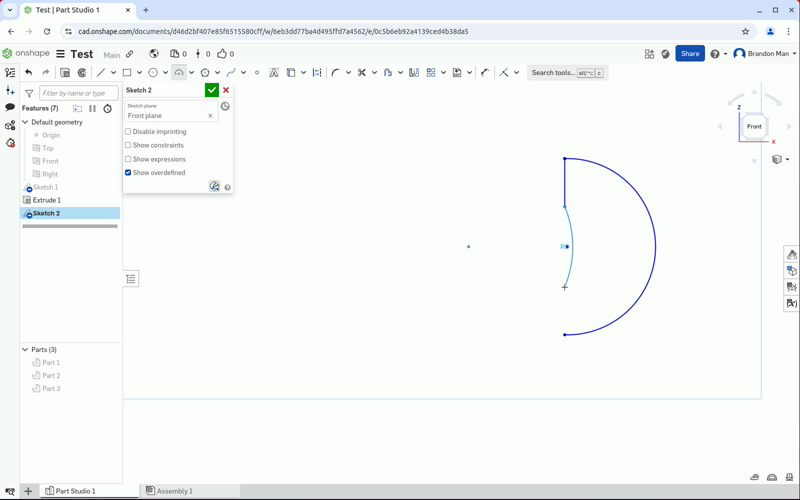
scroll(-6)
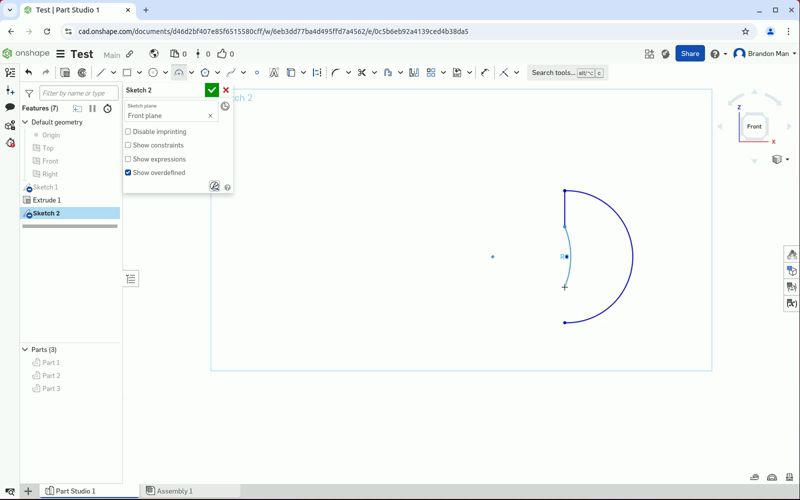
scroll(-6)
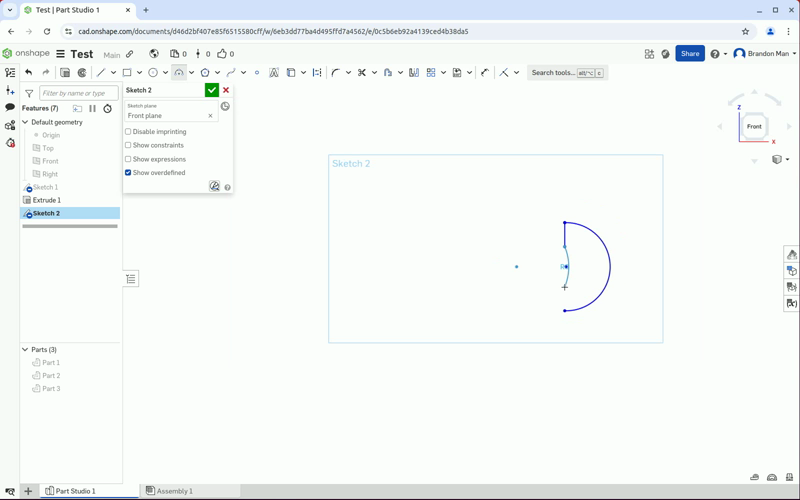
scroll(-6)
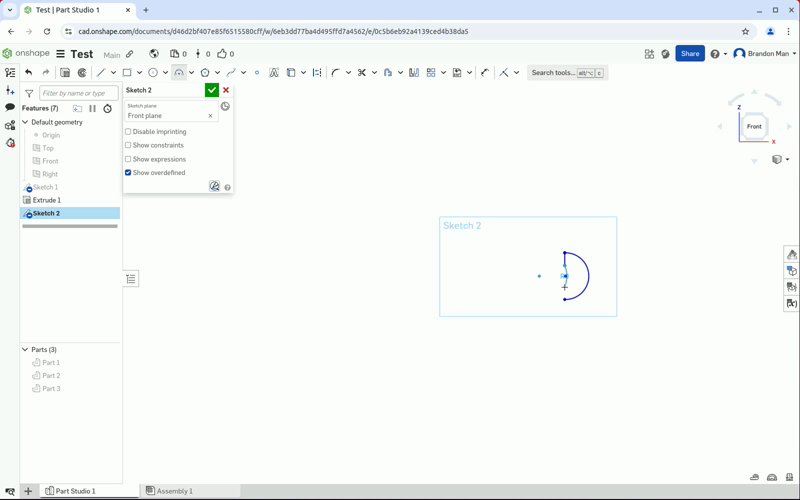
scroll(-6)
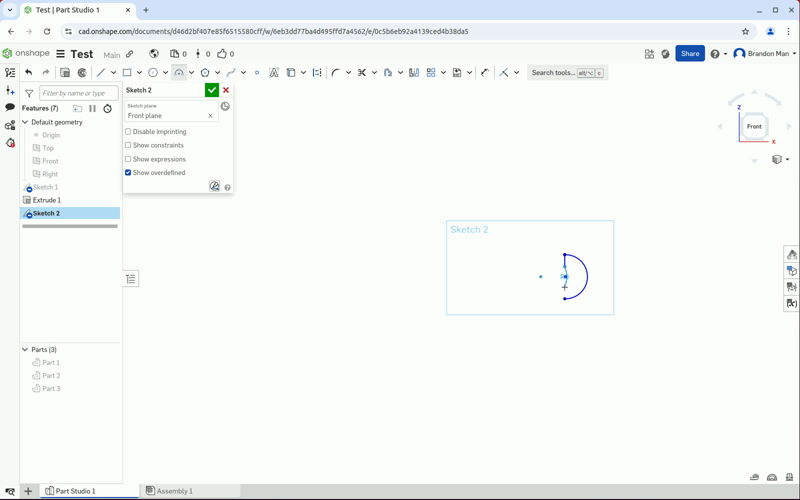
scroll(-6)
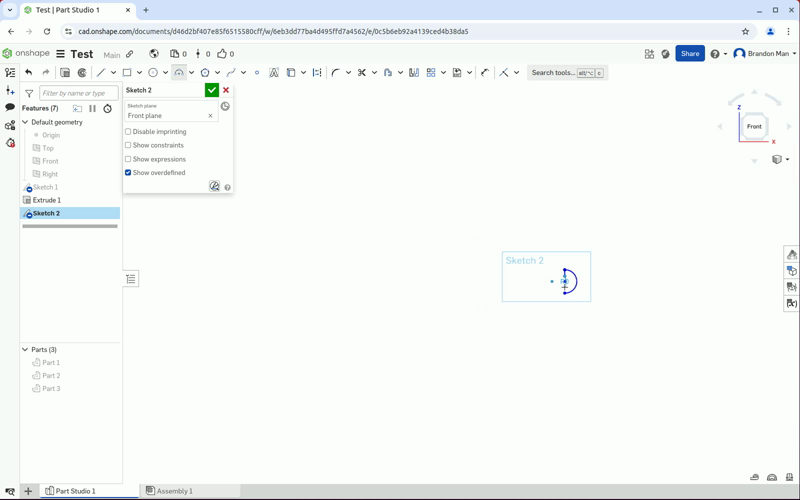
scroll(-6)
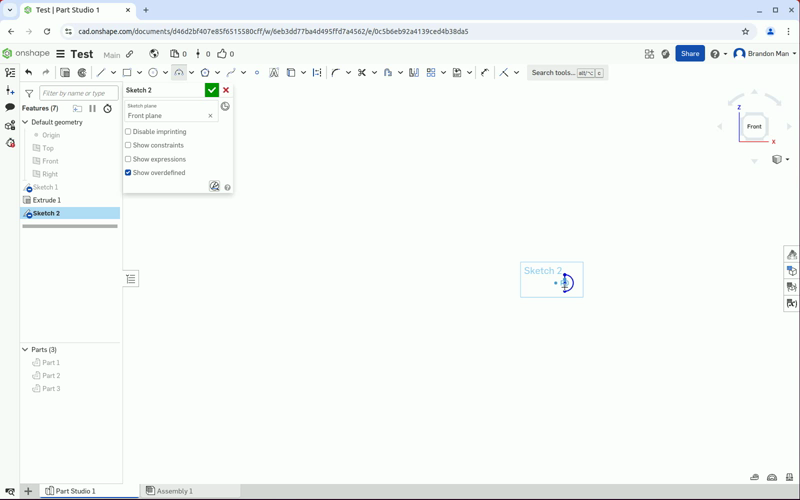
mouse_move(568, 282)
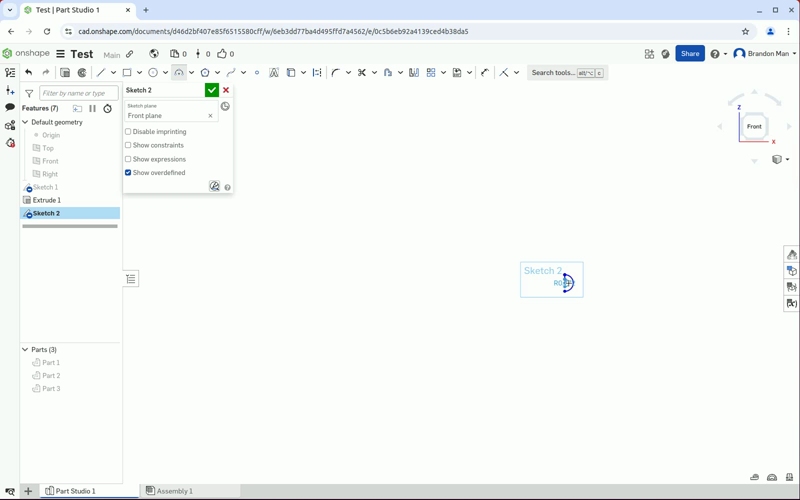
scroll(6)
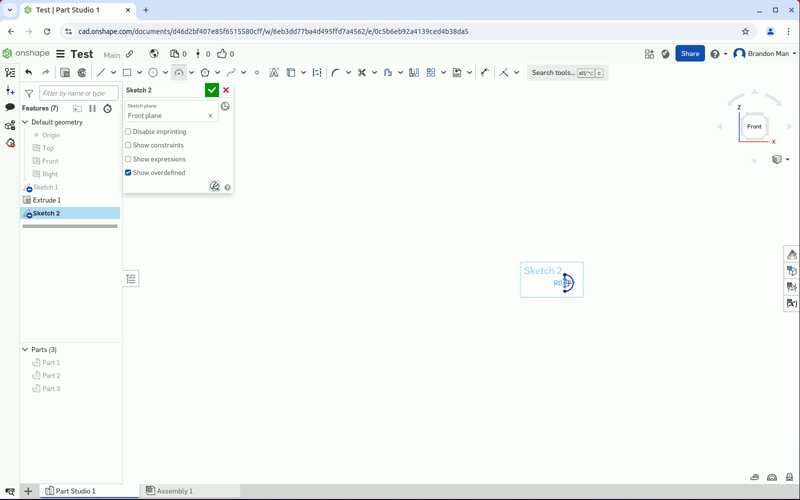
scroll(6)
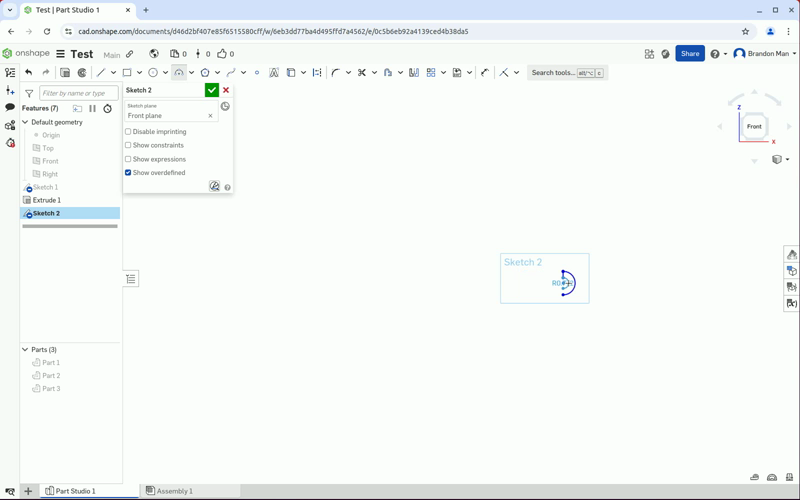
scroll(6)
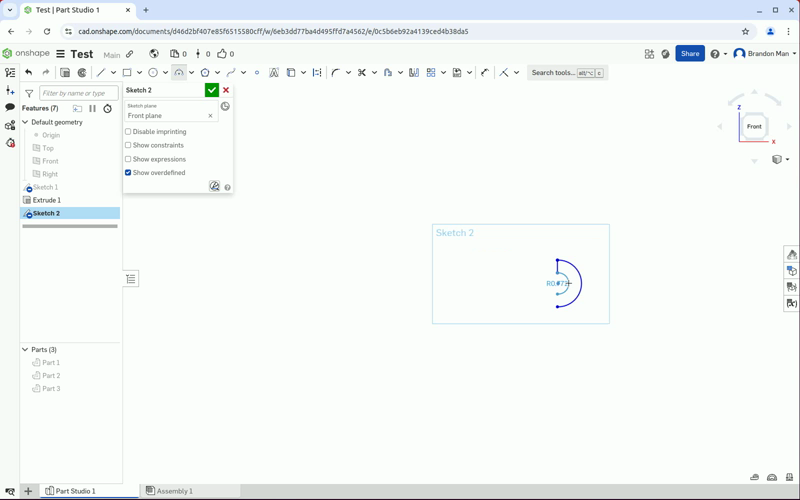
scroll(6)
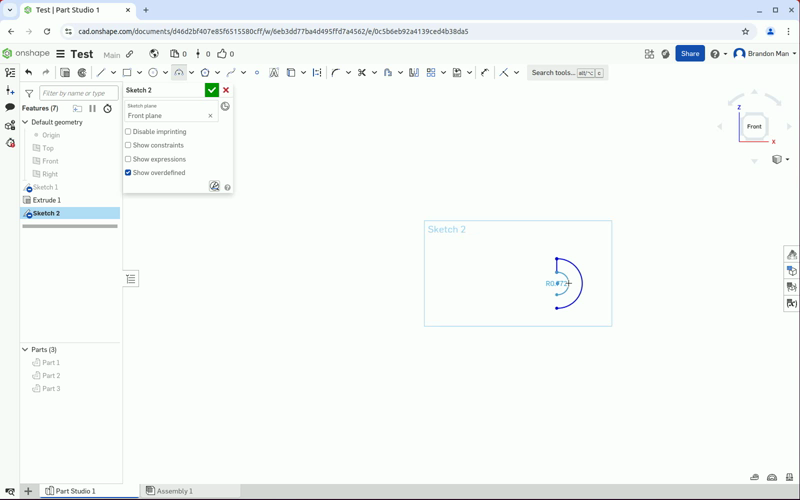
scroll(6)
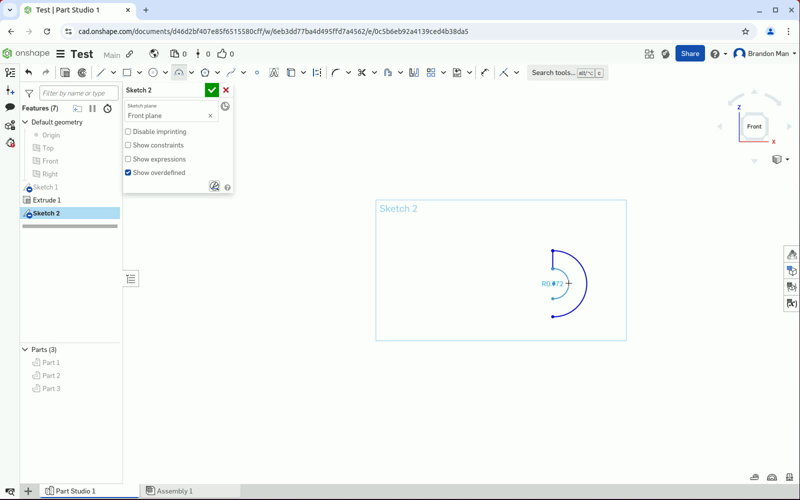
scroll(6)
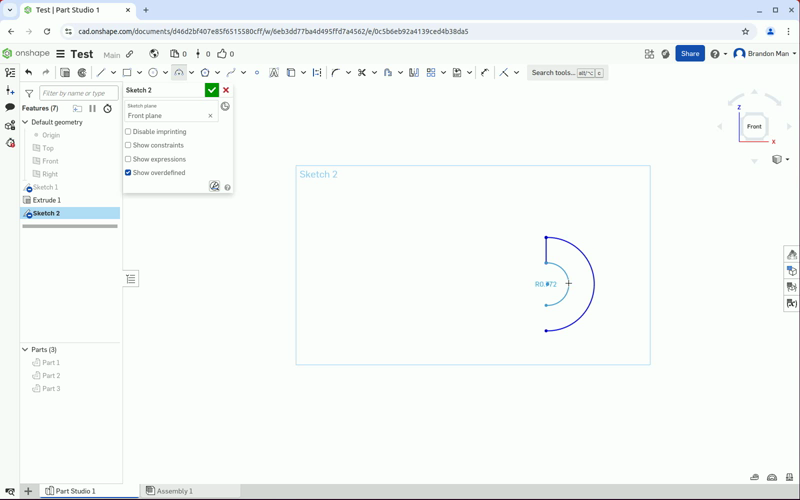
scroll(6)
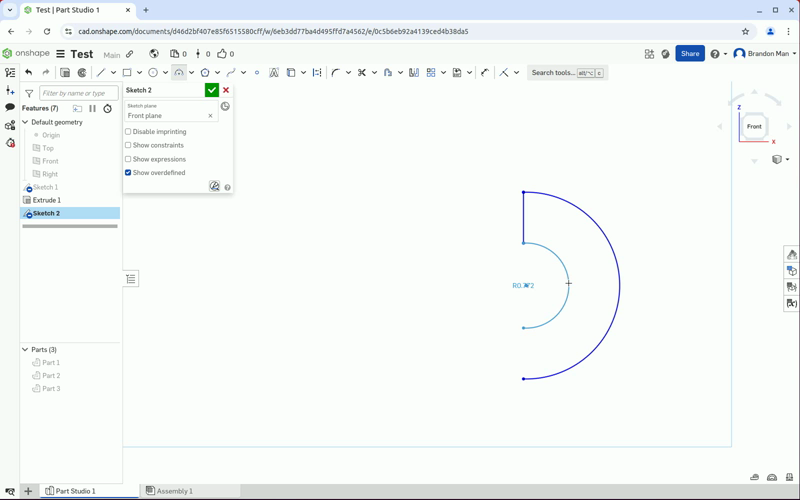
click(568, 282)
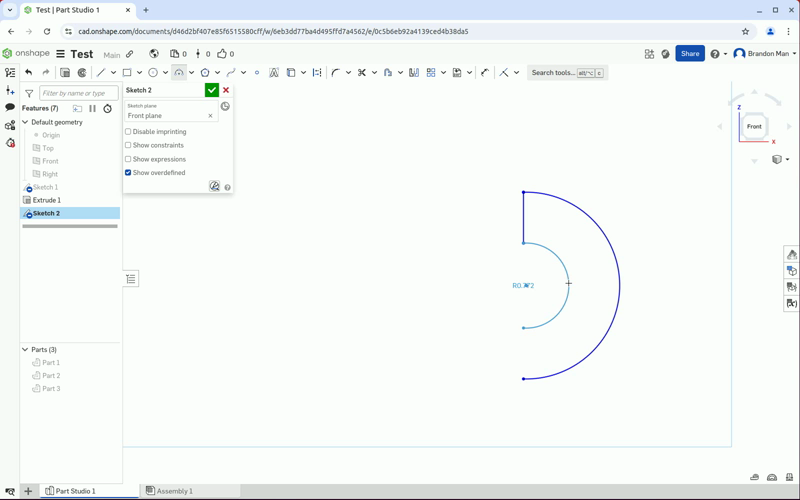
scroll(-6)
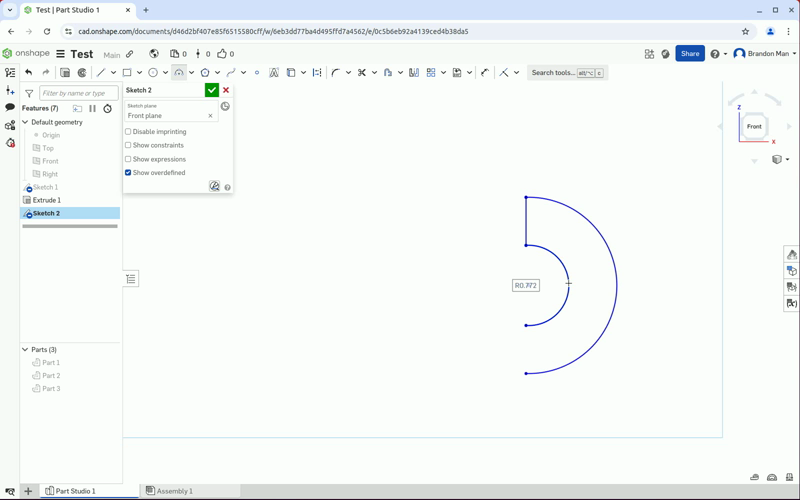
scroll(-6)
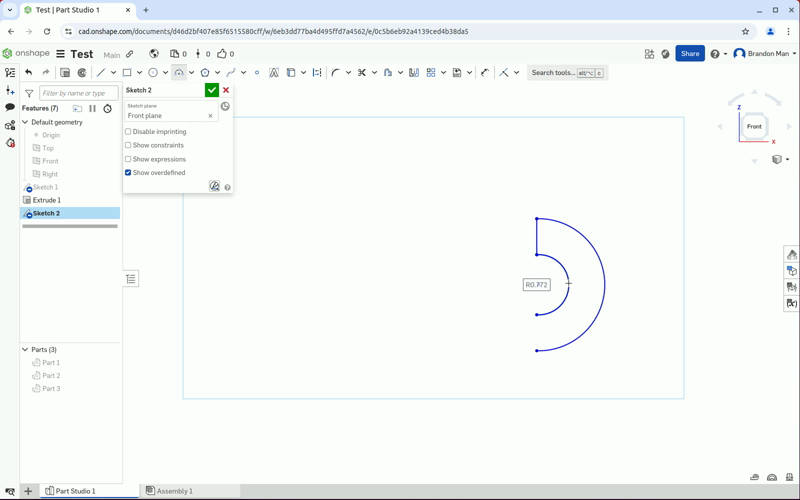
scroll(-6)
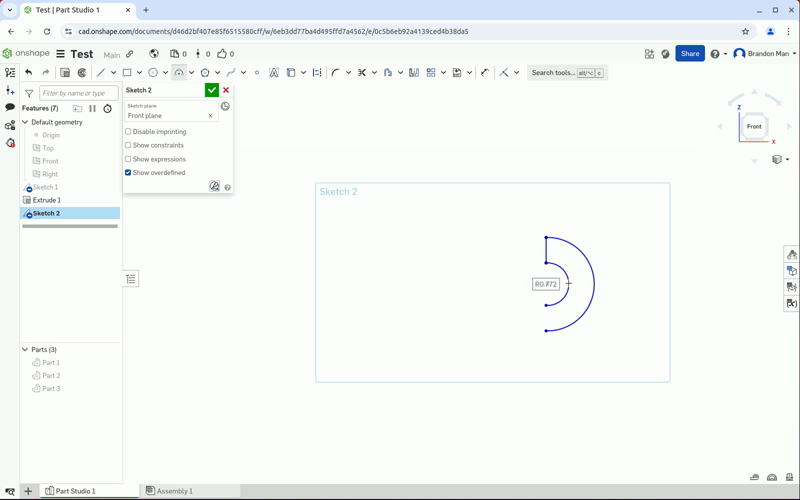
scroll(-6)
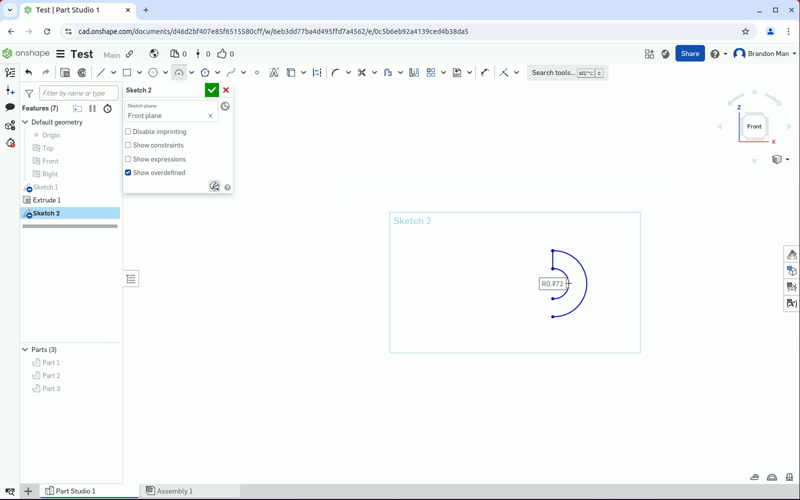
scroll(-6)
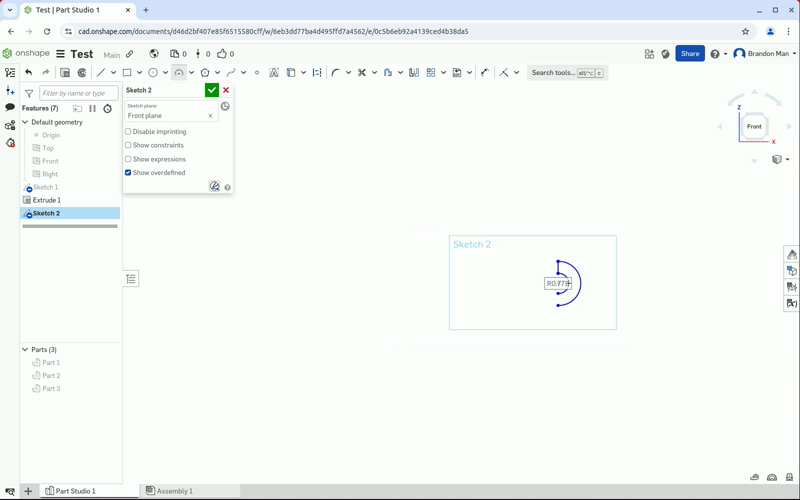
scroll(-6)
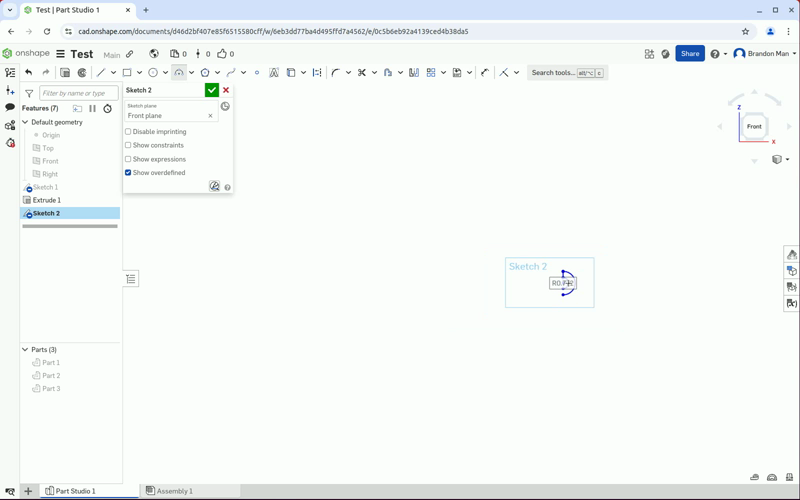
scroll(-6)
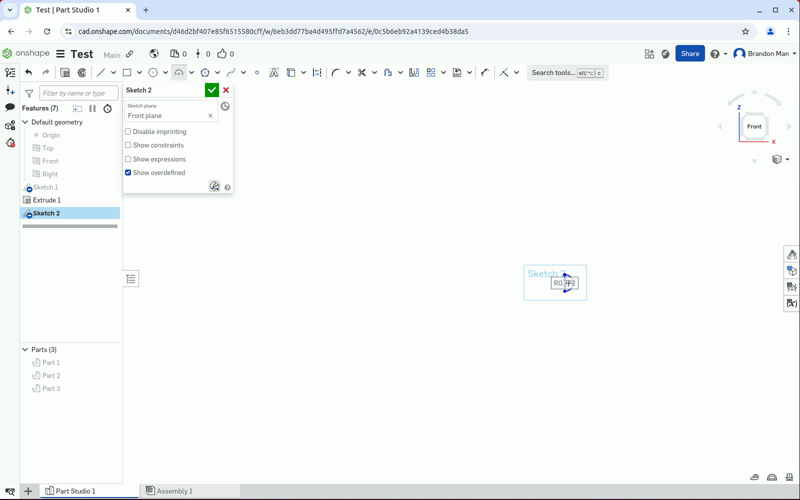
key_up(shift)
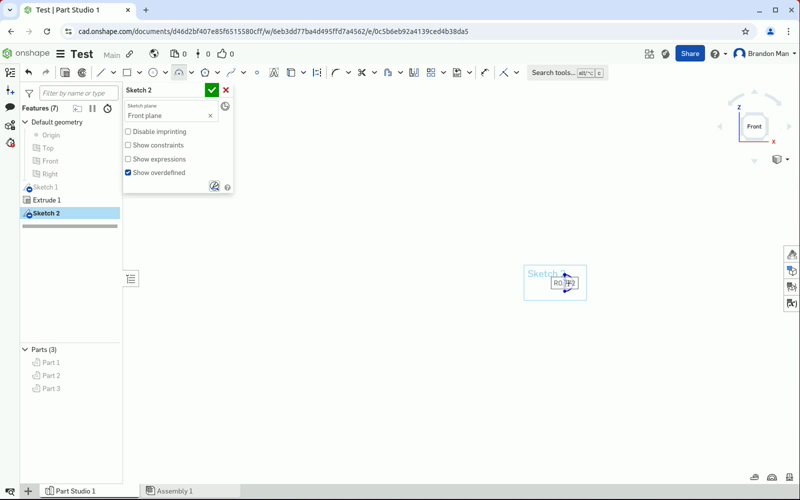
key(esc)
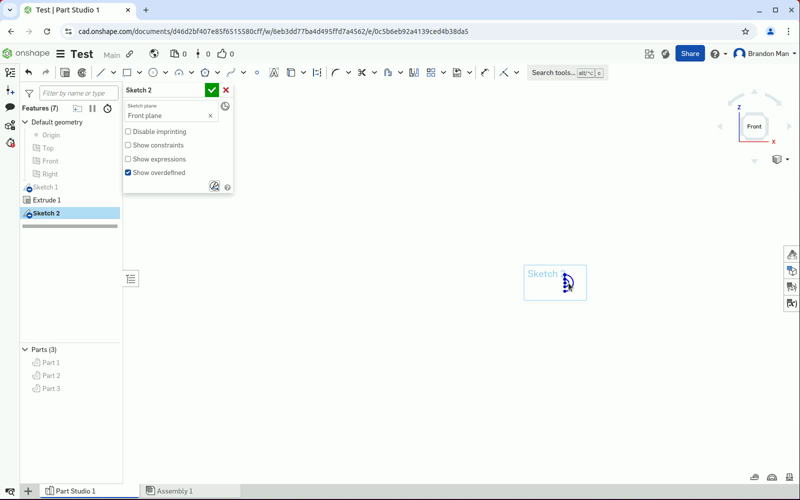
key(l)
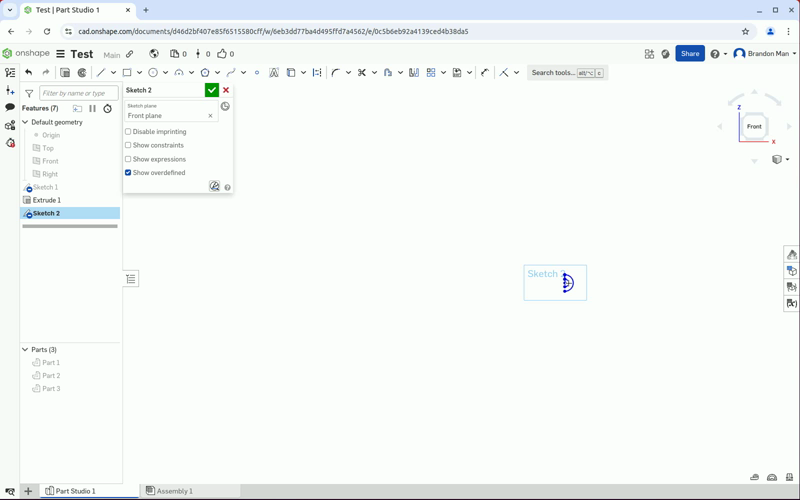
mouse_move(564, 286)
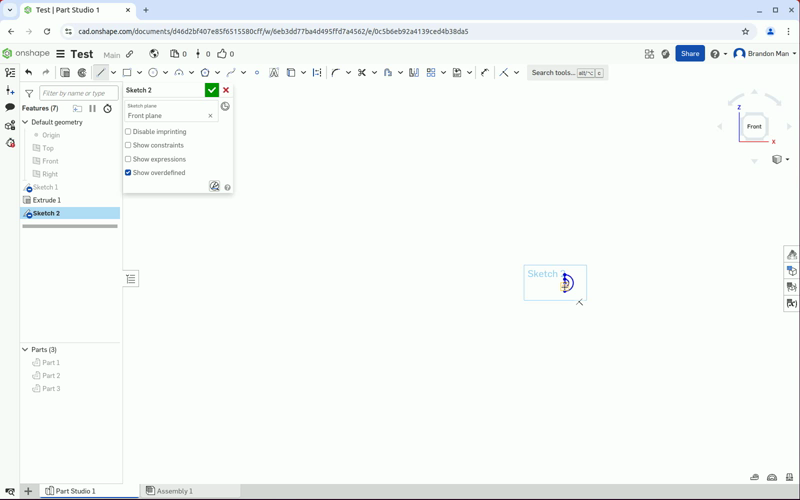
scroll(6)
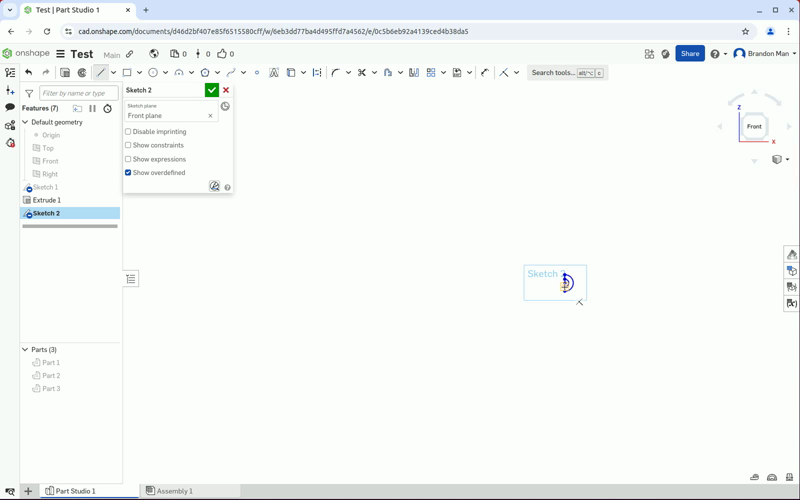
scroll(6)
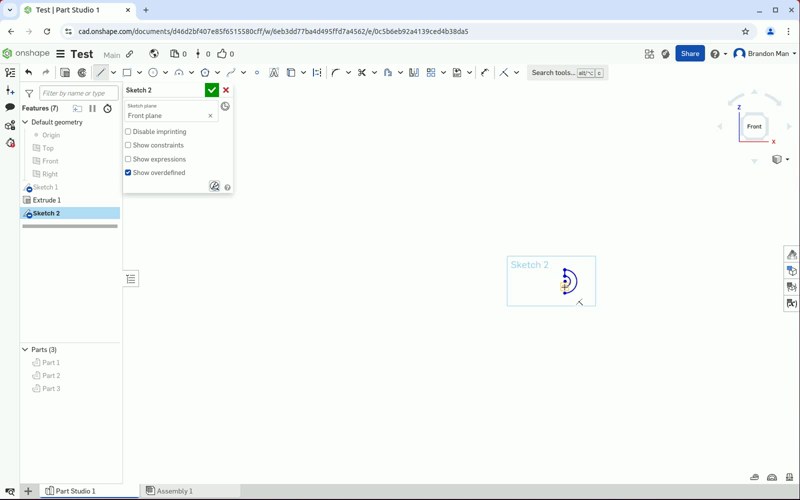
scroll(6)
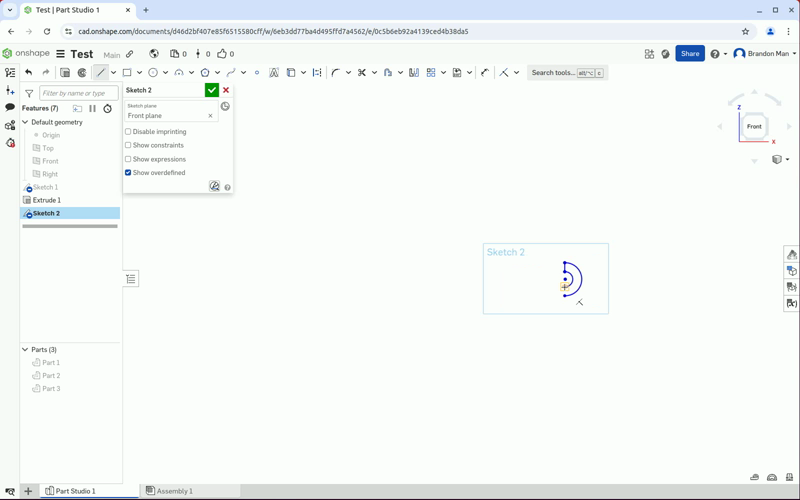
scroll(6)
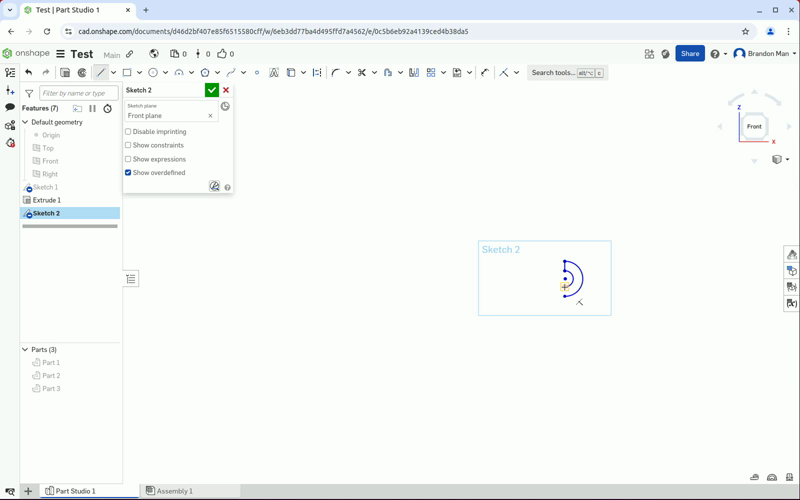
scroll(6)
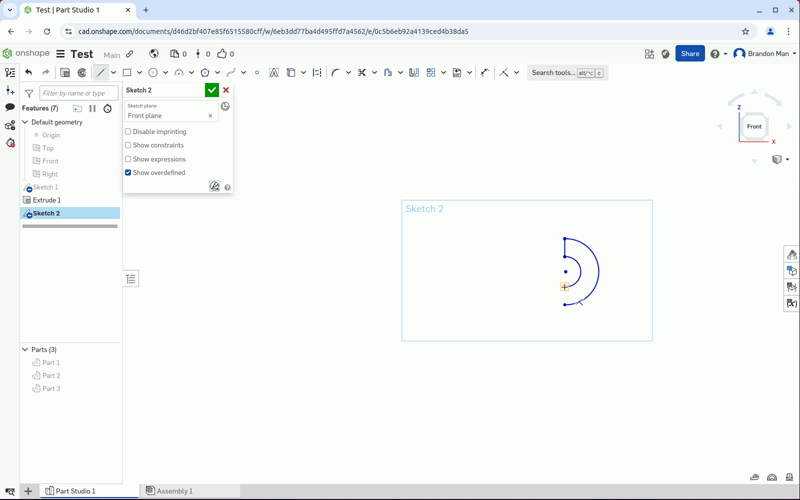
scroll(6)
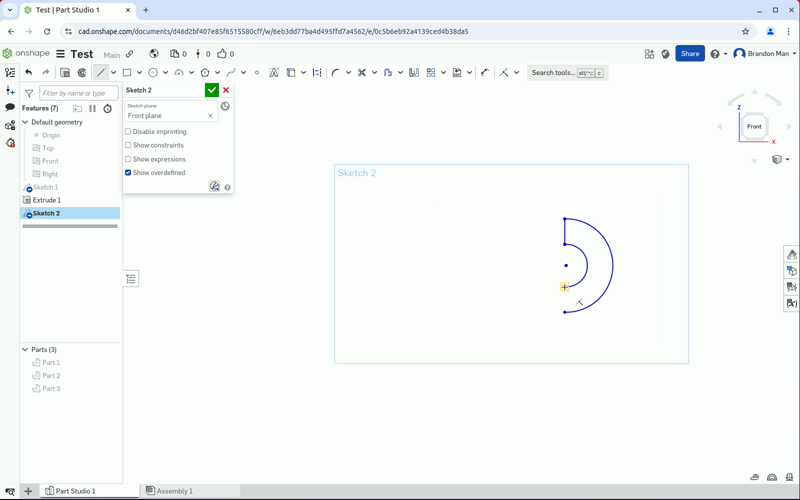
scroll(6)
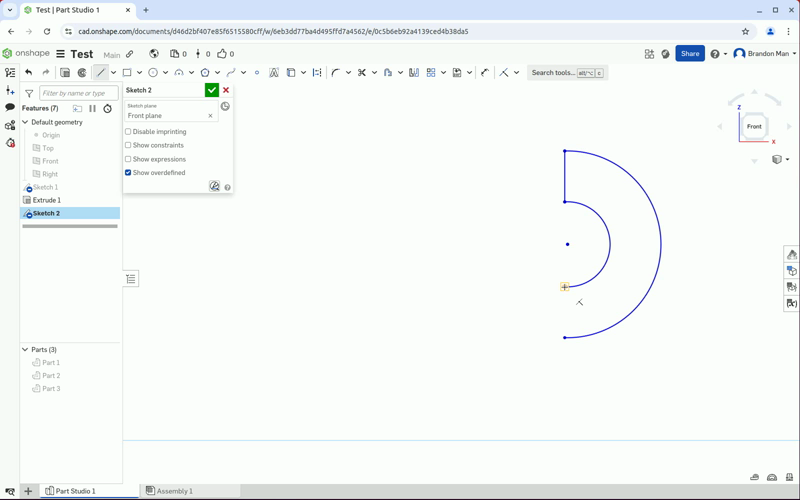
click(564, 286)
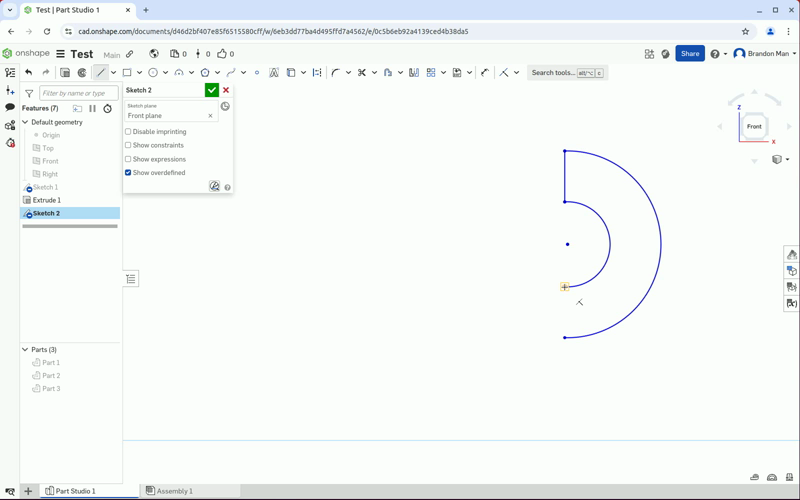
scroll(-6)
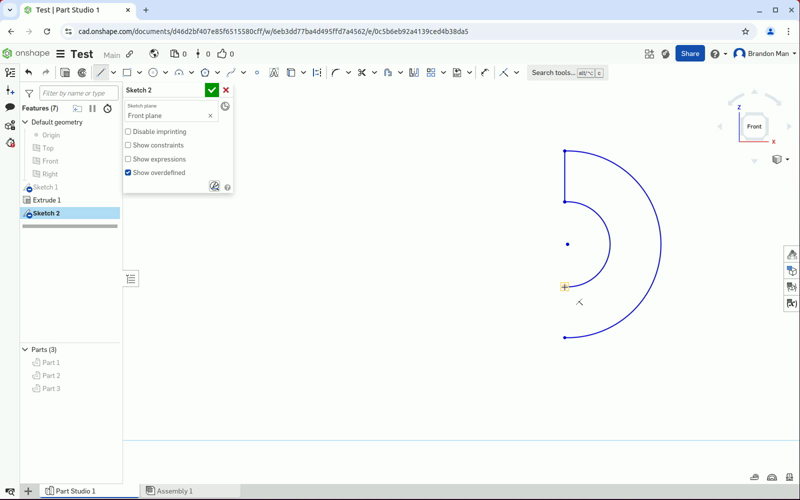
scroll(-6)
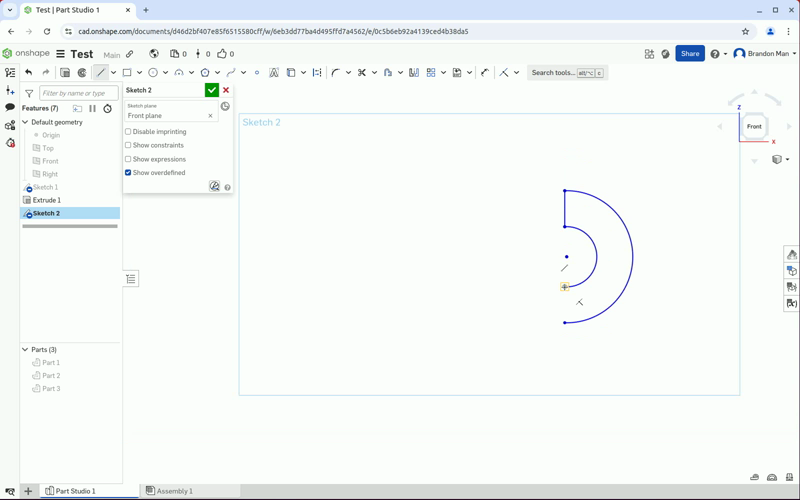
scroll(-6)
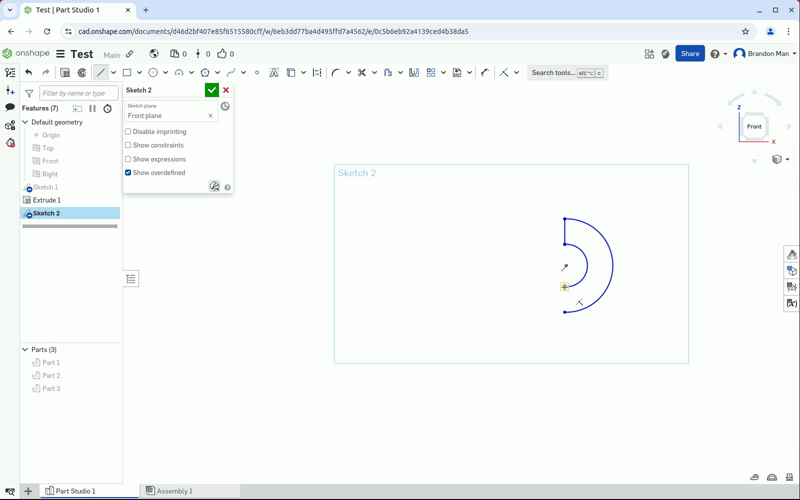
scroll(-6)
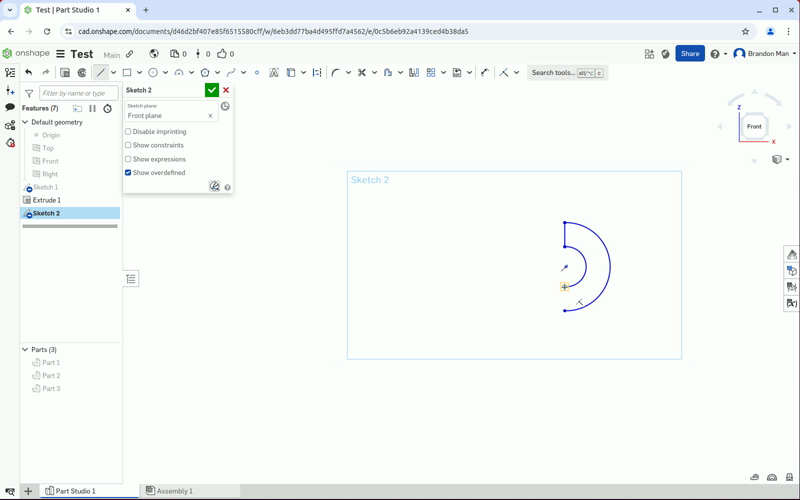
scroll(-6)
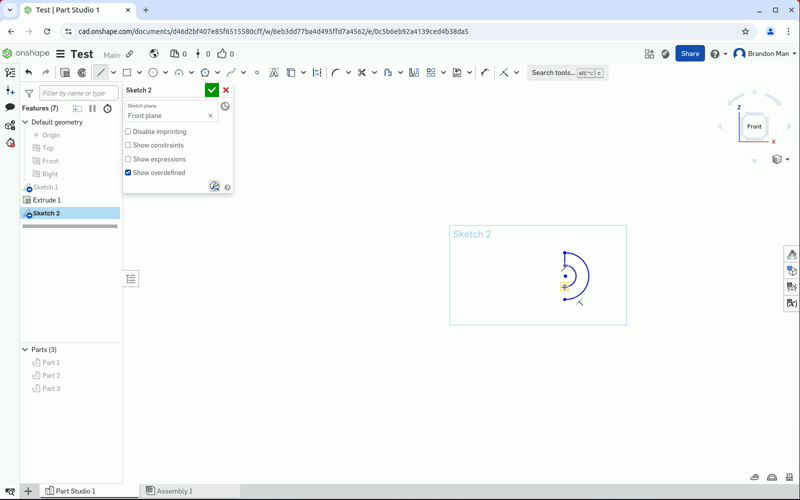
scroll(-6)
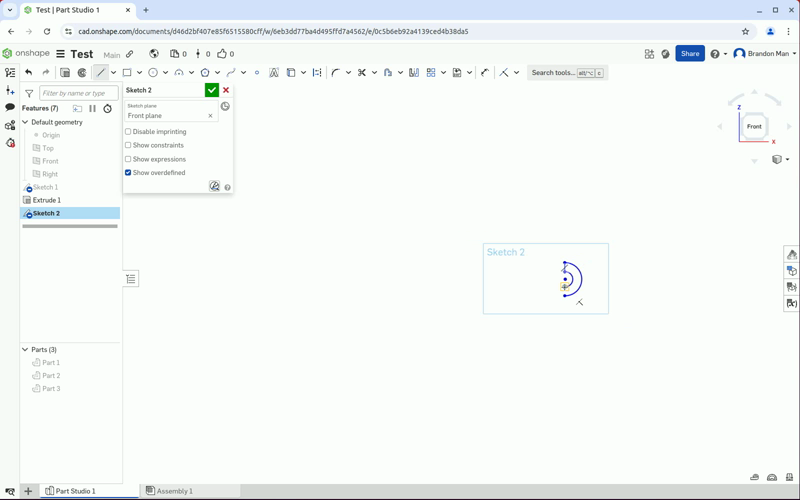
scroll(-6)
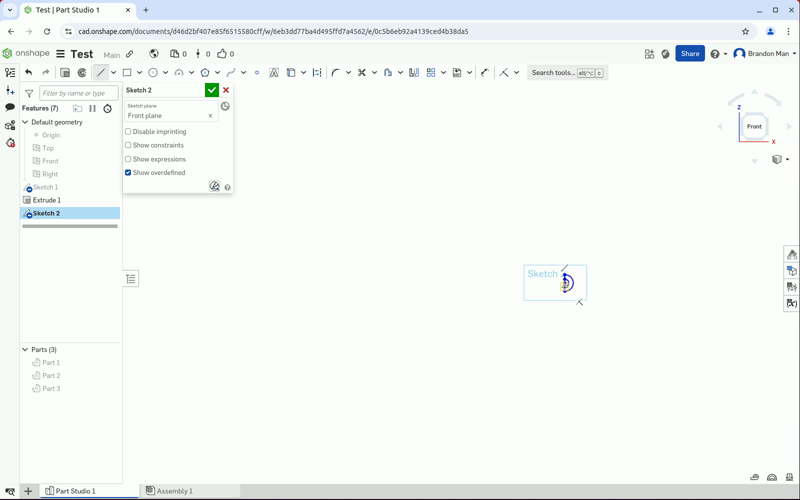
mouse_move(589, 286)
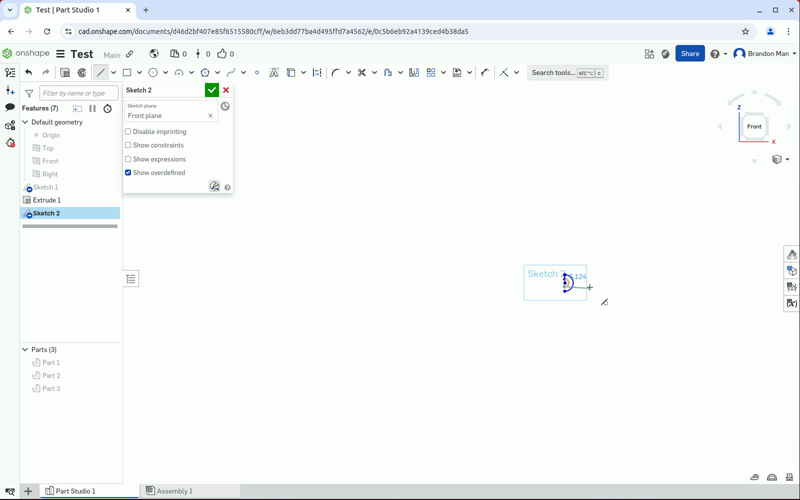
key_down(shift)
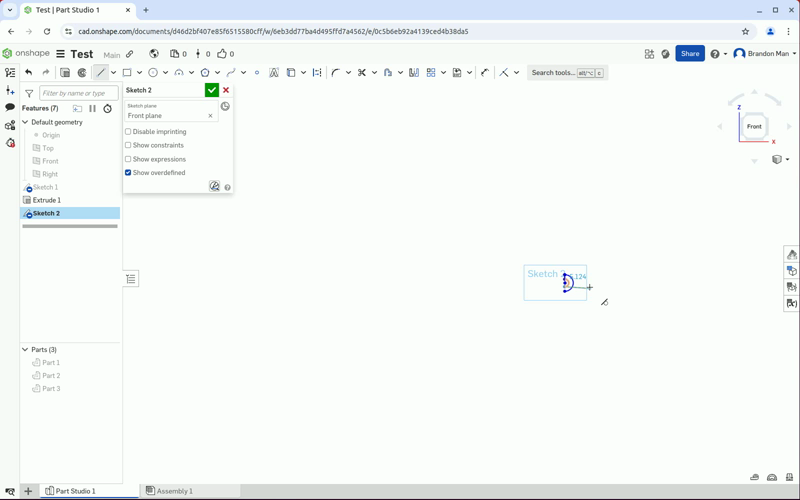
mouse_move(564, 291)
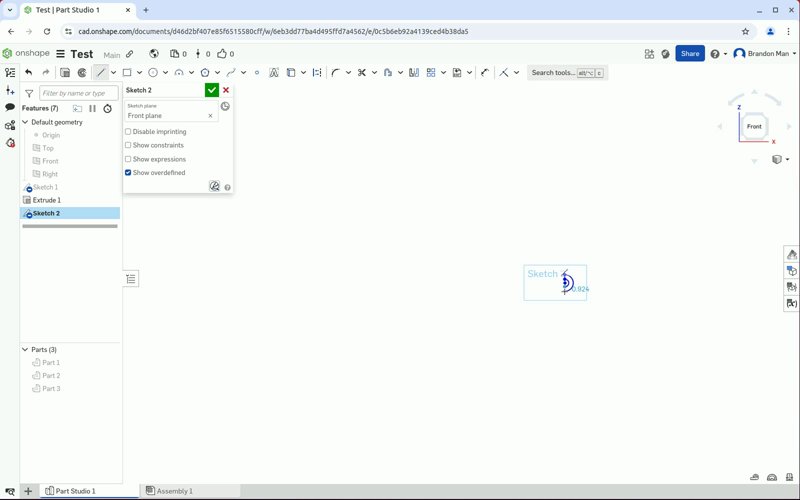
scroll(6)
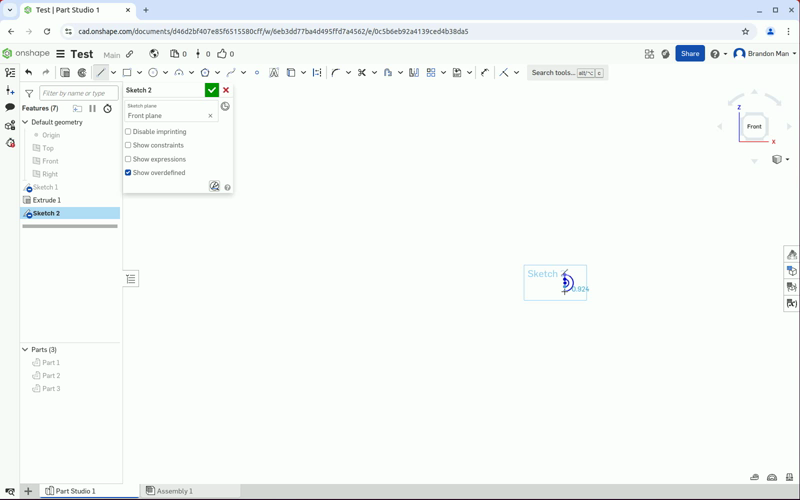
scroll(6)
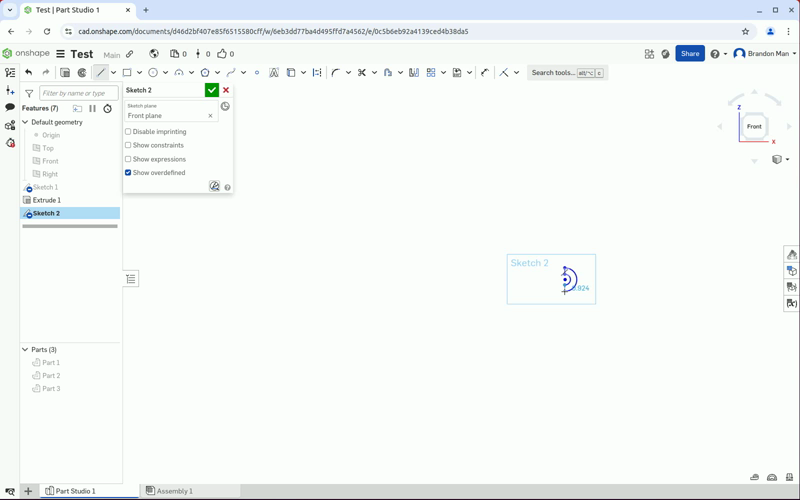
scroll(6)
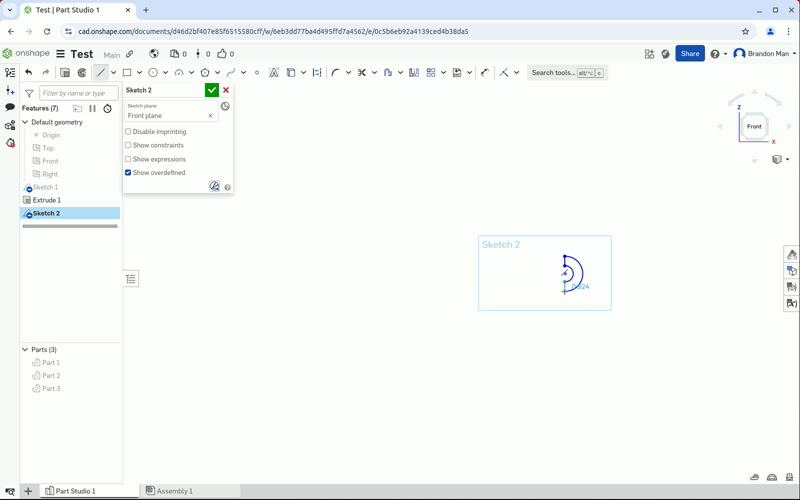
scroll(6)
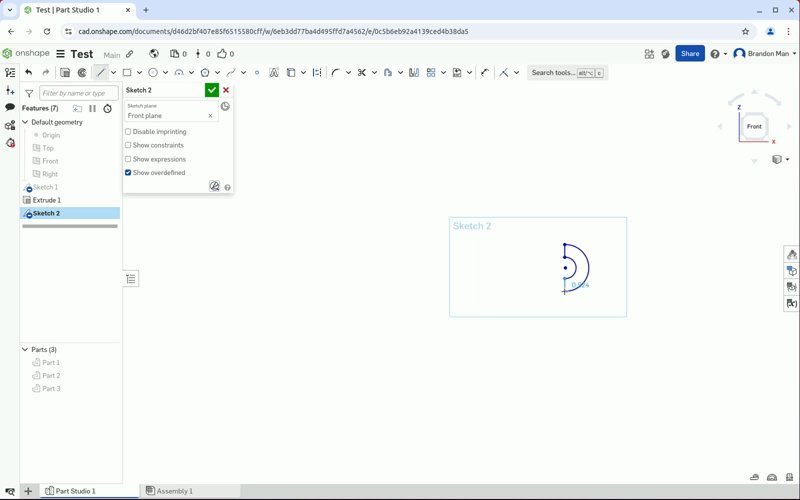
scroll(6)
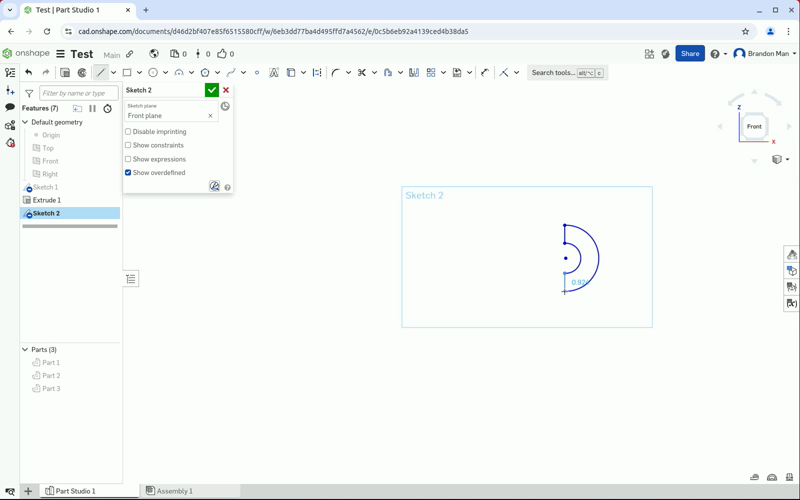
scroll(6)
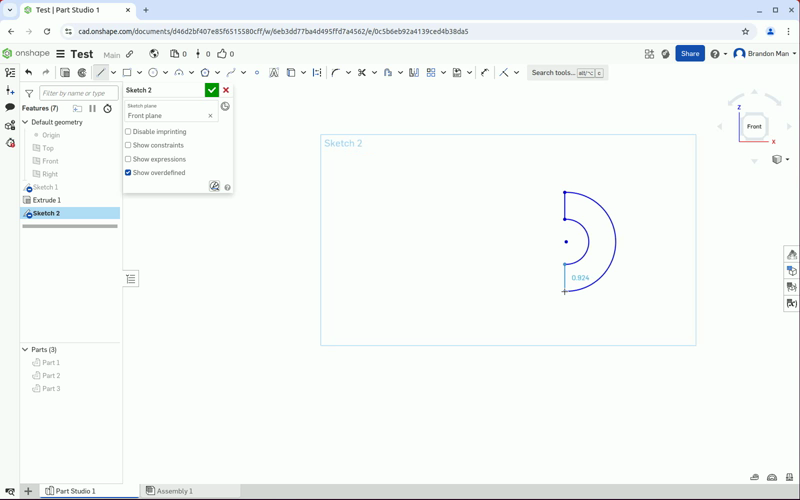
scroll(6)
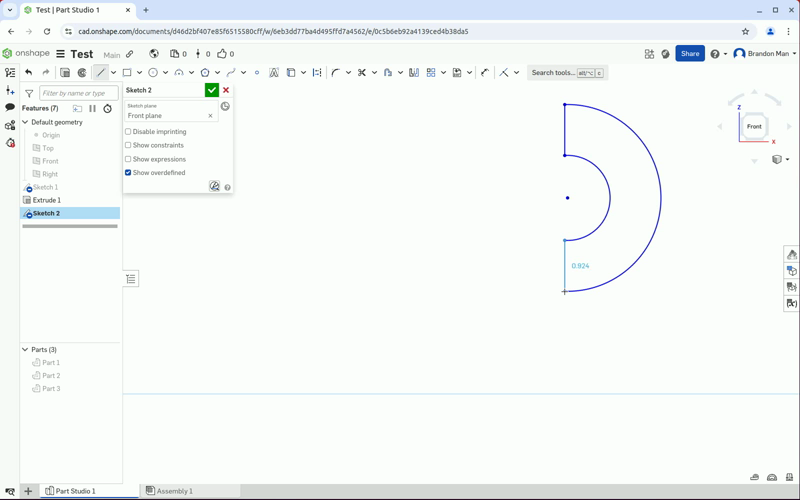
key_up(shift)
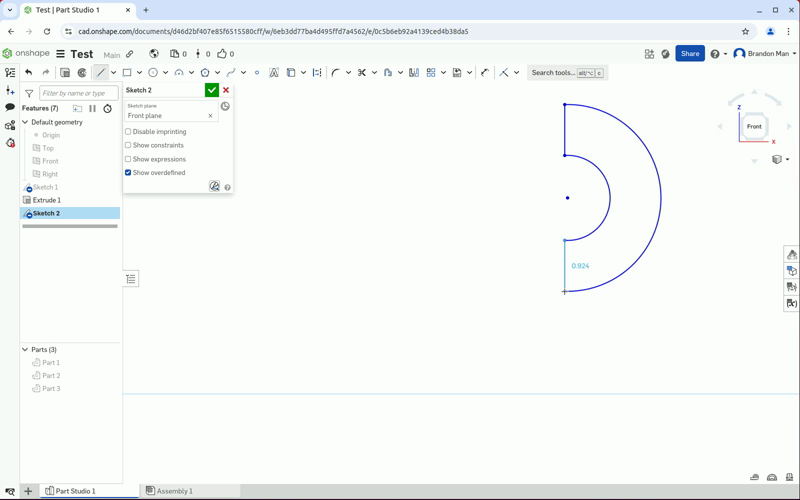
click(564, 291)
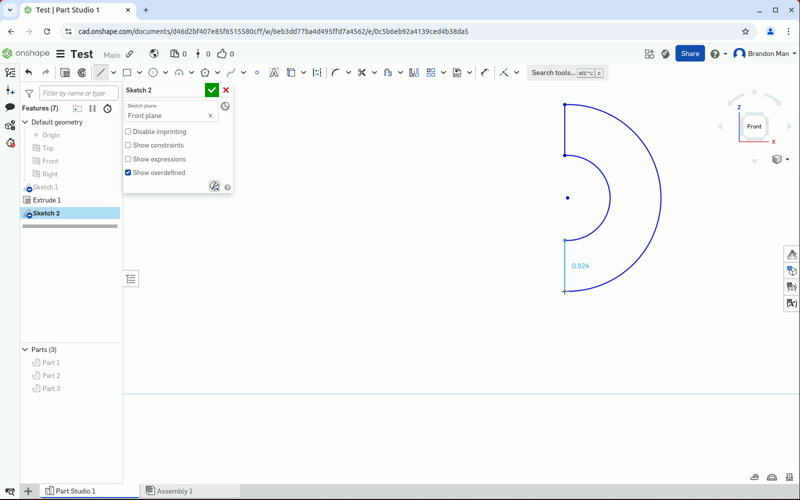
scroll(-6)
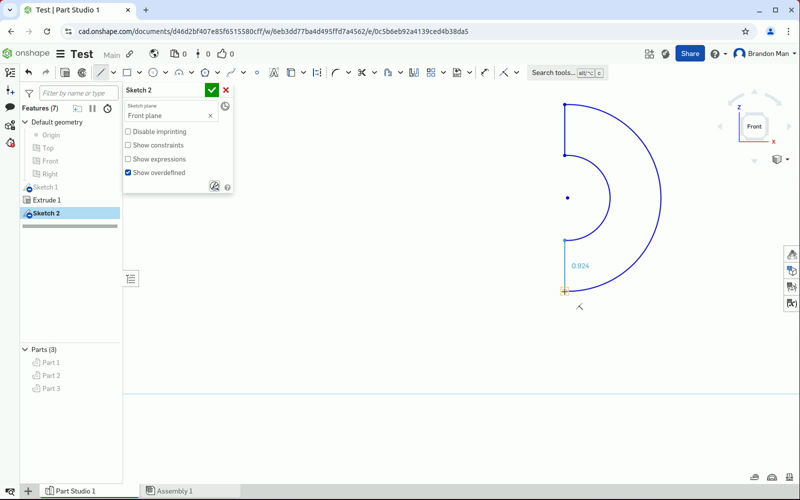
scroll(-6)
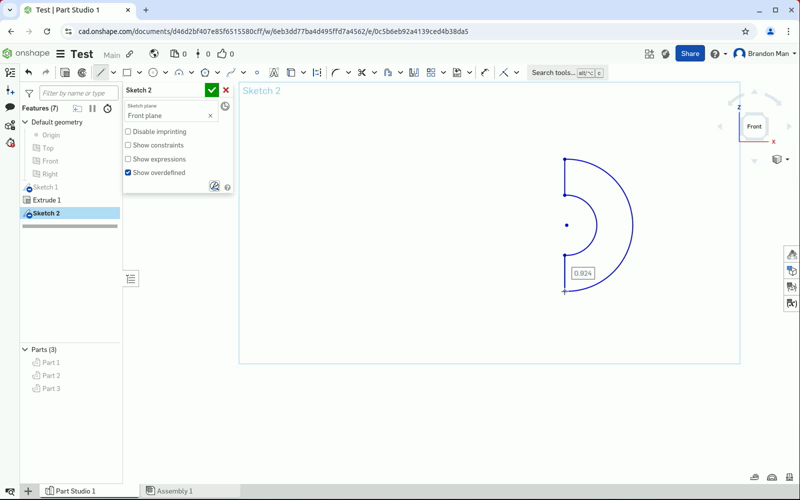
scroll(-6)
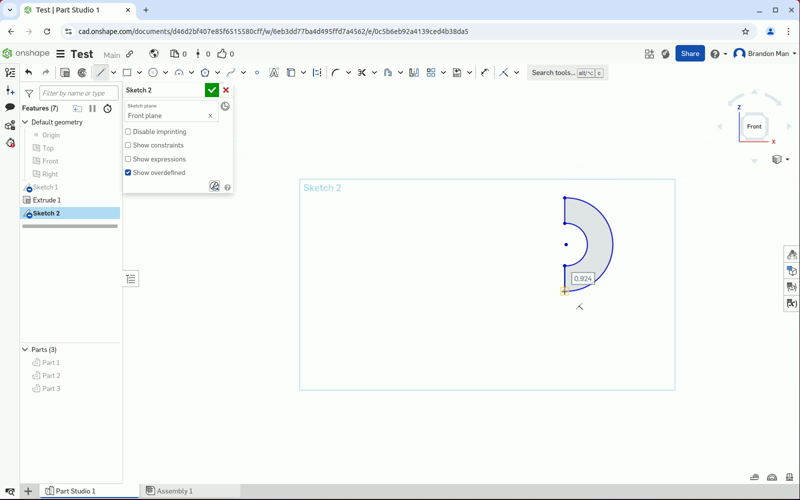
scroll(-6)
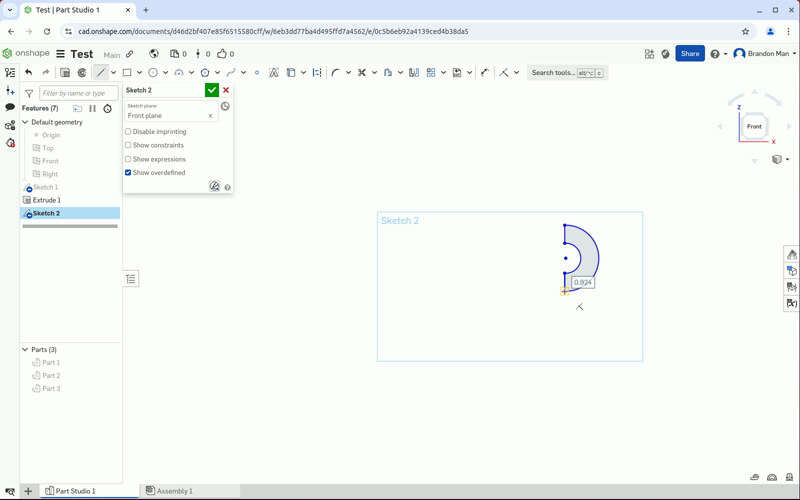
scroll(-6)
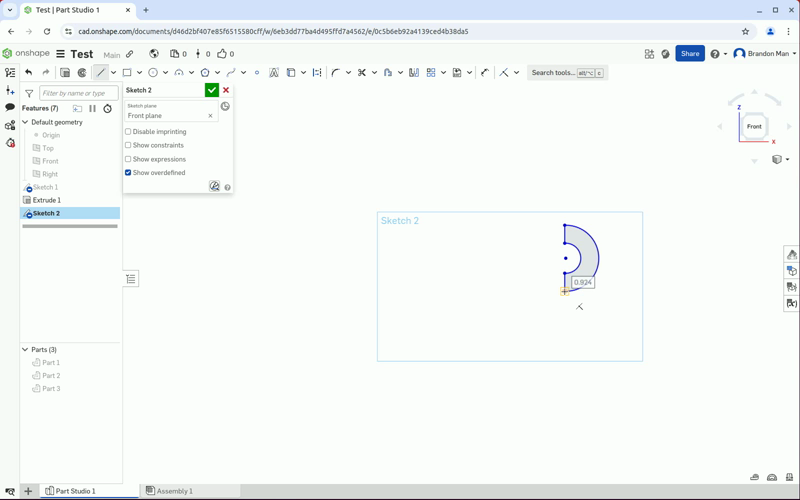
scroll(-6)
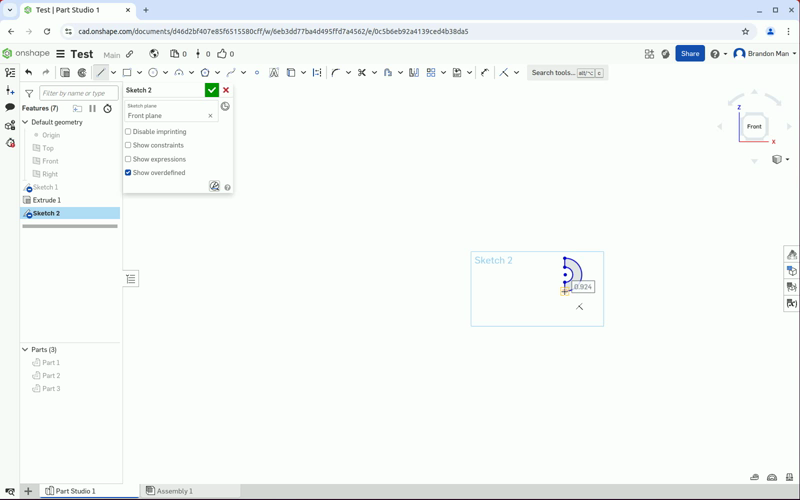
scroll(-6)
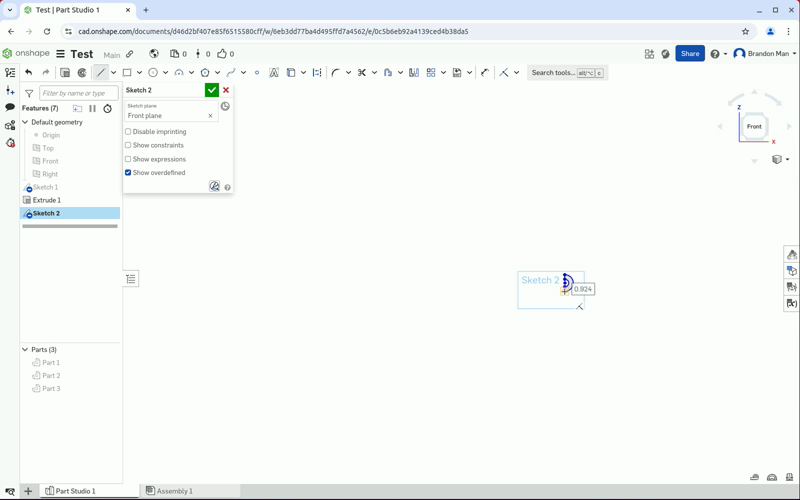
key(esc)
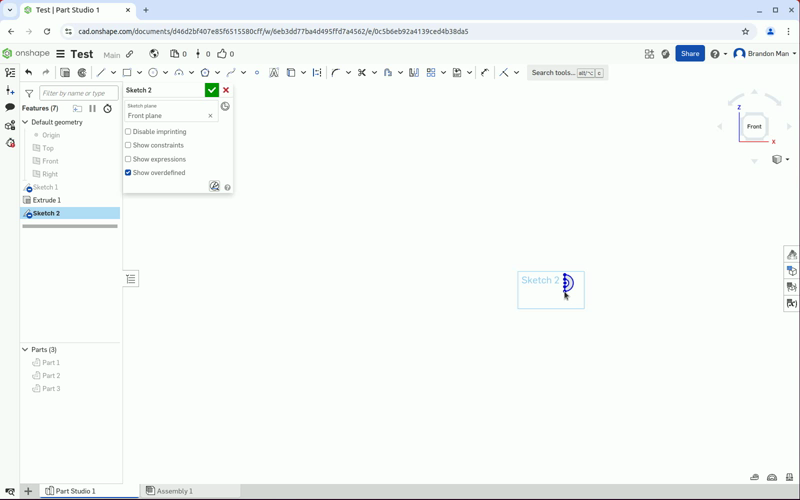
mouse_move(566, 285)
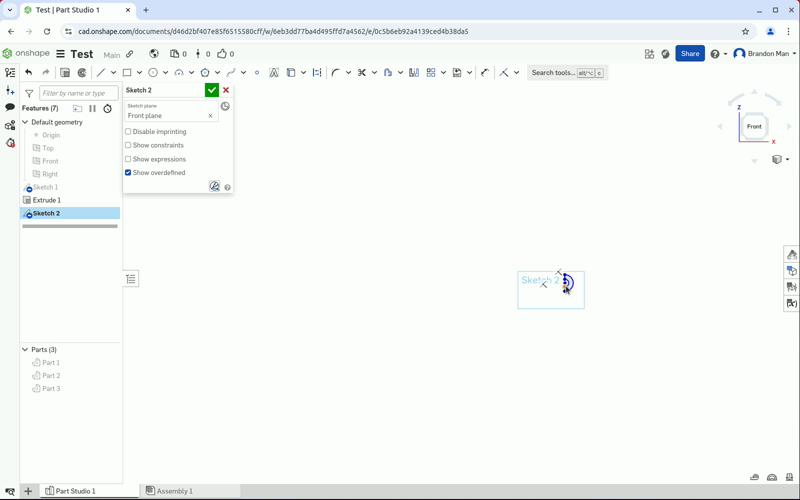
scroll(6)
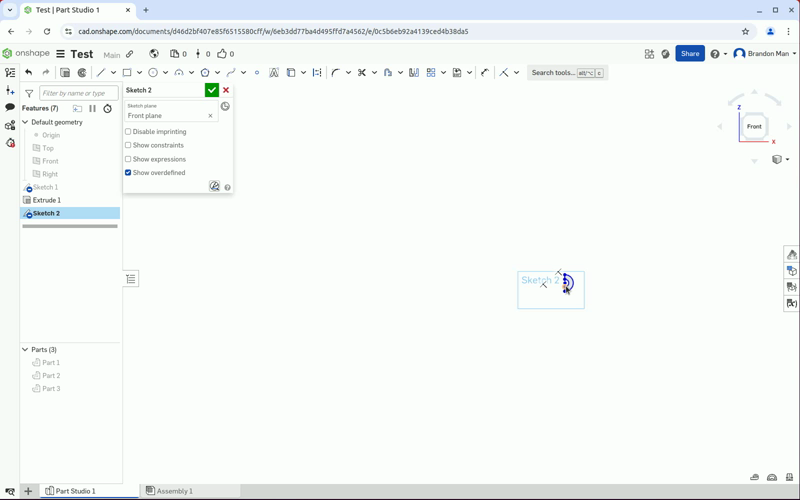
scroll(6)
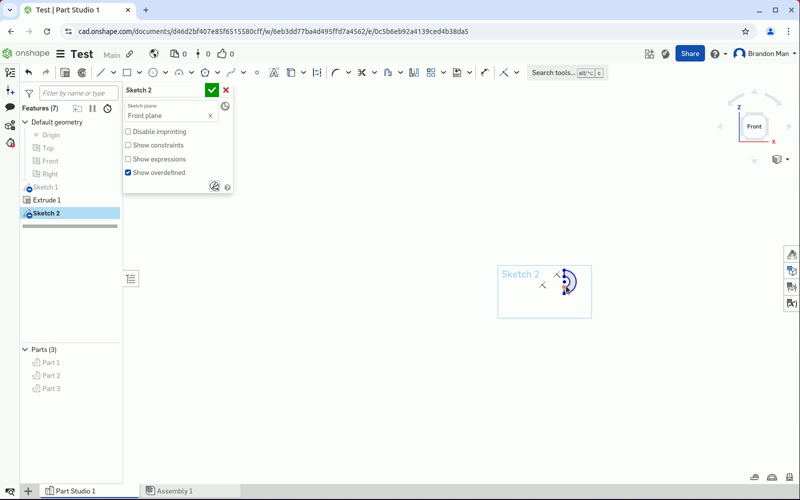
scroll(6)
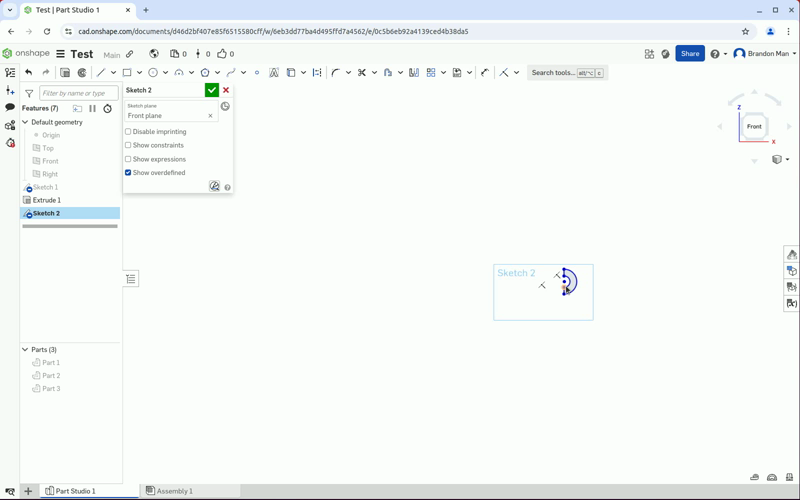
scroll(6)
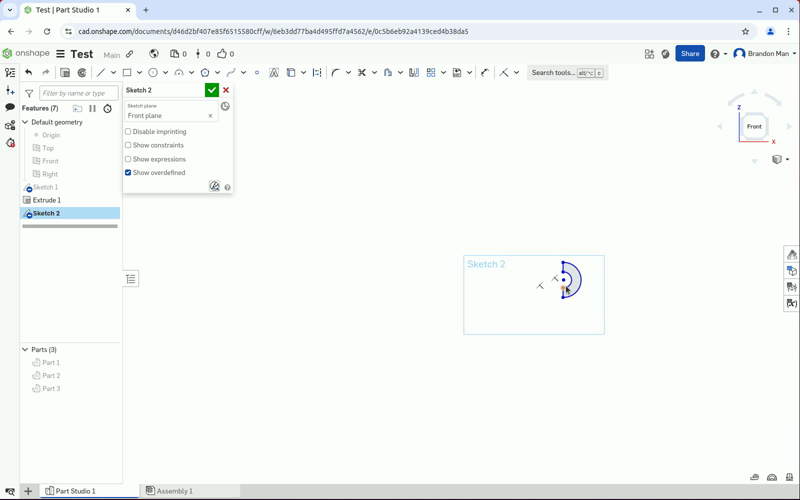
scroll(6)
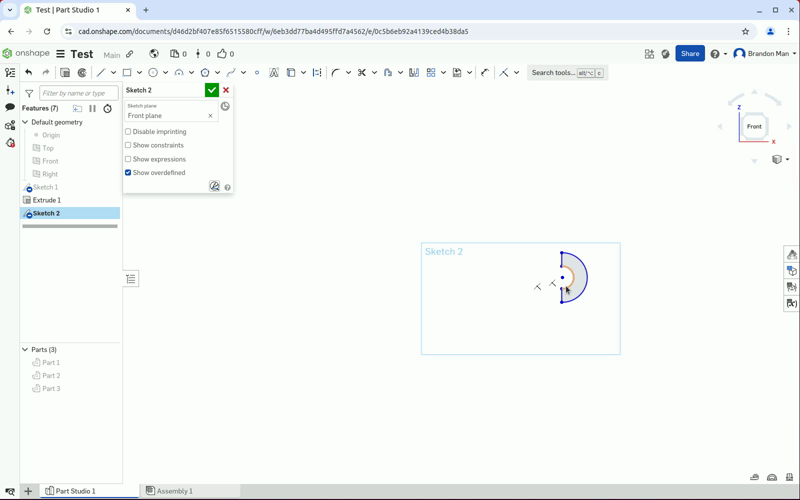
scroll(6)
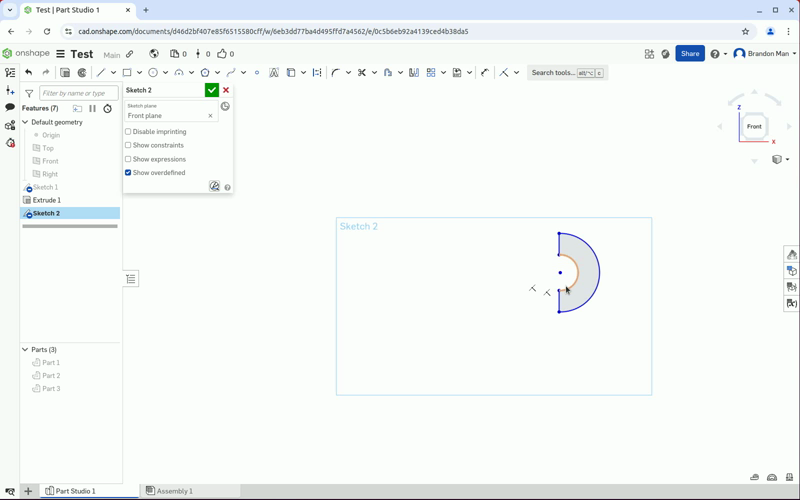
scroll(6)
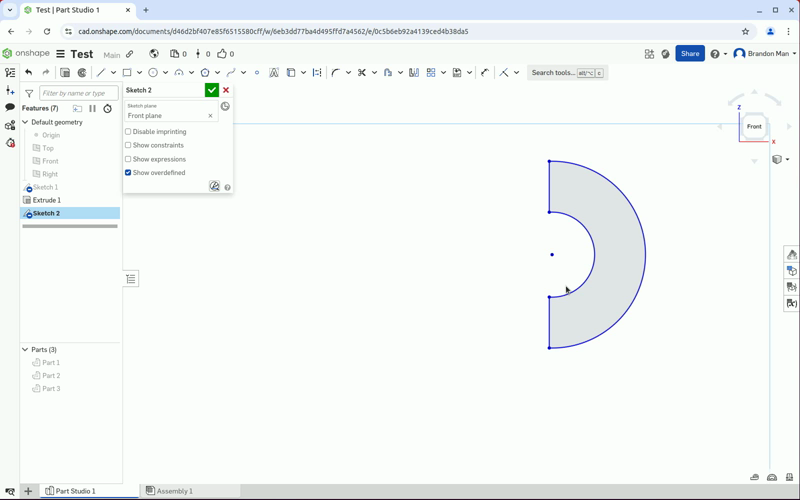
click(566, 285)
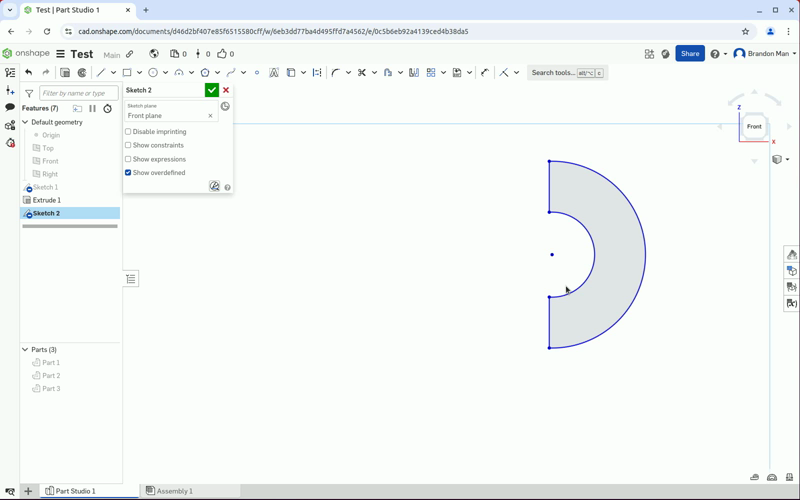
scroll(-6)
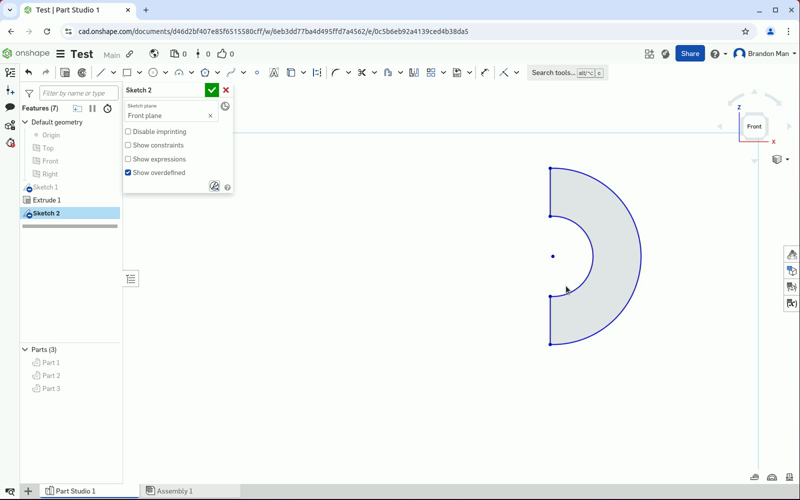
scroll(-6)
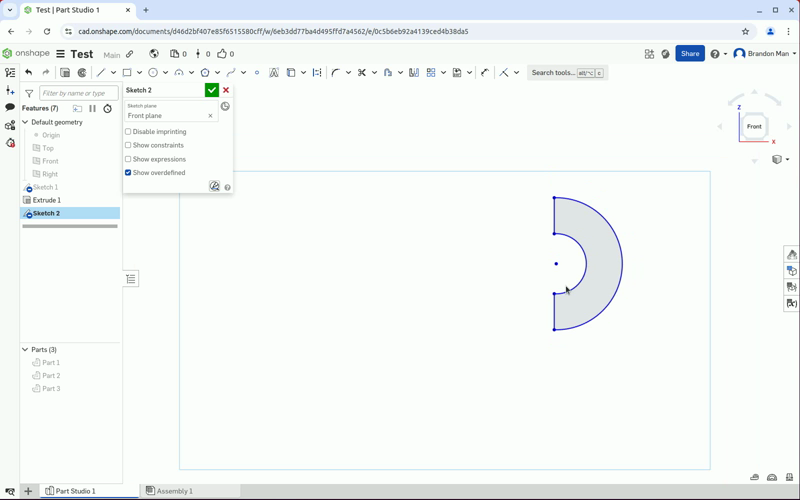
scroll(-6)
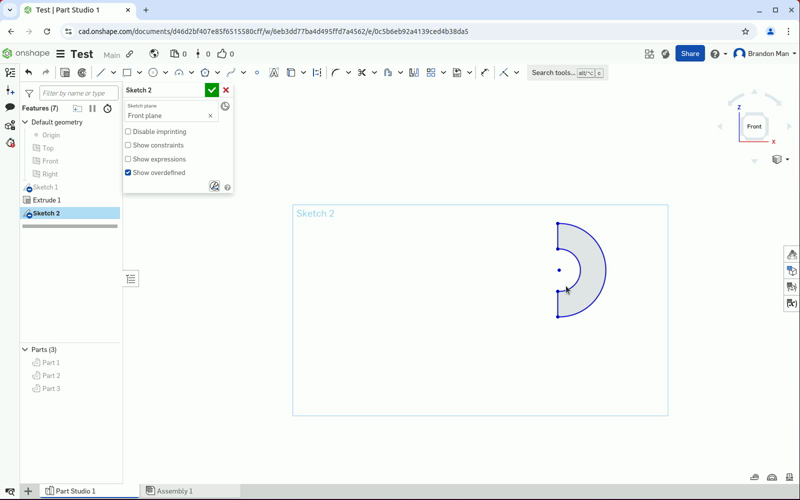
scroll(-6)
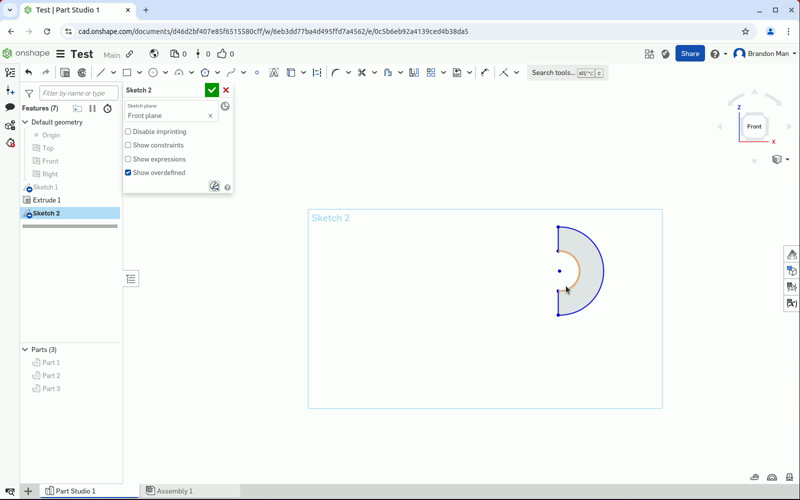
scroll(-6)
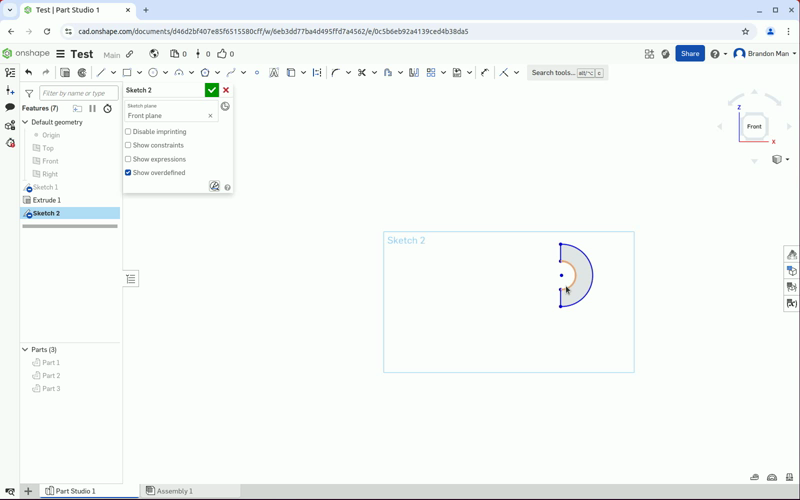
scroll(-6)
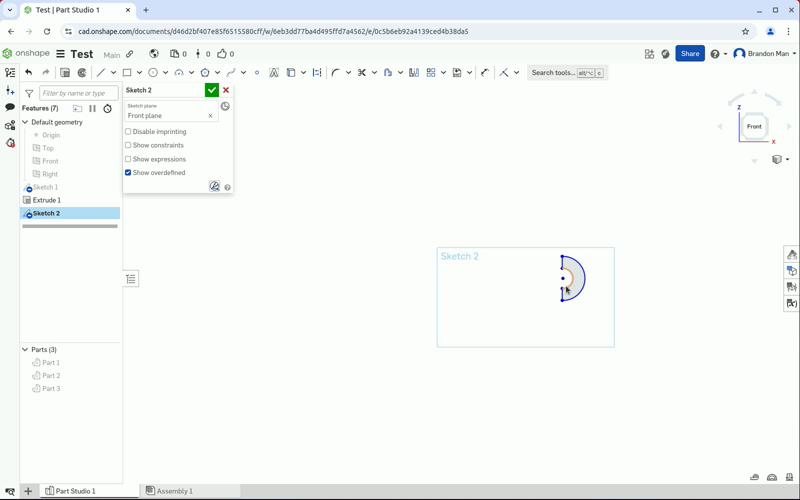
scroll(-6)
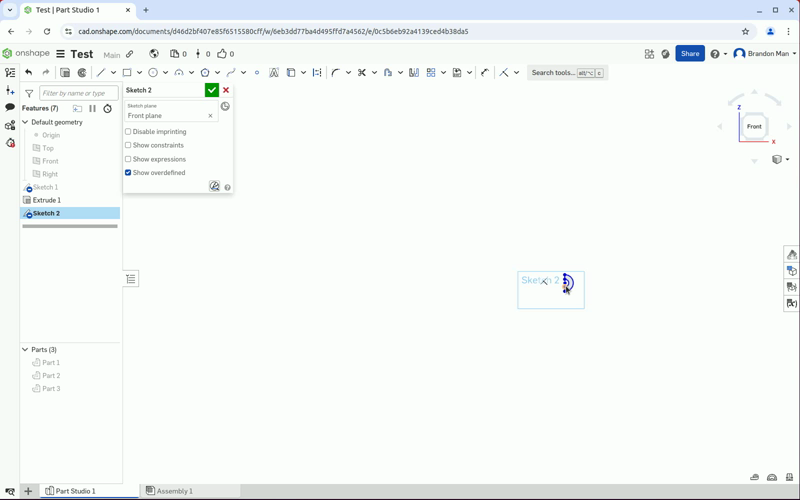
mouse_move(73, 352)
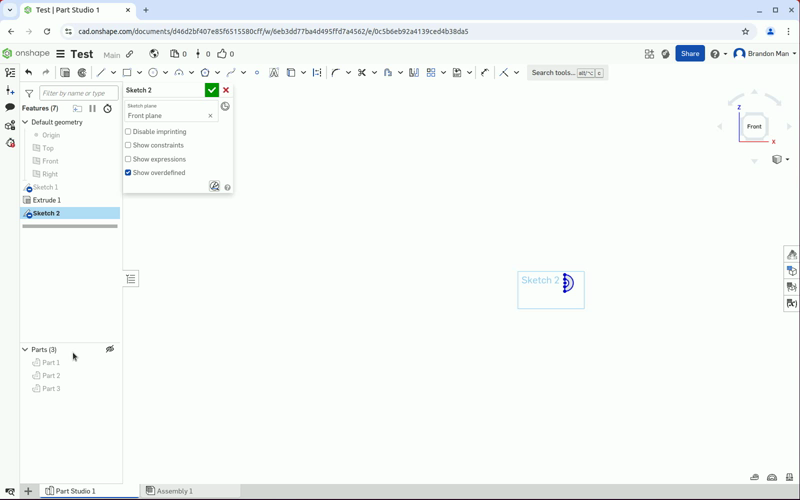
key(shift+y)
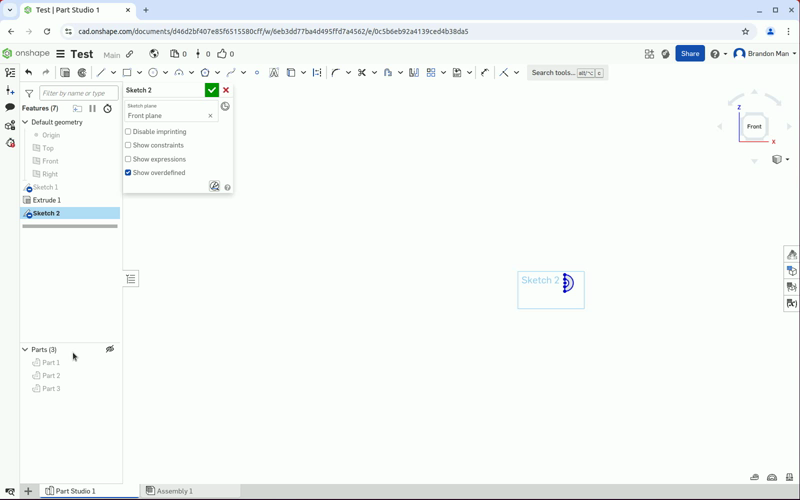
key(shift+e)
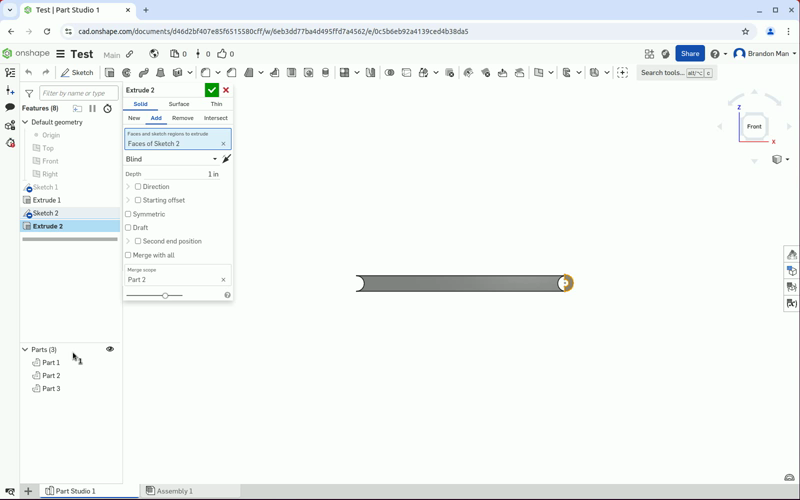
mouse_move(143, 106)
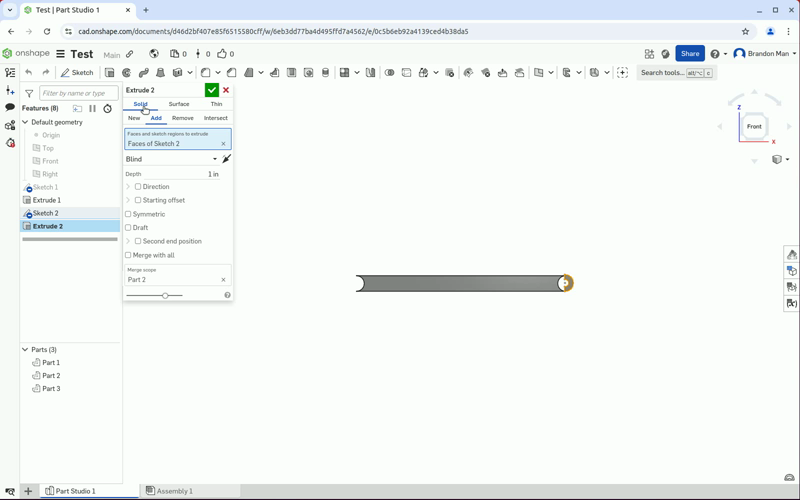
click(143, 106)
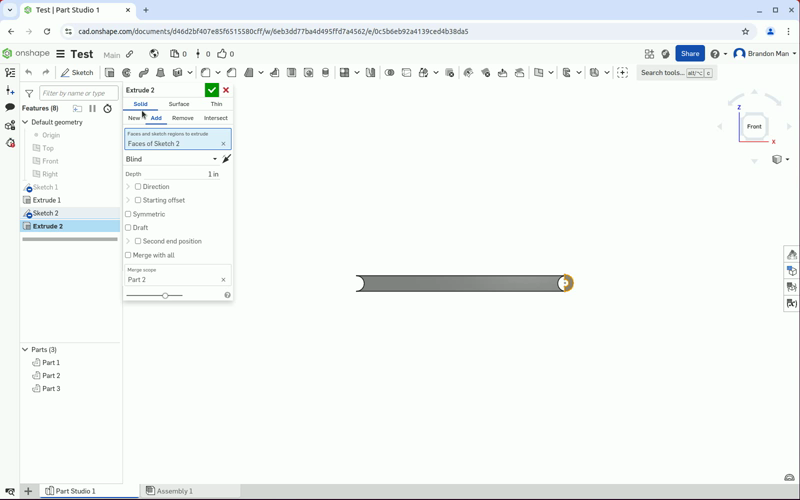
mouse_move(137, 120)
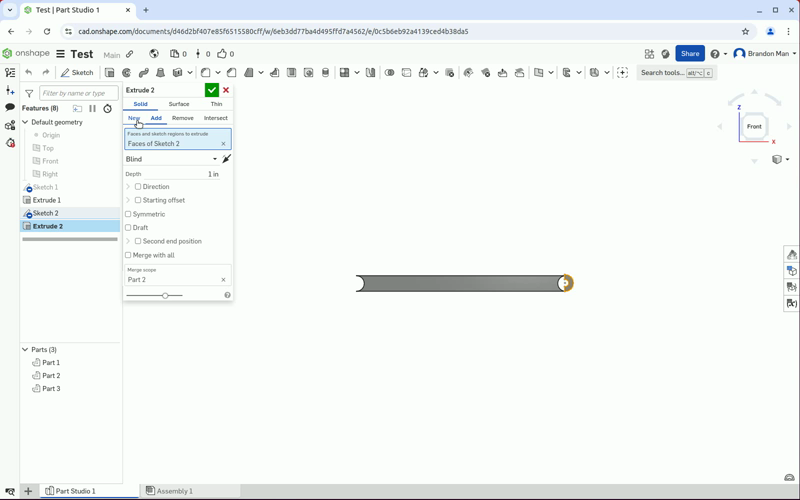
click(137, 120)
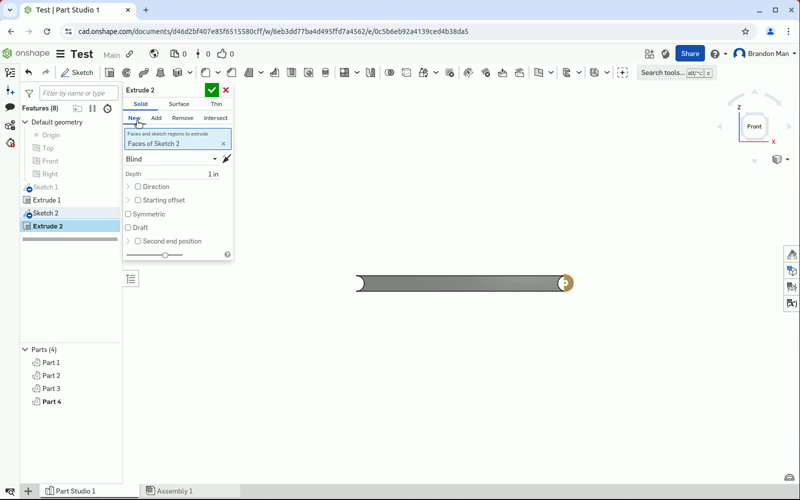
key(tab, 4)
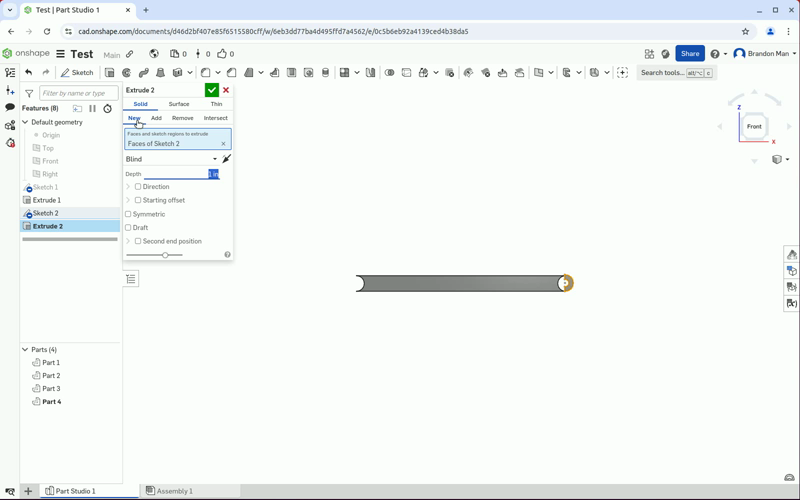
text(0.722)
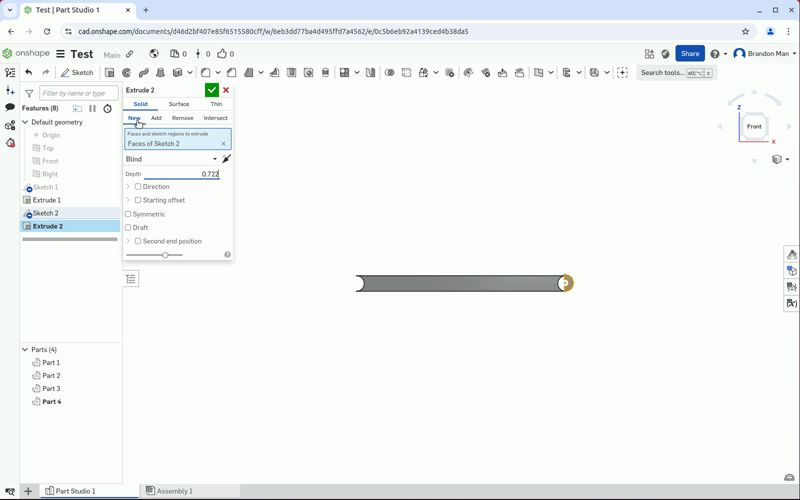
key(enter)
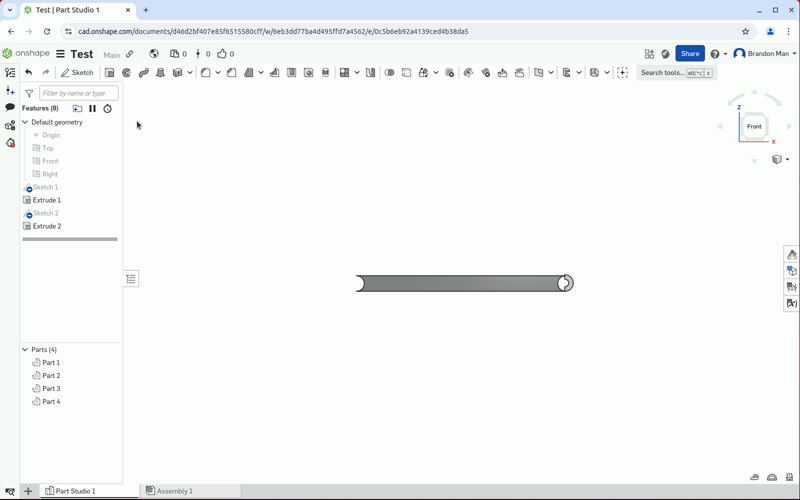
key(shift+h)
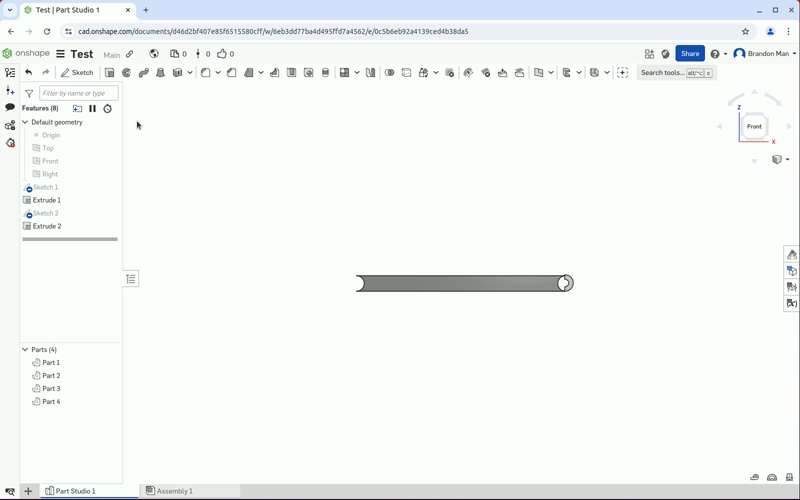
key(shift+h)
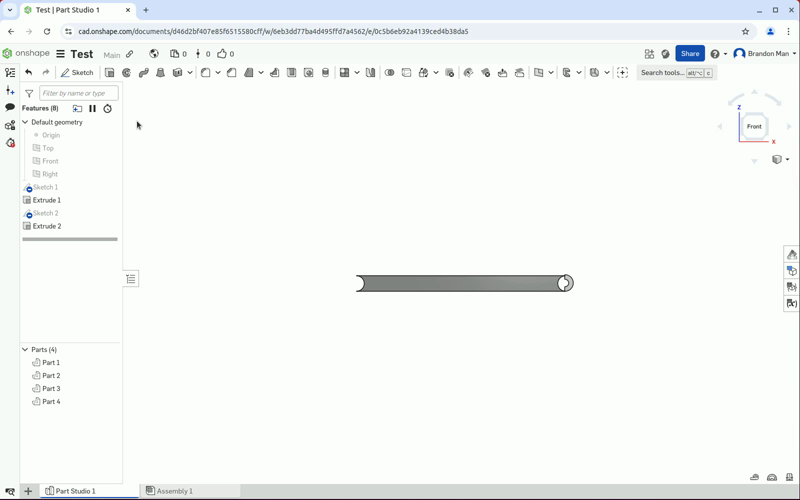
mouse_move(73, 189)
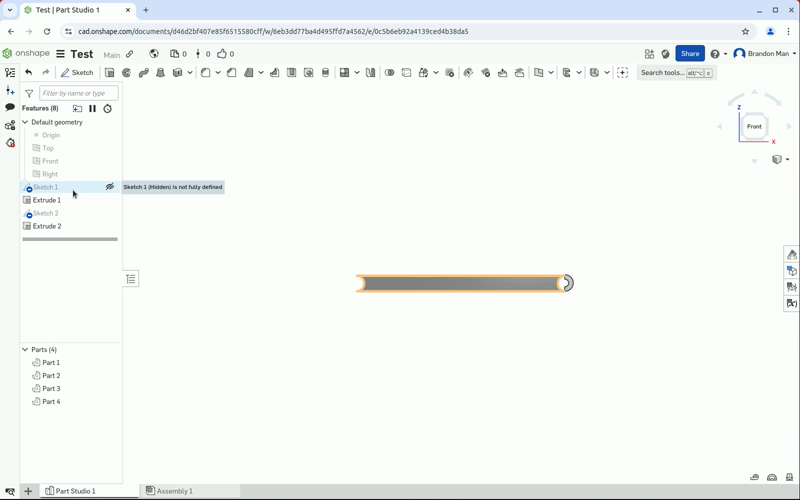
click(73, 189)
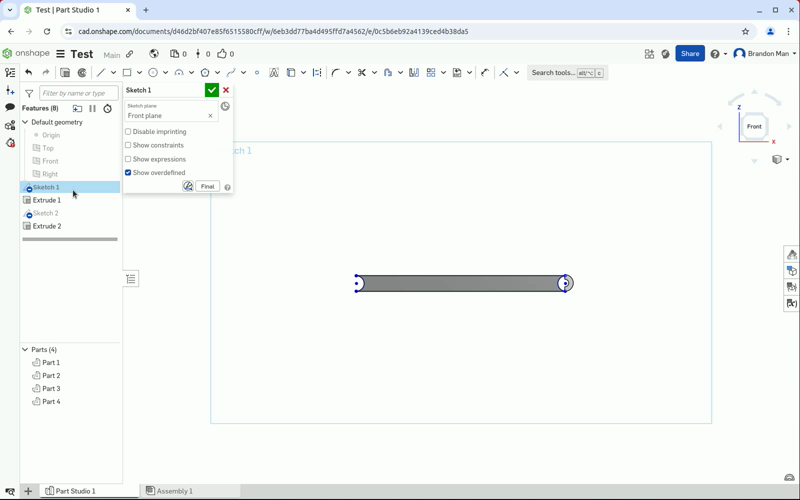
mouse_move(229, 92)
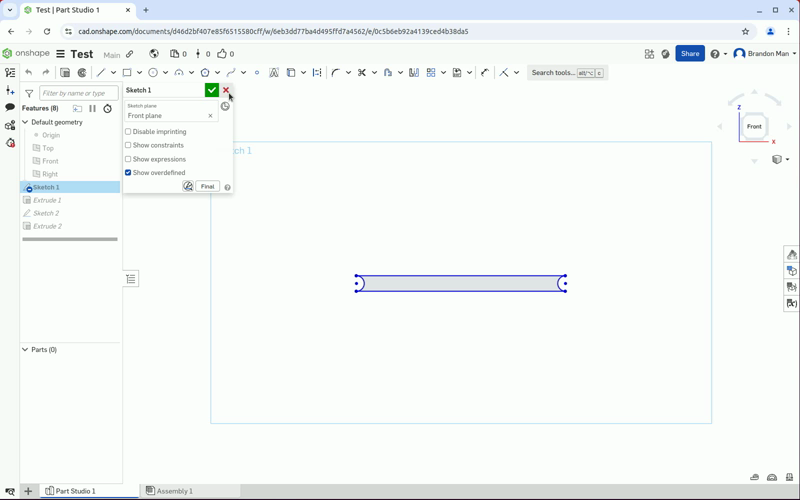
click(229, 92)
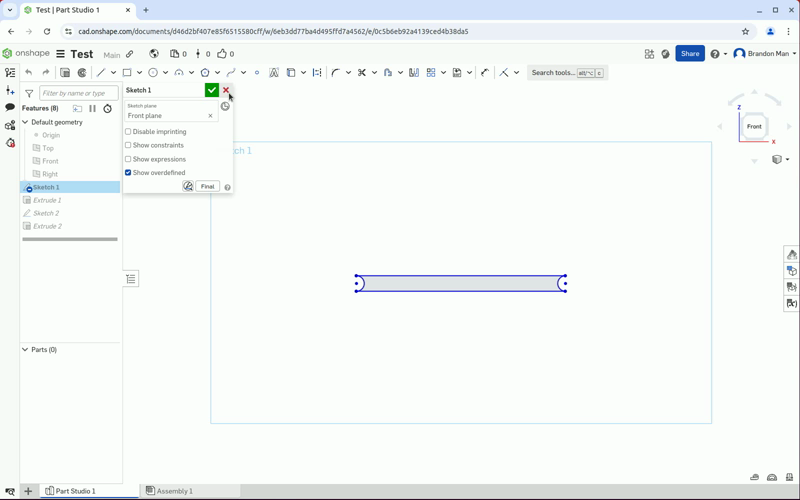
key(shift+s)
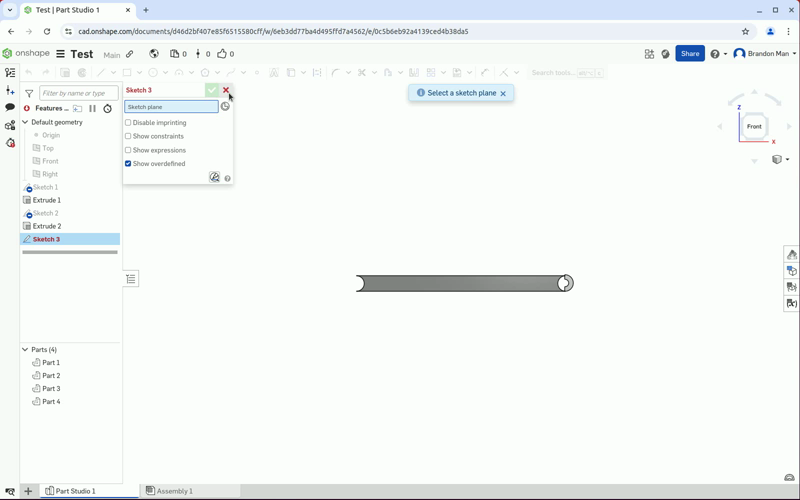
mouse_move(73, 163)
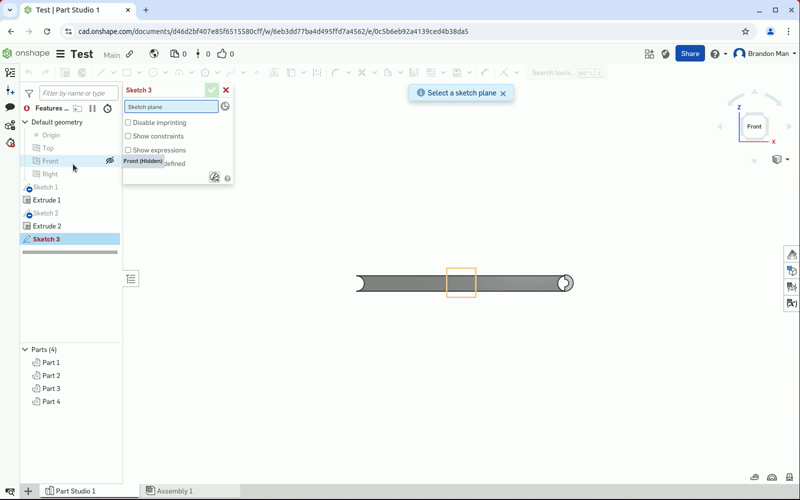
click(73, 163)
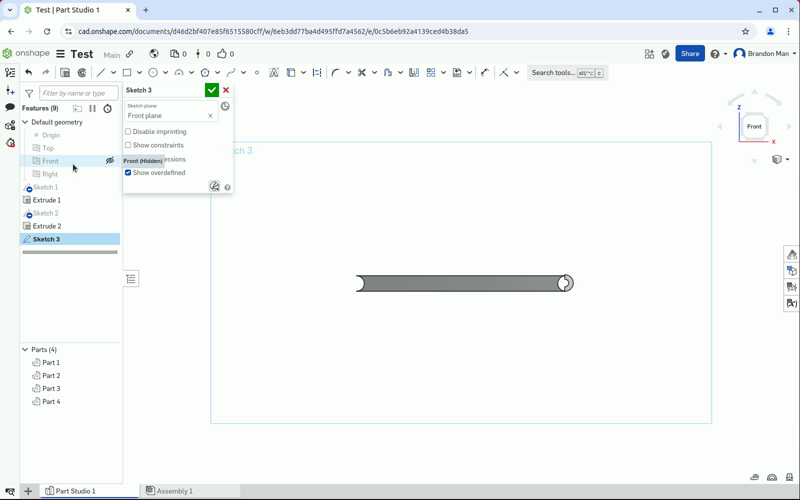
mouse_move(73, 352)
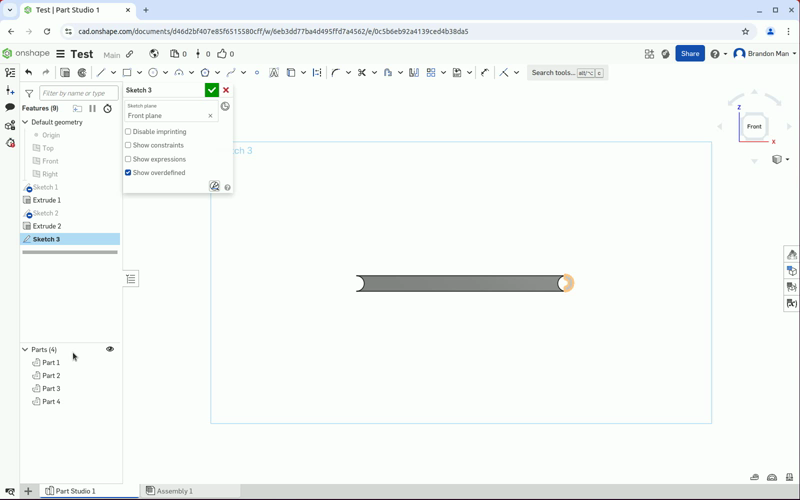
key(y)
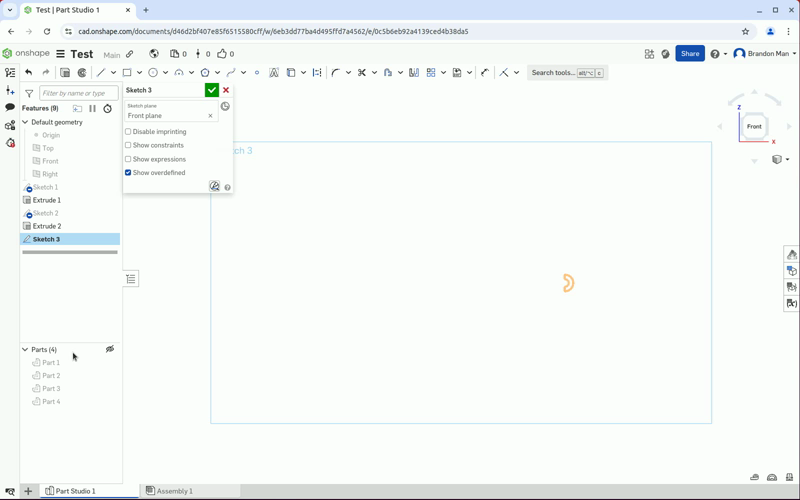
key(l)
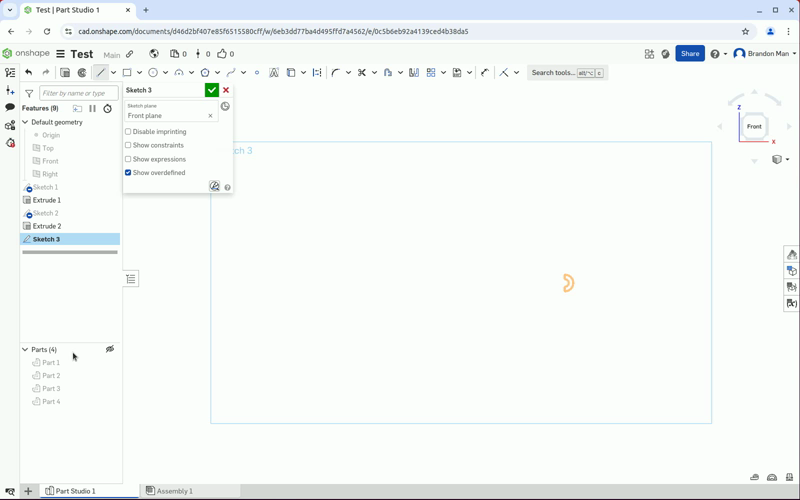
key_down(shift)
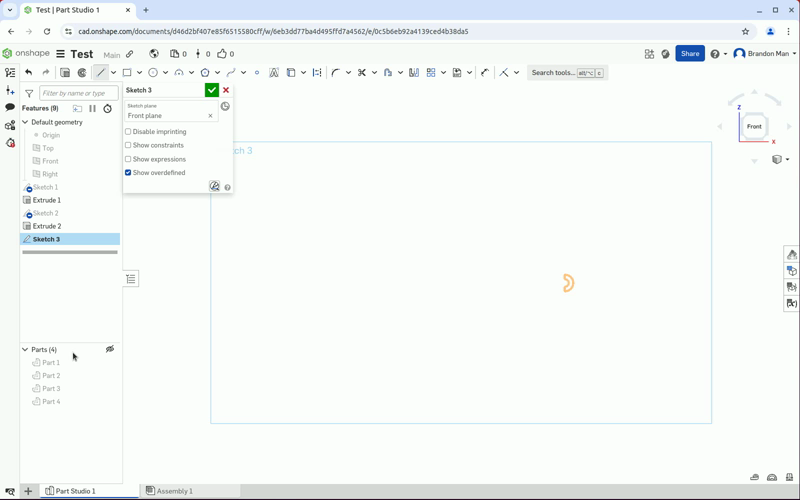
mouse_move(356, 291)
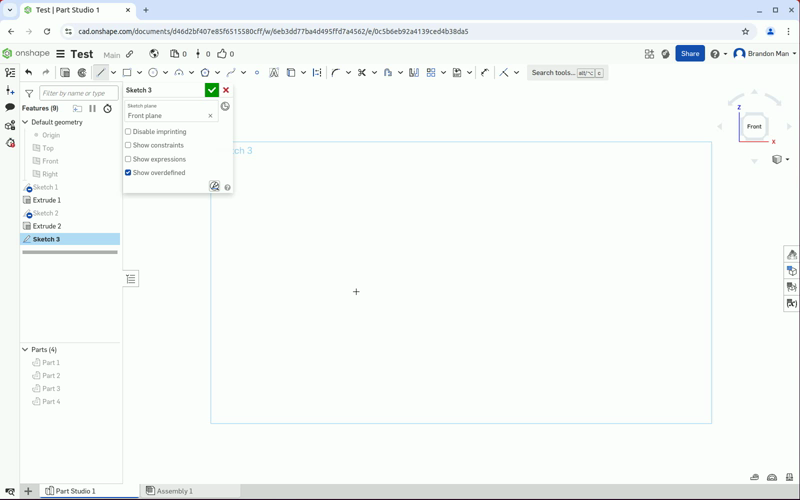
click(356, 291)
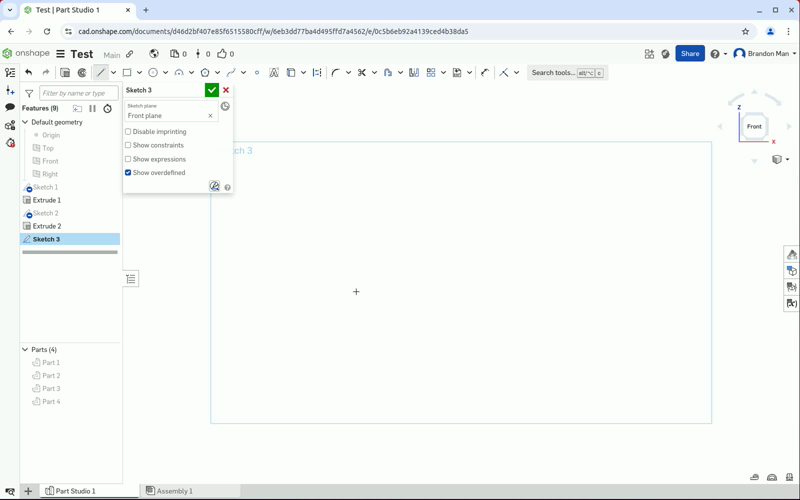
key_up(shift)
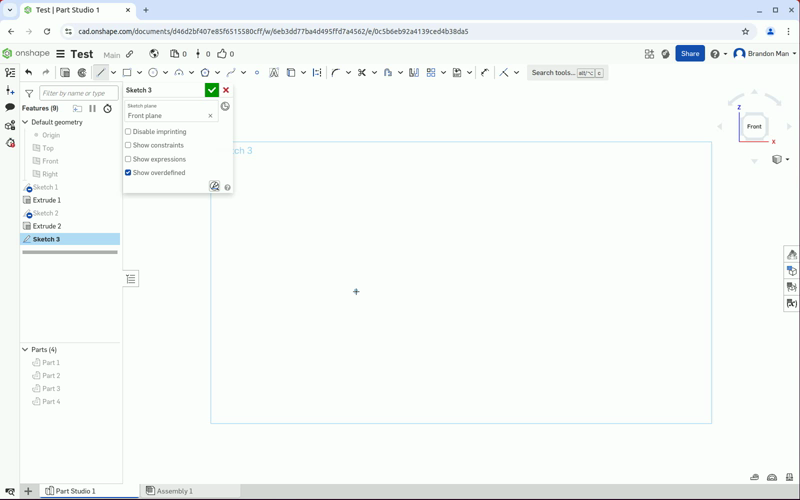
key_down(shift)
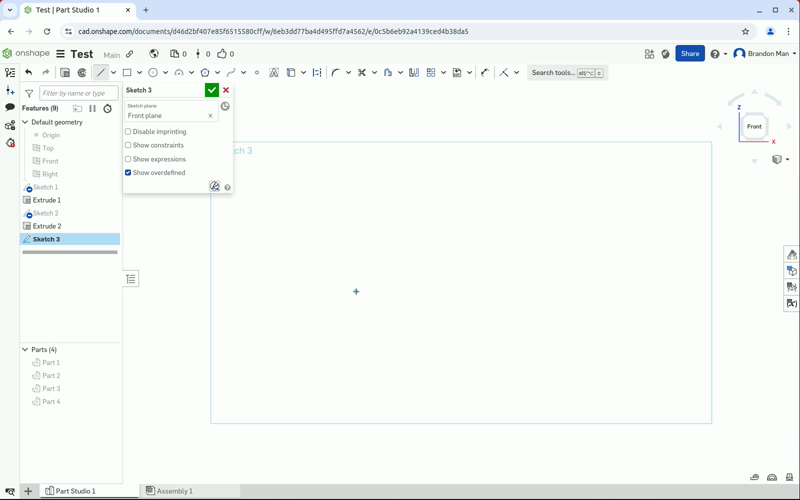
mouse_move(386, 291)
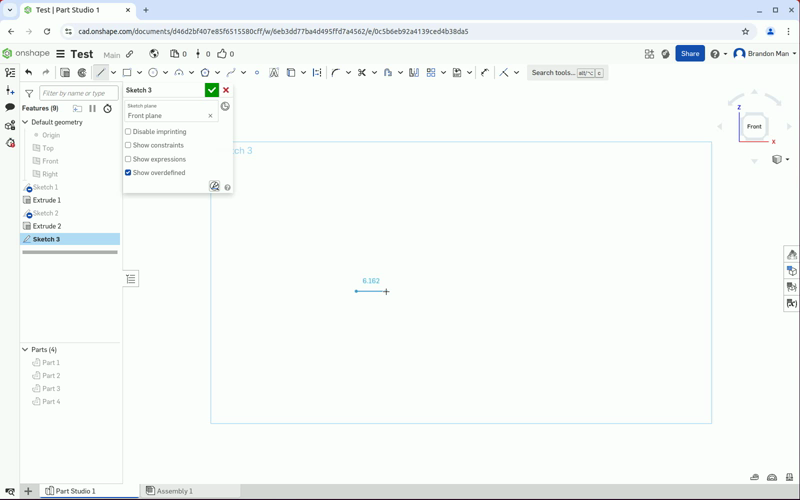
mouse_move(356, 286)
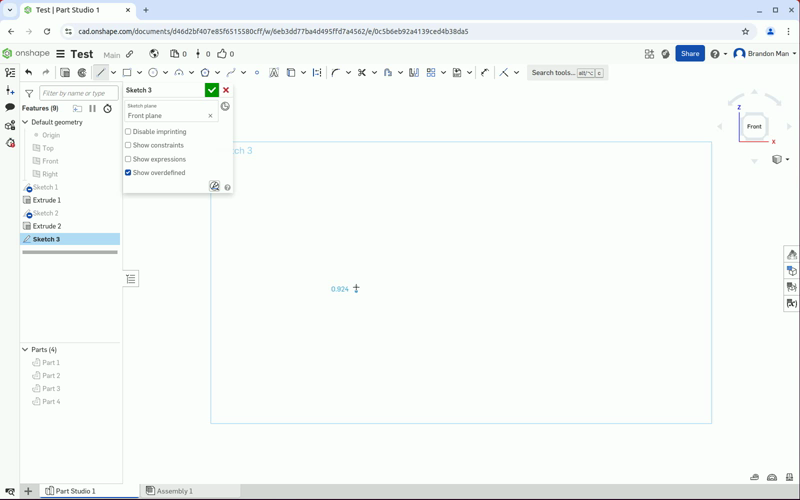
scroll(6)
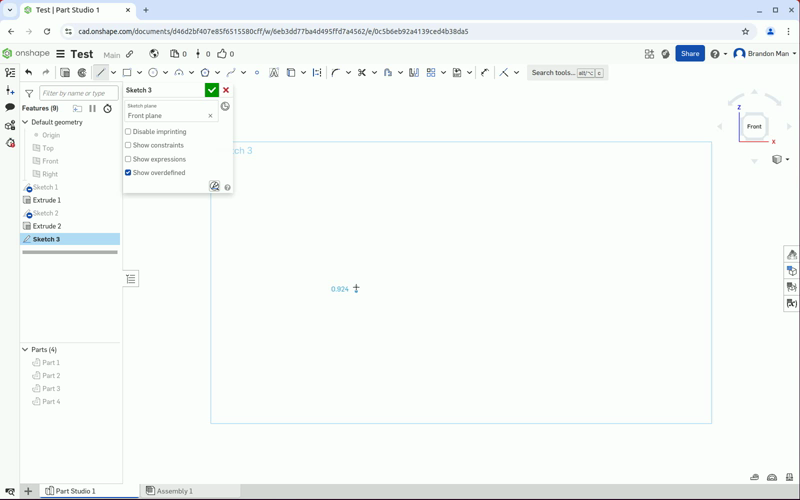
scroll(6)
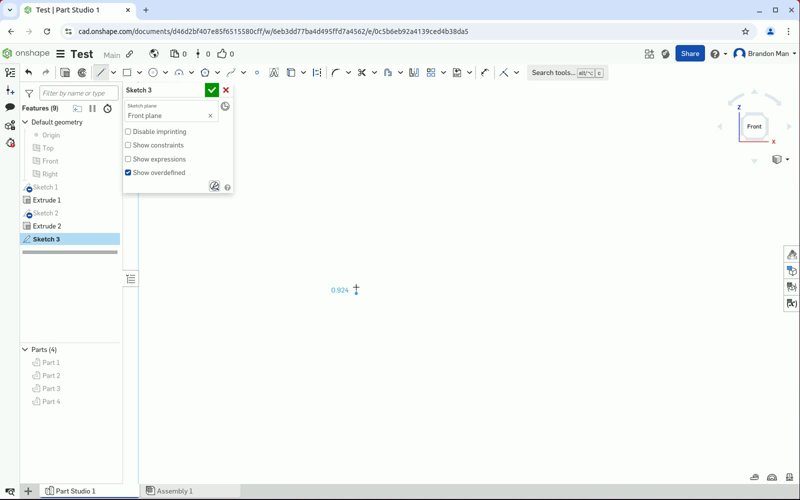
scroll(6)
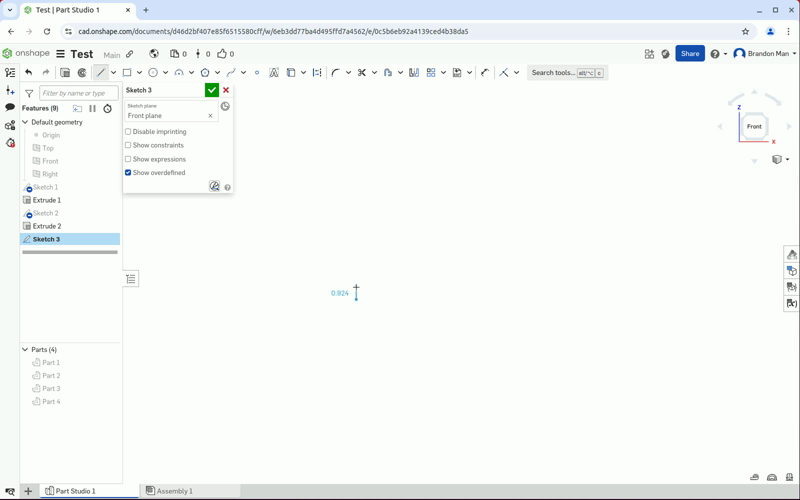
scroll(6)
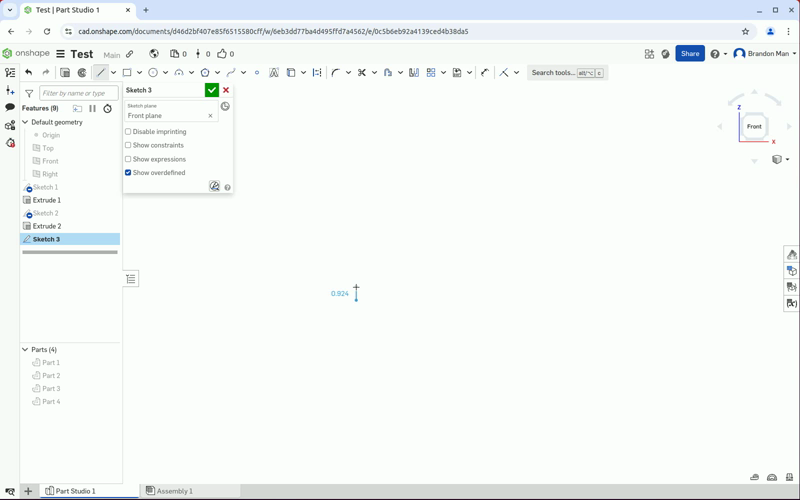
scroll(6)
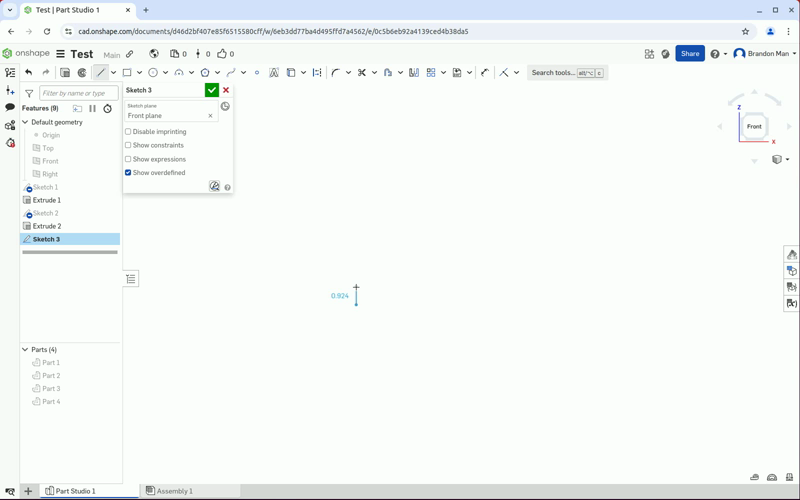
scroll(6)
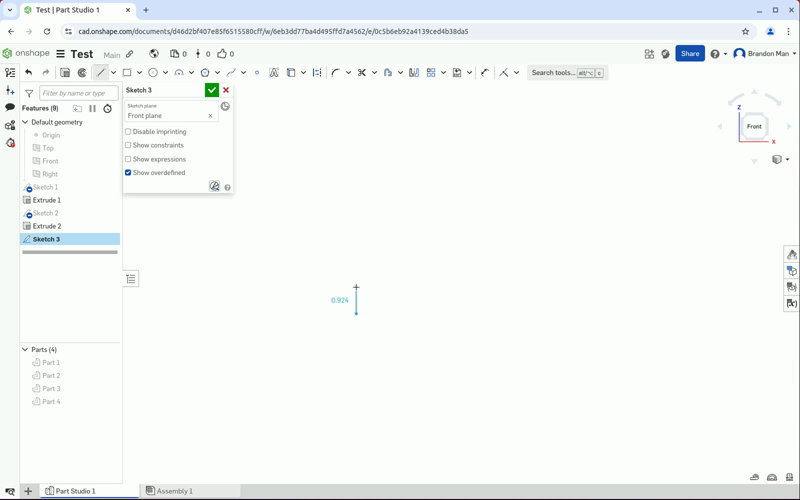
scroll(6)
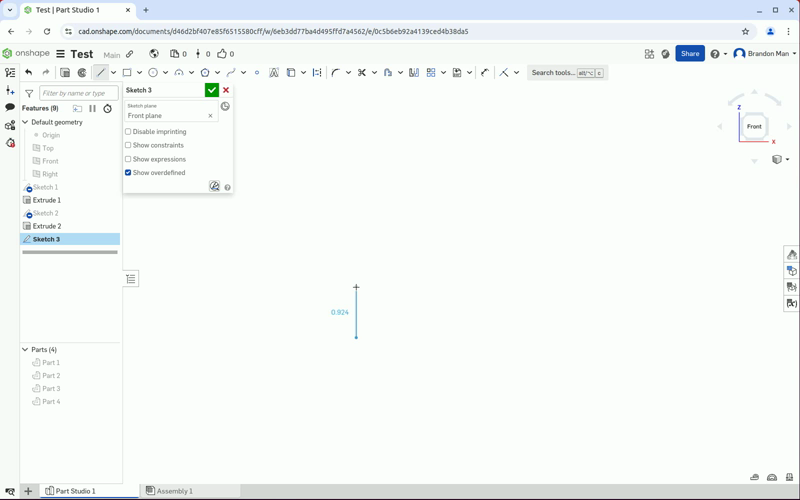
click(356, 286)
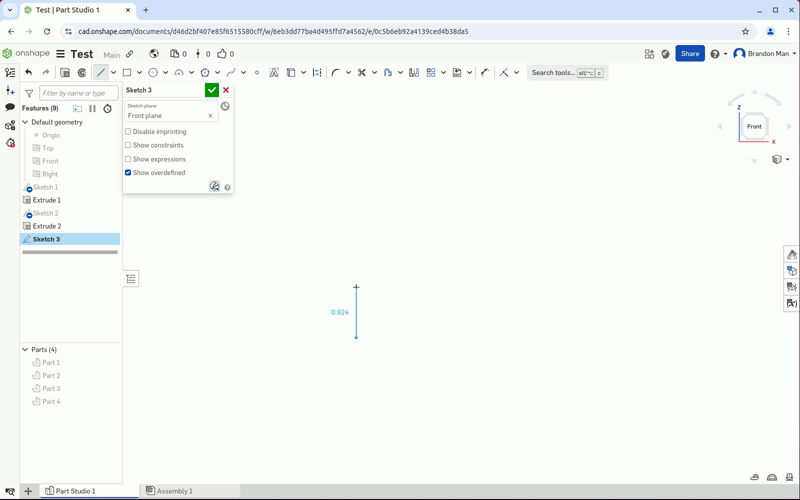
scroll(-6)
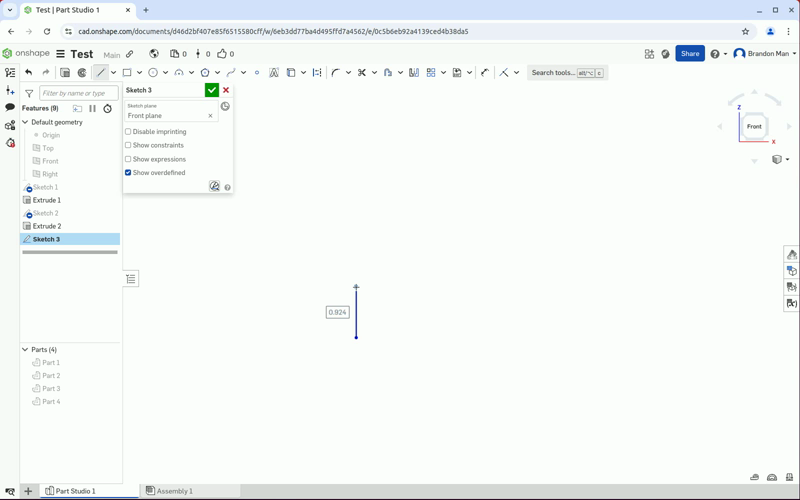
scroll(-6)
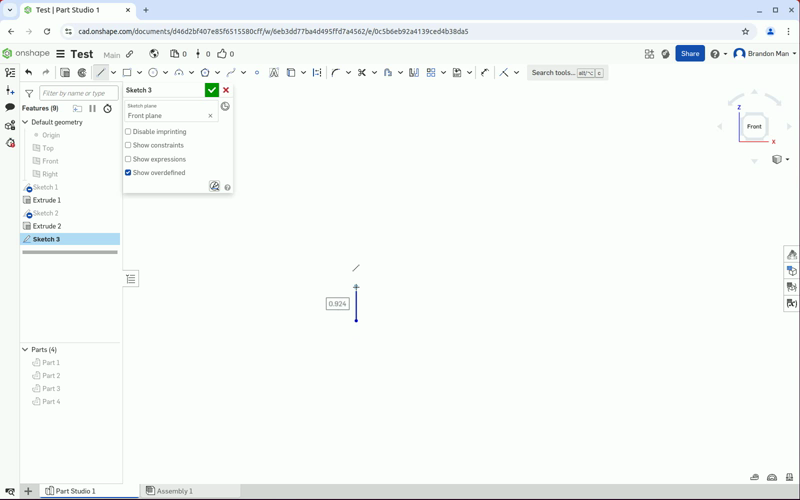
scroll(-6)
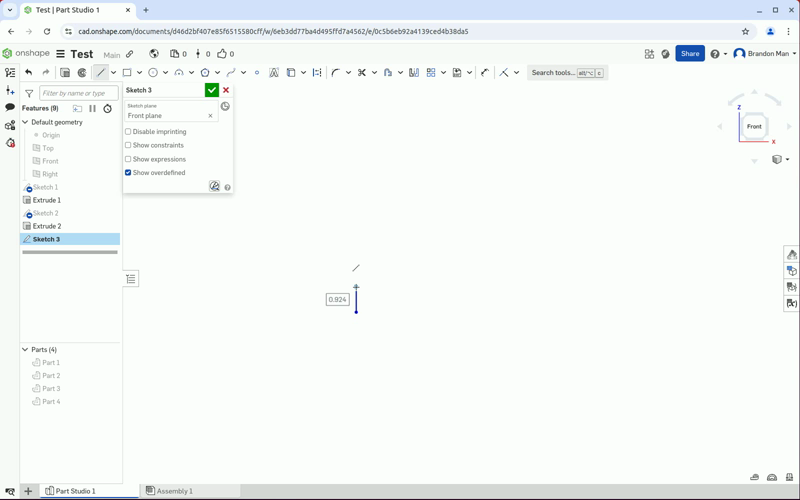
scroll(-6)
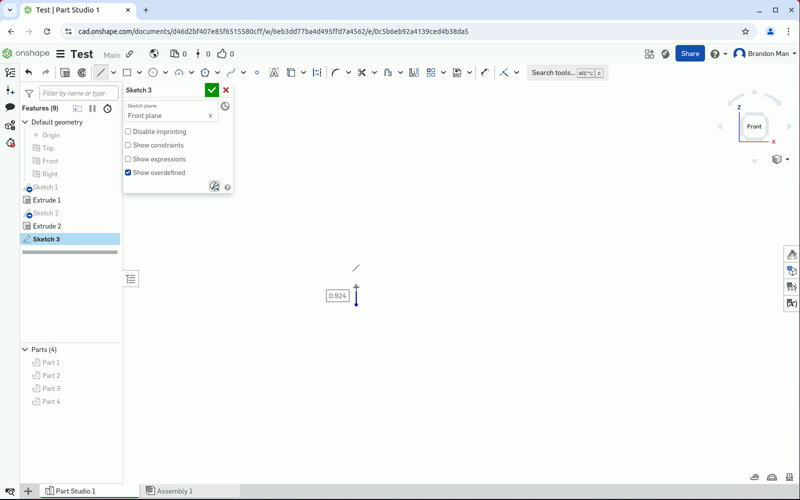
scroll(-6)
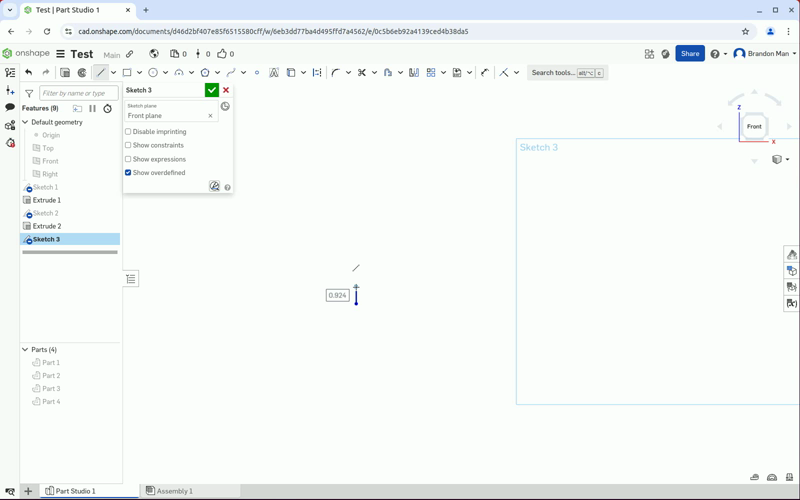
scroll(-6)
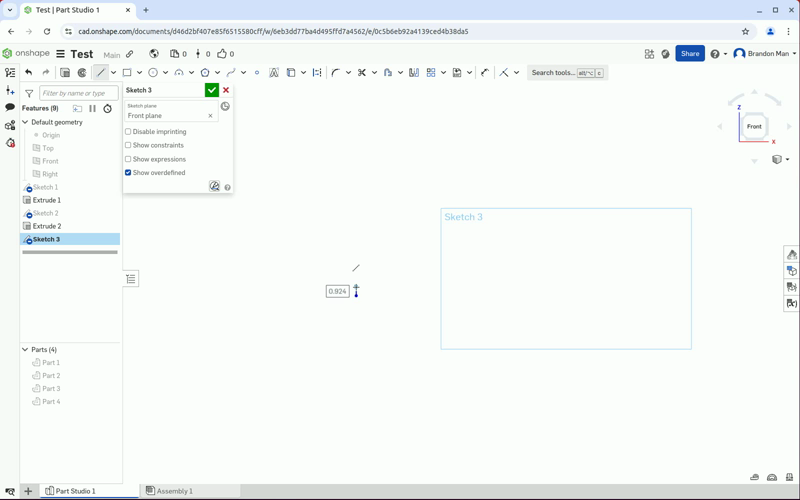
scroll(-6)
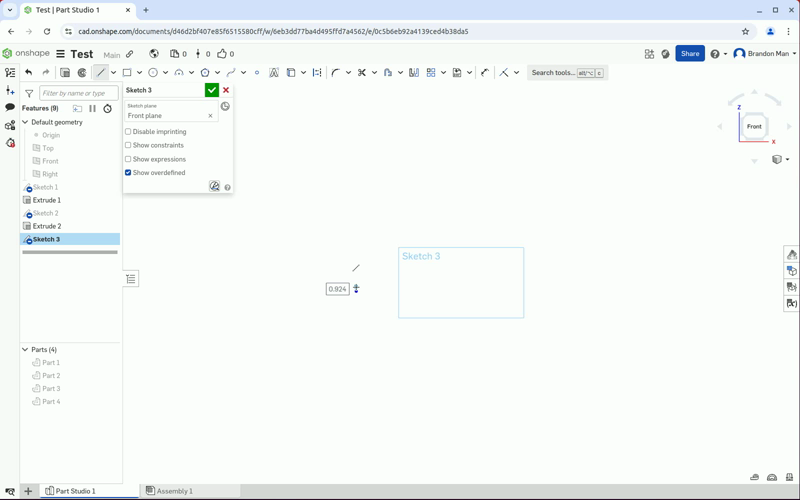
key_up(shift)
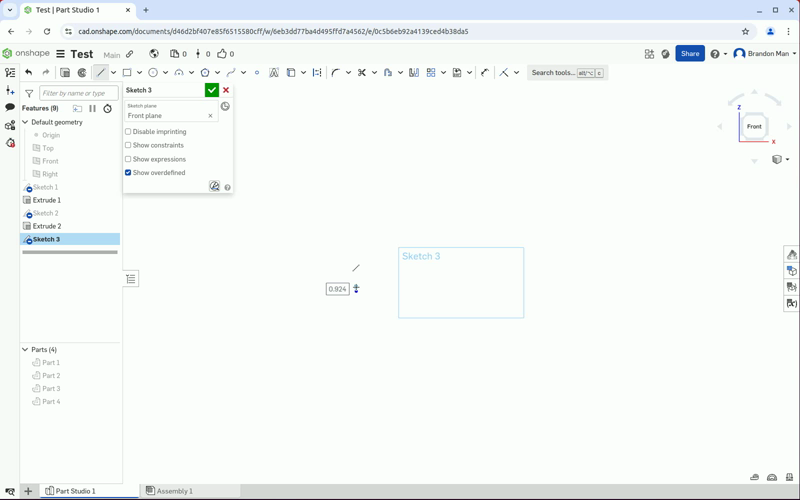
key(esc)
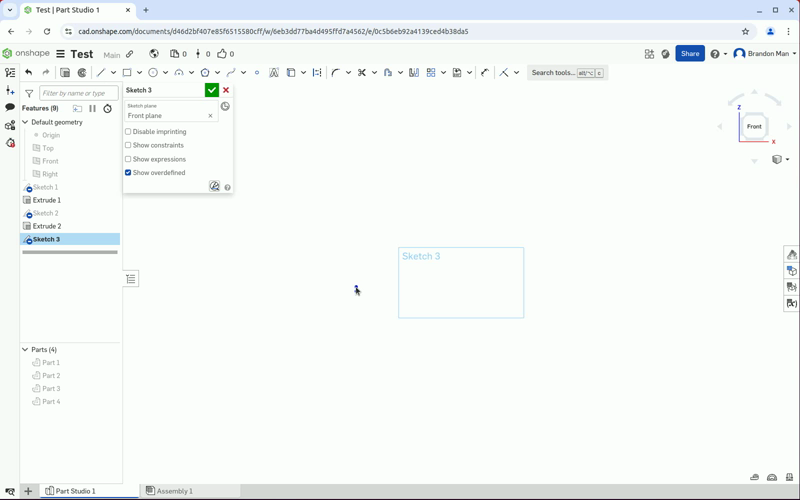
key(a)
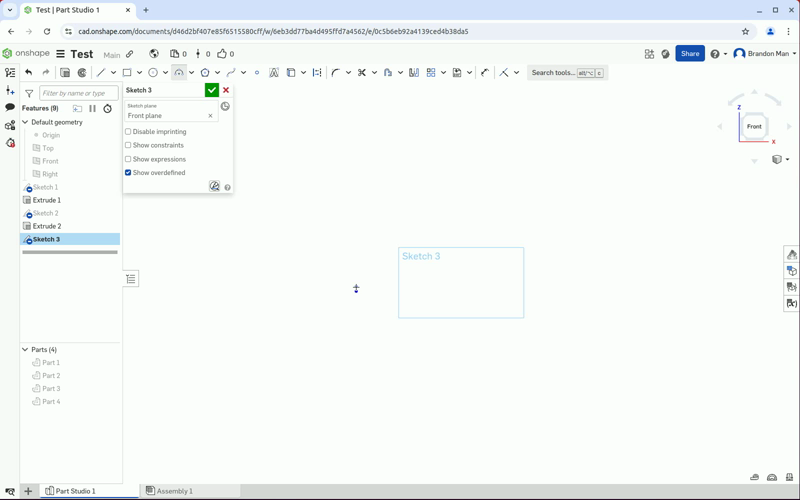
mouse_move(356, 286)
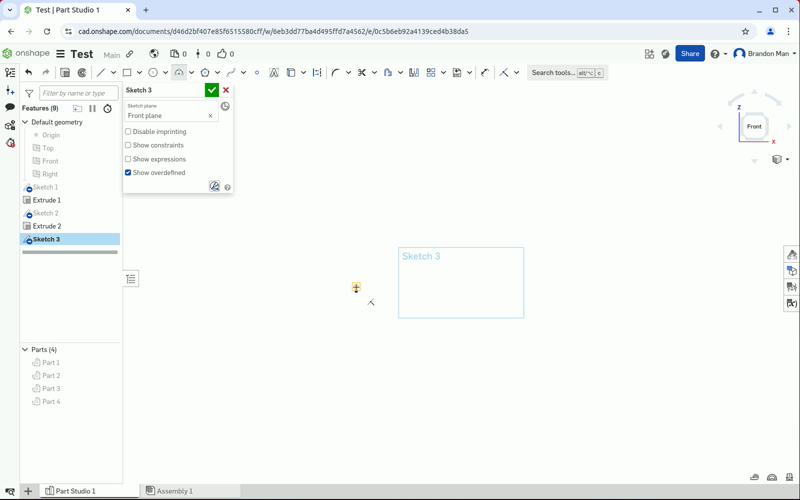
click(356, 286)
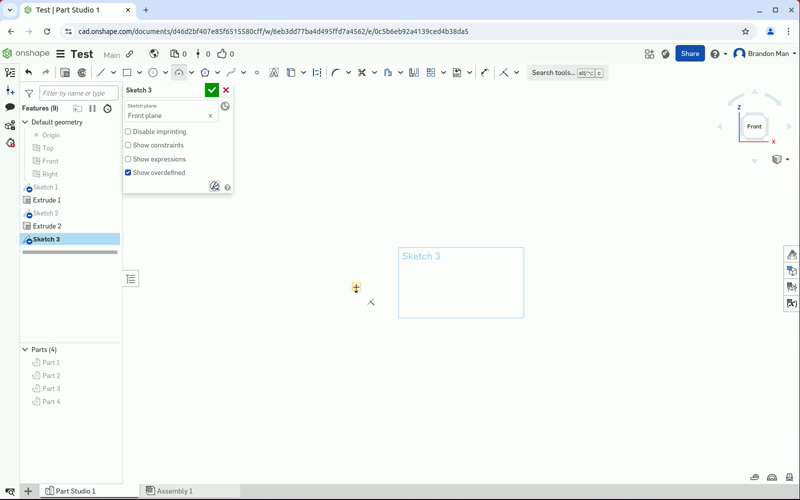
key_down(shift)
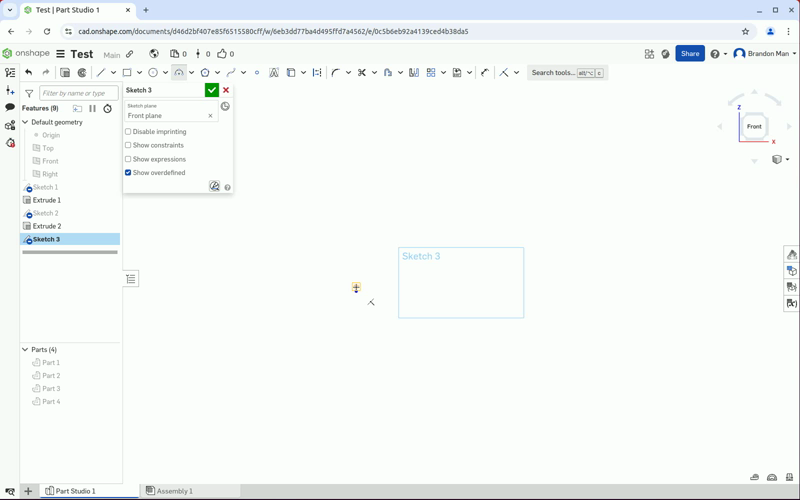
mouse_move(356, 279)
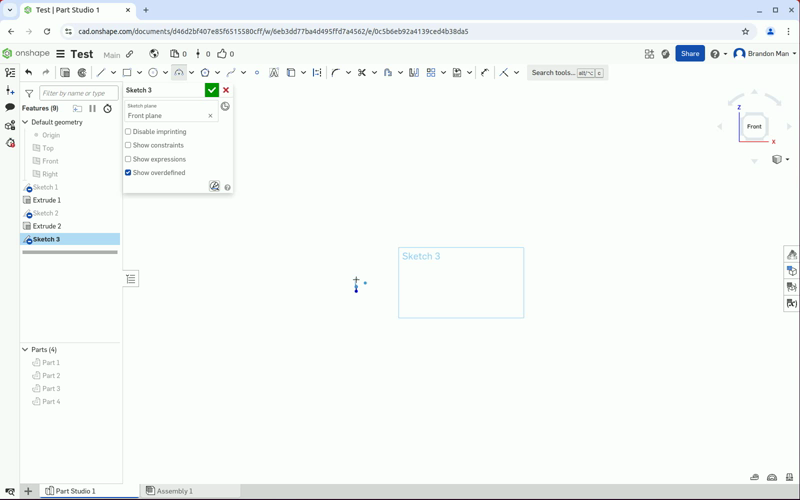
click(356, 279)
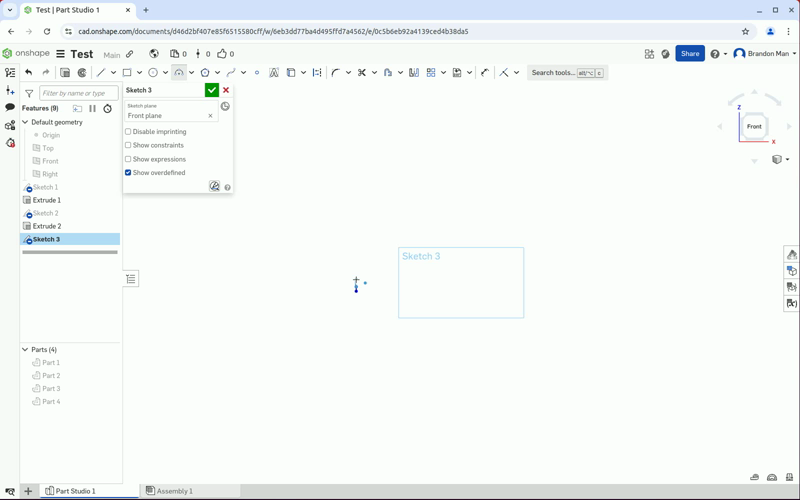
mouse_move(352, 282)
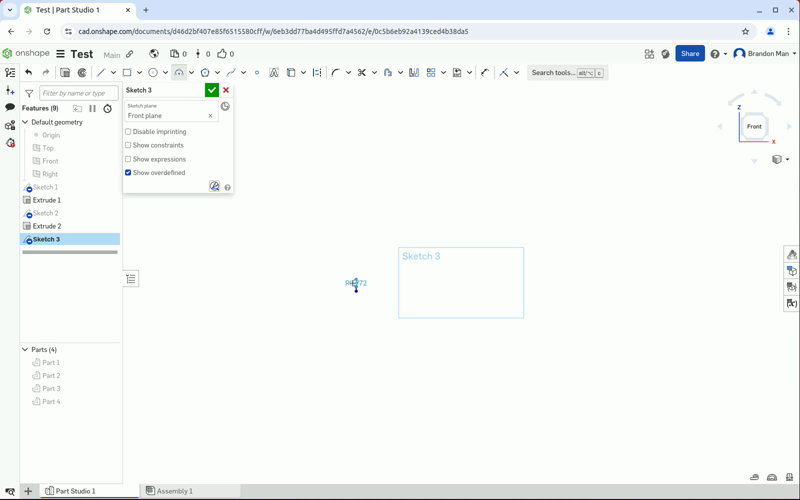
click(352, 282)
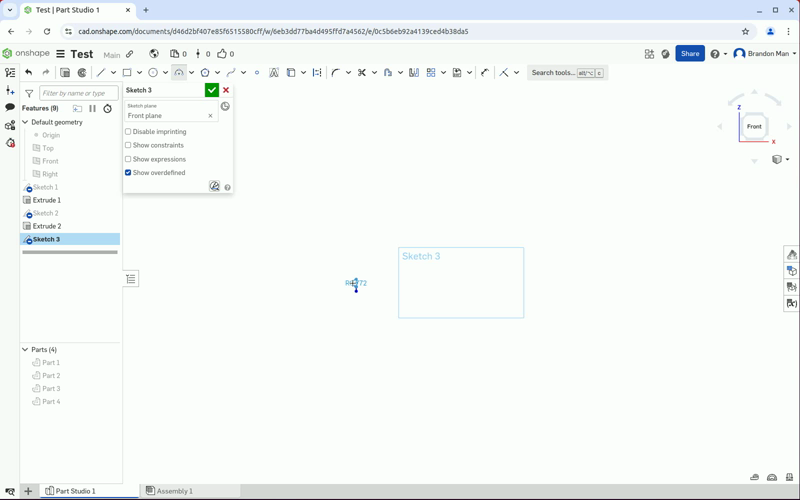
key_up(shift)
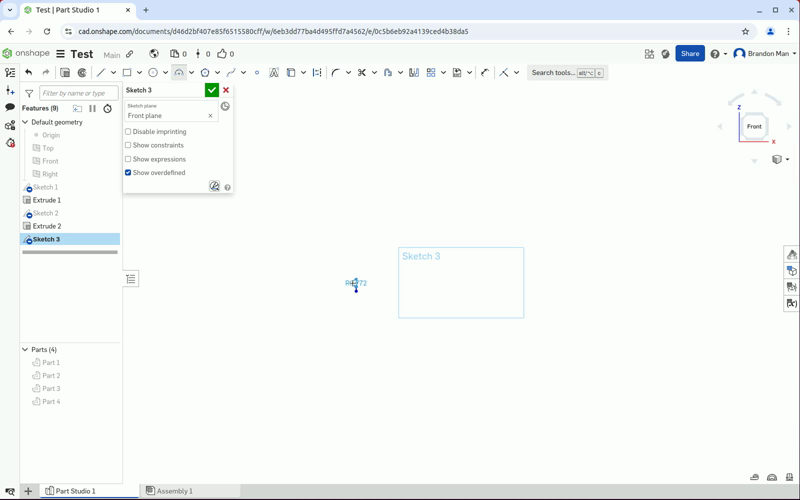
key(esc)
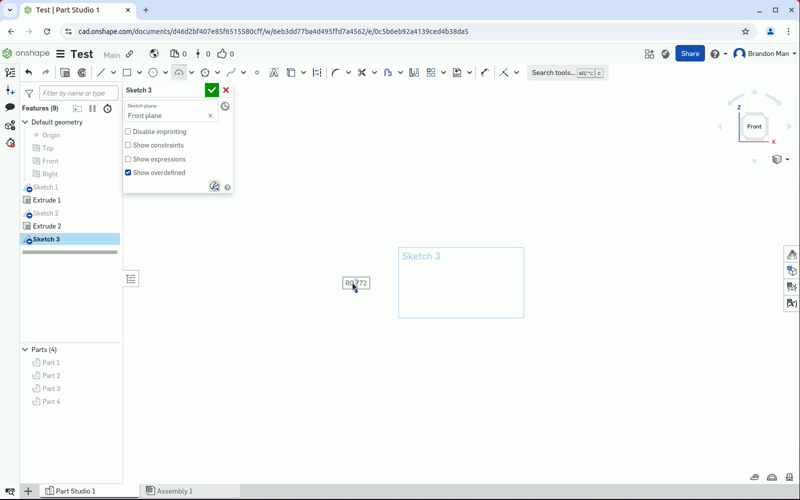
key(l)
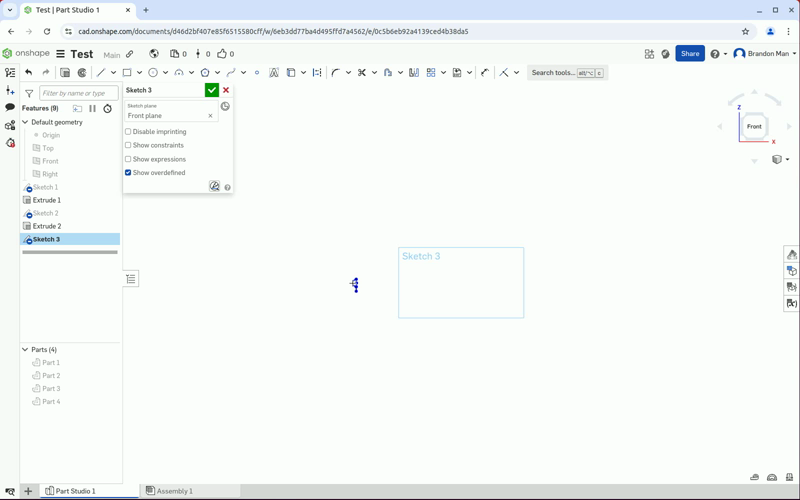
mouse_move(356, 279)
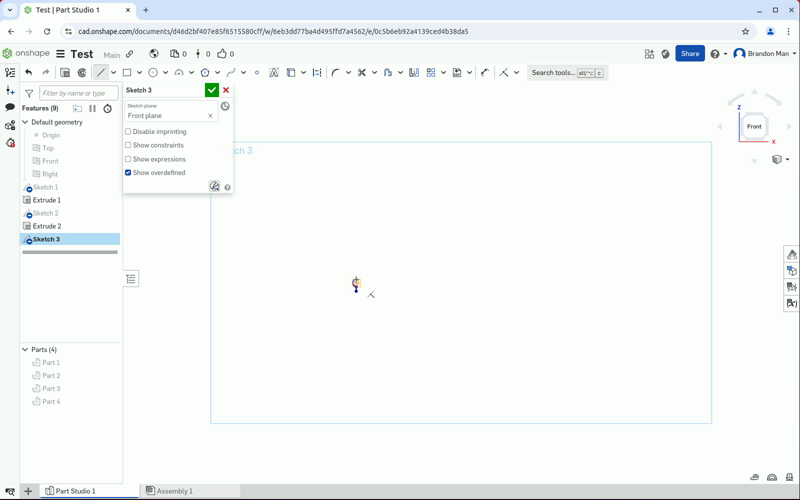
scroll(6)
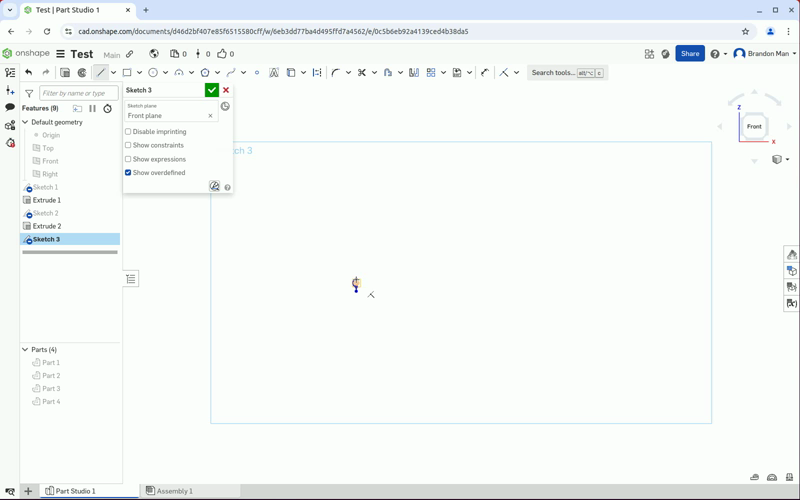
scroll(6)
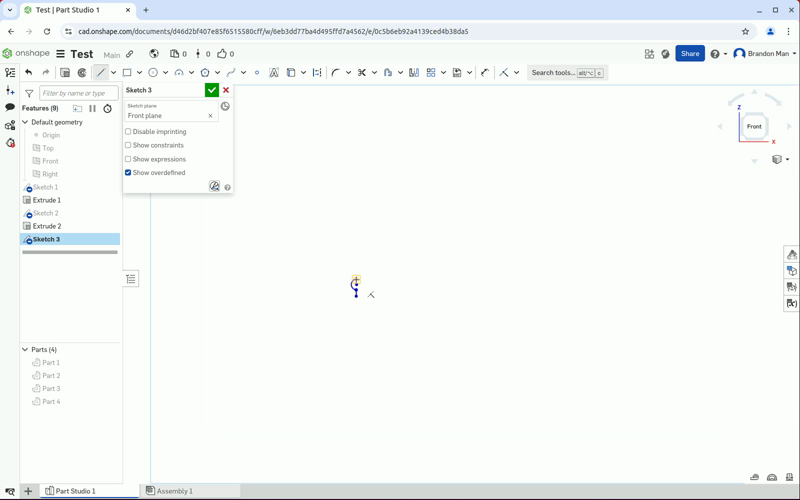
scroll(6)
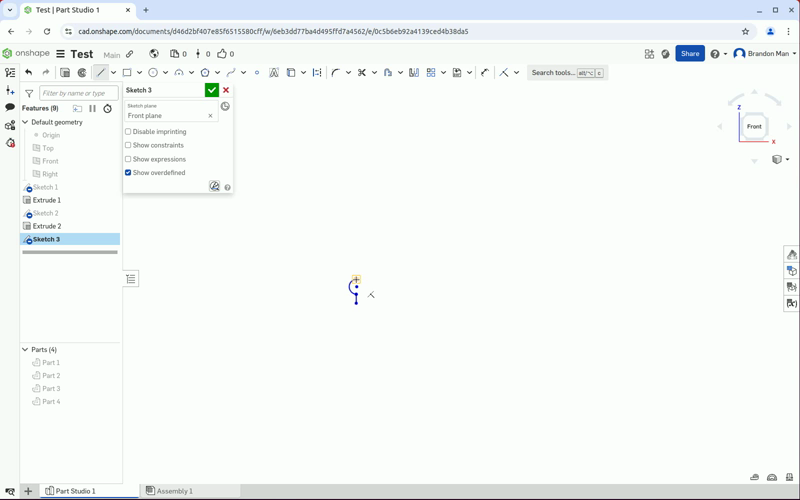
scroll(6)
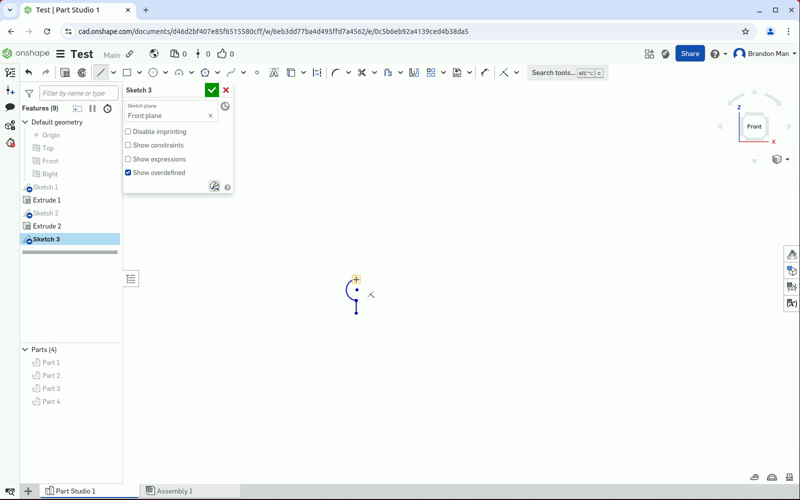
scroll(6)
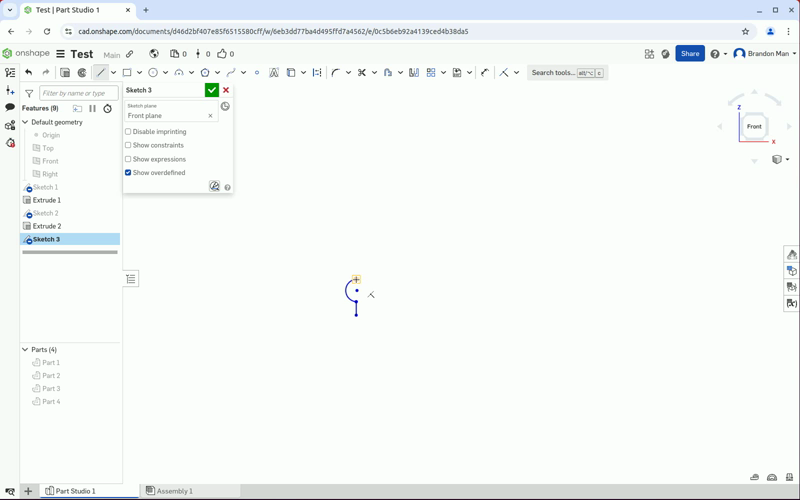
scroll(6)
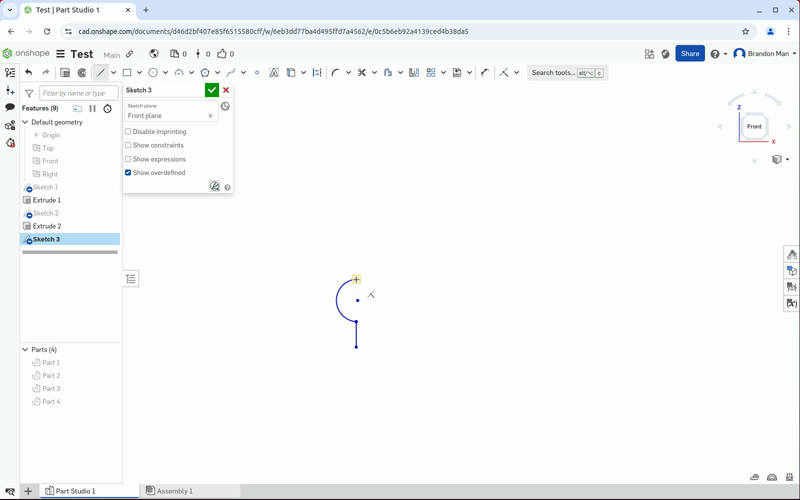
scroll(6)
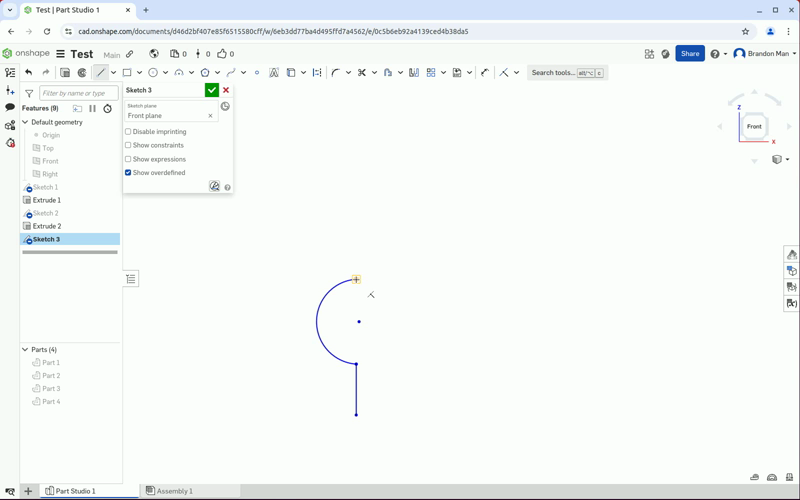
click(356, 279)
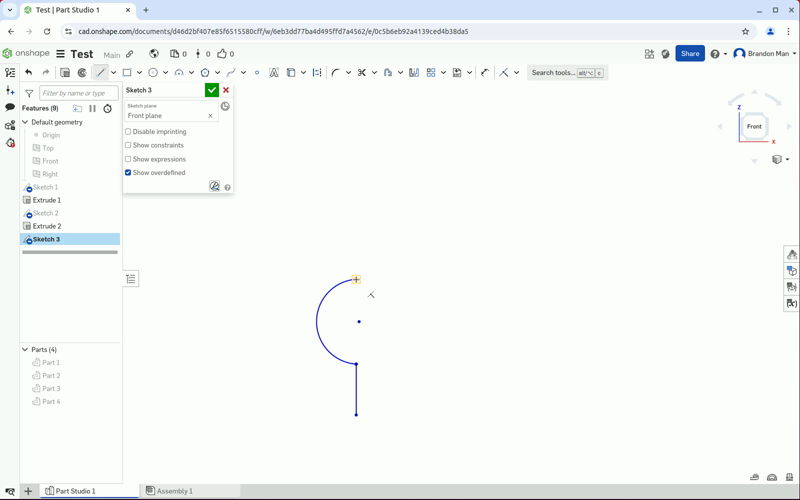
scroll(-6)
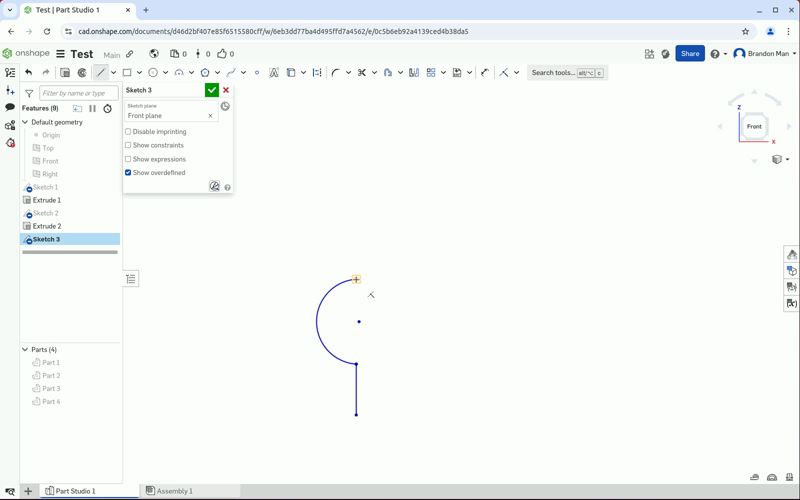
scroll(-6)
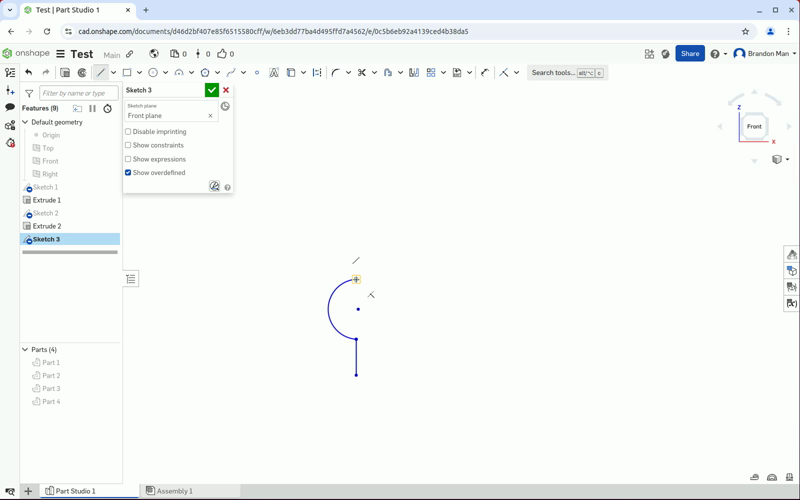
scroll(-6)
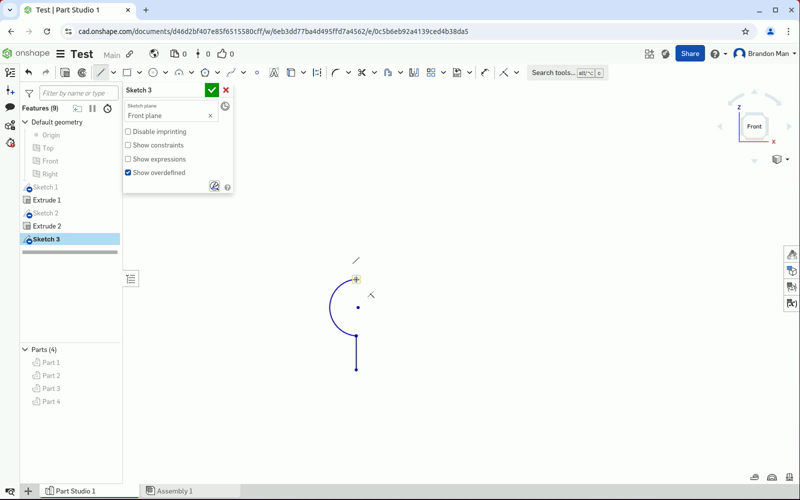
scroll(-6)
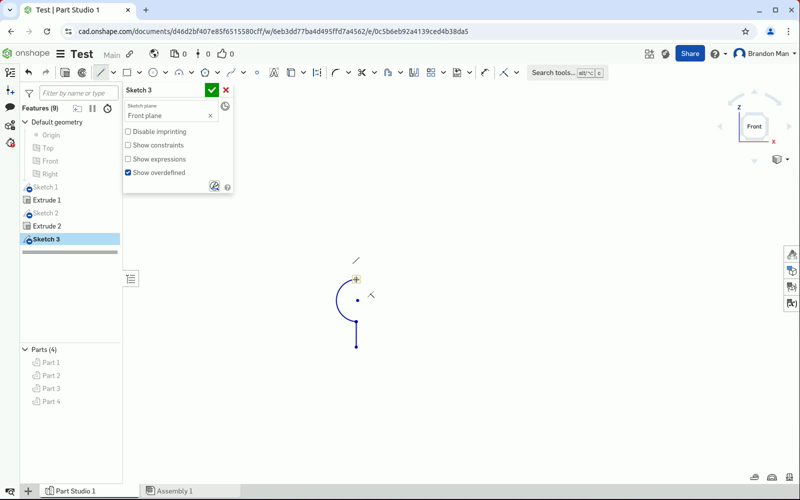
scroll(-6)
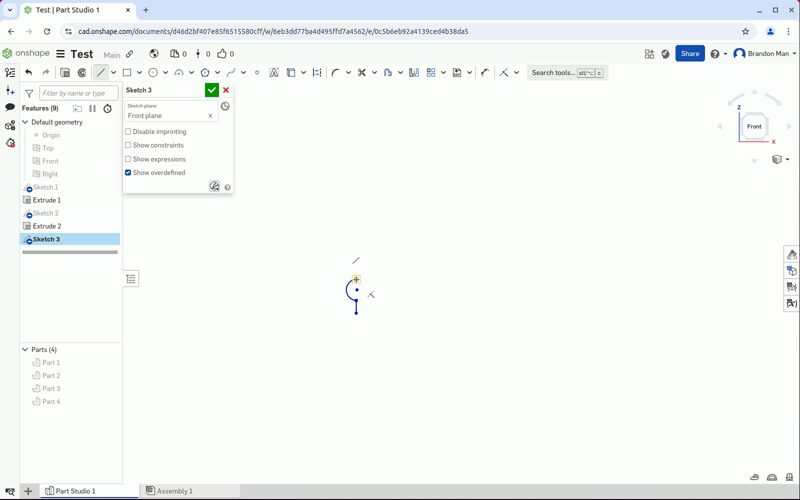
scroll(-6)
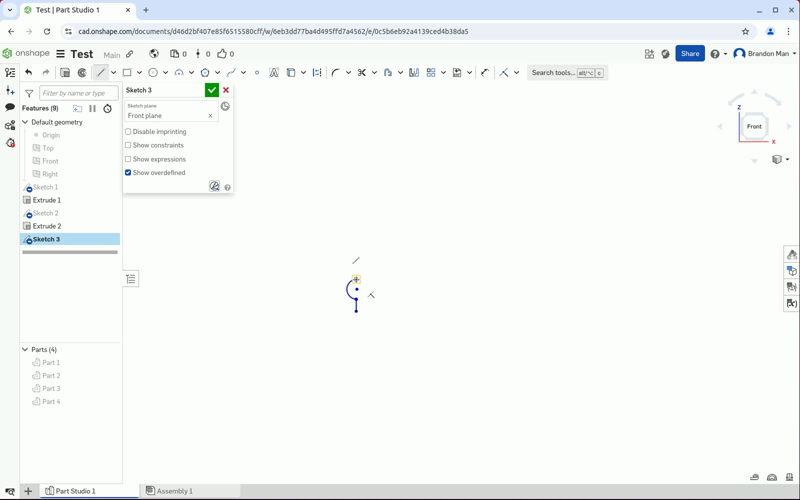
scroll(-6)
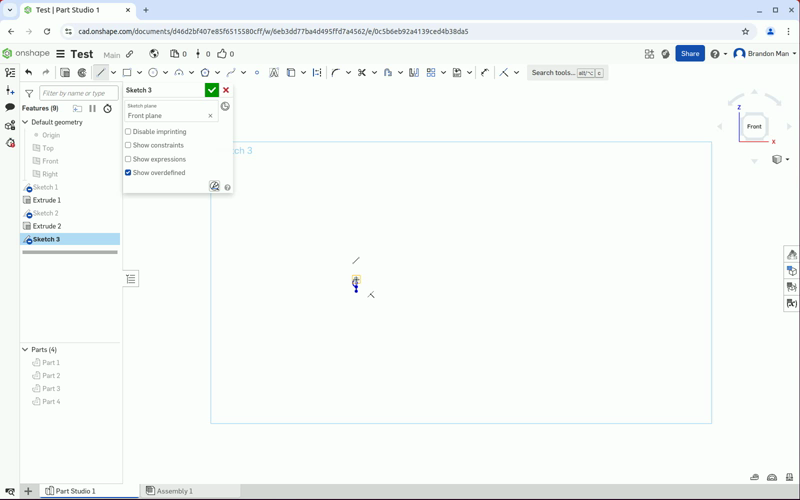
key_down(shift)
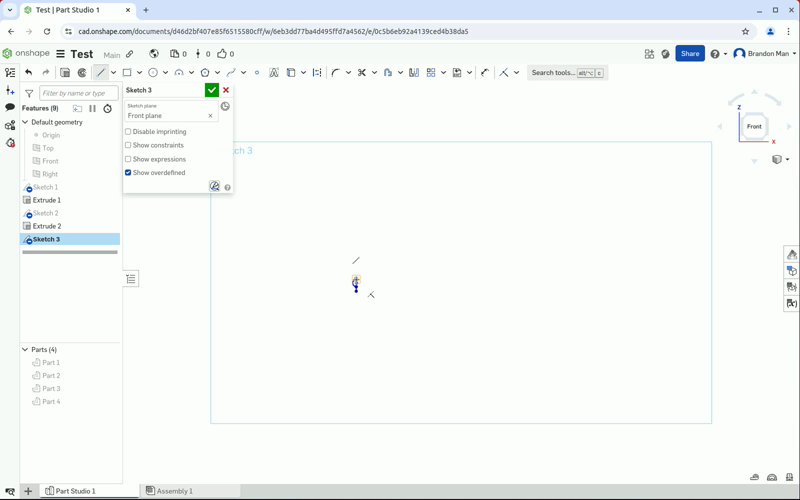
mouse_move(386, 279)
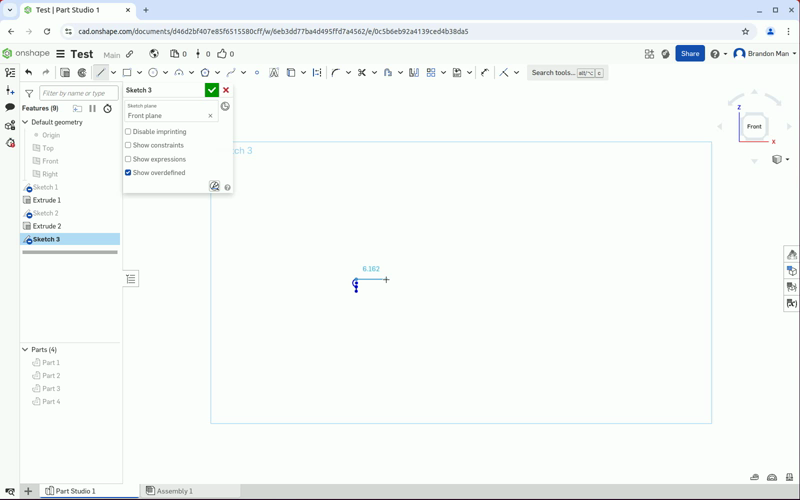
mouse_move(356, 274)
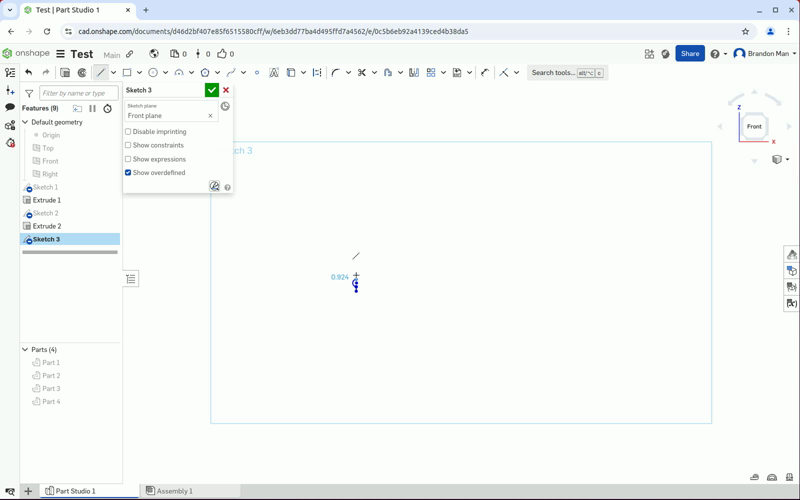
scroll(6)
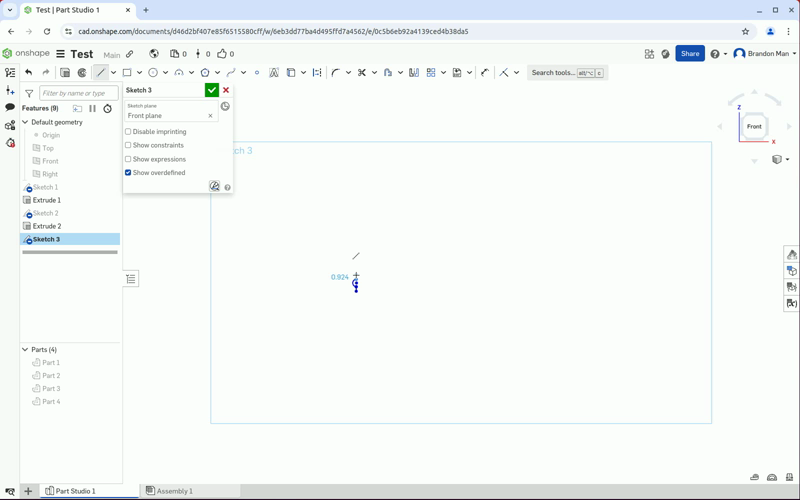
scroll(6)
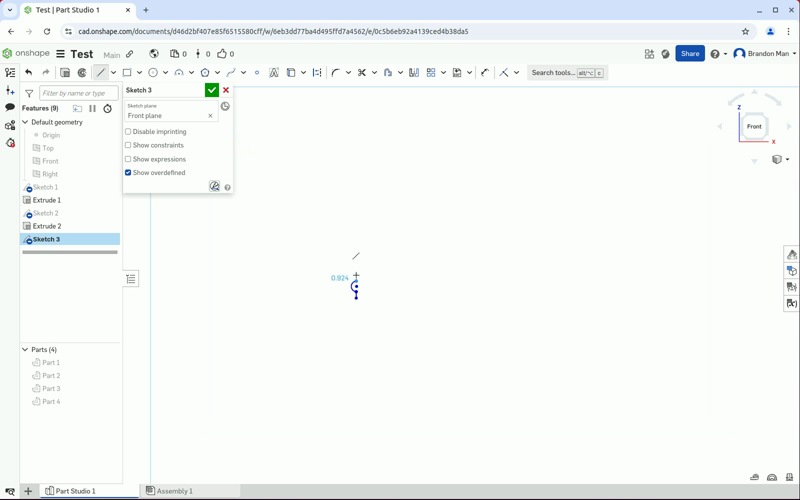
scroll(6)
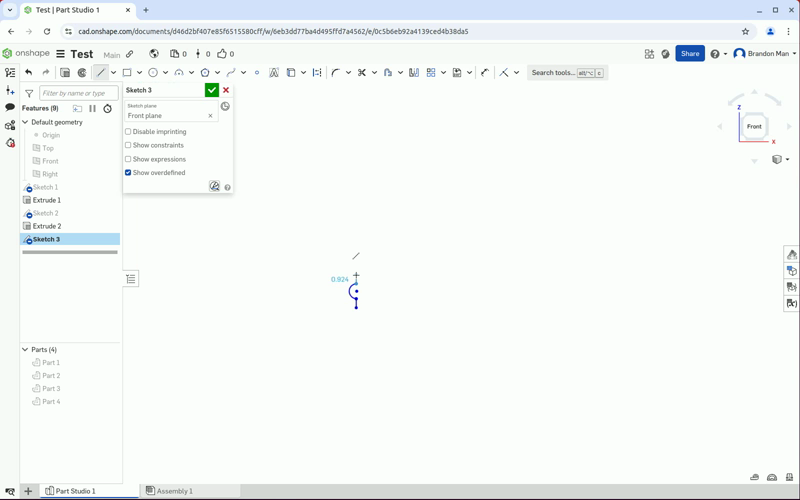
scroll(6)
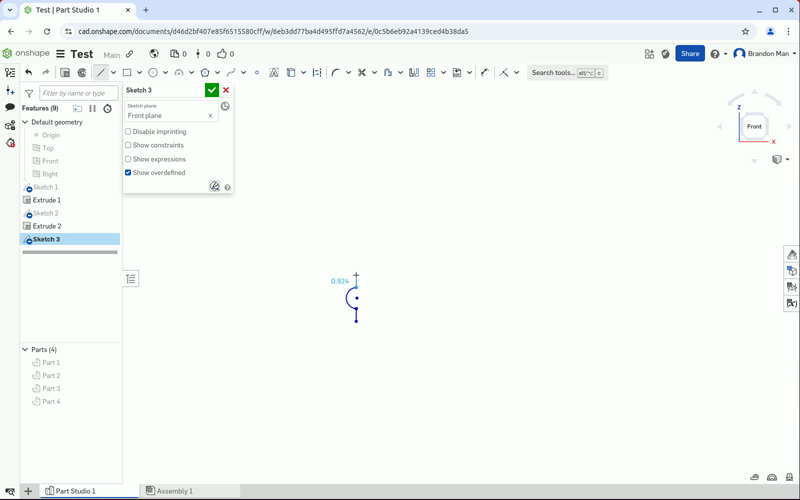
scroll(6)
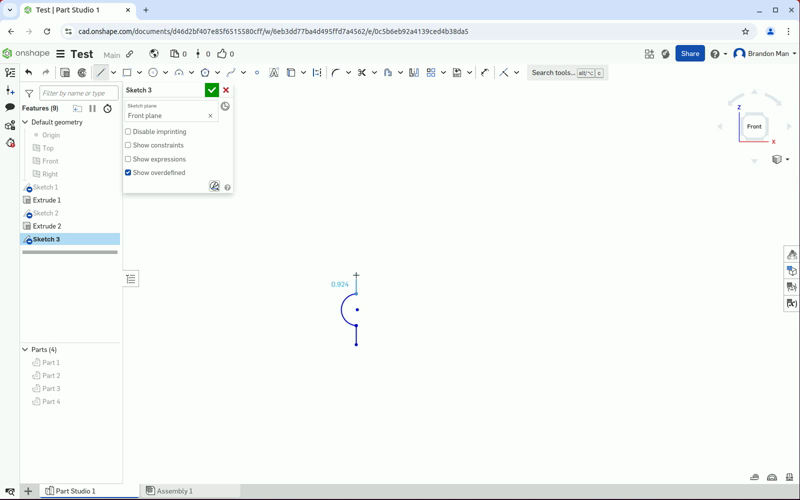
scroll(6)
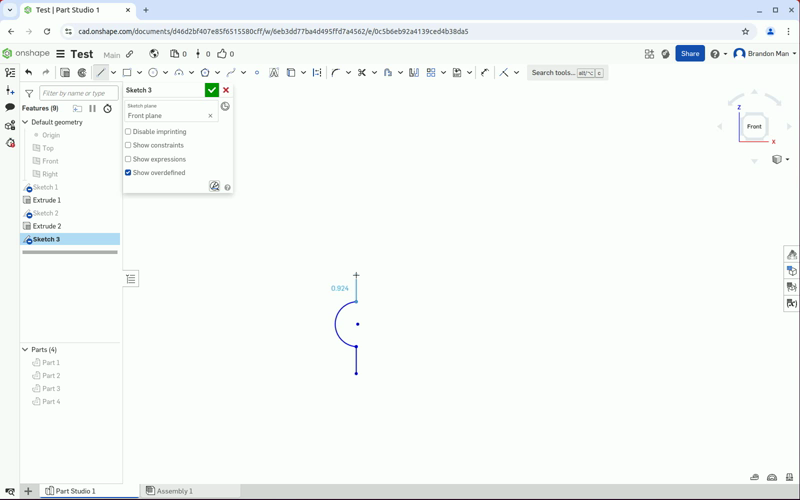
scroll(6)
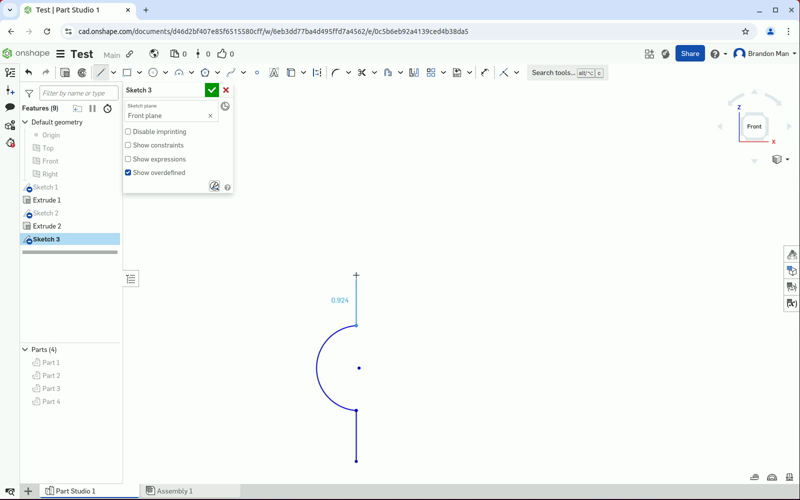
click(356, 274)
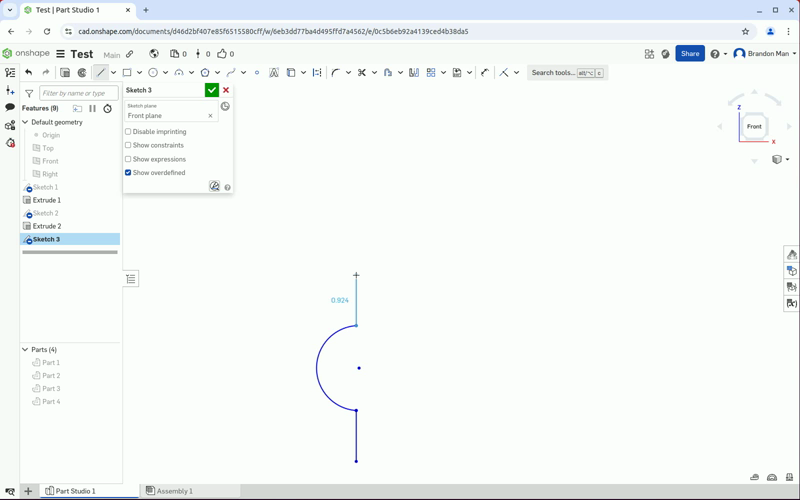
scroll(-6)
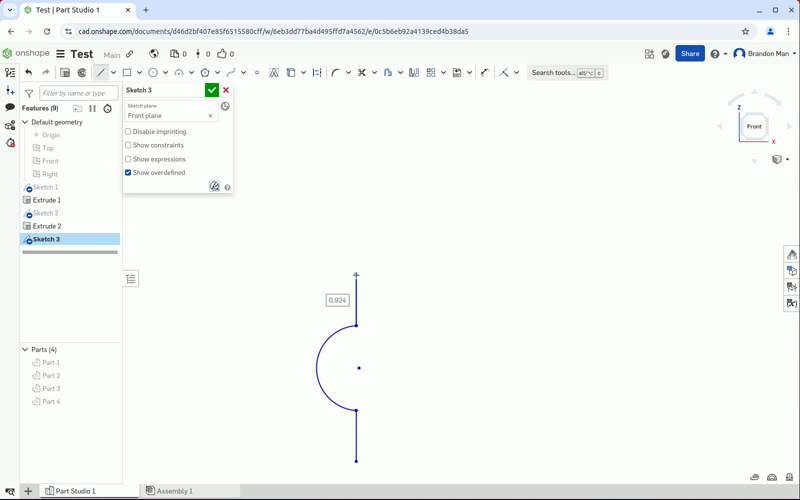
scroll(-6)
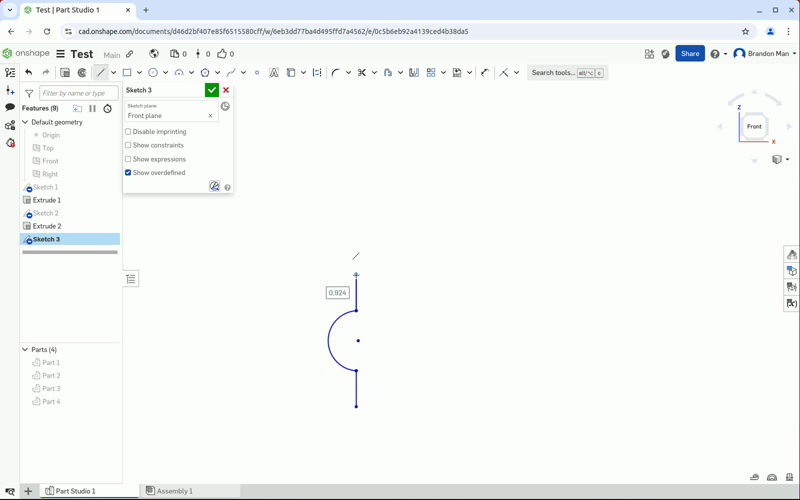
scroll(-6)
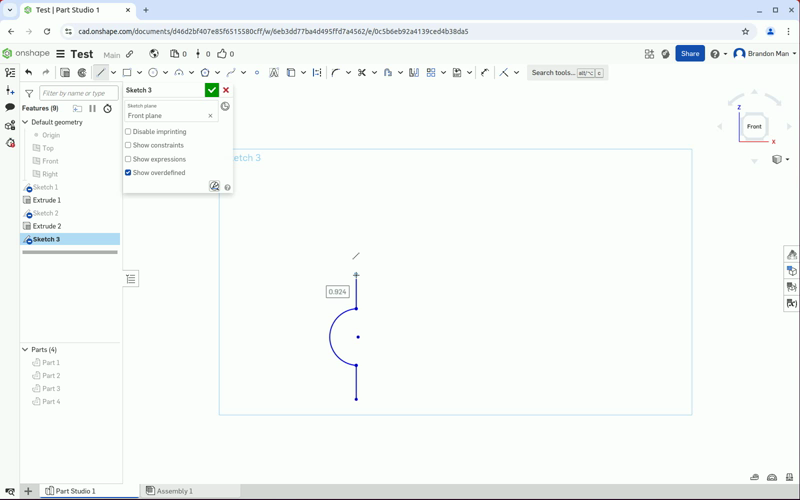
scroll(-6)
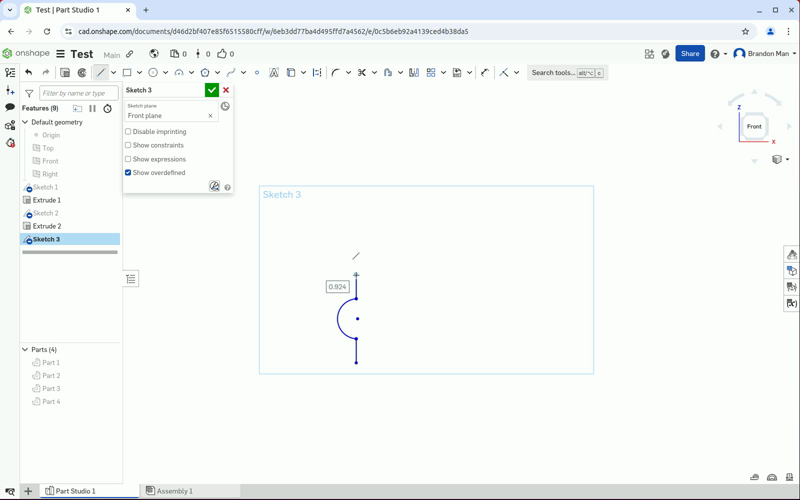
scroll(-6)
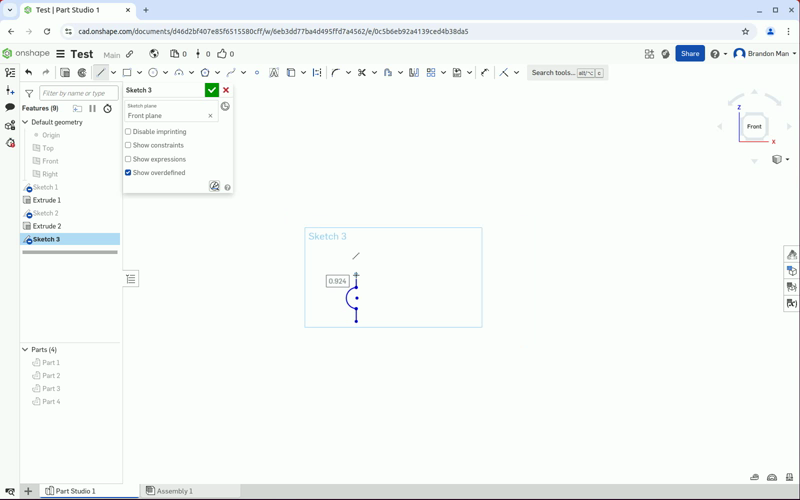
scroll(-6)
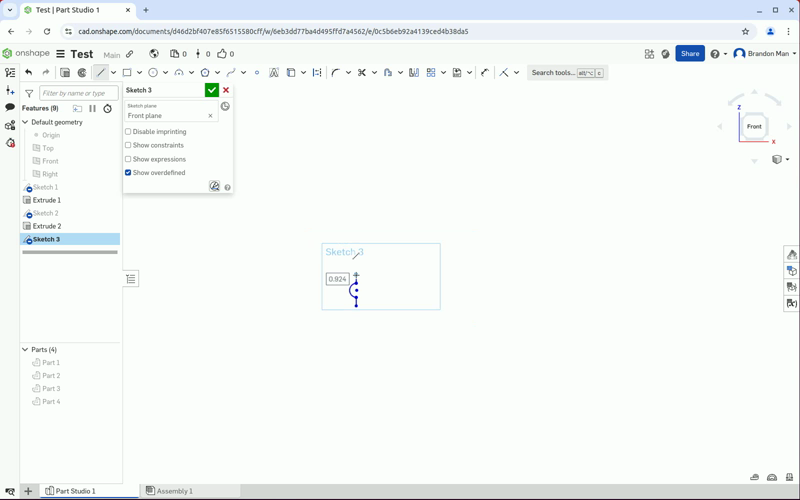
scroll(-6)
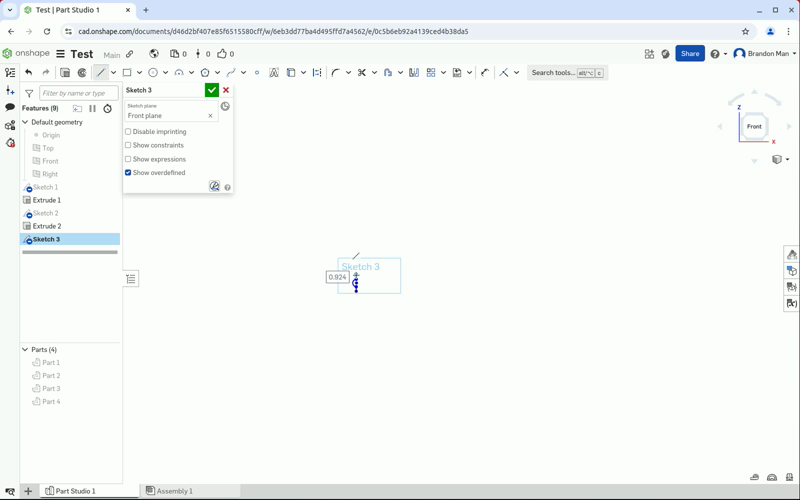
key_up(shift)
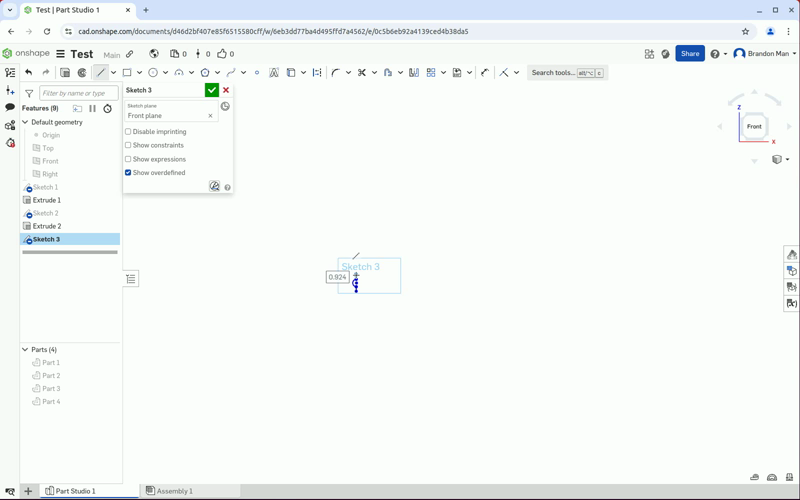
key(esc)
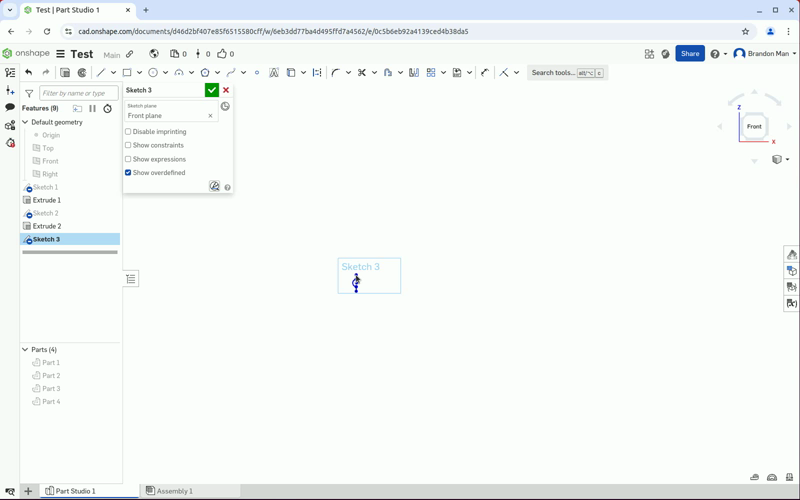
key(a)
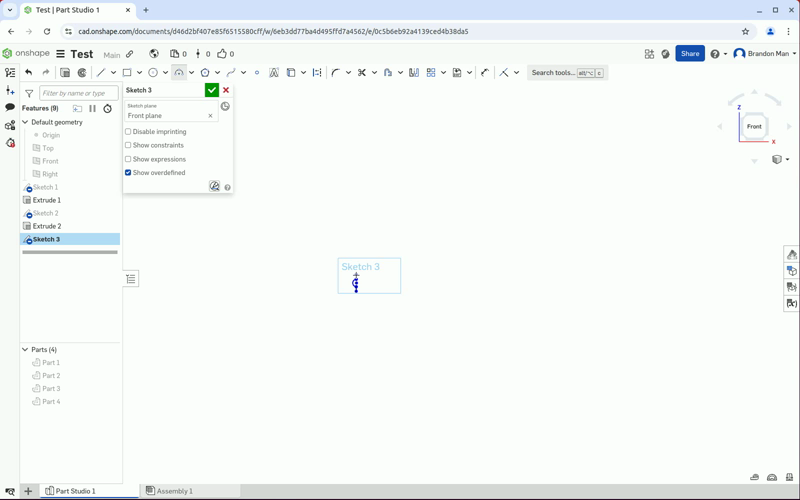
mouse_move(356, 274)
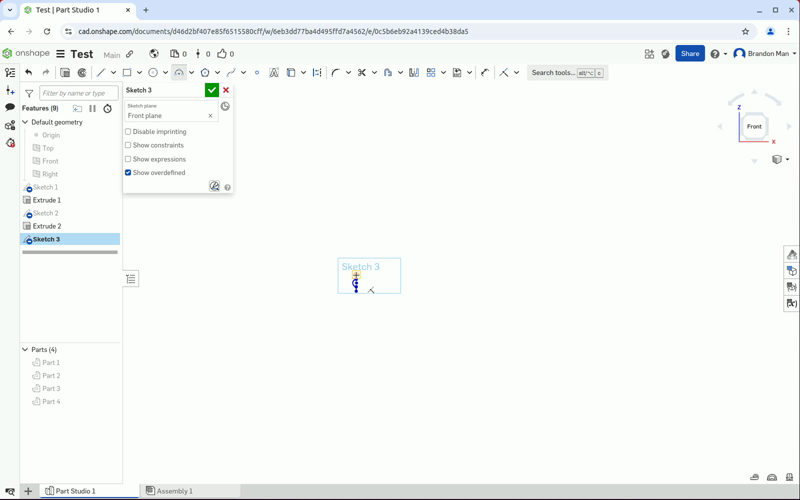
click(356, 274)
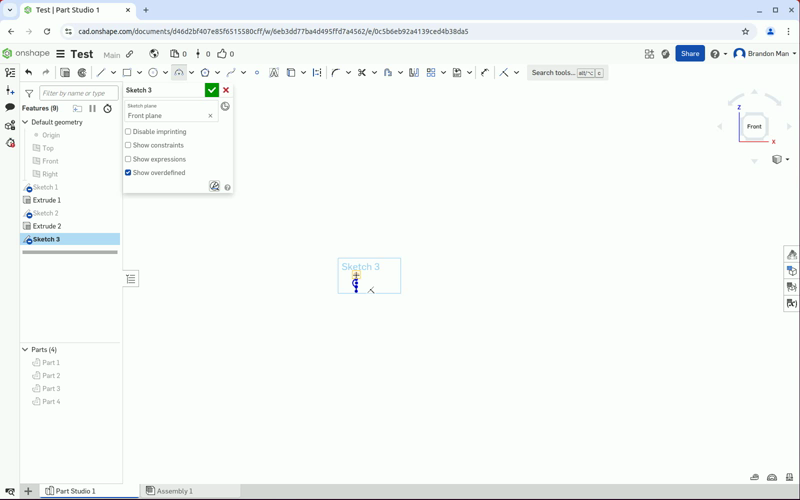
mouse_move(356, 291)
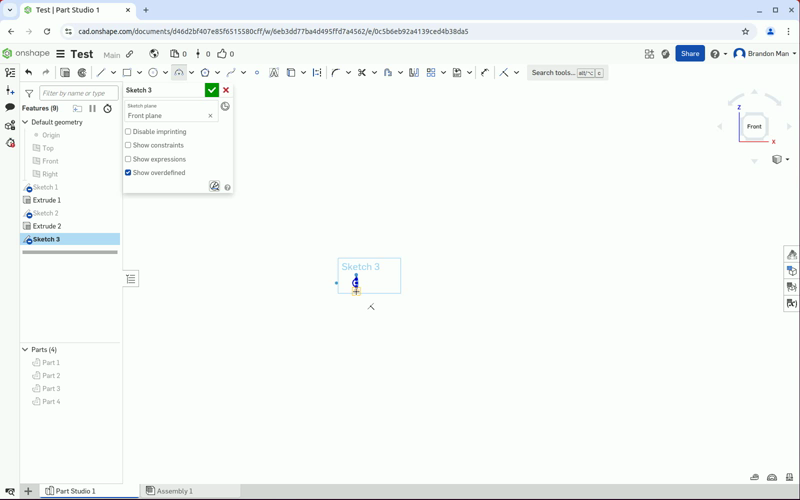
click(356, 291)
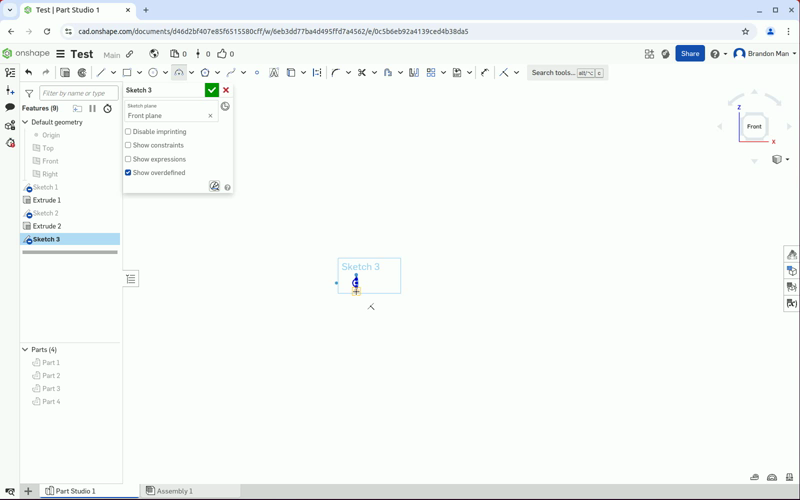
key_down(shift)
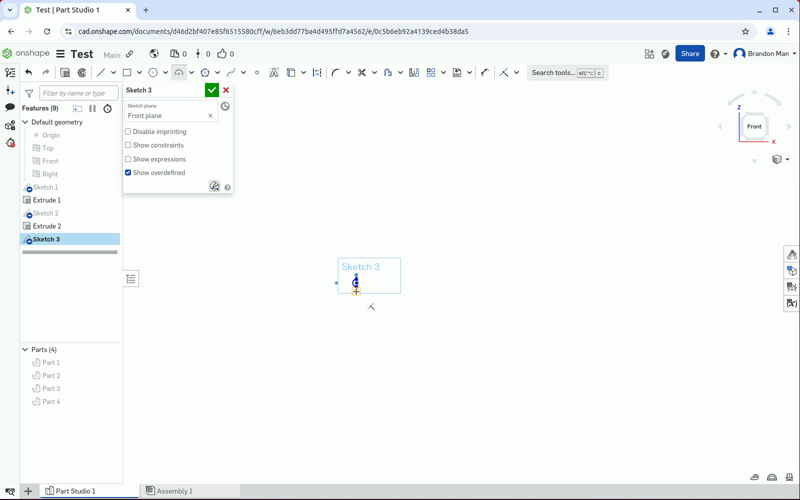
mouse_move(348, 282)
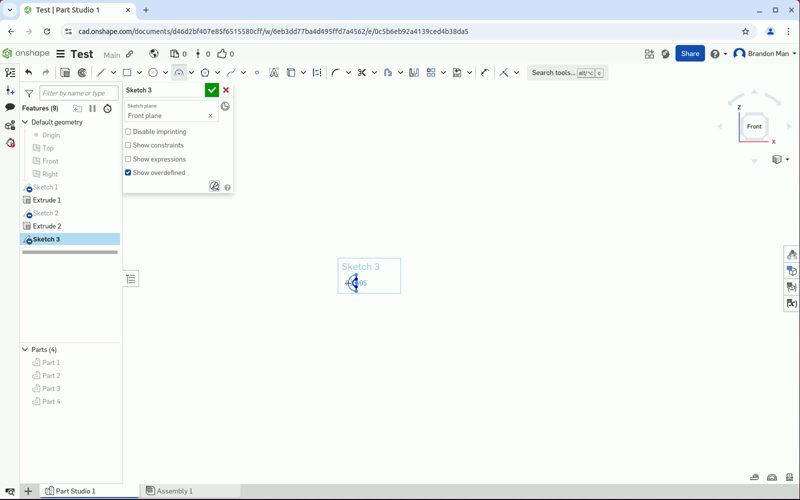
scroll(6)
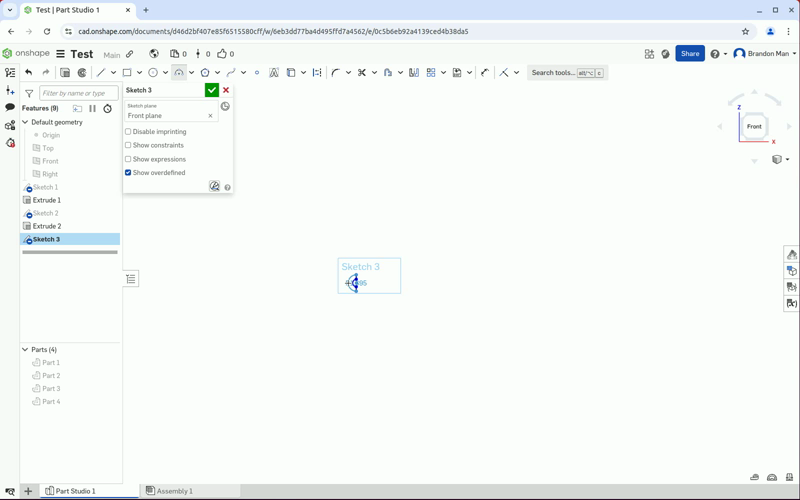
scroll(6)
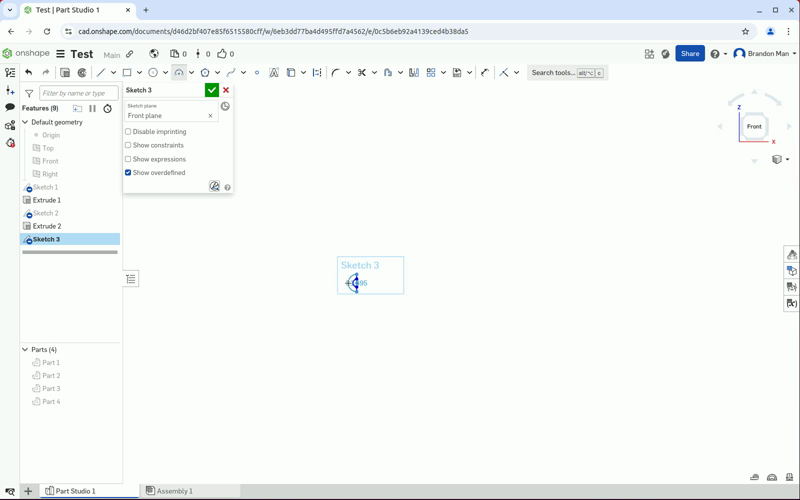
scroll(6)
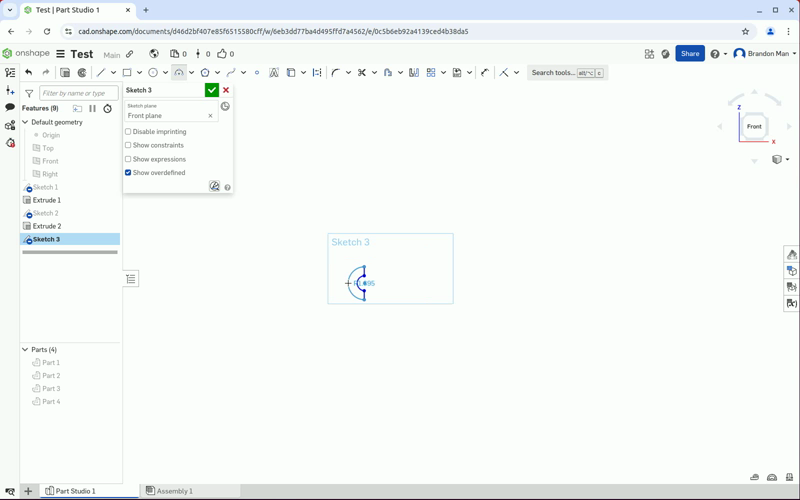
scroll(6)
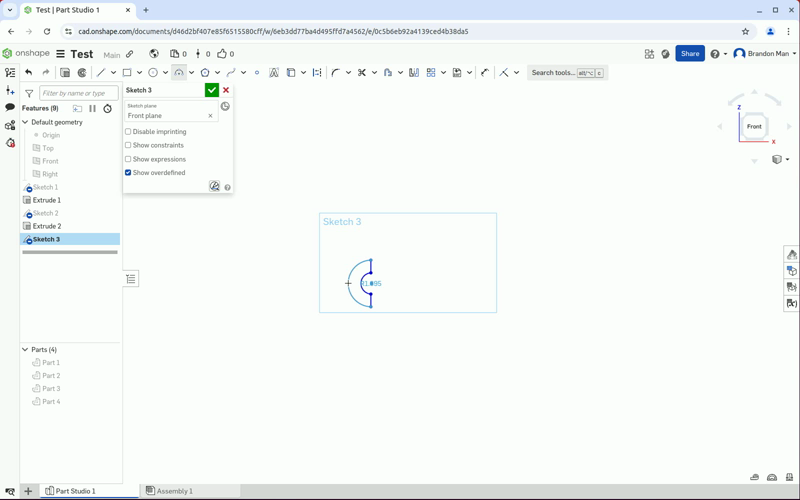
scroll(6)
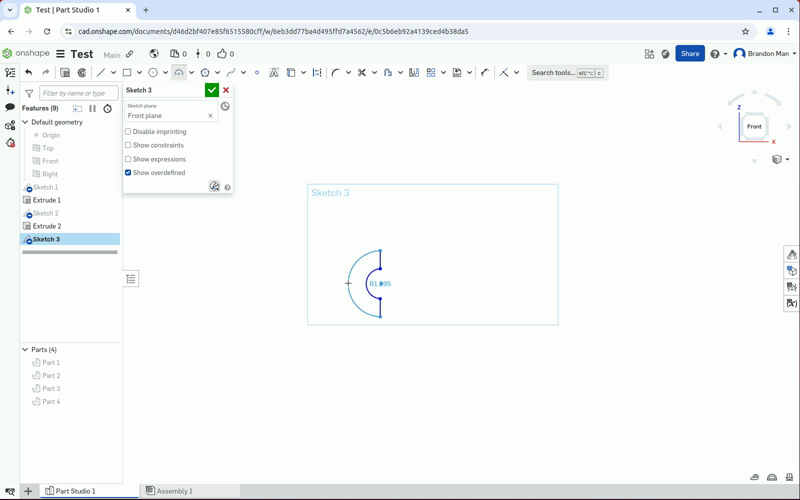
scroll(6)
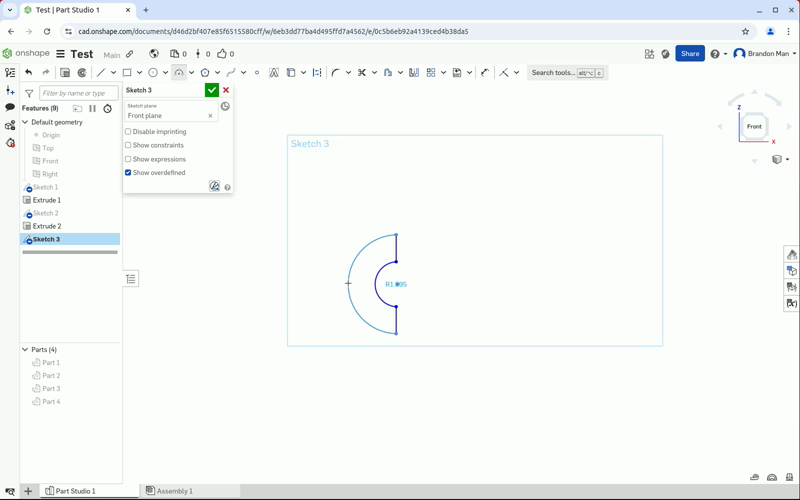
scroll(6)
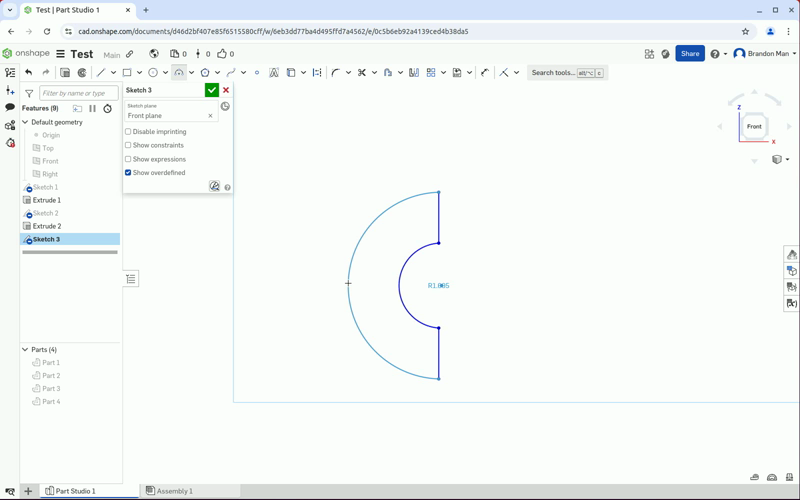
click(348, 282)
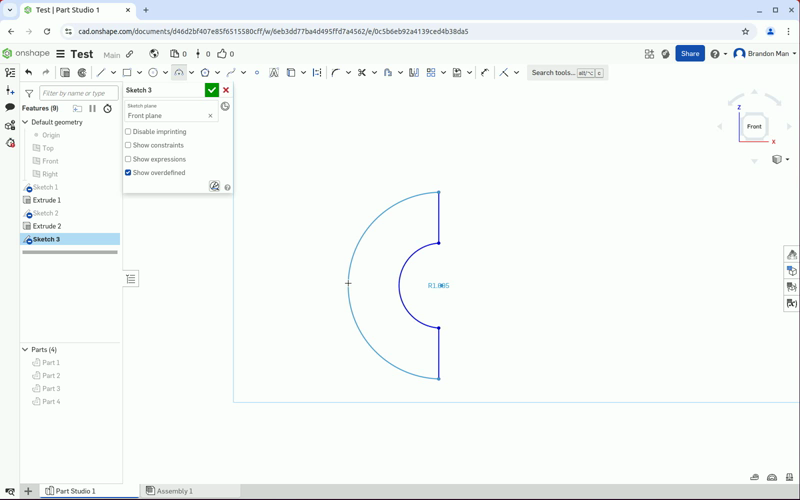
scroll(-6)
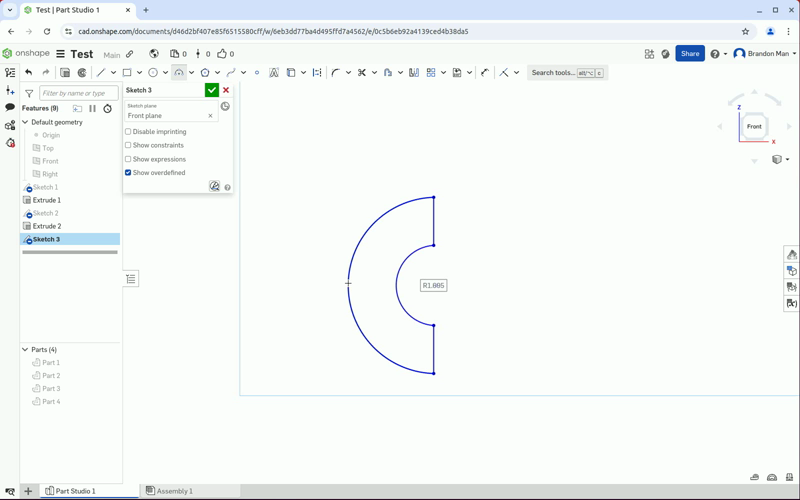
scroll(-6)
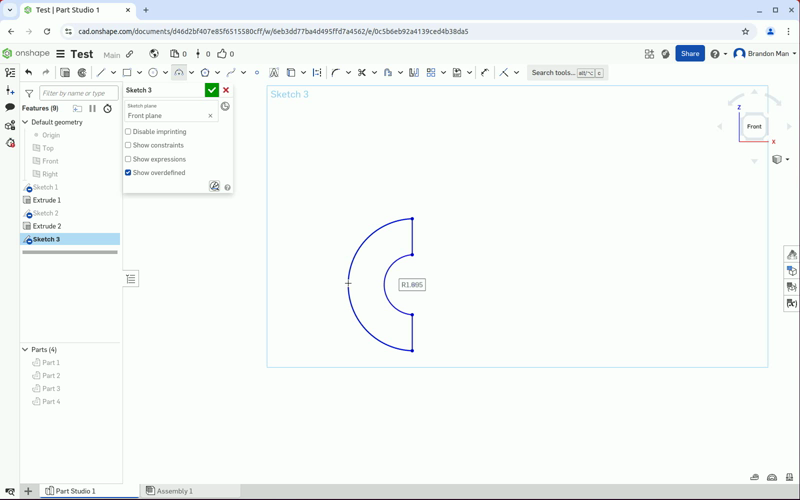
scroll(-6)
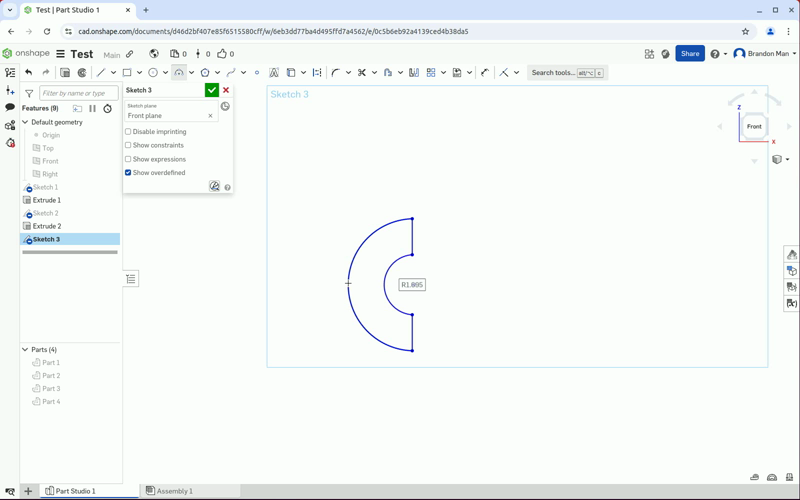
scroll(-6)
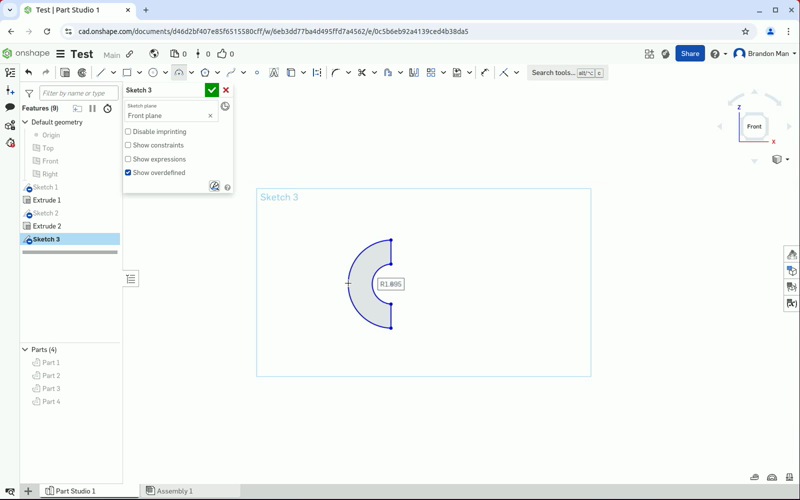
scroll(-6)
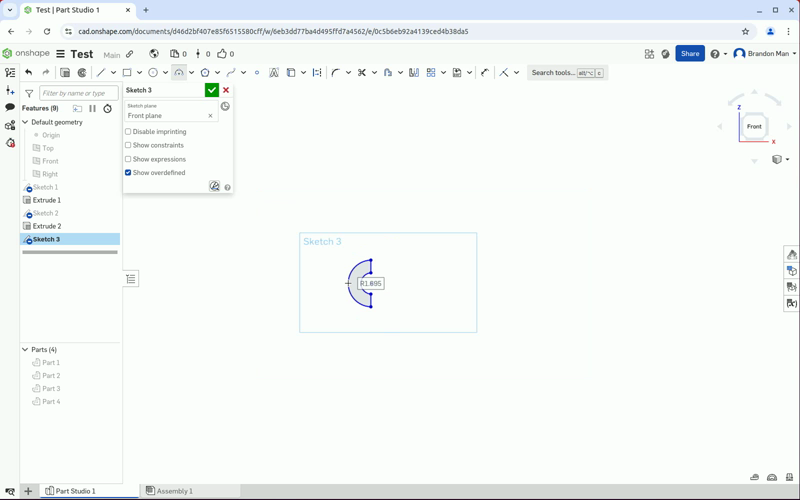
scroll(-6)
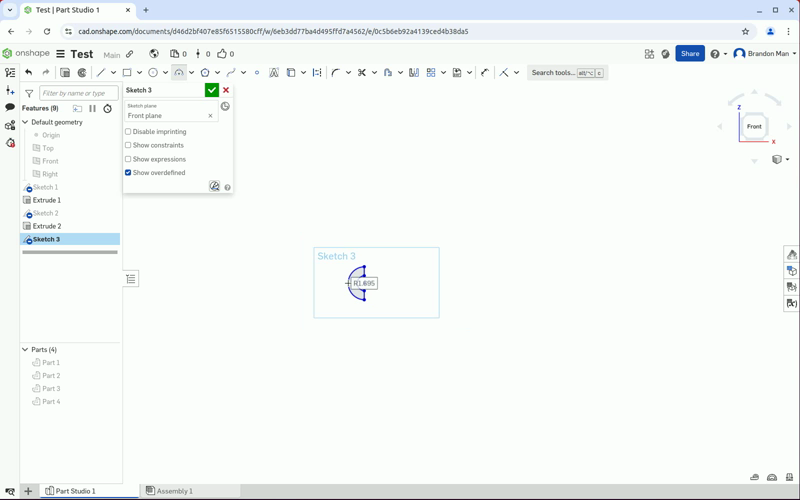
scroll(-6)
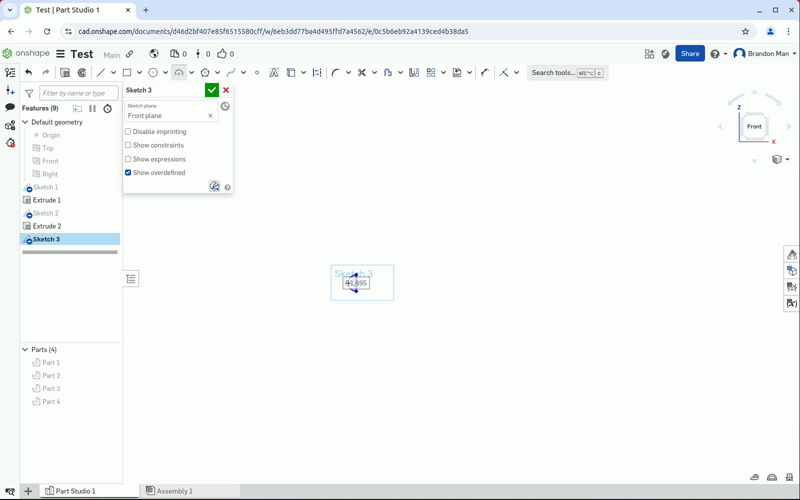
key_up(shift)
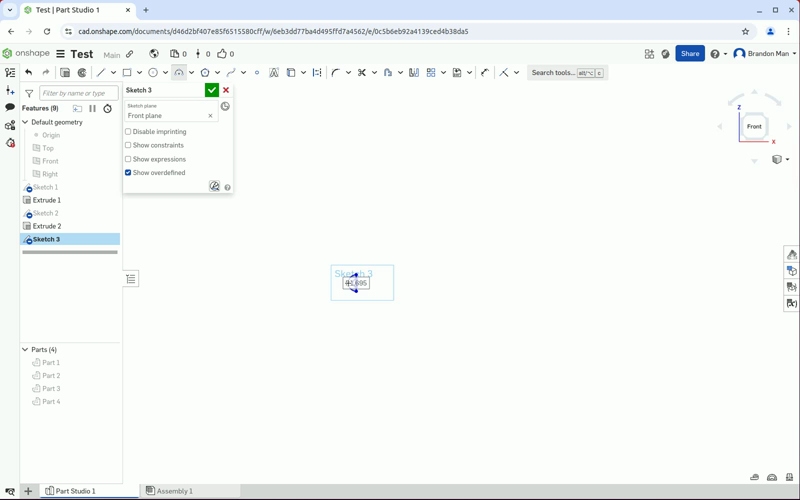
key(esc)
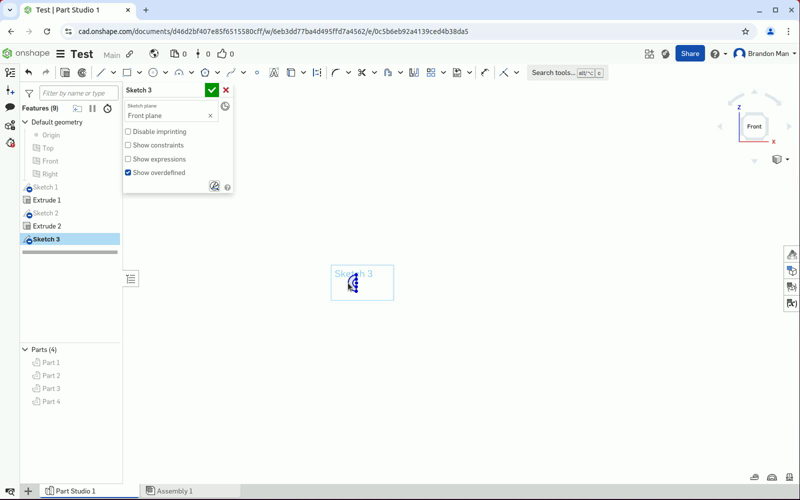
mouse_move(352, 277)
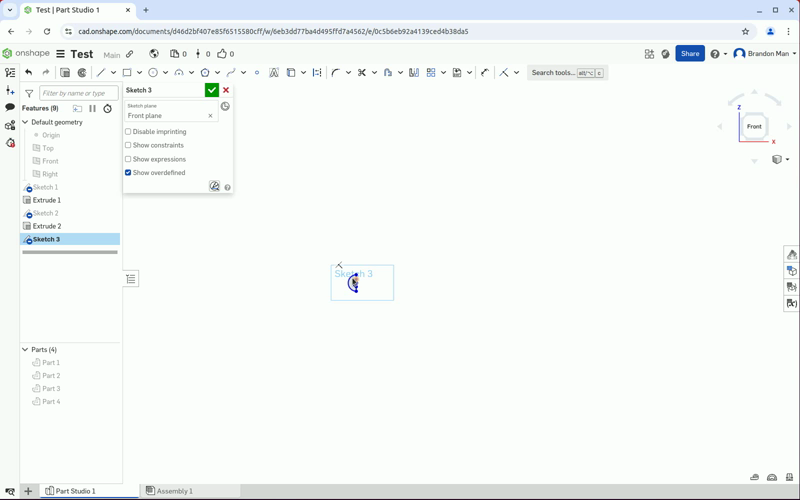
scroll(6)
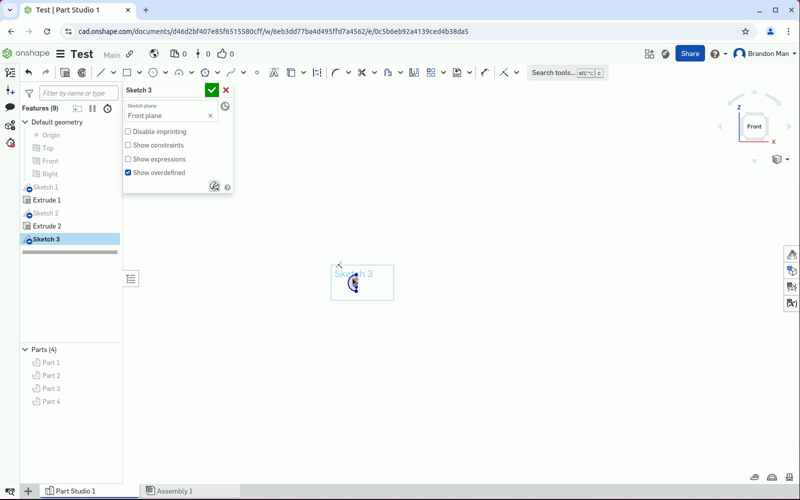
scroll(6)
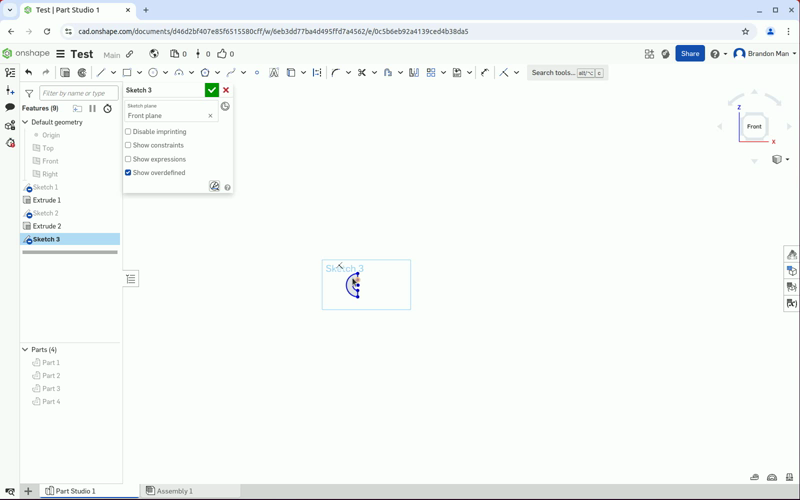
scroll(6)
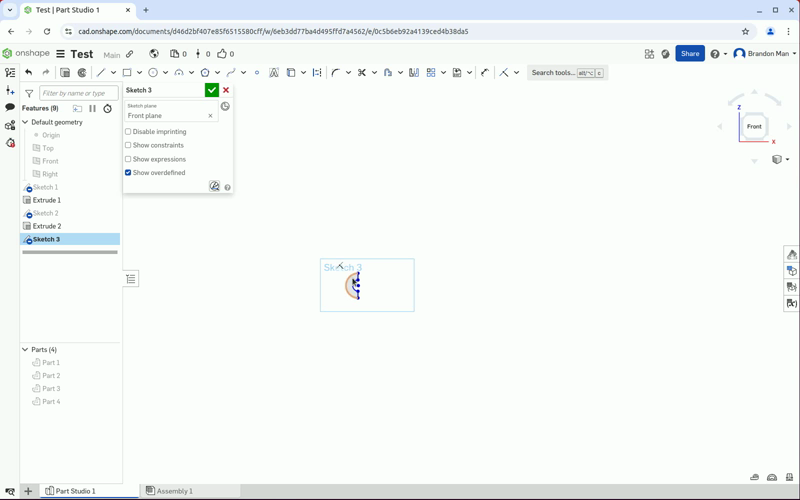
scroll(6)
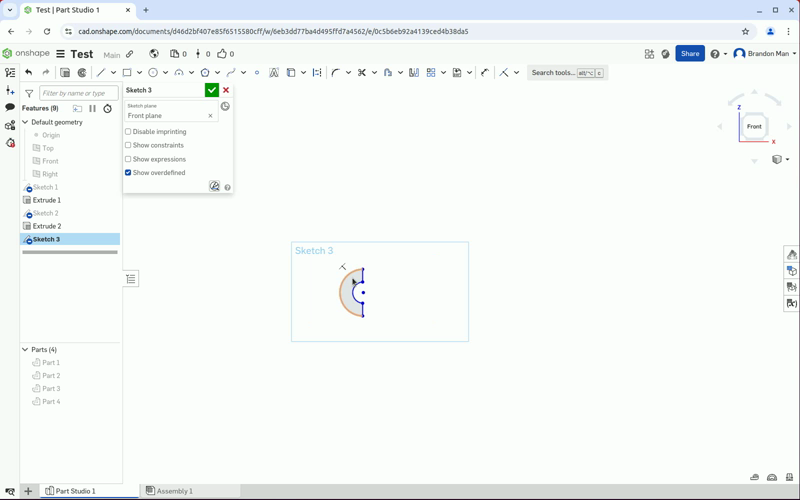
scroll(6)
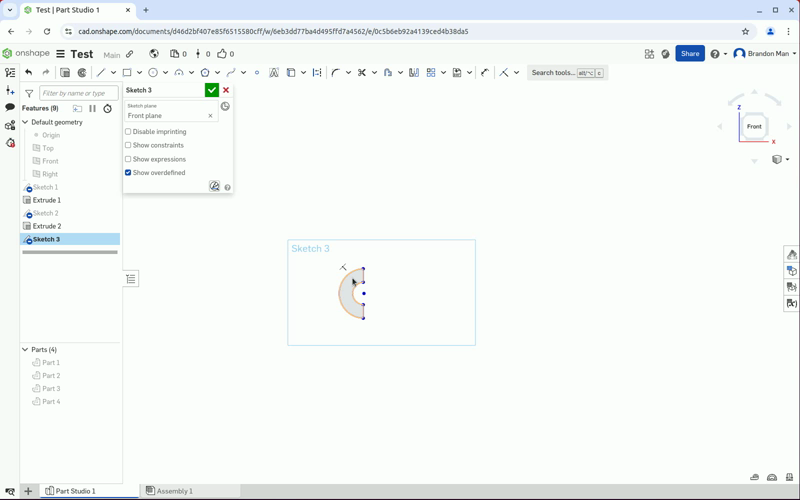
scroll(6)
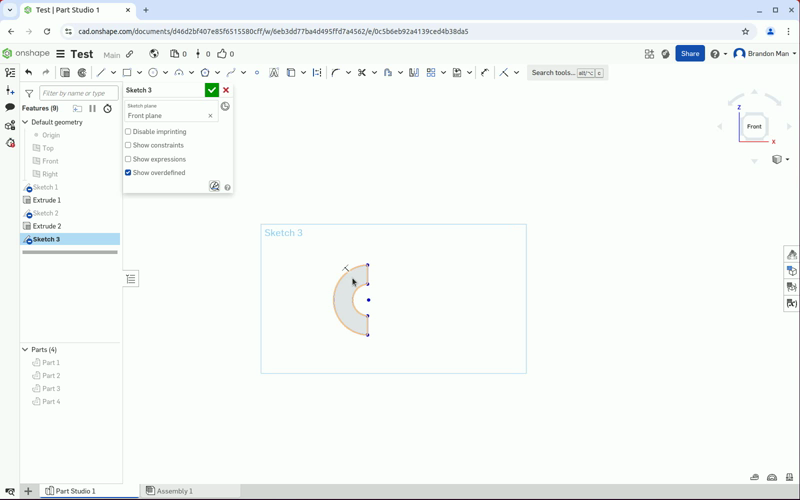
scroll(6)
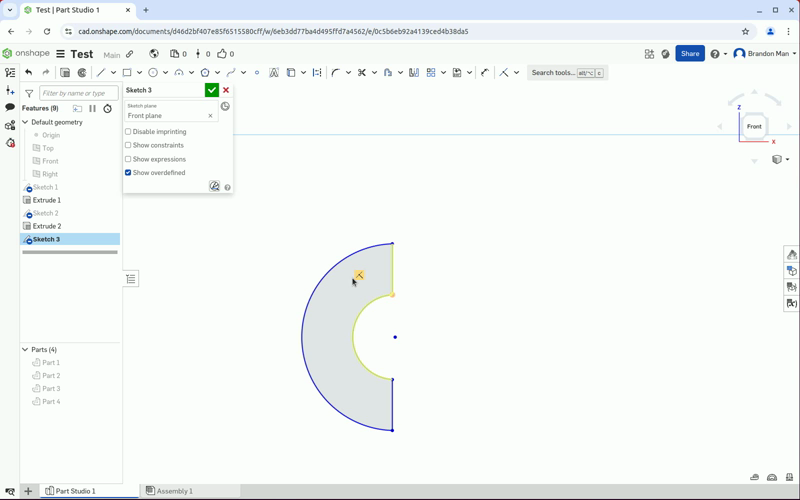
click(352, 277)
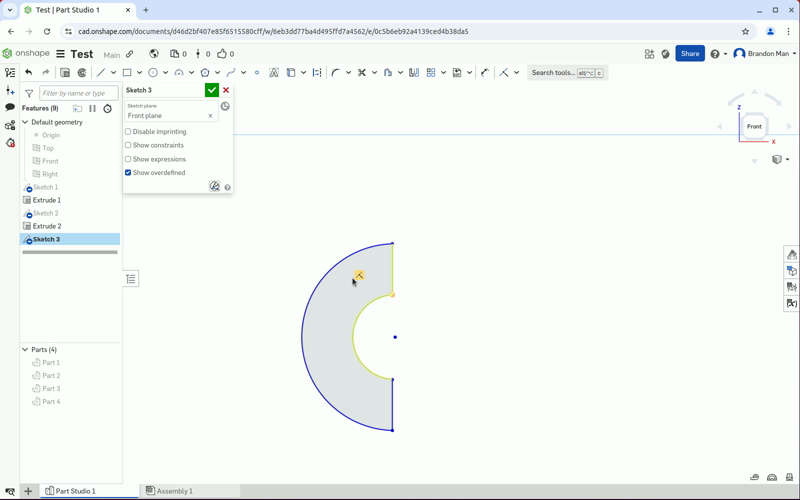
scroll(-6)
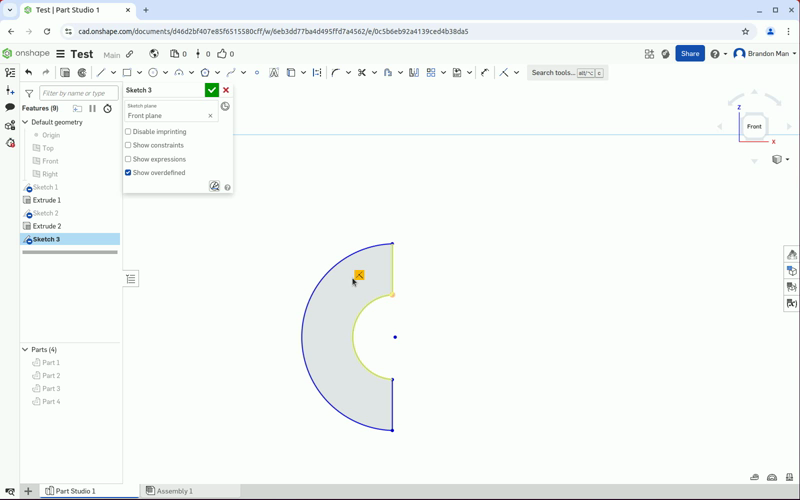
scroll(-6)
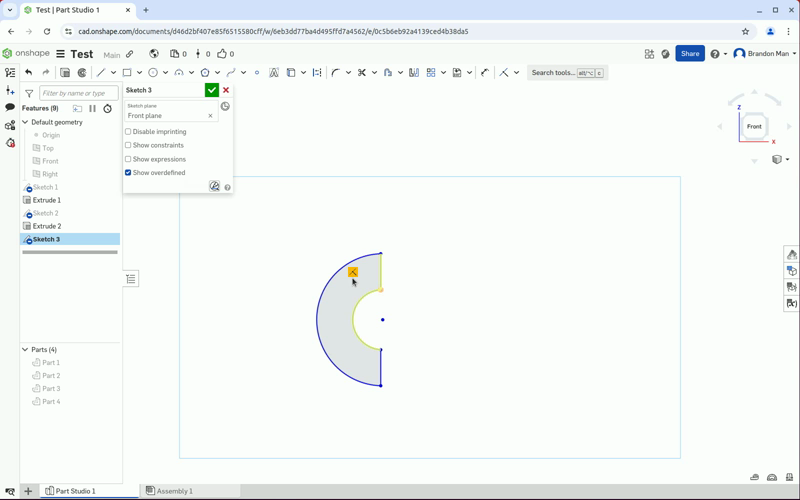
scroll(-6)
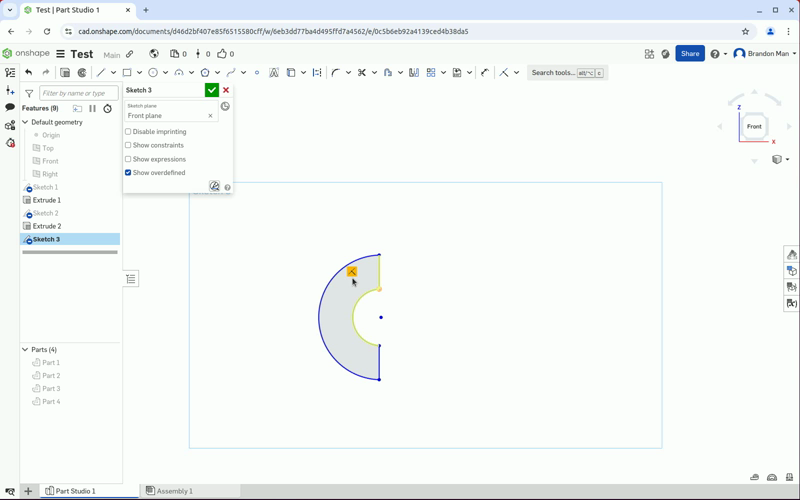
scroll(-6)
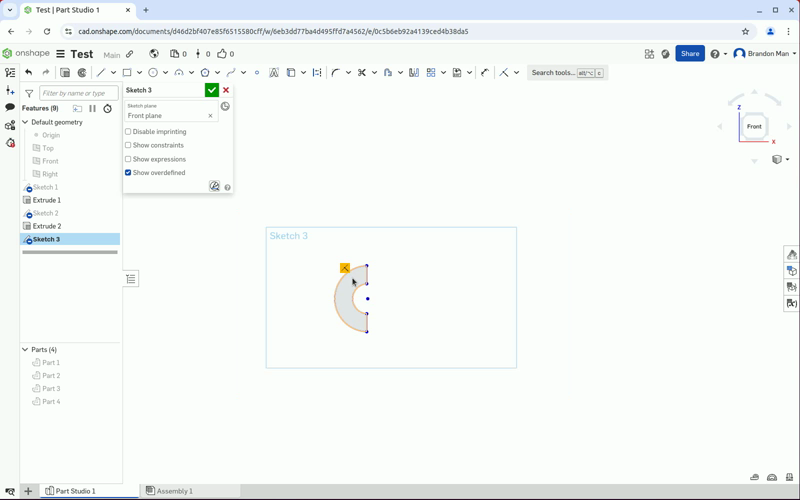
scroll(-6)
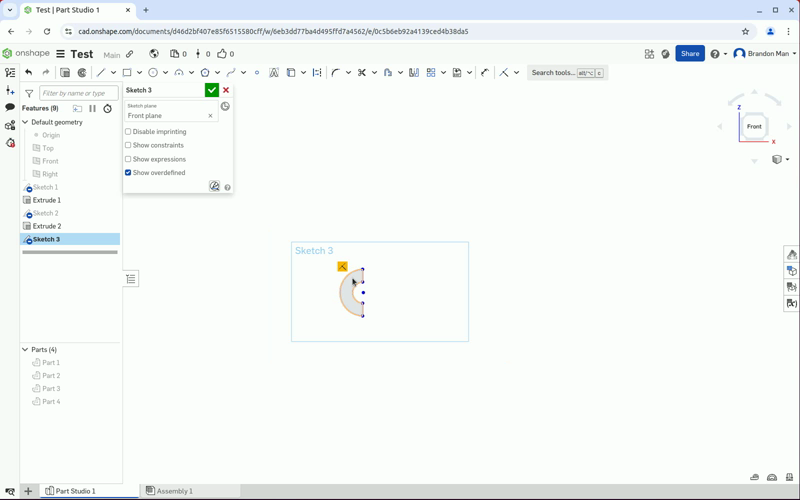
scroll(-6)
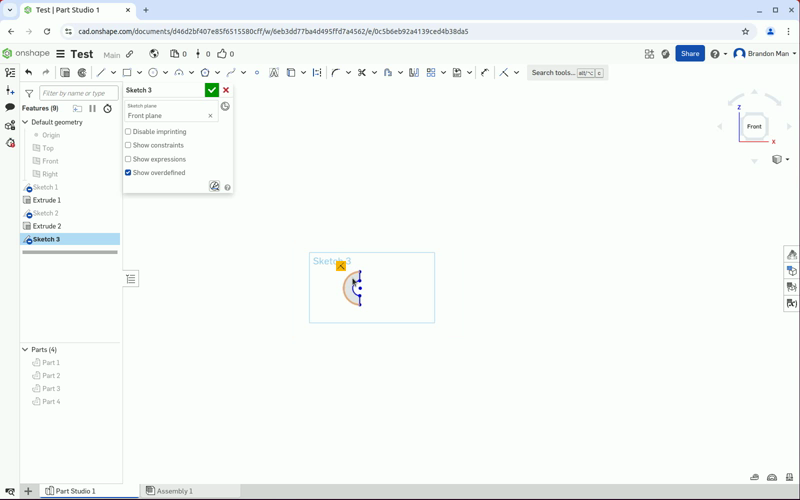
scroll(-6)
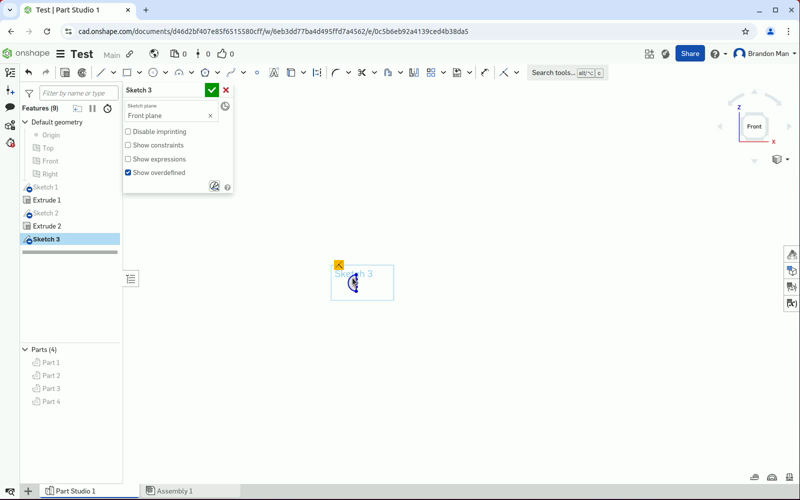
mouse_move(73, 352)
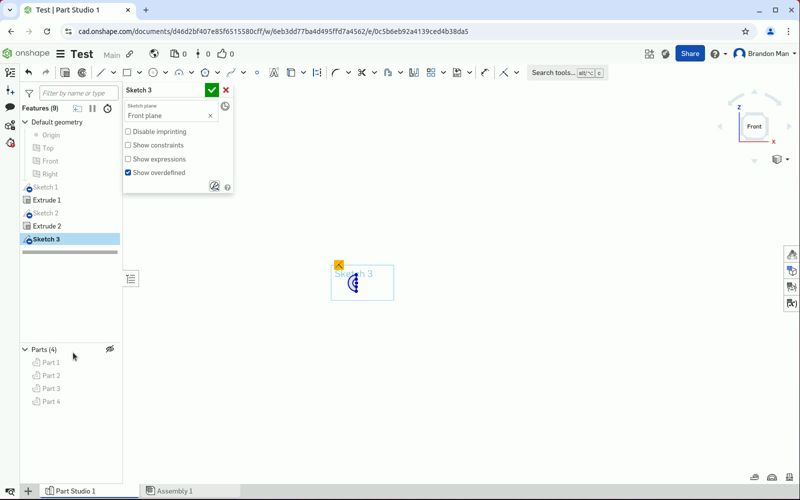
key(shift+y)
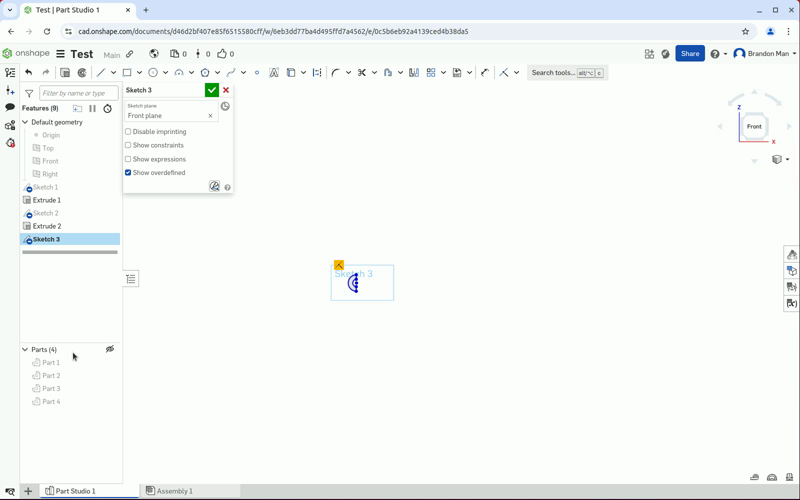
key(shift+e)
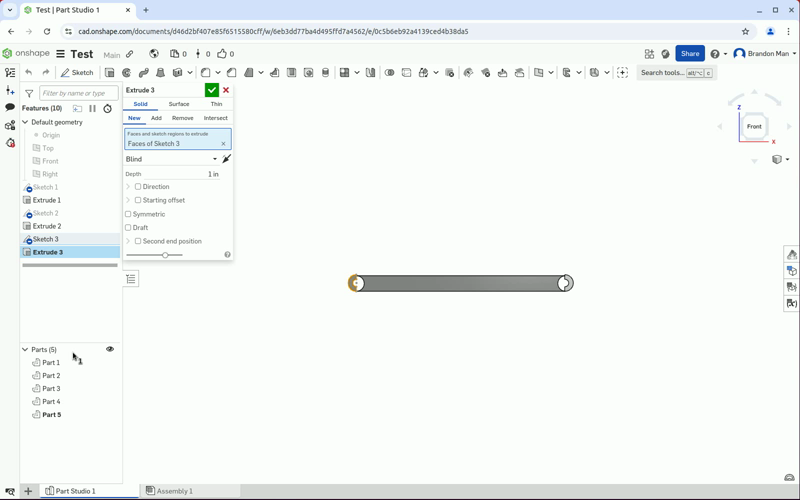
mouse_move(143, 106)
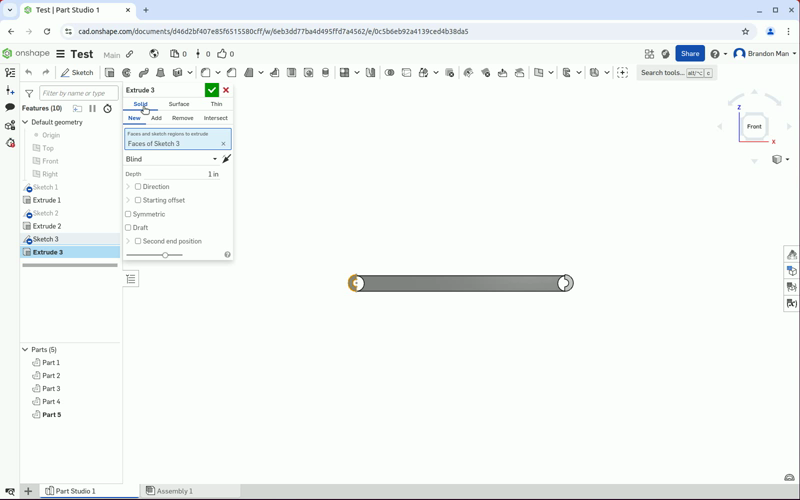
click(143, 106)
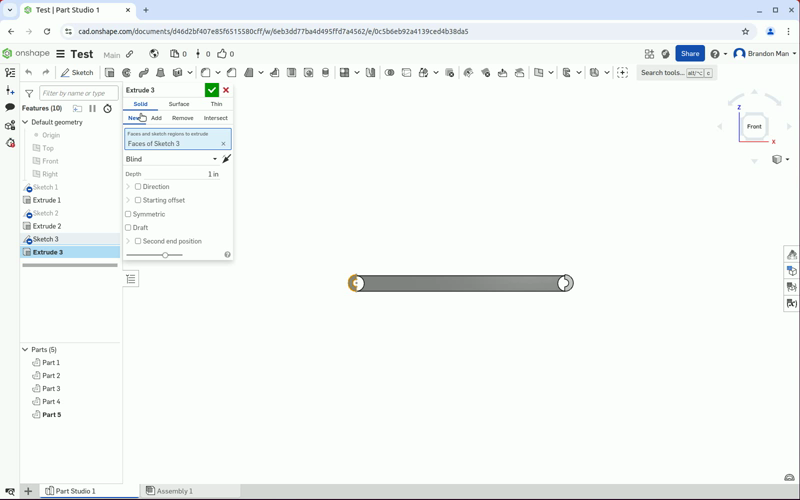
mouse_move(137, 120)
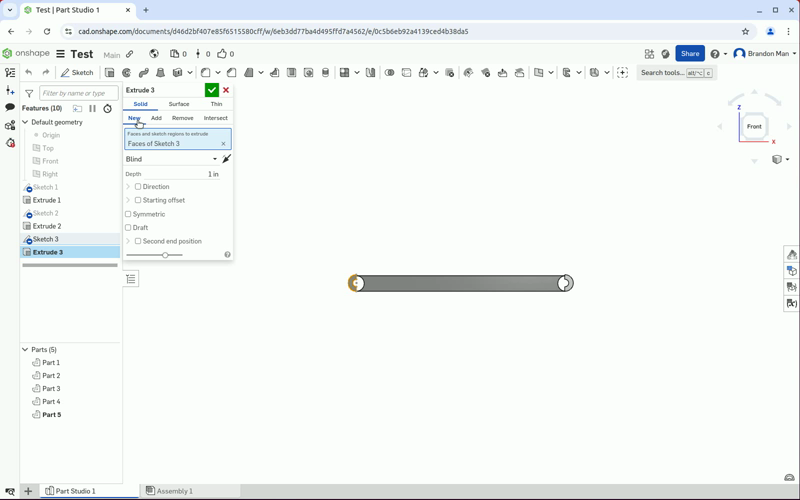
click(137, 120)
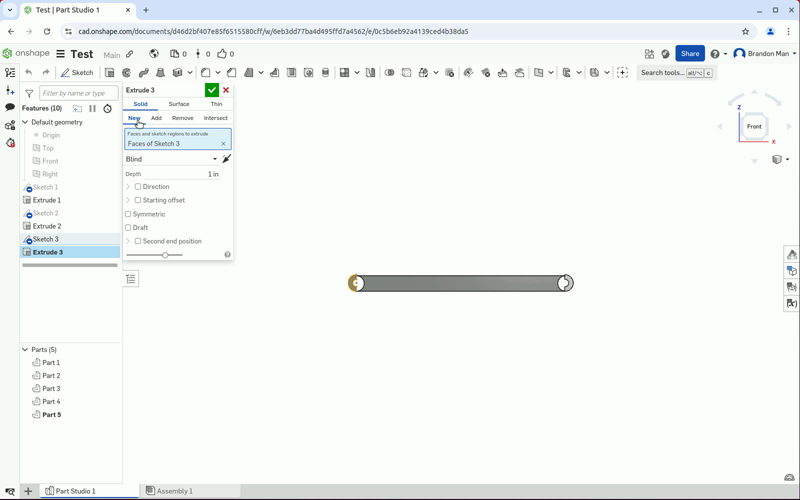
key(tab, 4)
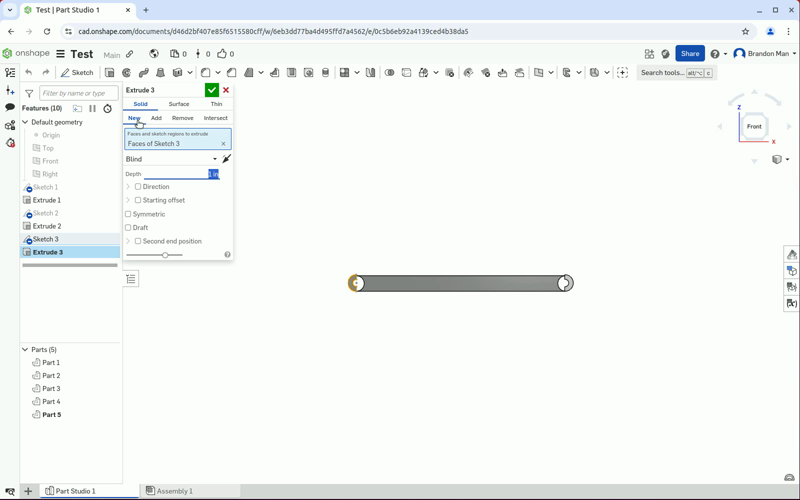
text(0.722)
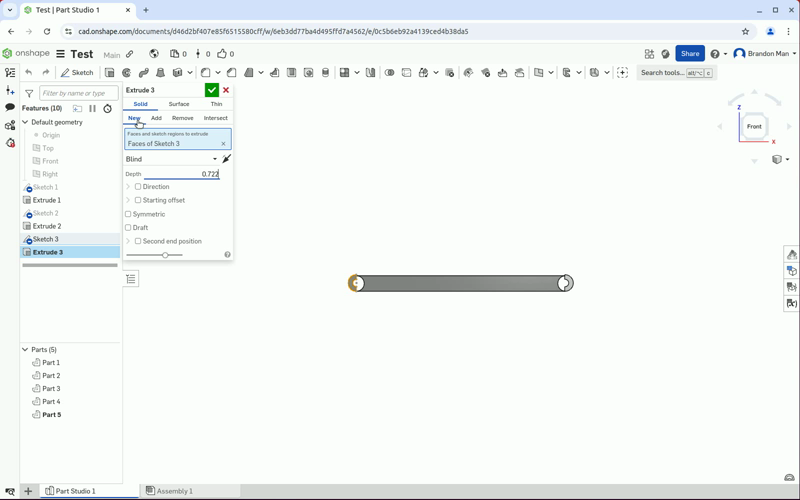
key(enter)
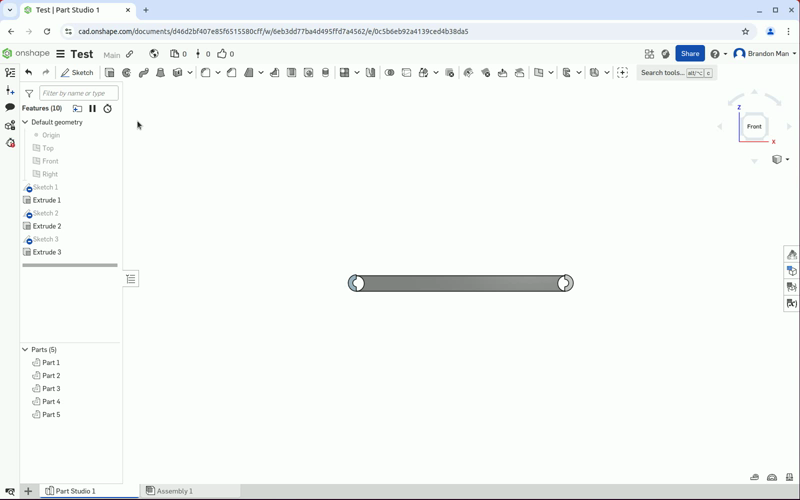
key(shift+h)
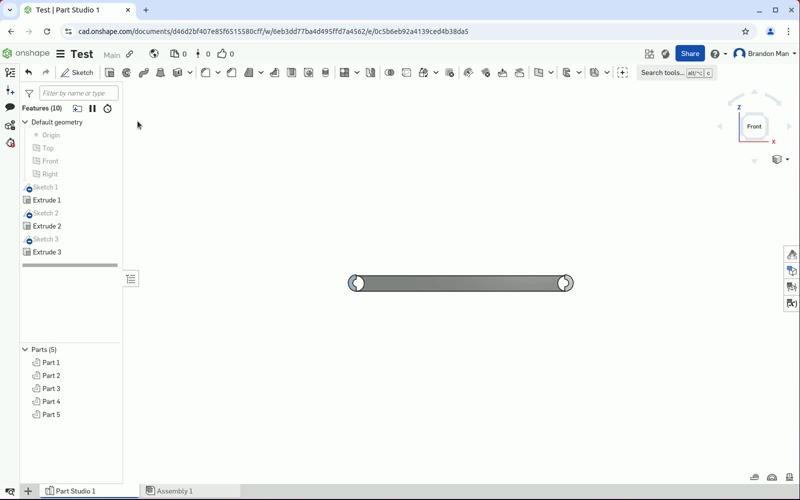
key(shift+h)
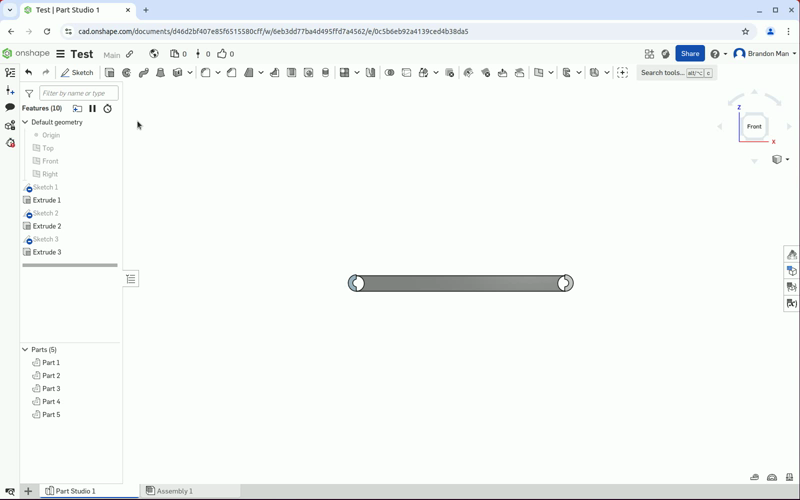
mouse_move(73, 189)
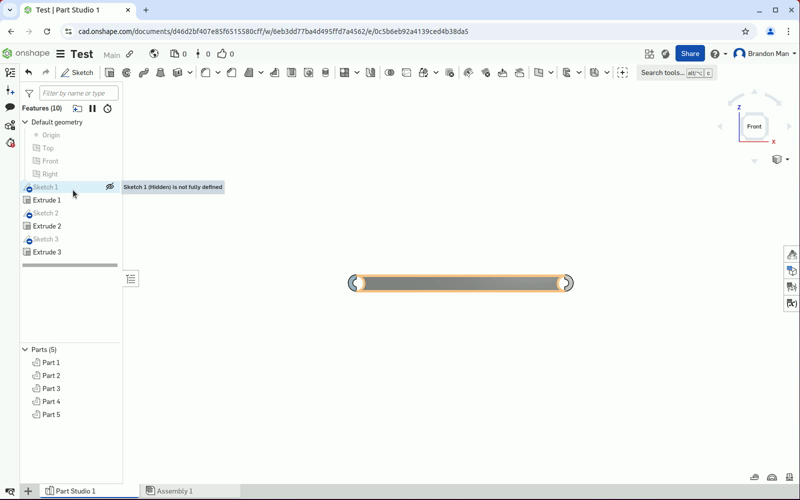
click(73, 189)
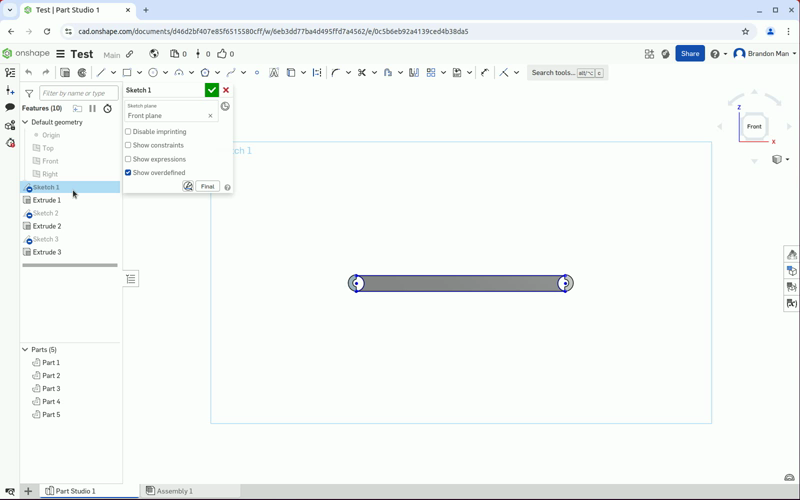
mouse_move(229, 92)
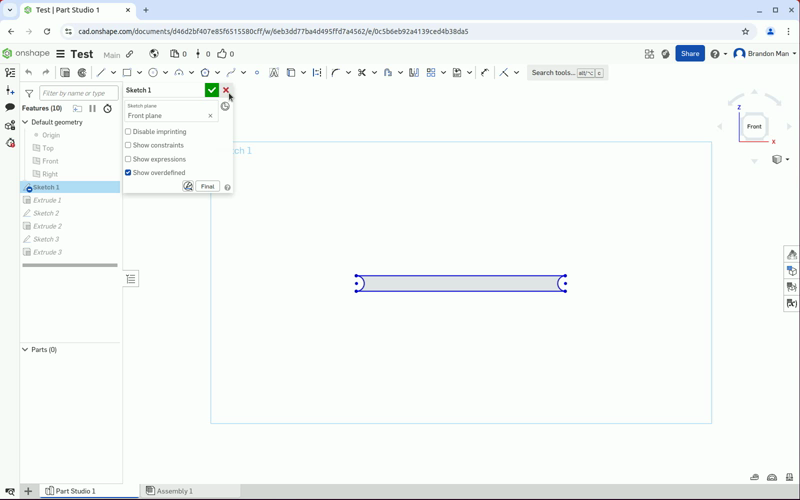
click(229, 92)
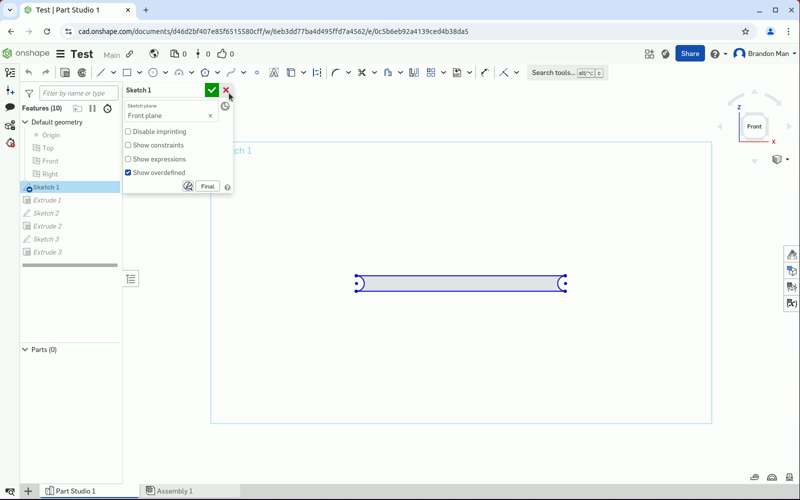
key(shift+s)
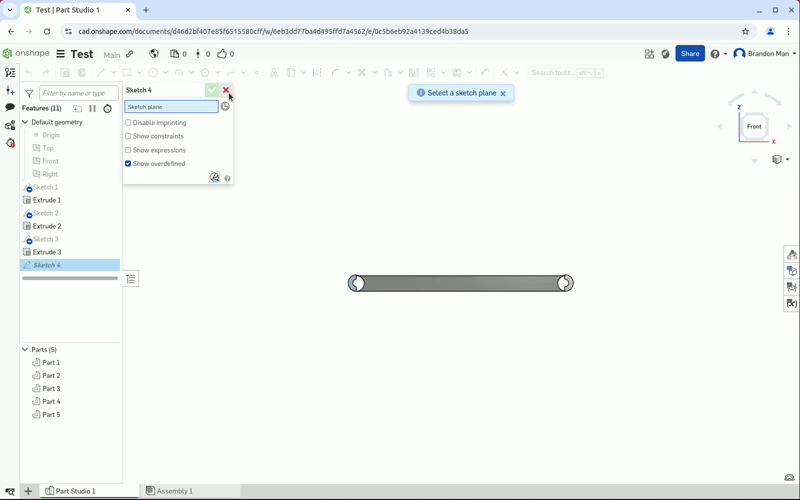
mouse_move(73, 163)
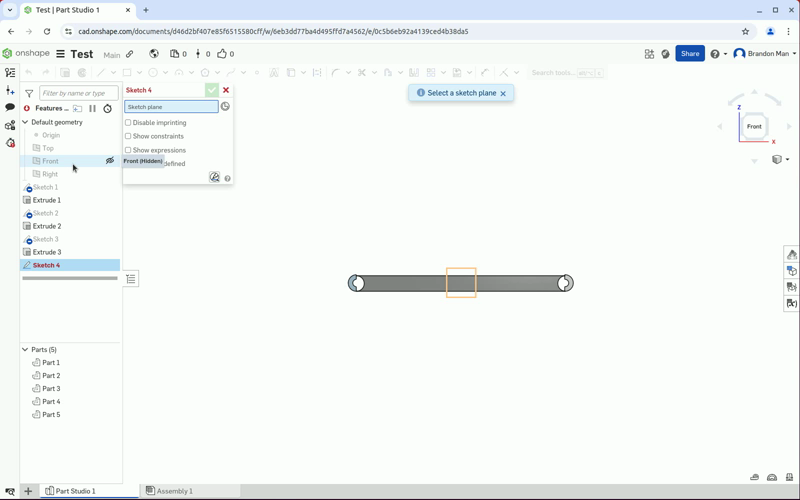
click(73, 163)
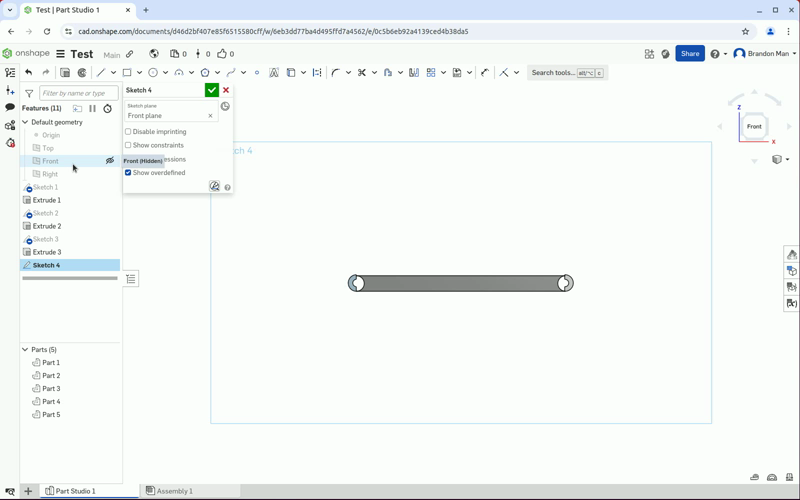
mouse_move(73, 352)
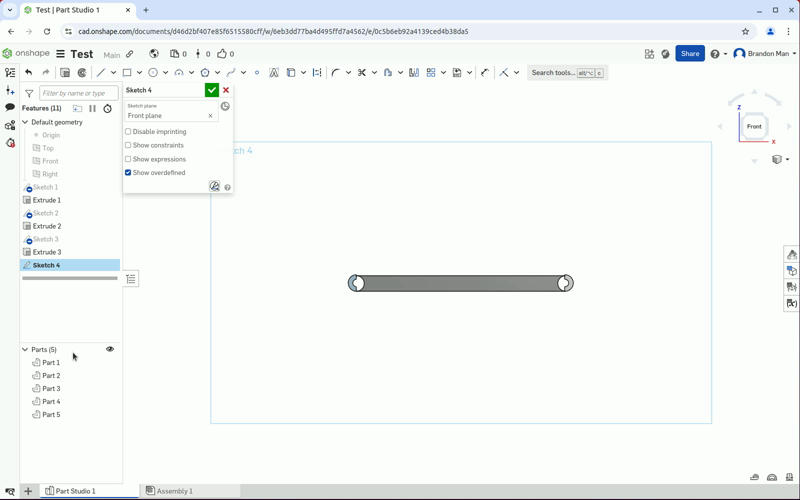
key(y)
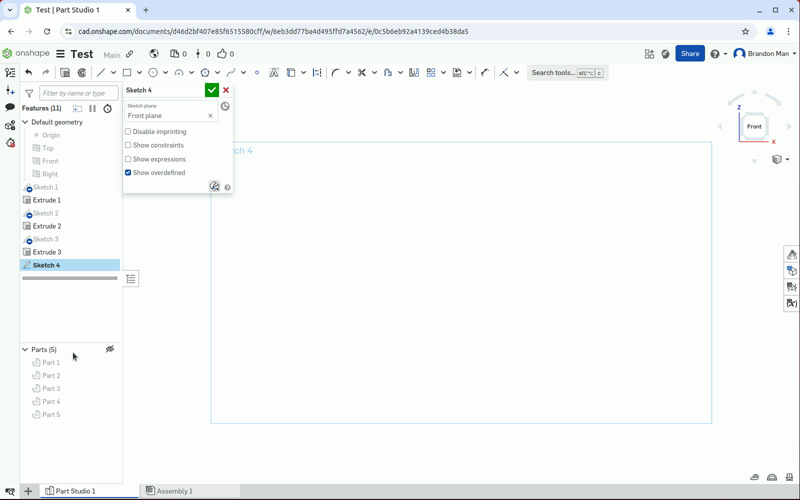
key(l)
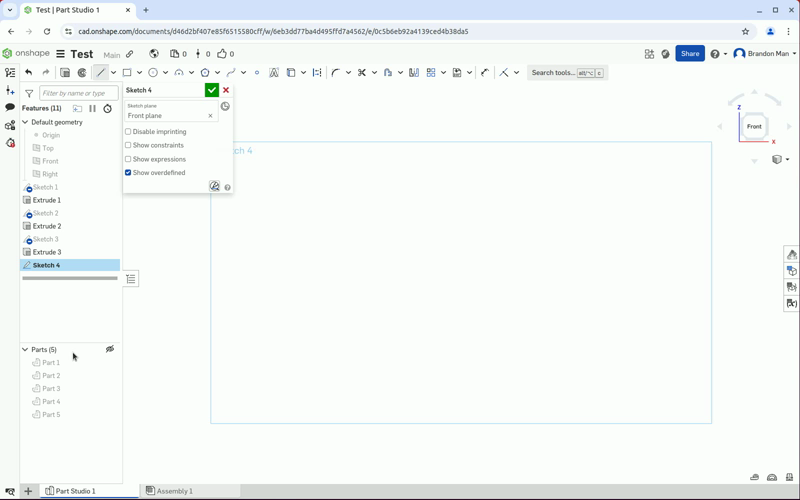
key_down(shift)
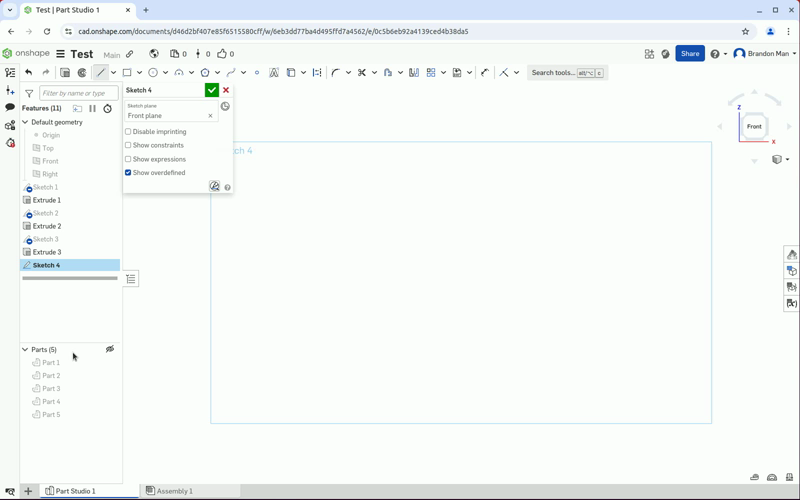
mouse_move(564, 291)
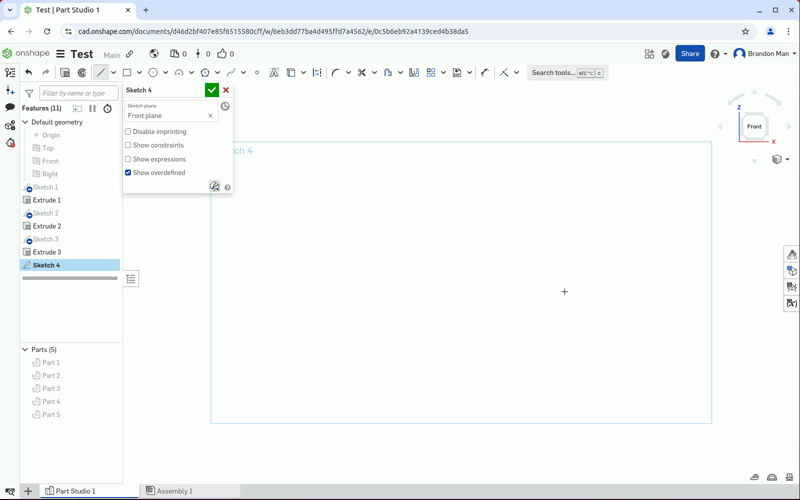
click(564, 291)
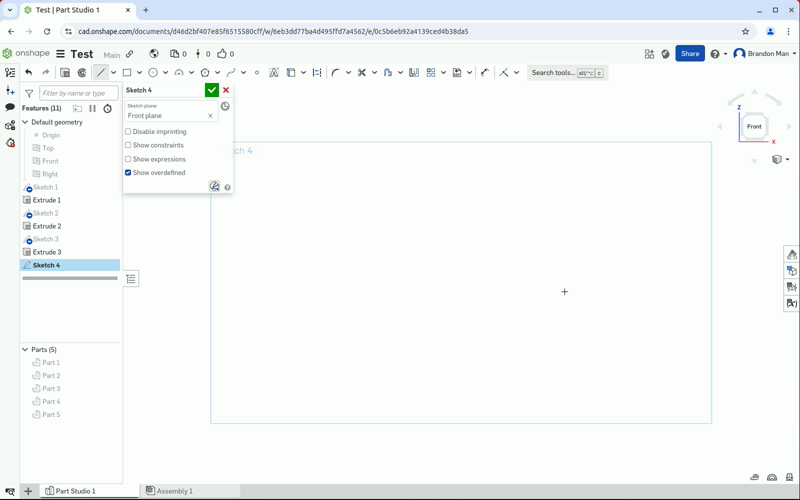
key_up(shift)
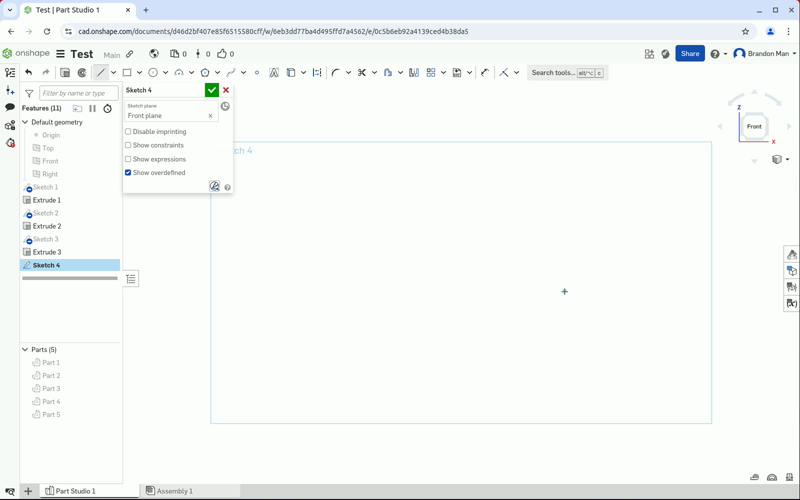
key_down(shift)
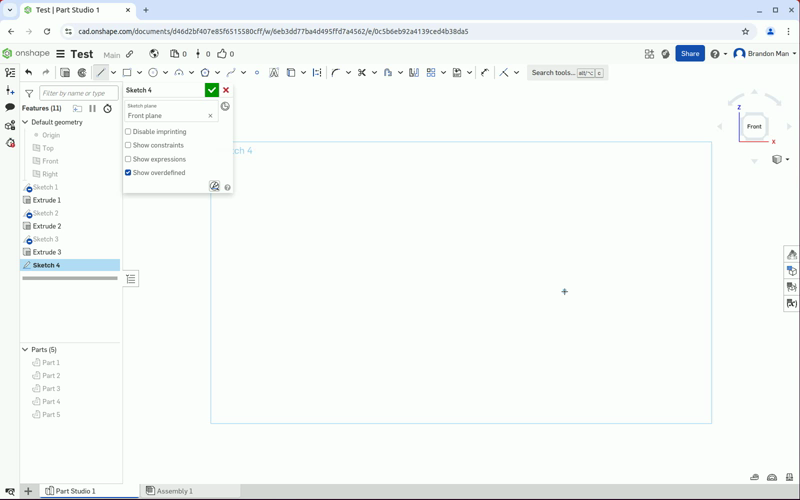
mouse_move(589, 291)
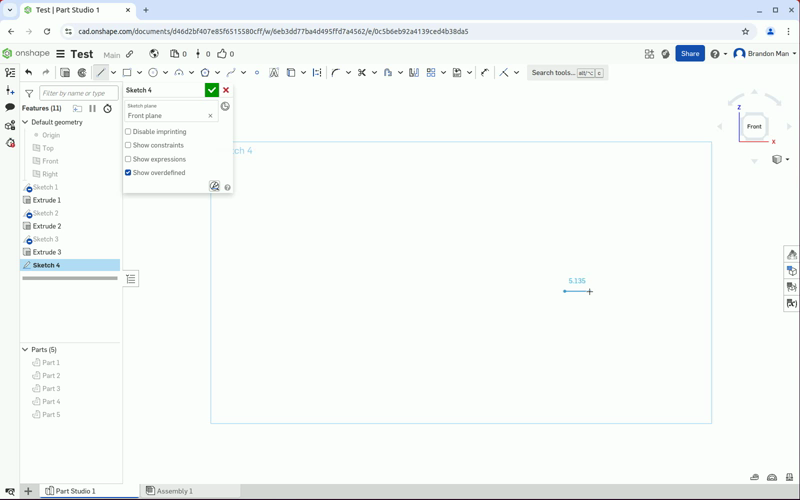
mouse_move(564, 286)
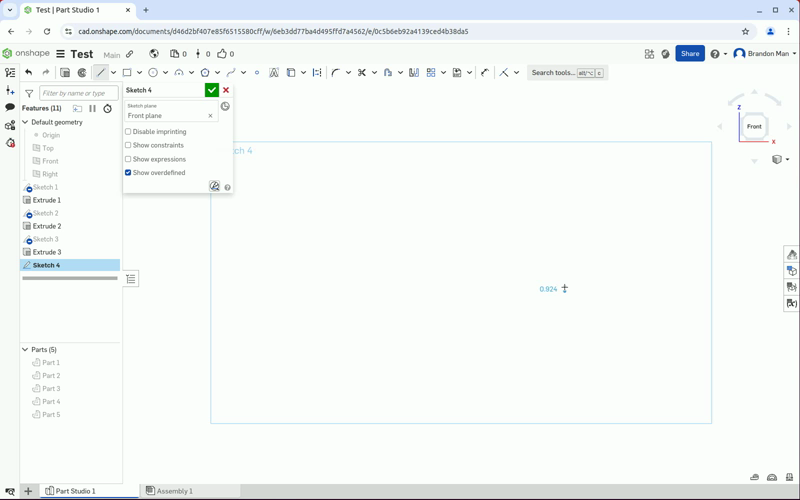
scroll(6)
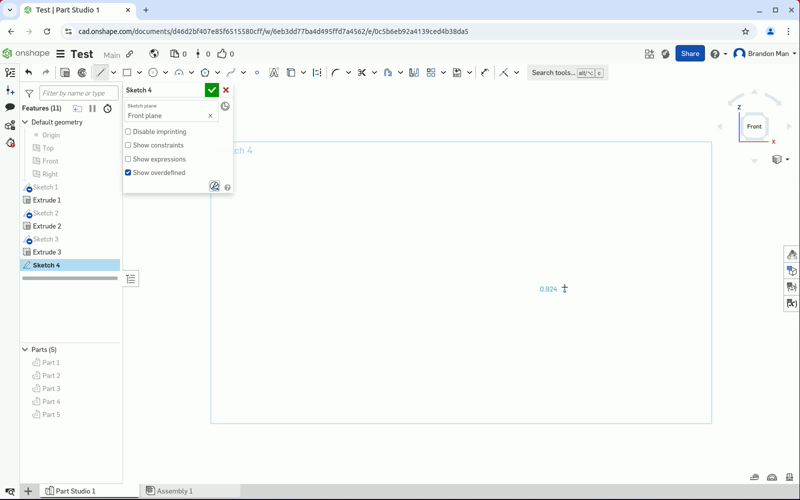
scroll(6)
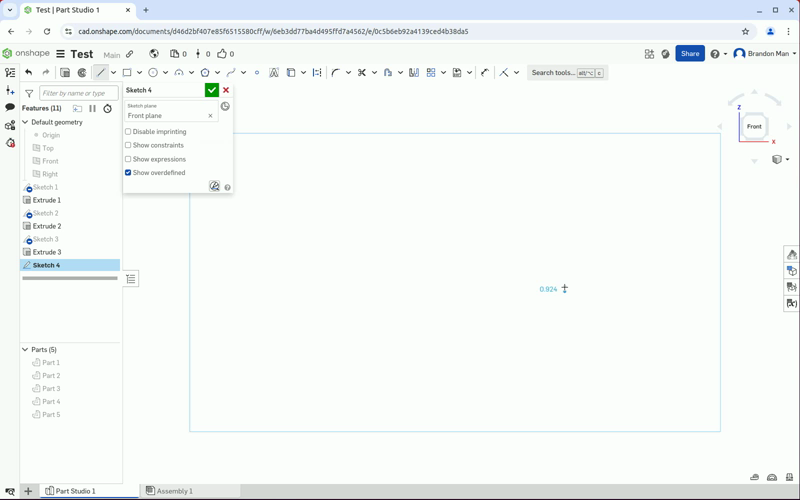
scroll(6)
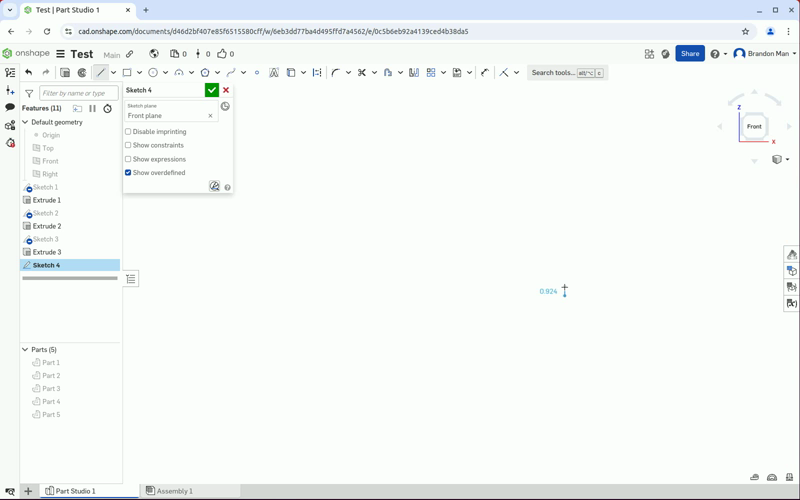
scroll(6)
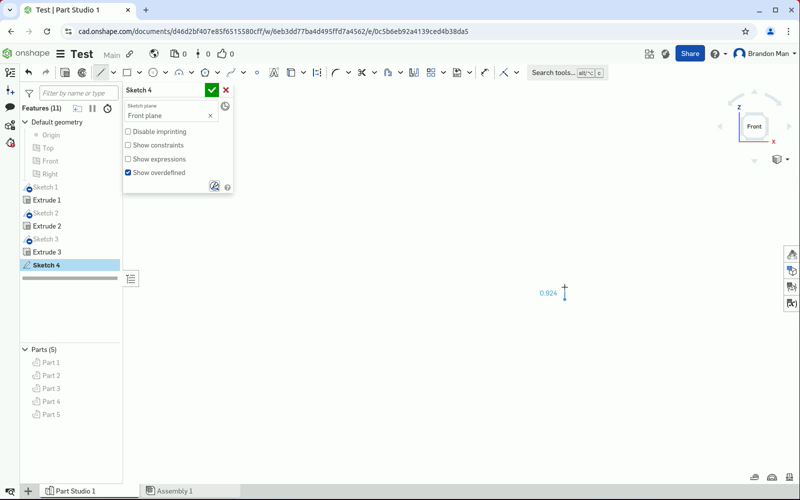
scroll(6)
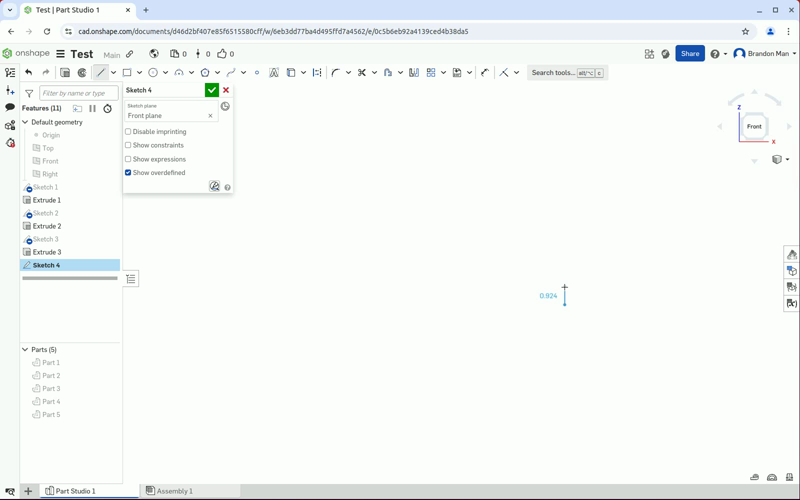
scroll(6)
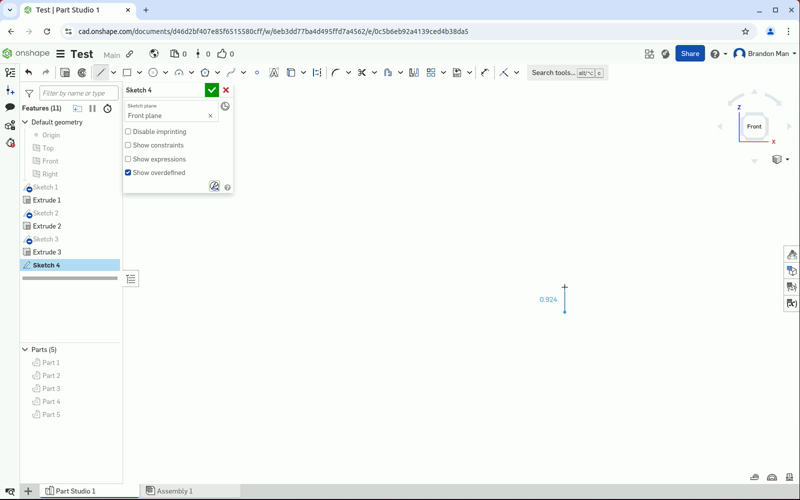
scroll(6)
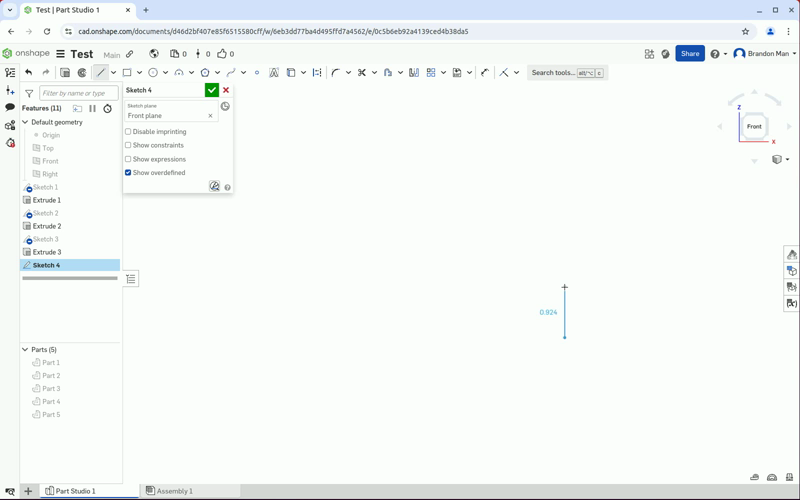
click(564, 286)
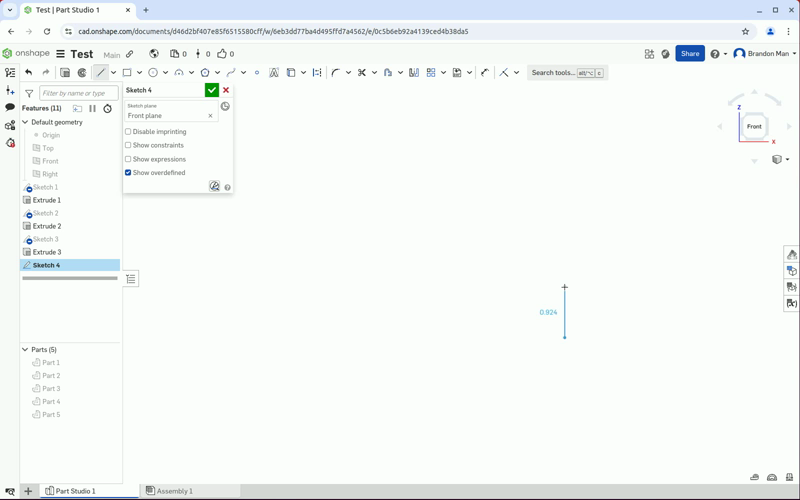
scroll(-6)
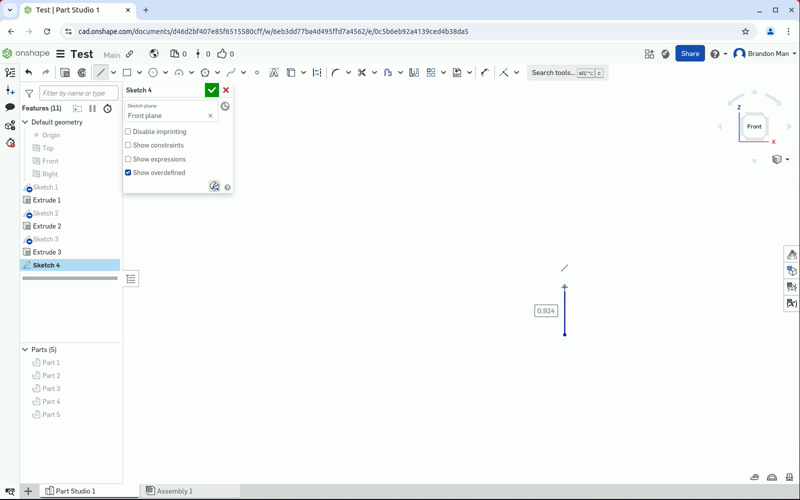
scroll(-6)
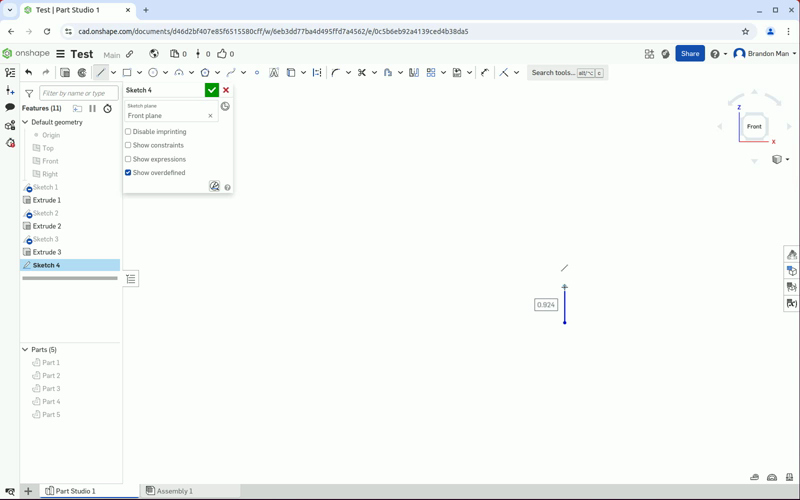
scroll(-6)
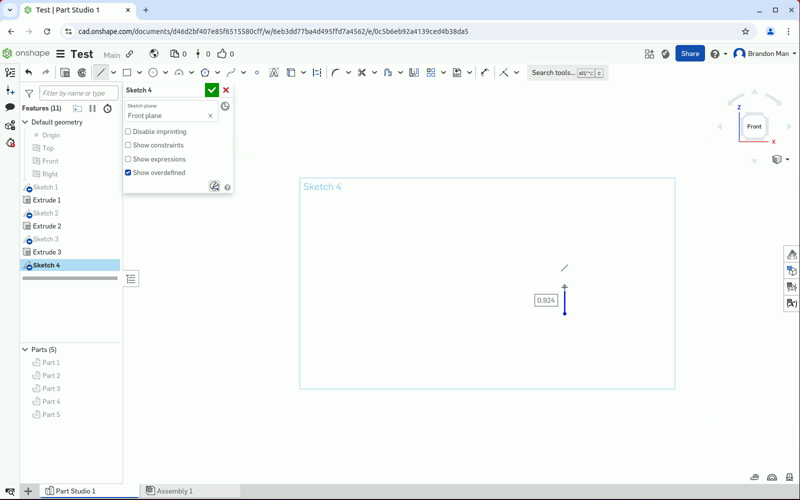
scroll(-6)
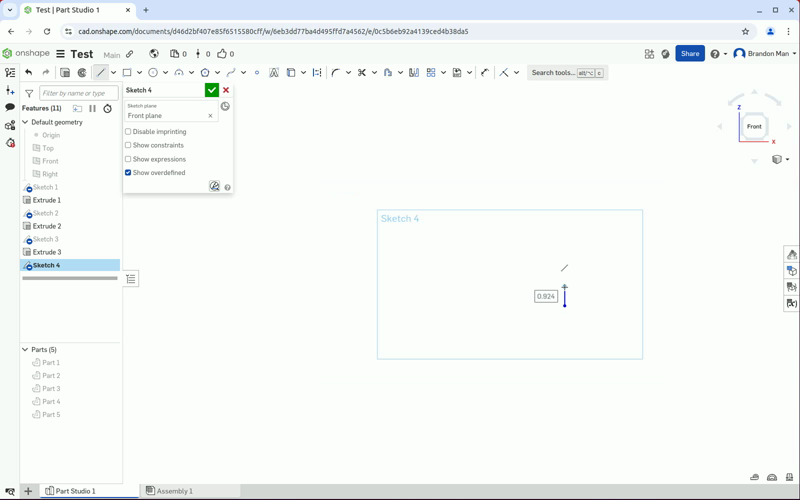
scroll(-6)
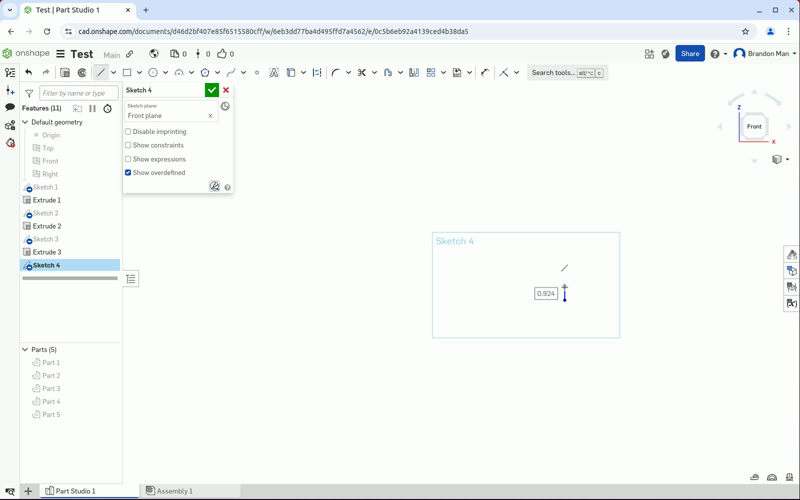
scroll(-6)
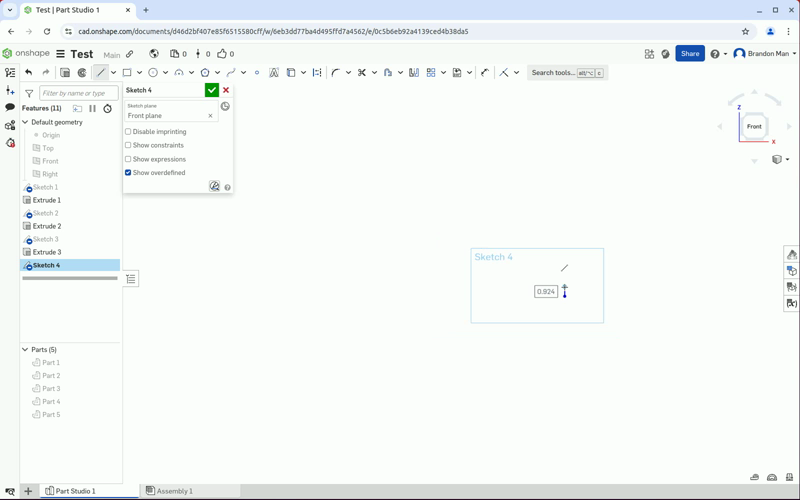
scroll(-6)
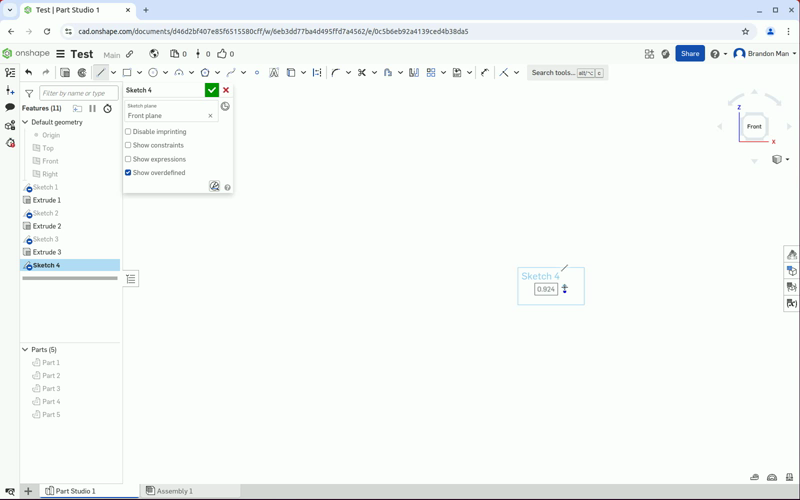
key_up(shift)
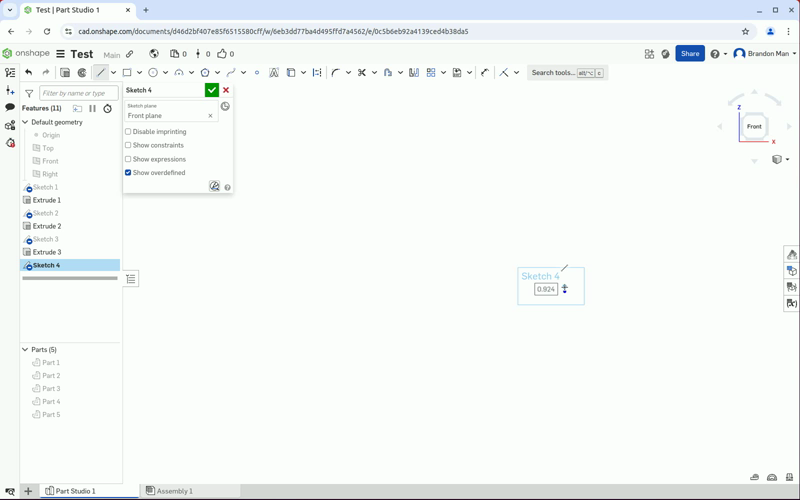
key(esc)
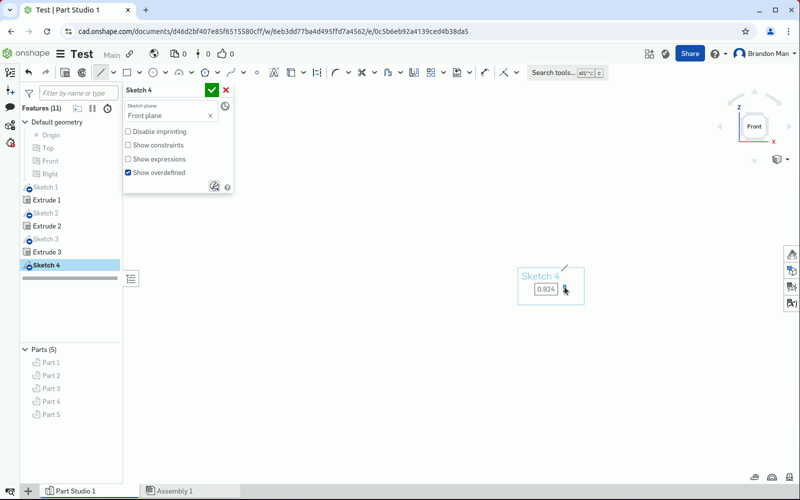
key(a)
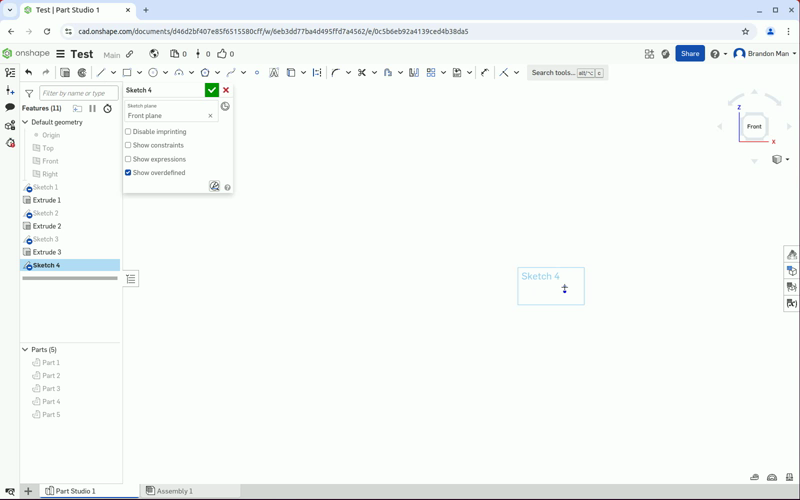
mouse_move(564, 286)
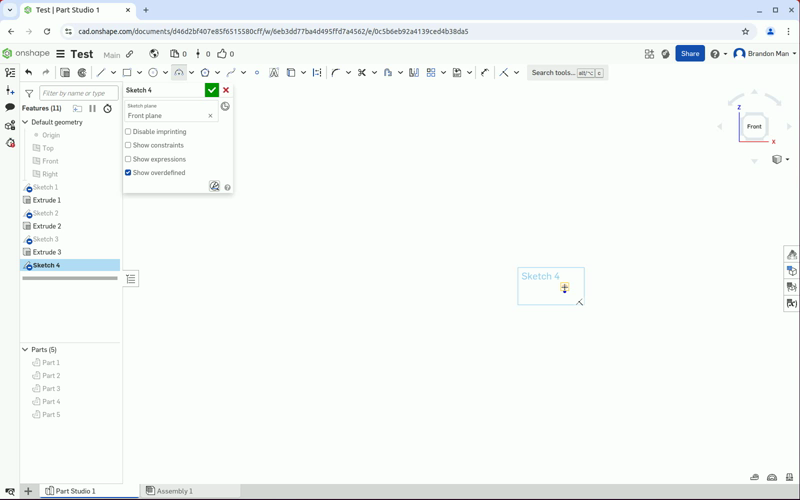
click(564, 286)
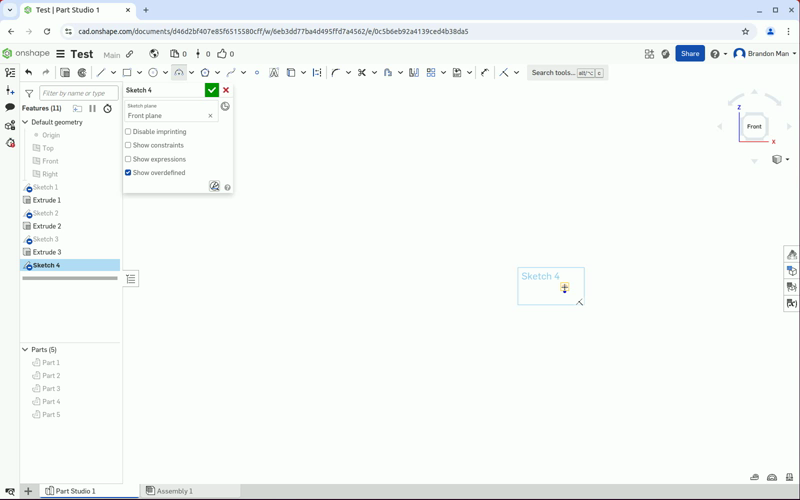
key_down(shift)
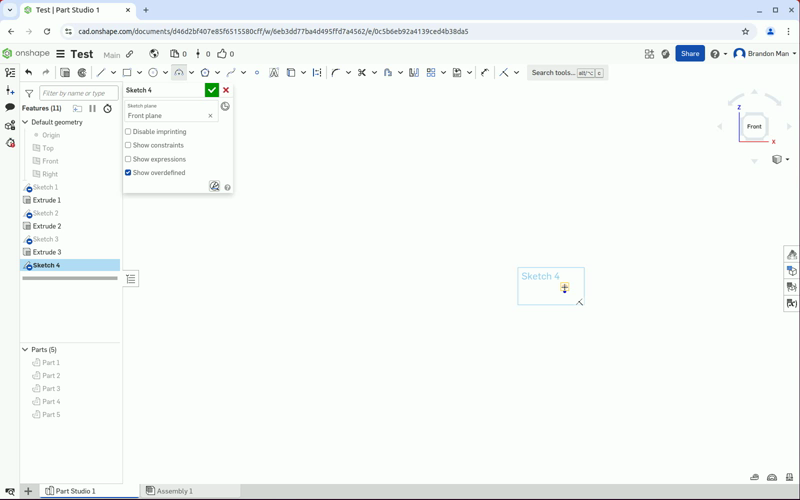
mouse_move(564, 279)
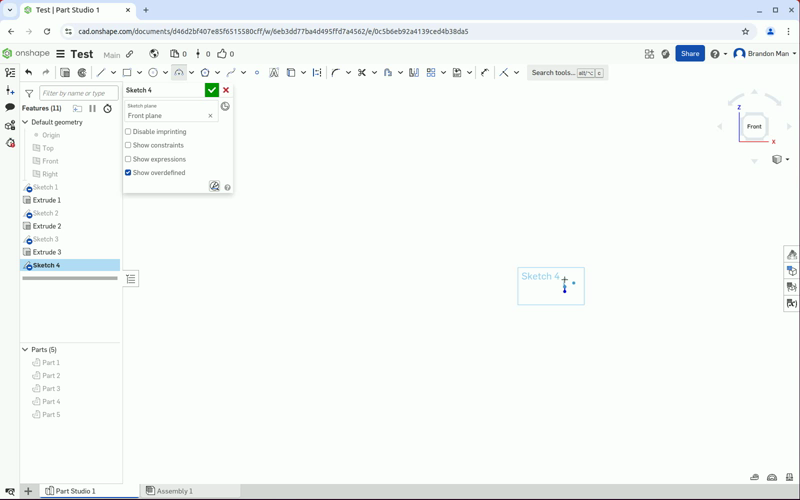
click(564, 279)
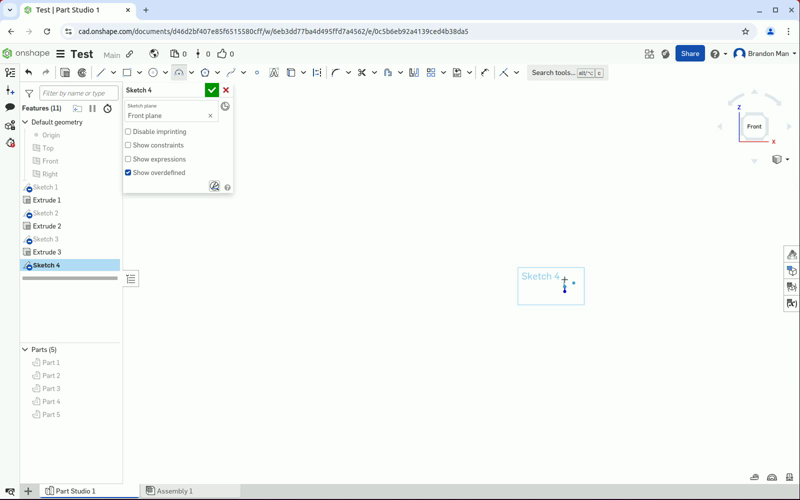
mouse_move(561, 282)
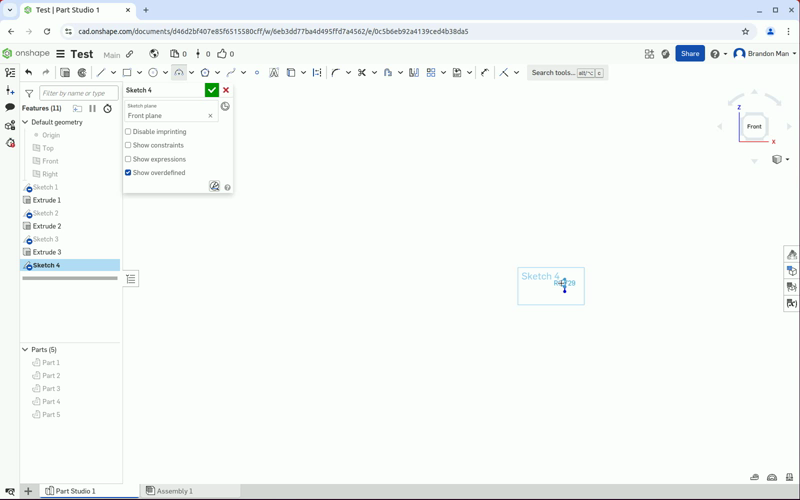
click(561, 282)
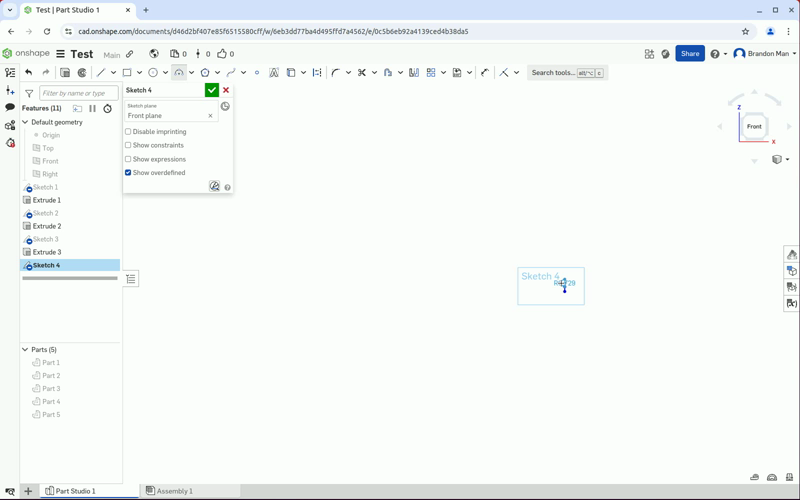
key_up(shift)
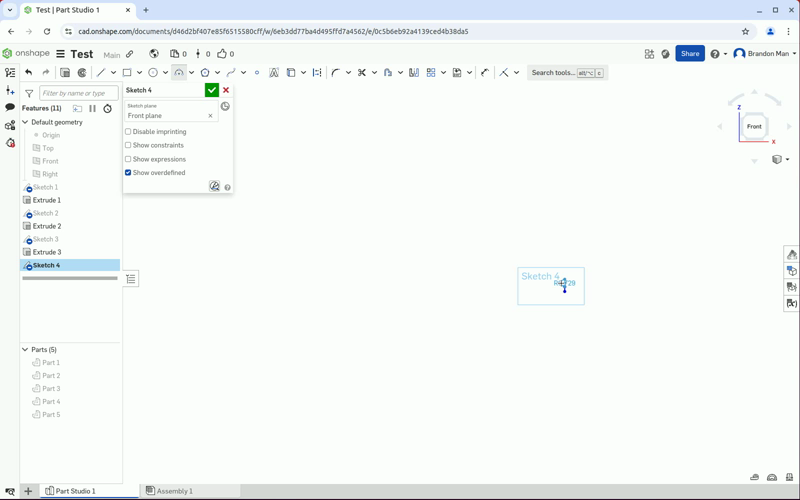
key(esc)
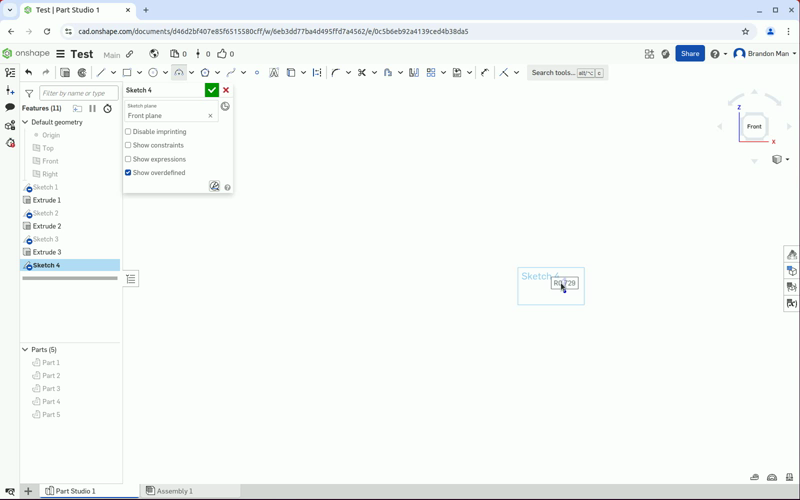
key(l)
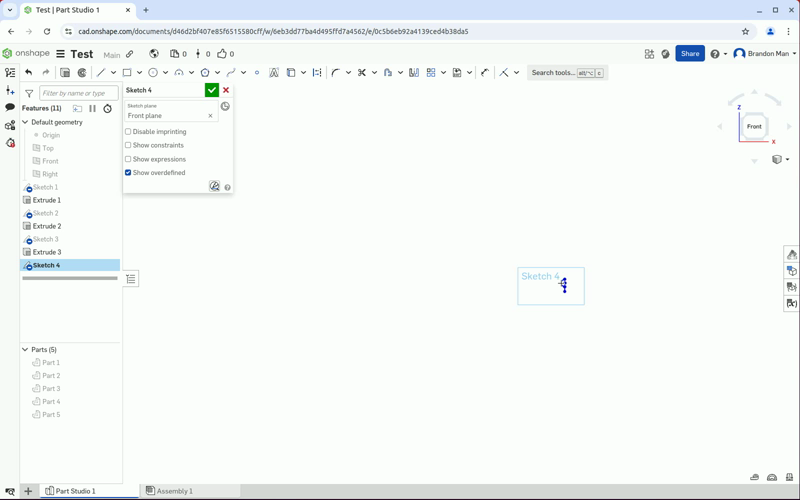
mouse_move(564, 279)
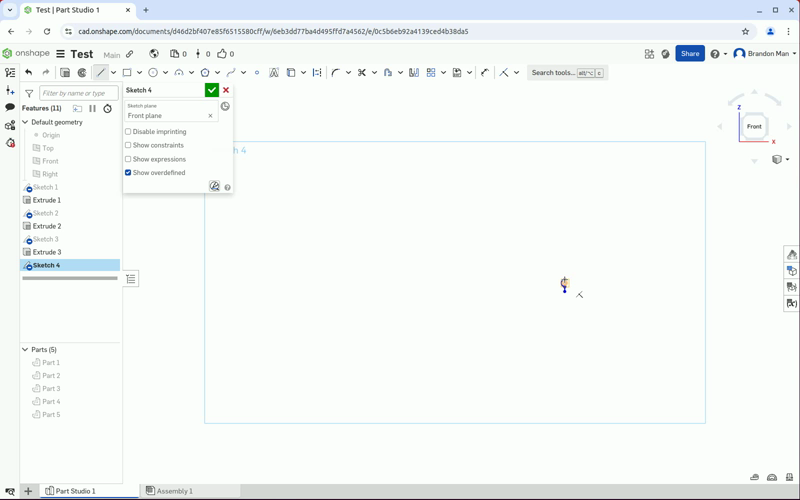
scroll(6)
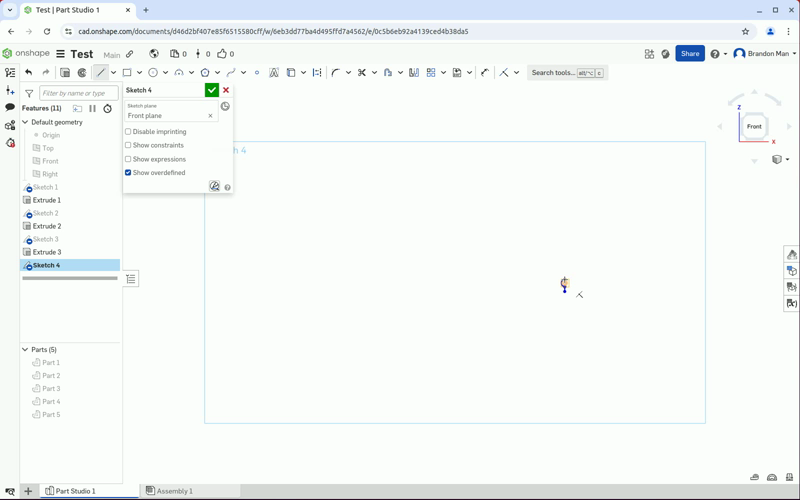
scroll(6)
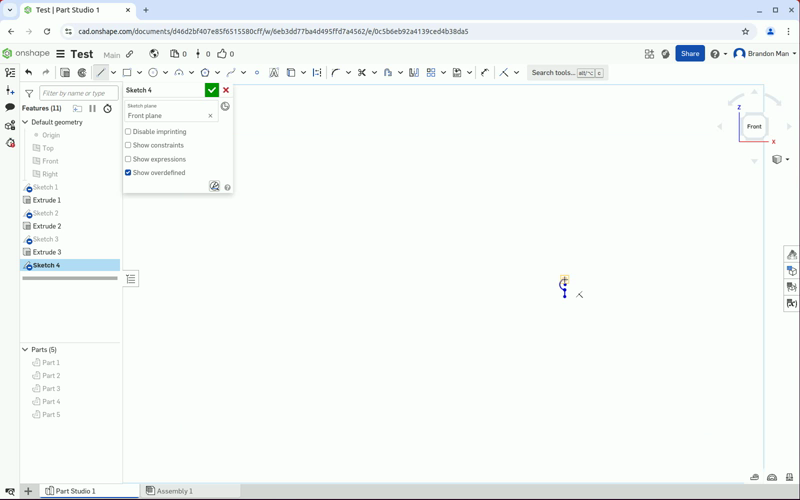
scroll(6)
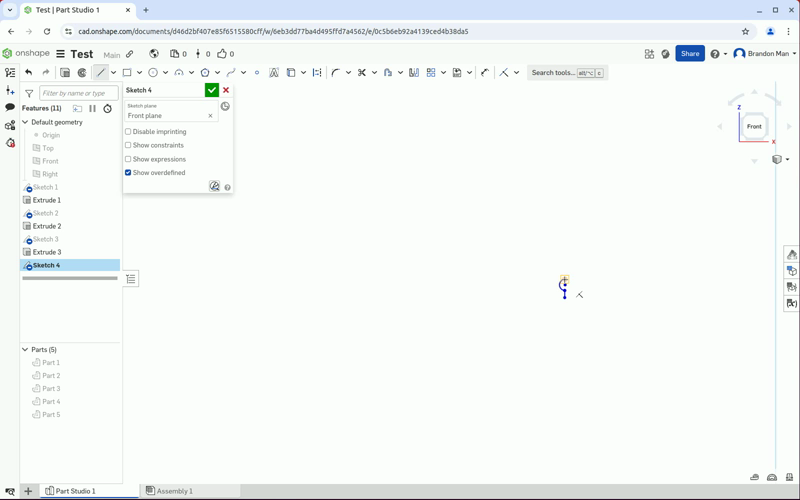
scroll(6)
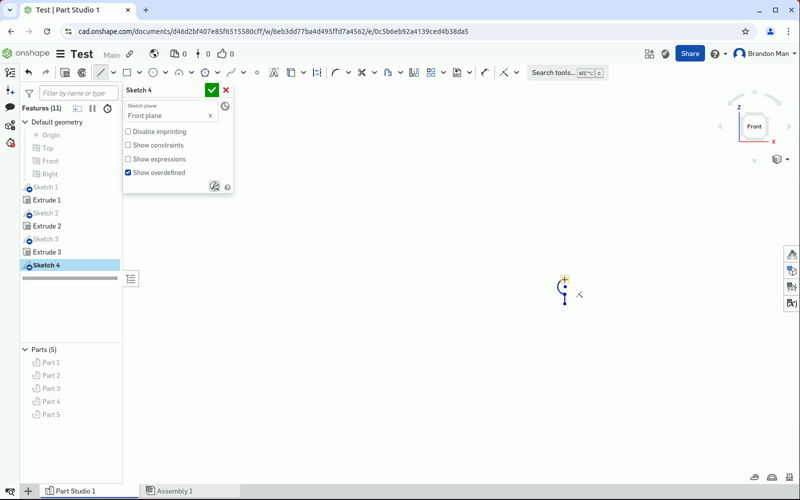
scroll(6)
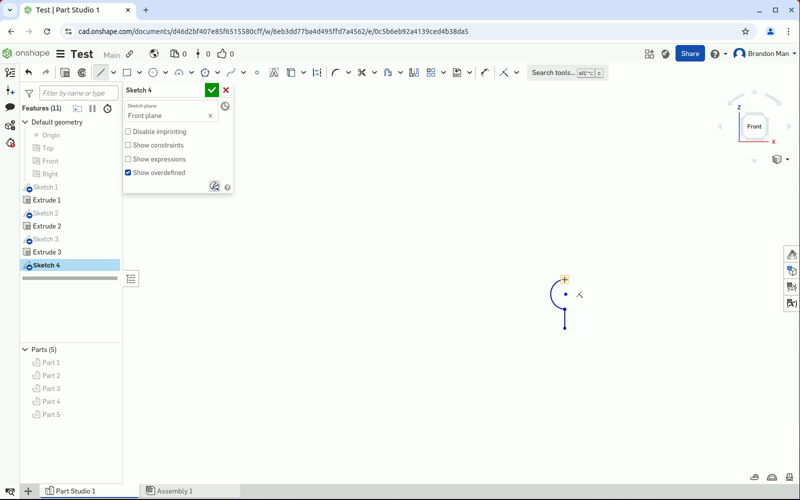
scroll(6)
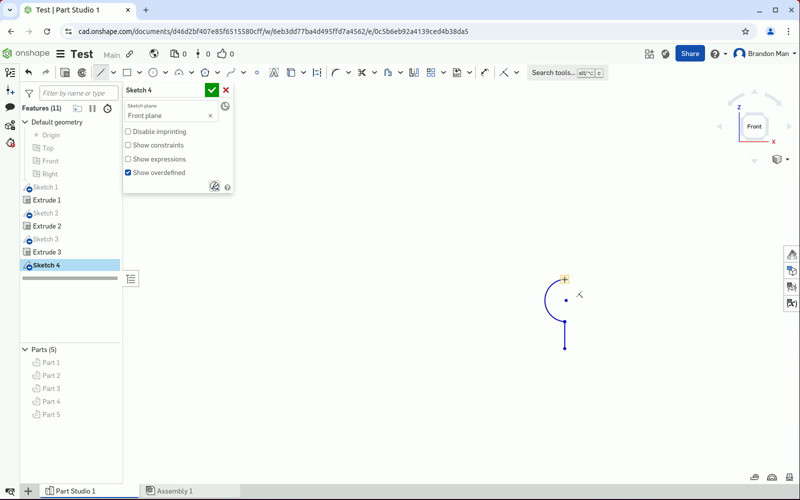
scroll(6)
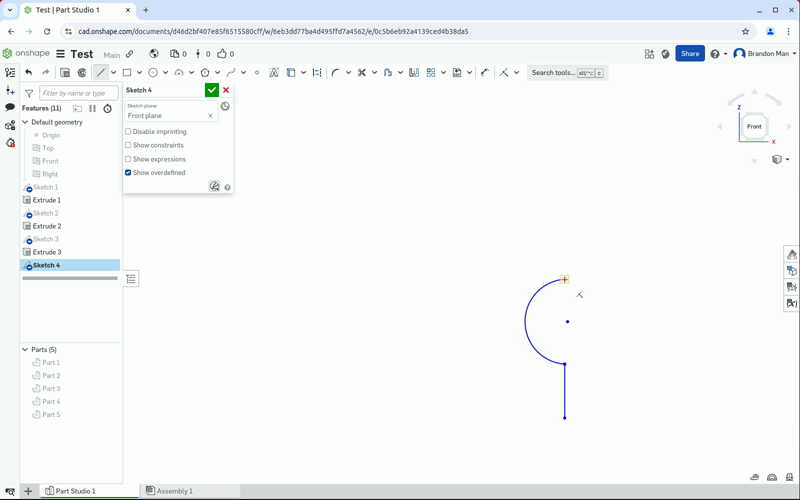
click(564, 279)
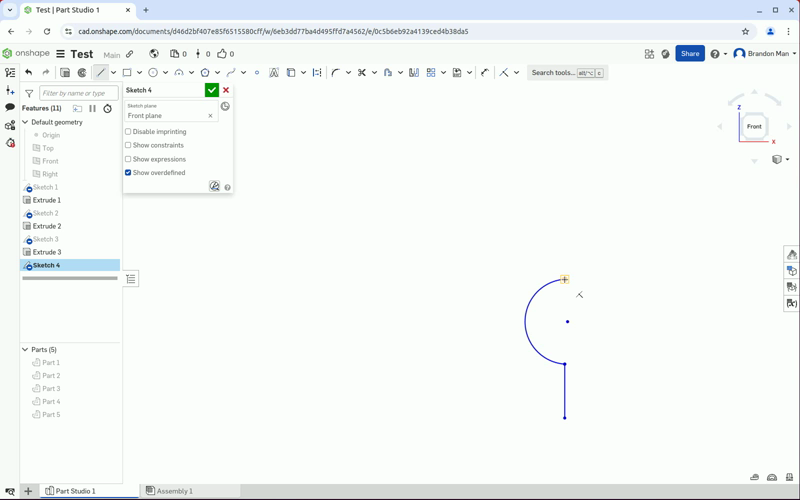
scroll(-6)
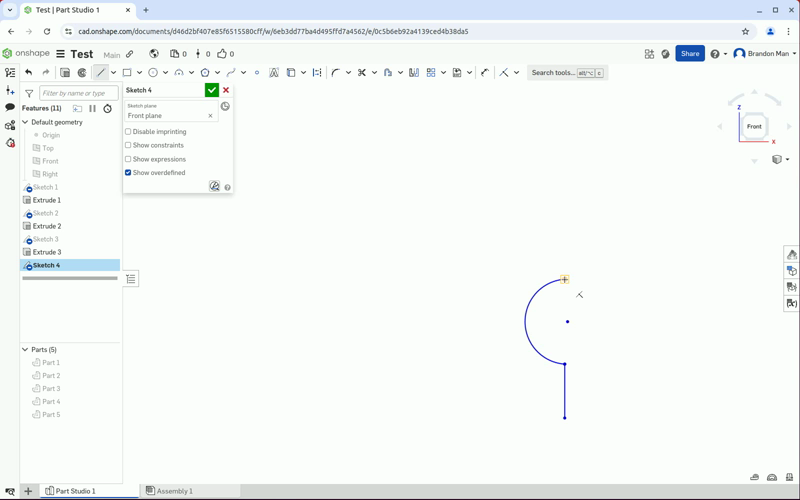
scroll(-6)
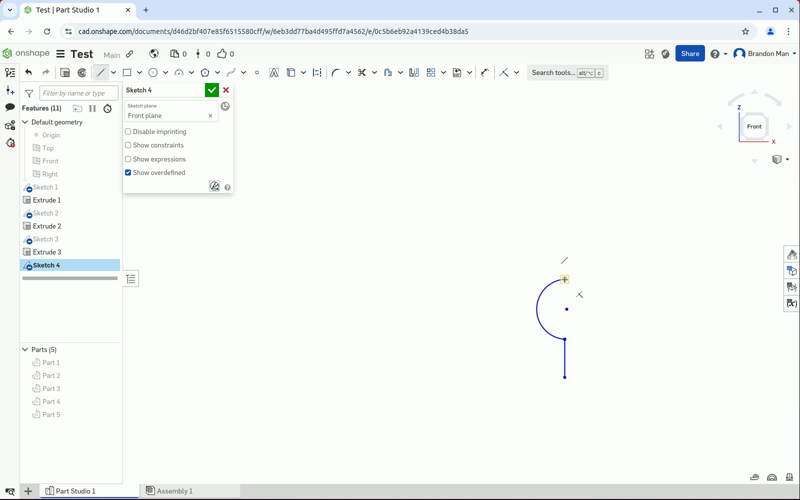
scroll(-6)
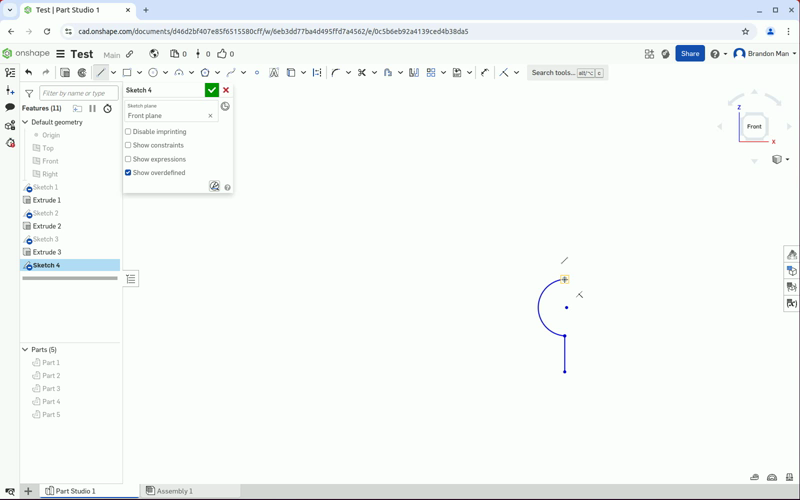
scroll(-6)
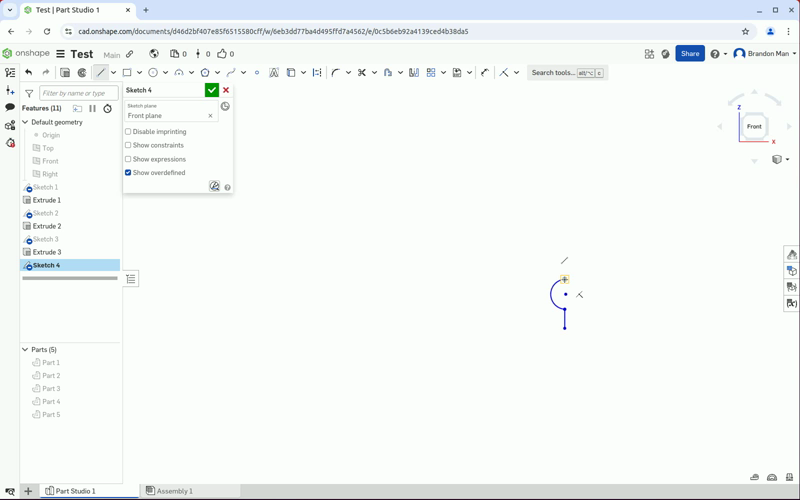
scroll(-6)
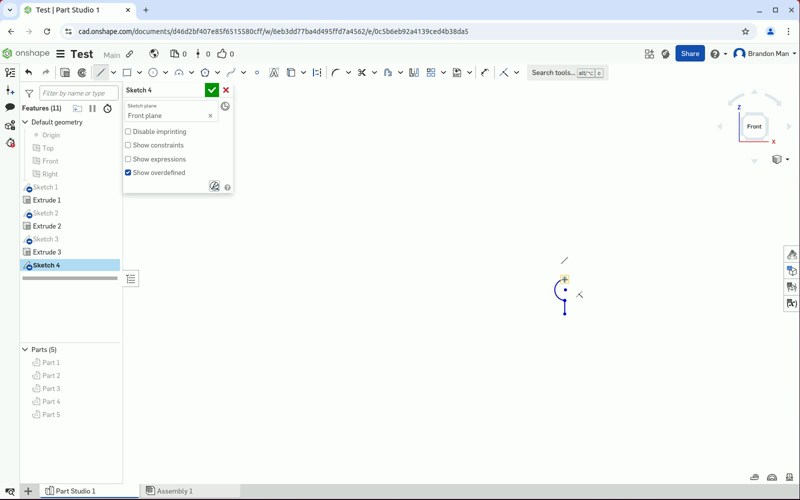
scroll(-6)
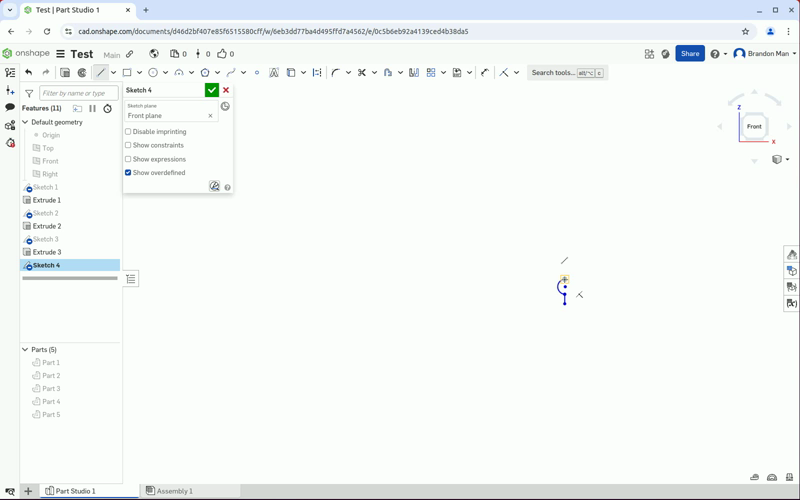
scroll(-6)
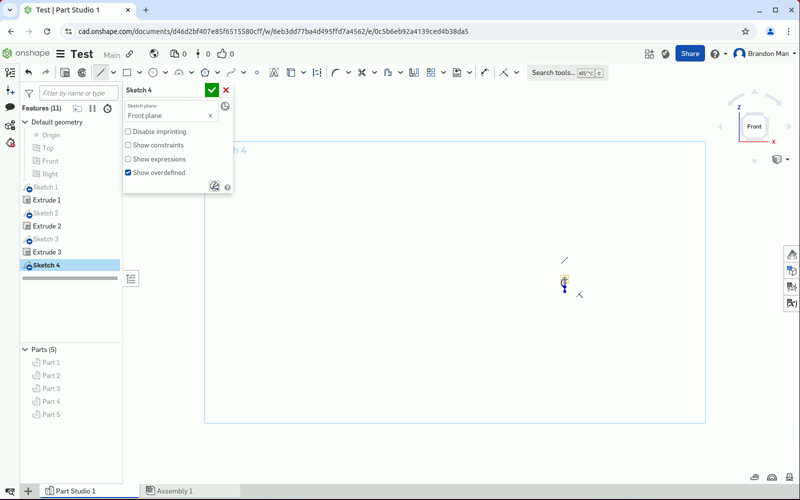
key_down(shift)
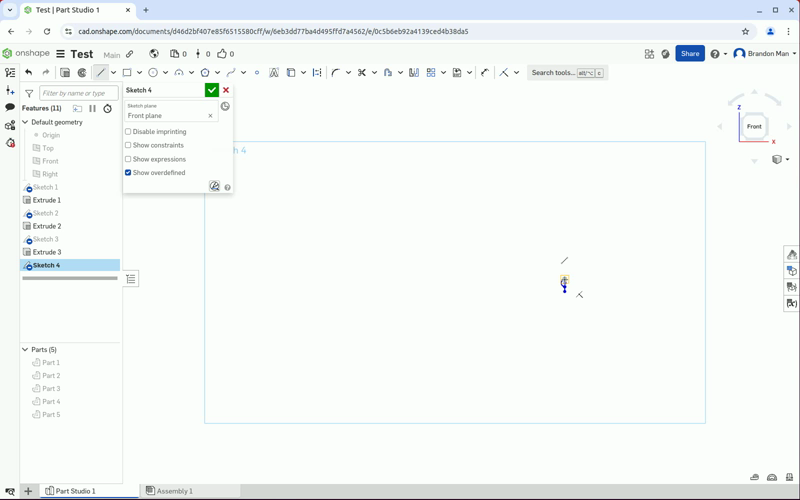
mouse_move(589, 279)
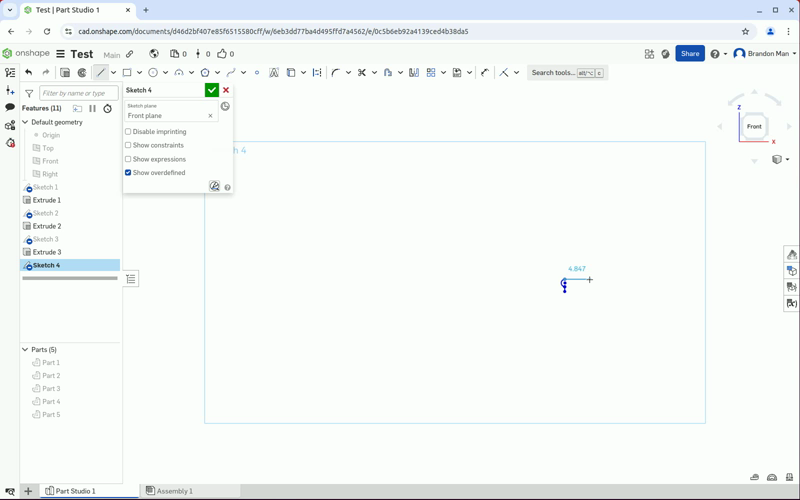
mouse_move(564, 274)
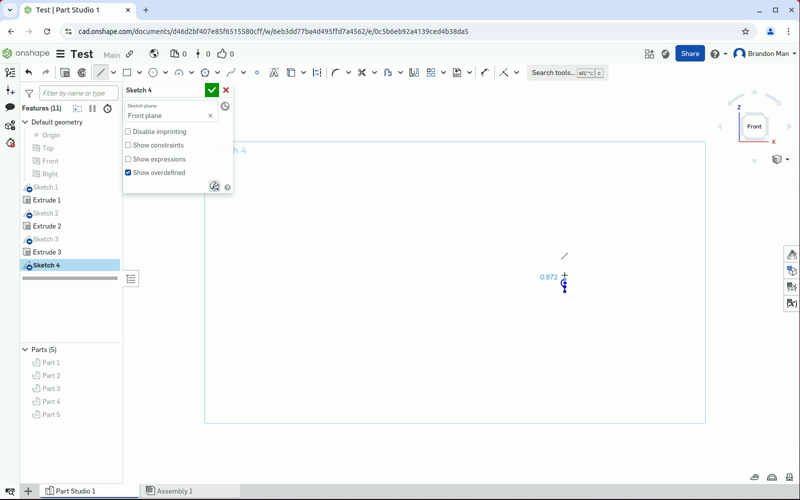
scroll(6)
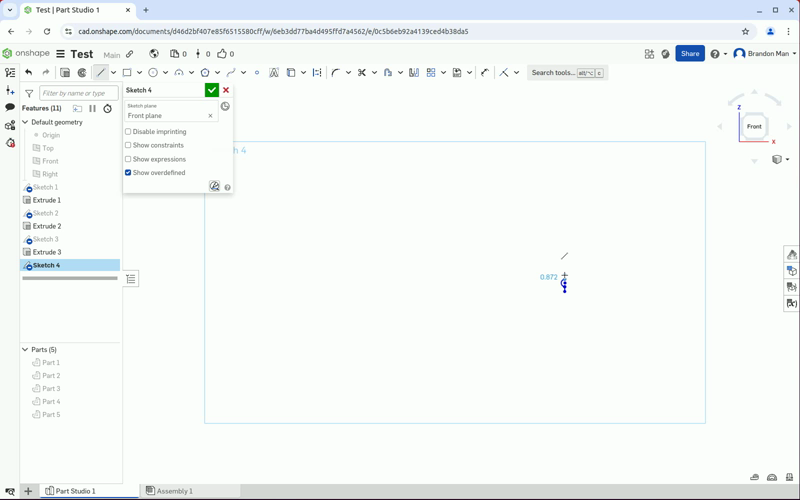
scroll(6)
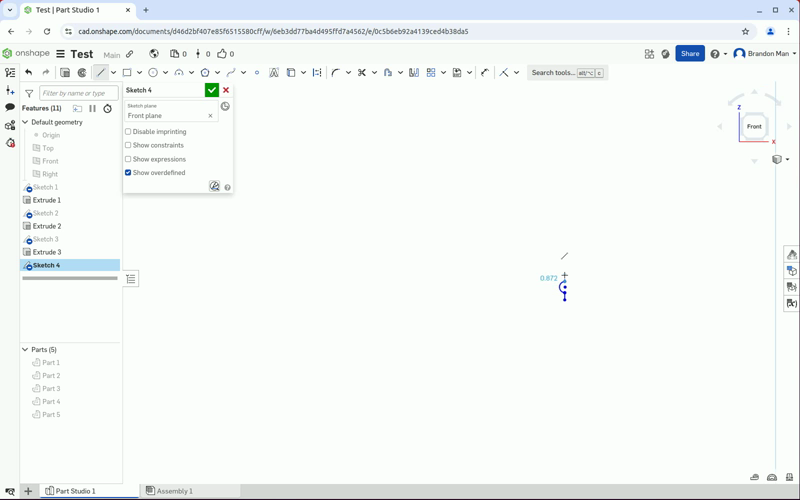
scroll(6)
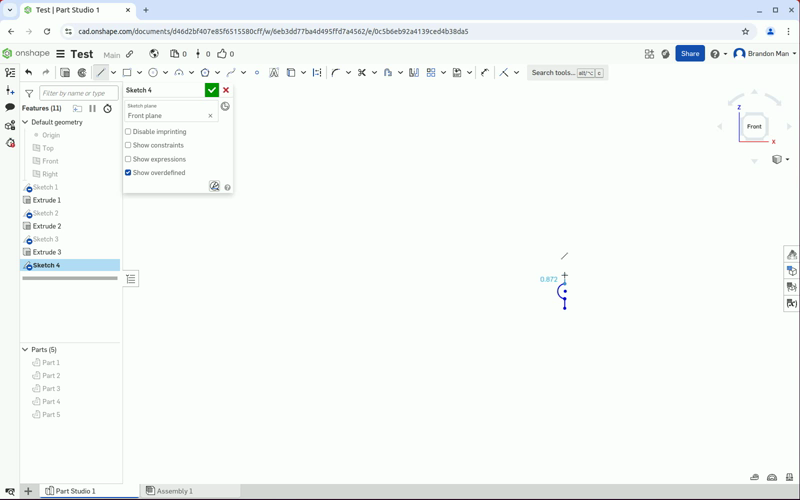
scroll(6)
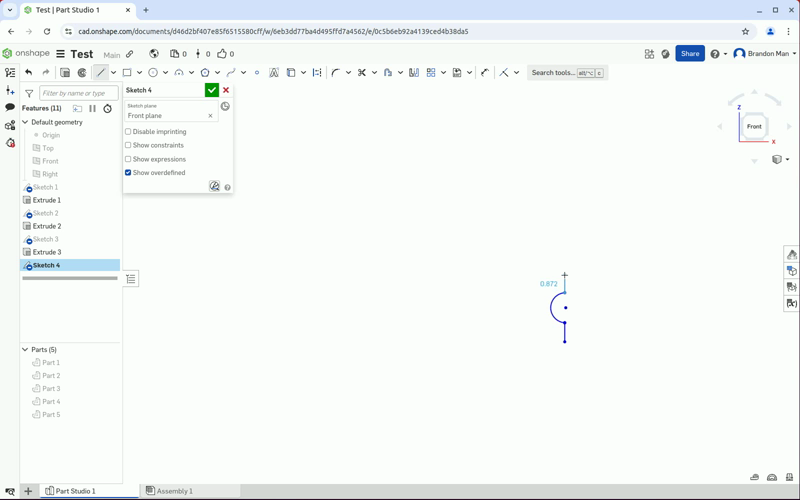
scroll(6)
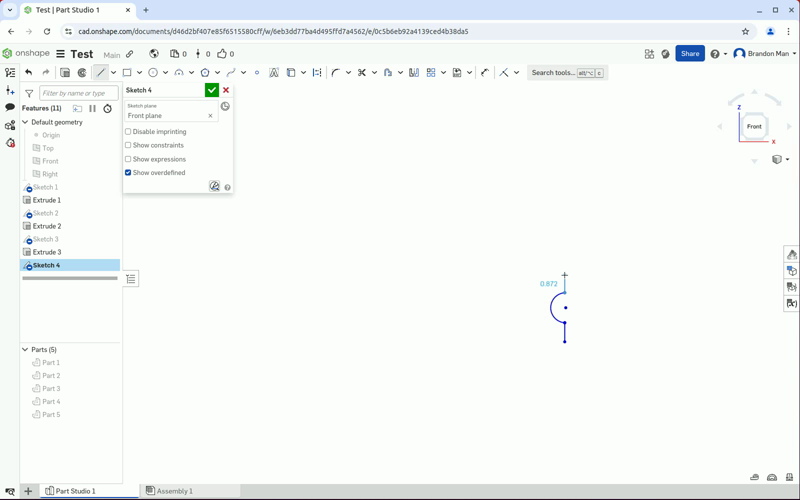
scroll(6)
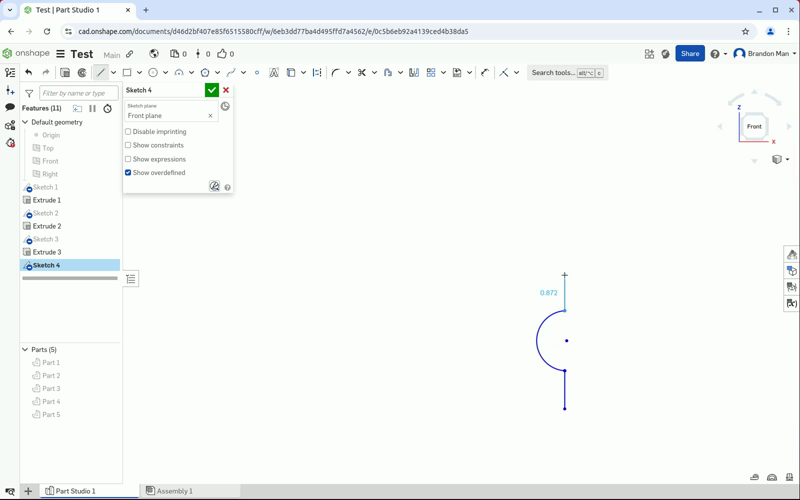
scroll(6)
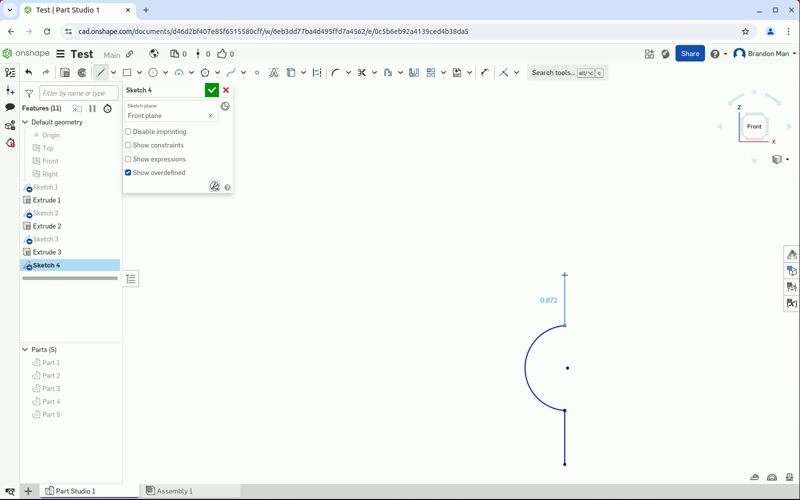
click(564, 274)
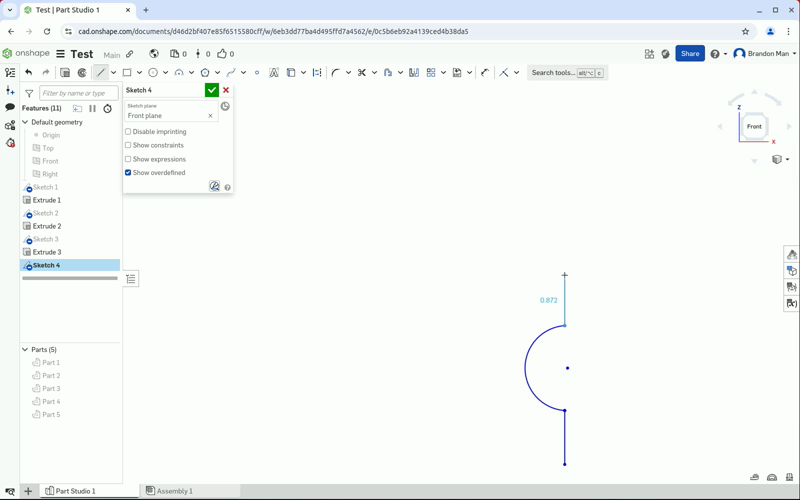
scroll(-6)
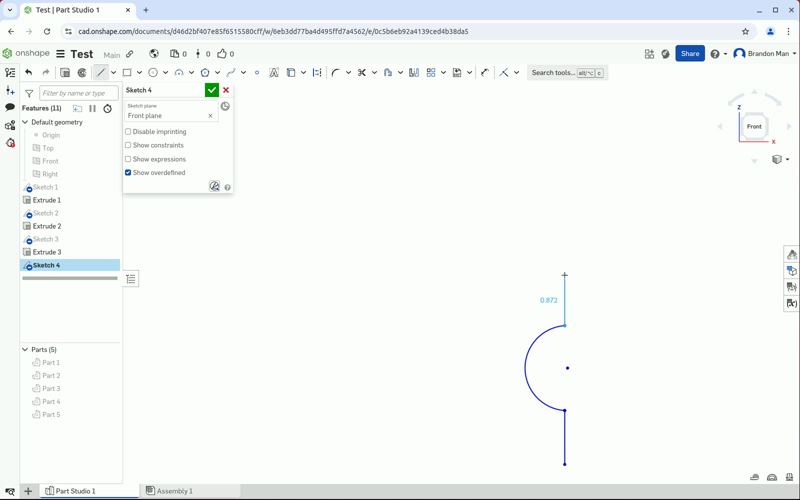
scroll(-6)
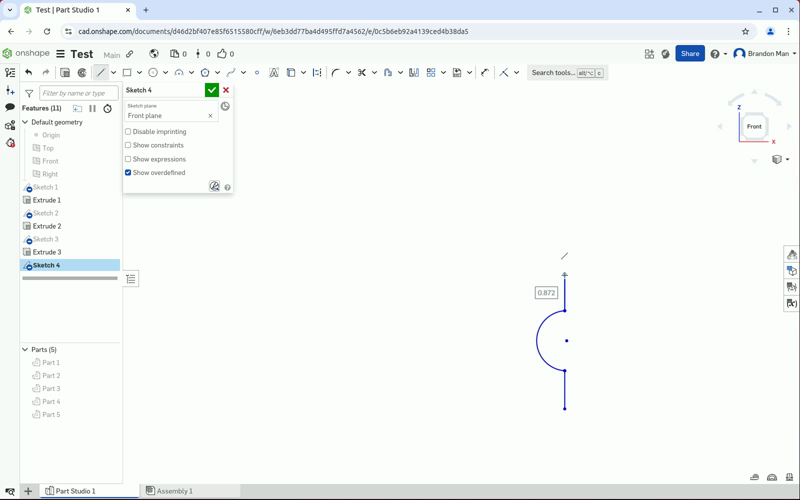
scroll(-6)
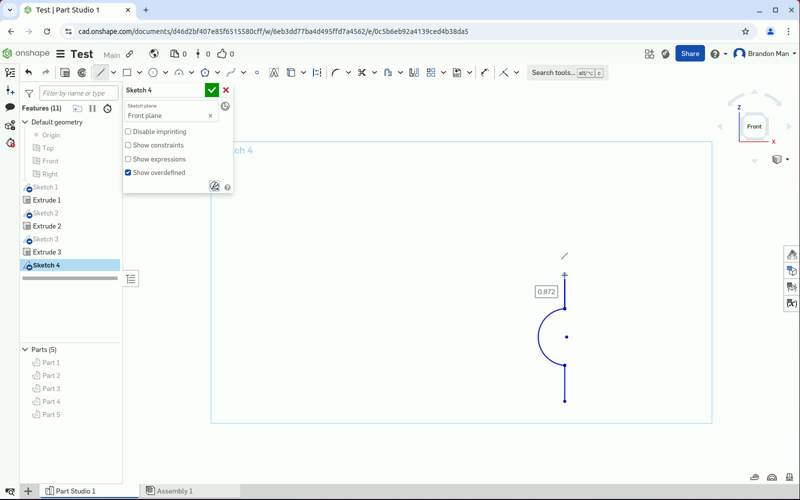
scroll(-6)
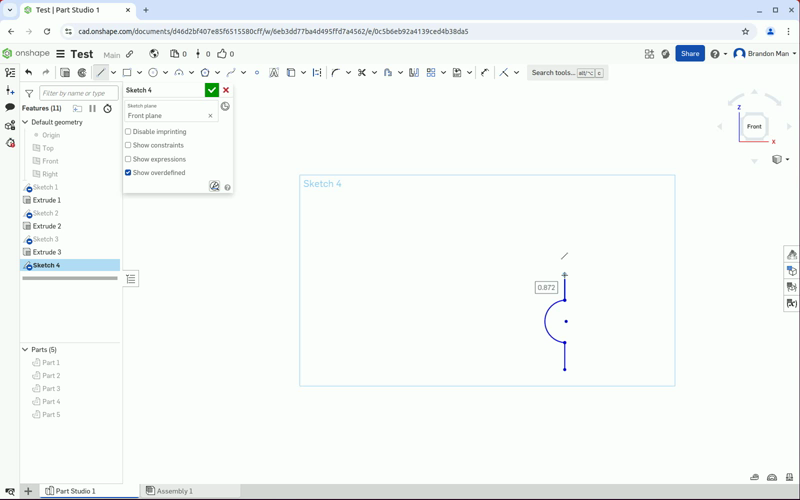
scroll(-6)
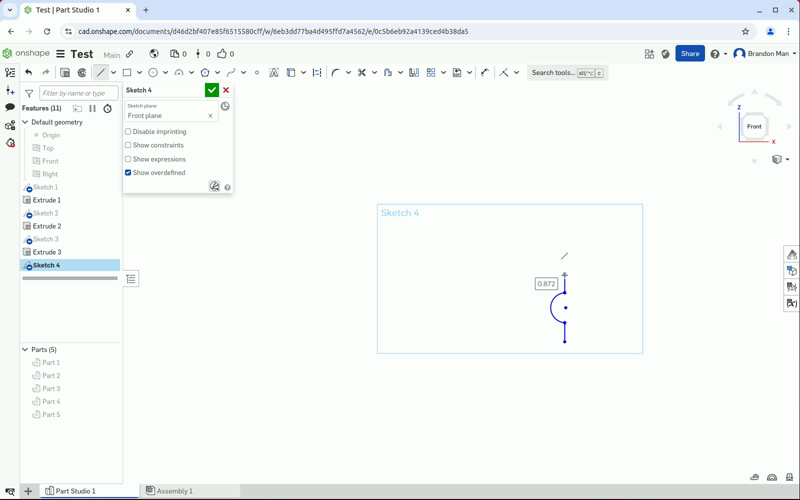
scroll(-6)
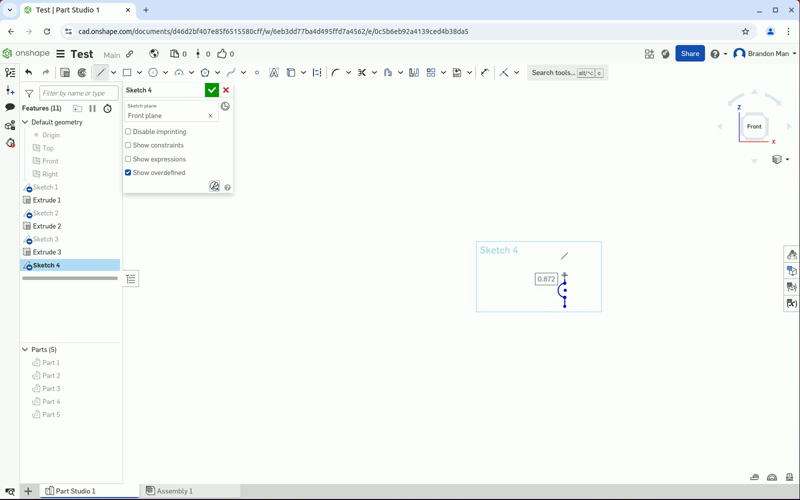
scroll(-6)
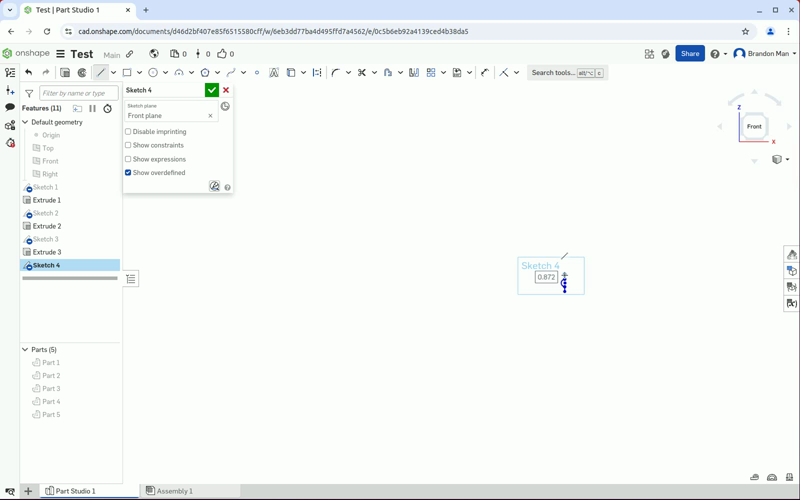
key_up(shift)
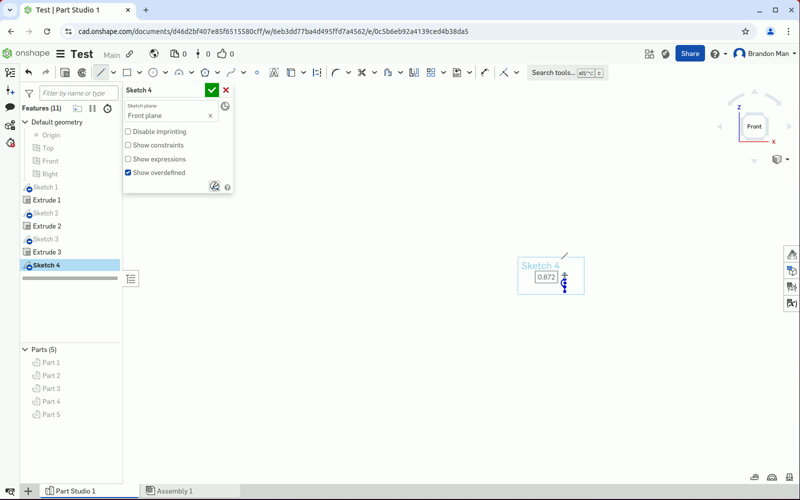
key(esc)
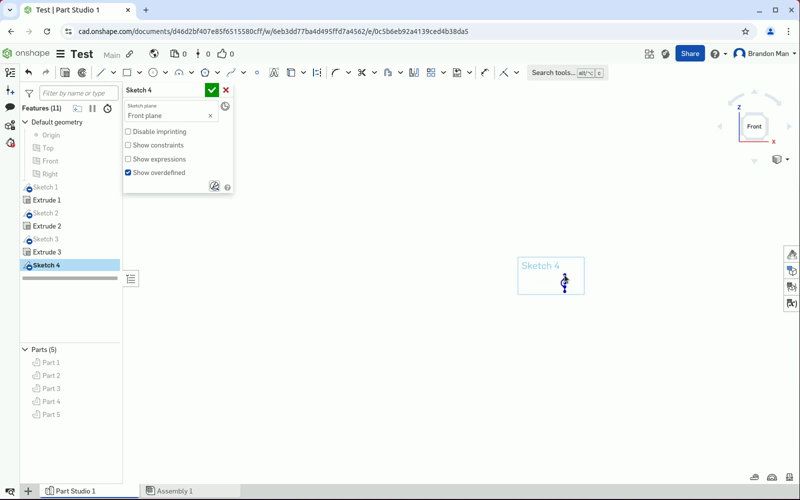
key(a)
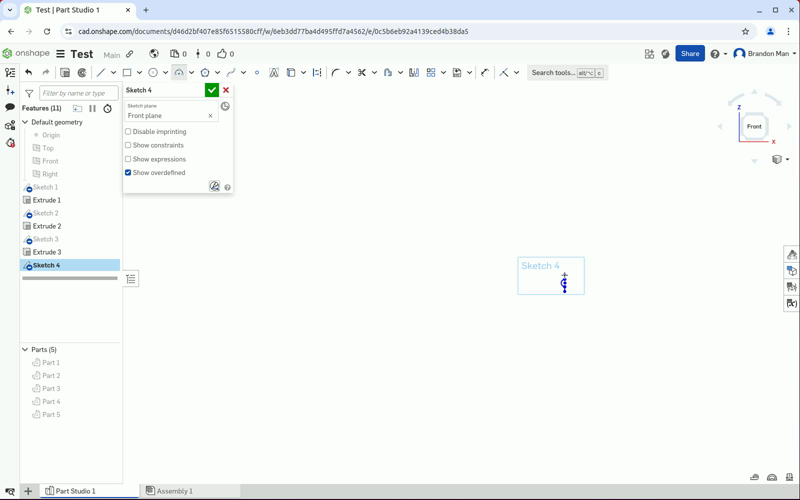
mouse_move(564, 274)
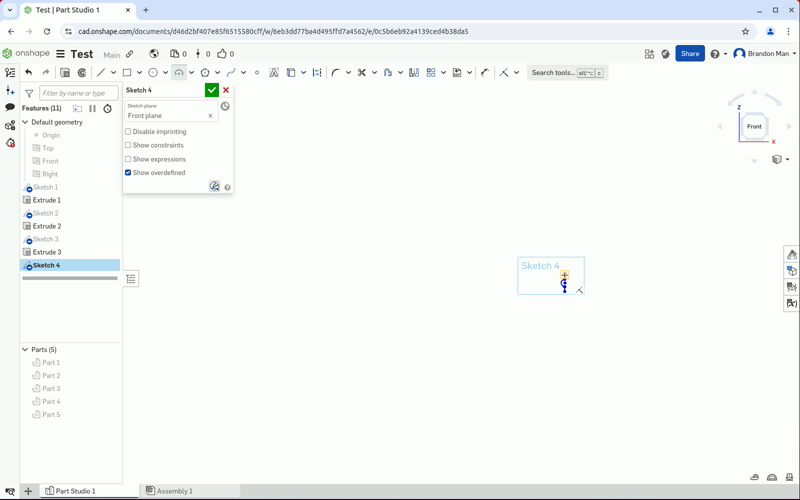
click(564, 274)
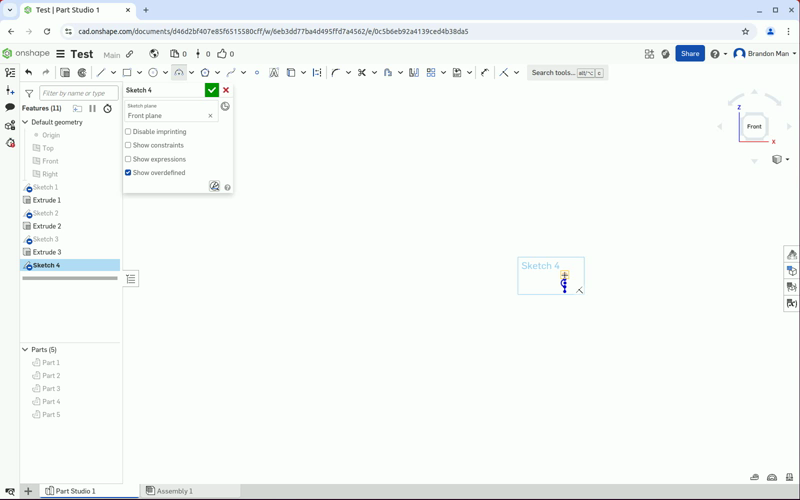
mouse_move(564, 291)
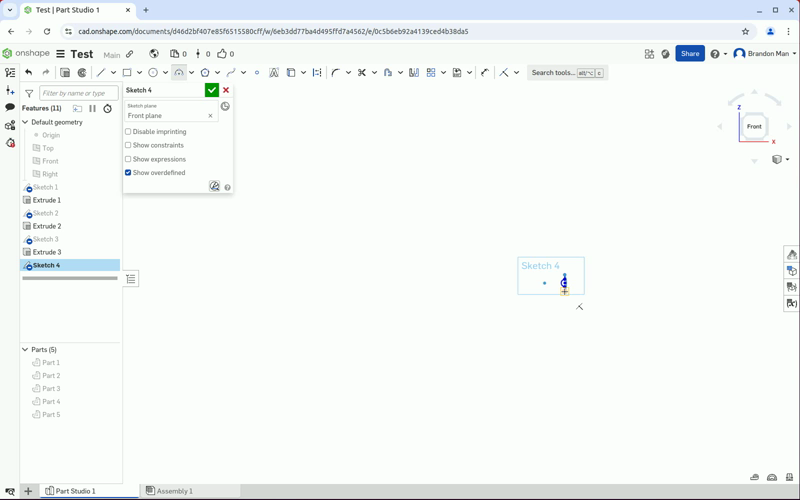
click(564, 291)
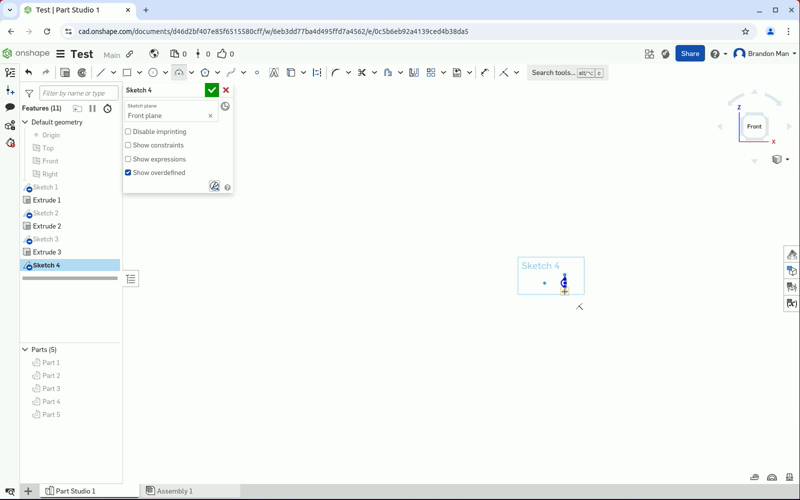
key_down(shift)
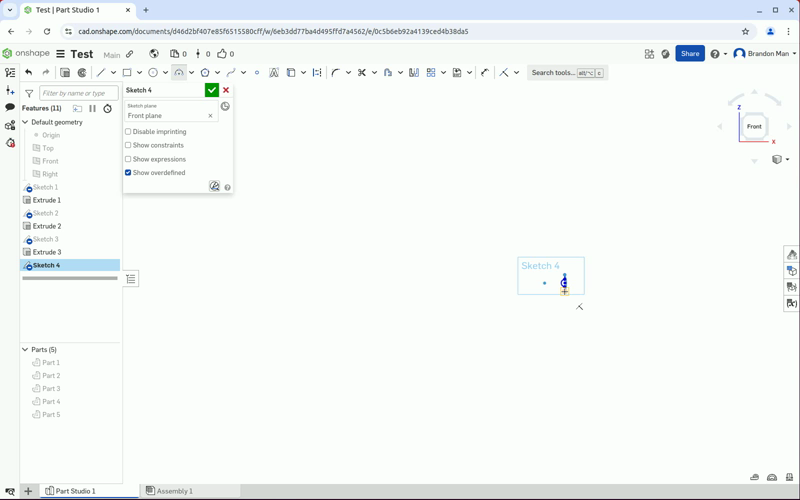
mouse_move(556, 282)
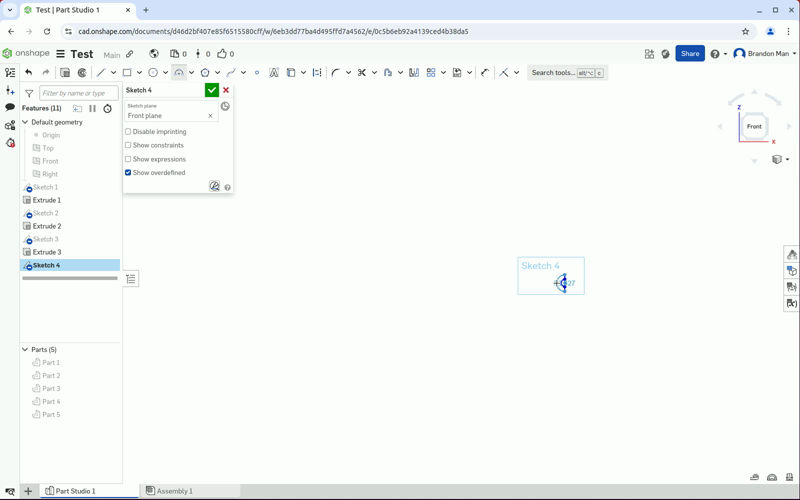
click(556, 282)
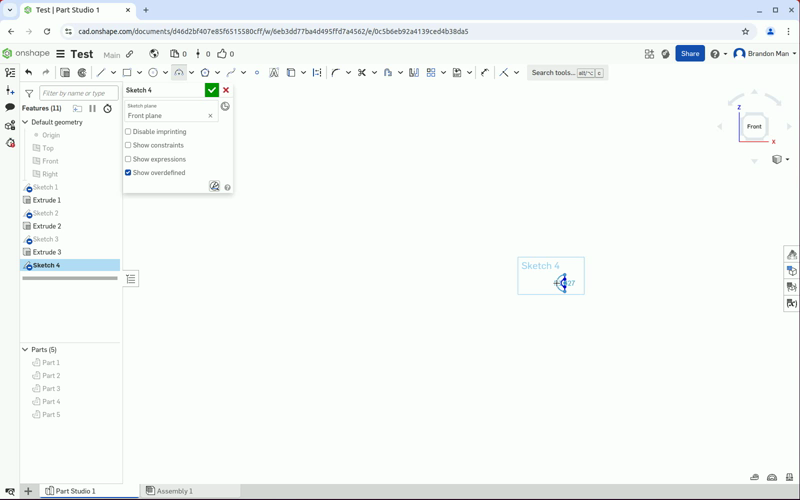
key_up(shift)
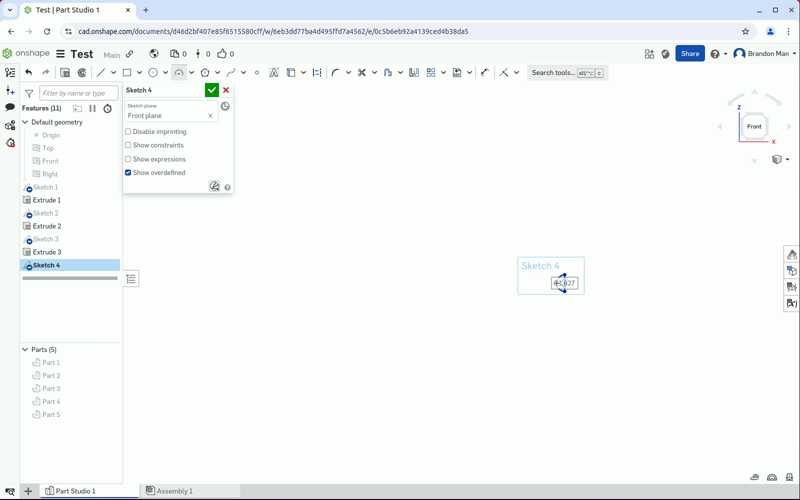
key(esc)
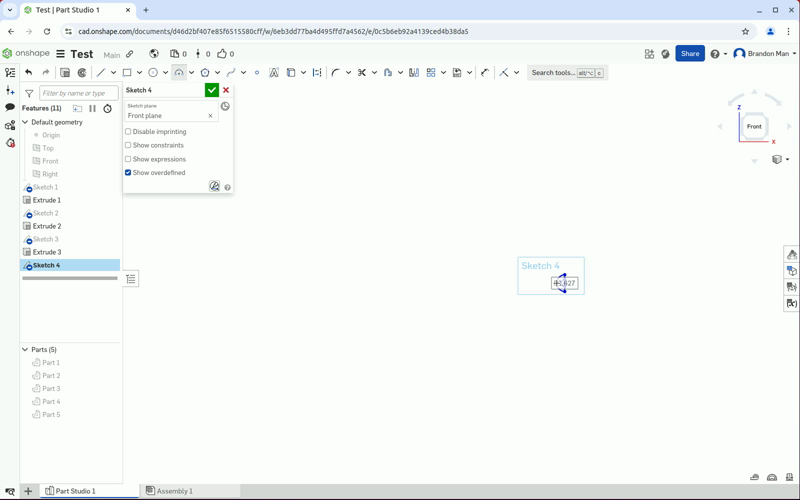
mouse_move(558, 280)
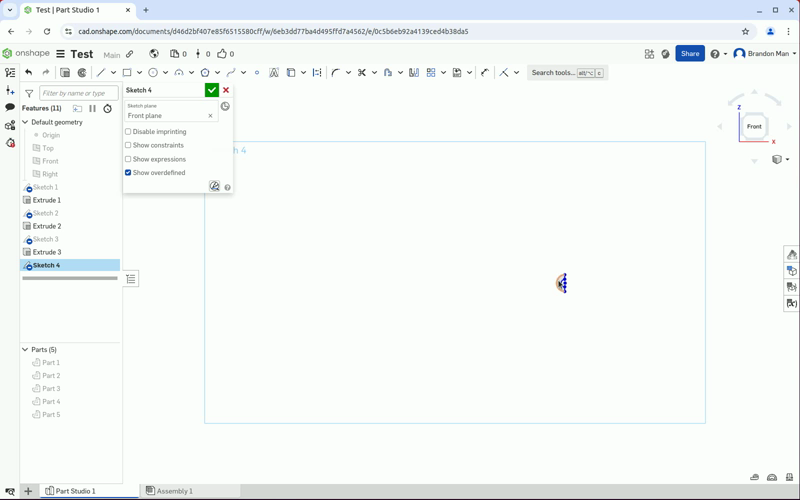
scroll(6)
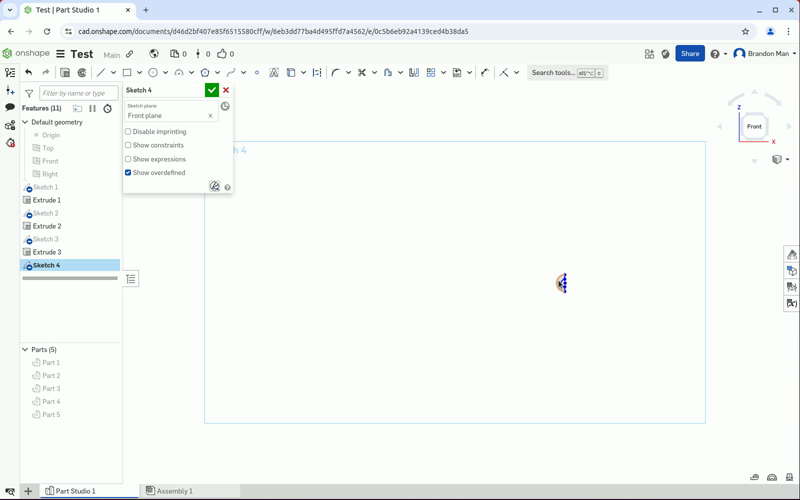
scroll(6)
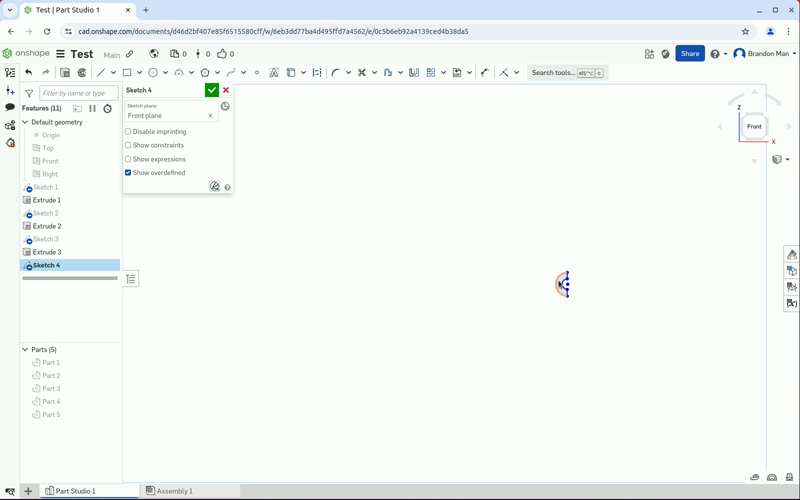
scroll(6)
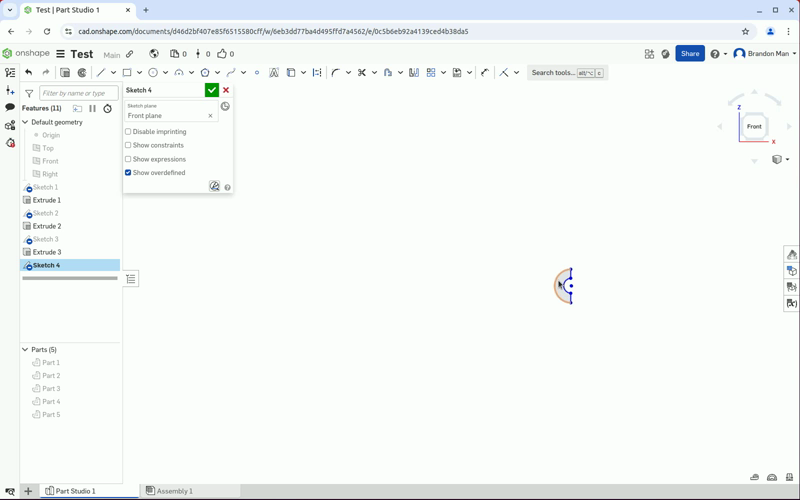
scroll(6)
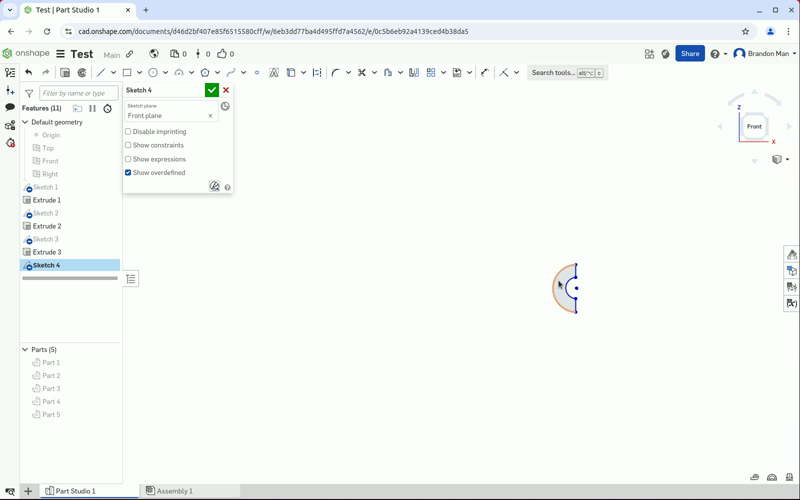
scroll(6)
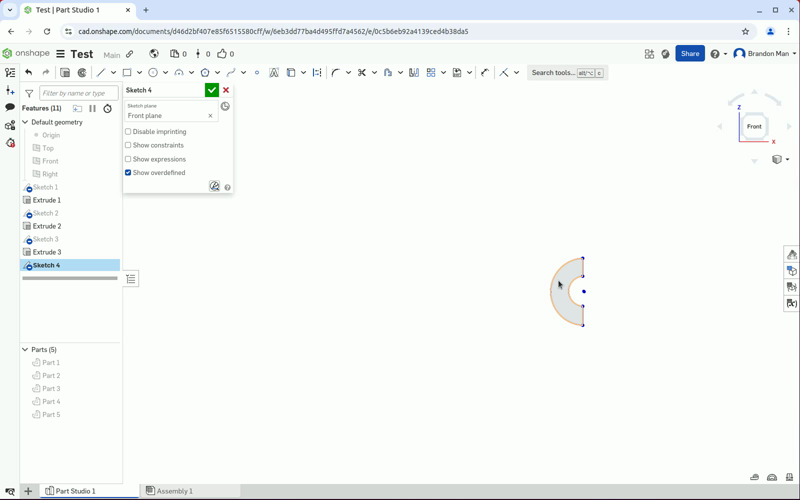
scroll(6)
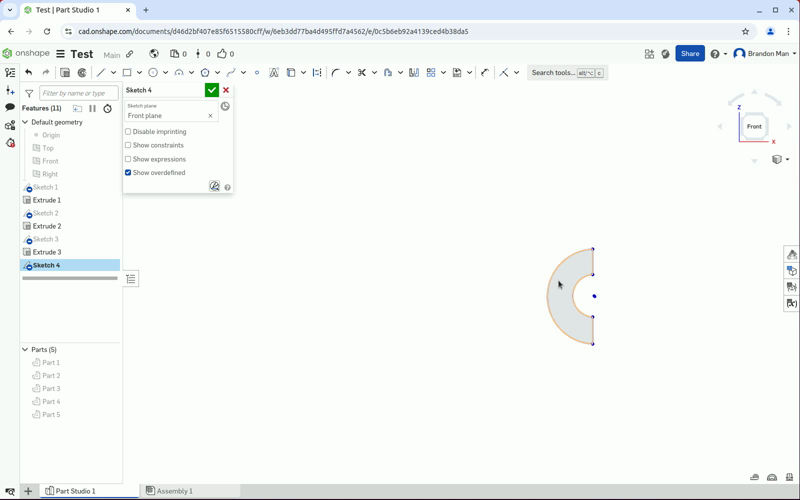
scroll(6)
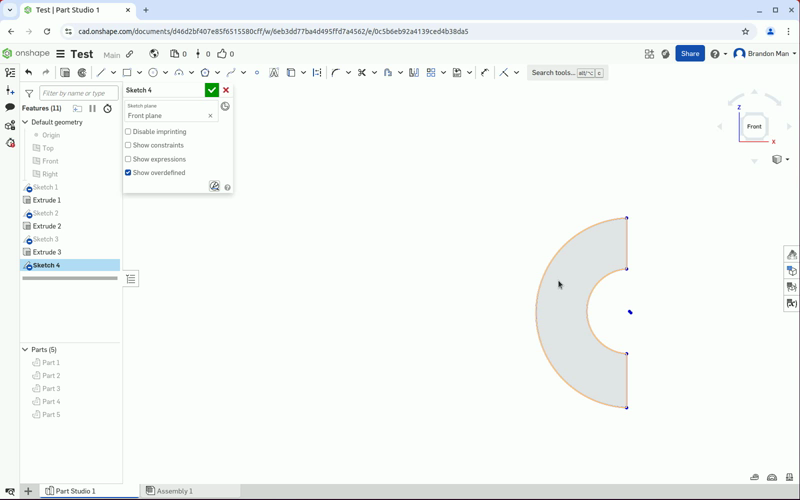
click(558, 280)
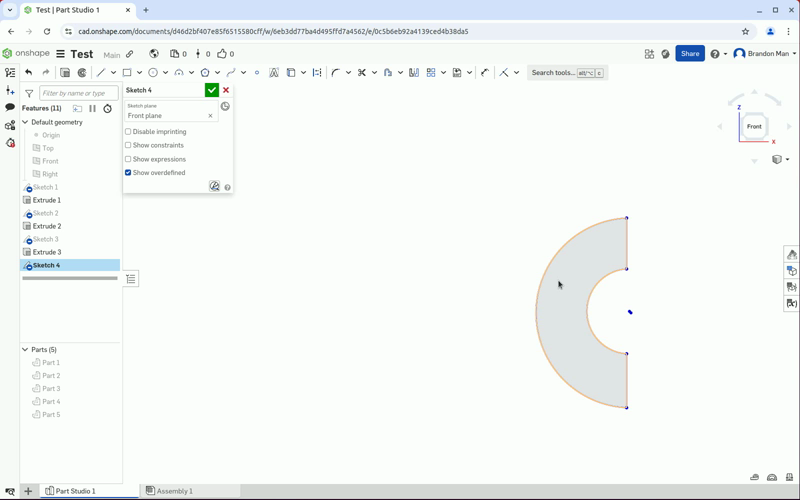
scroll(-6)
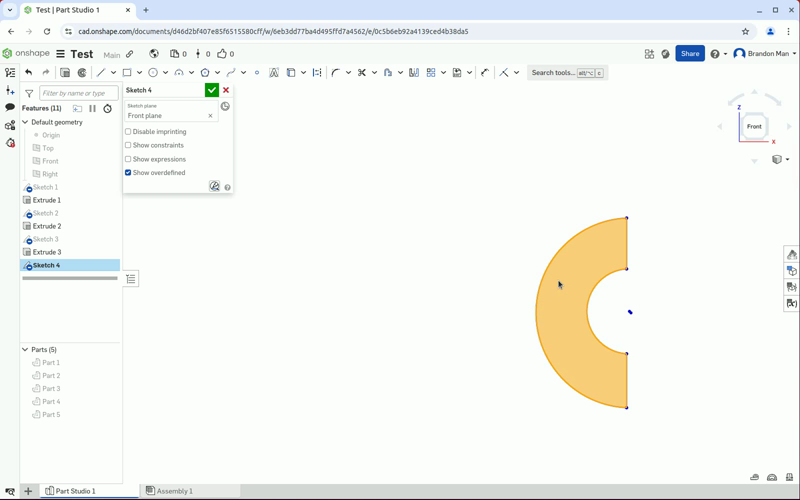
scroll(-6)
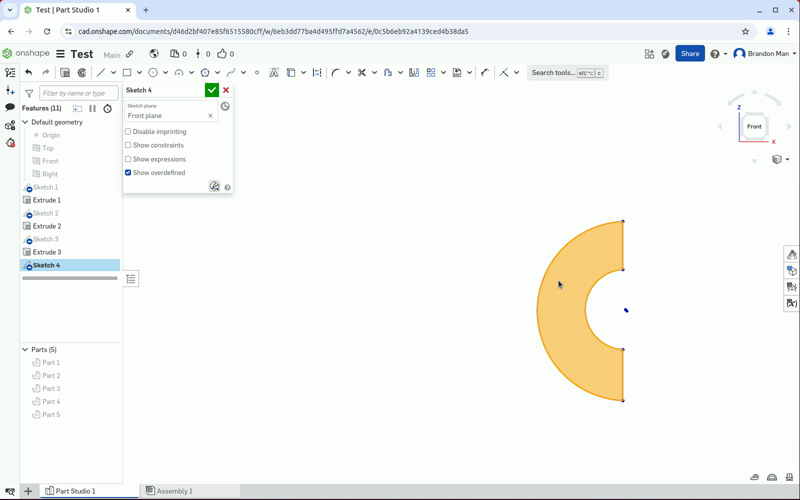
scroll(-6)
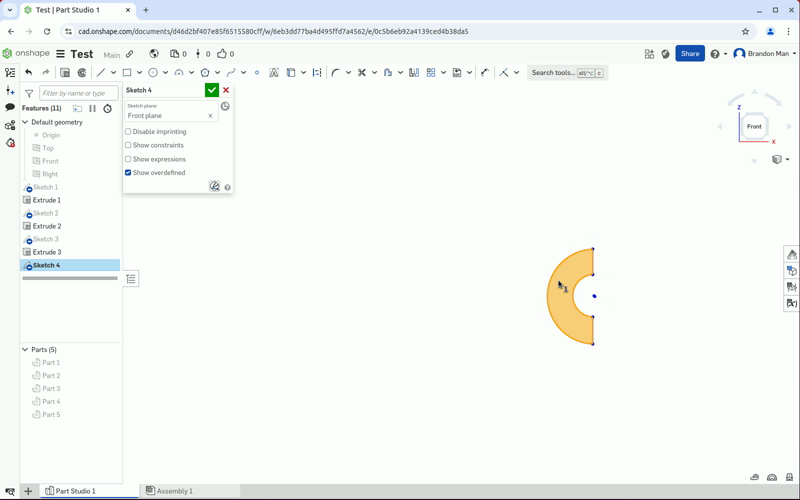
scroll(-6)
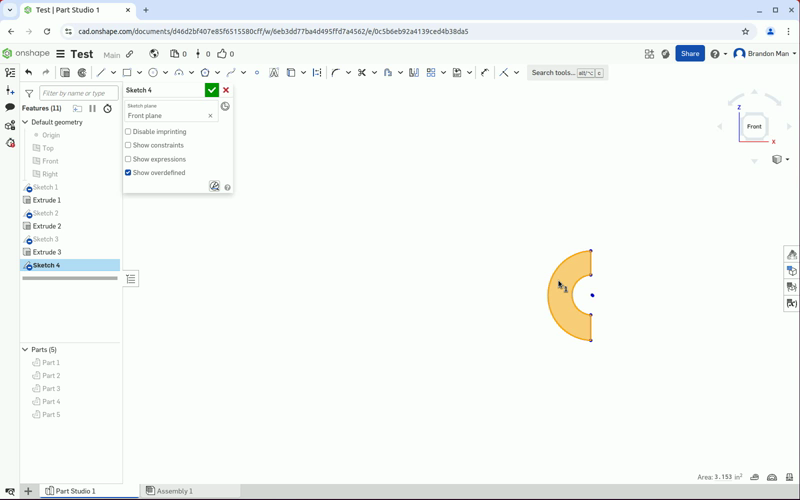
scroll(-6)
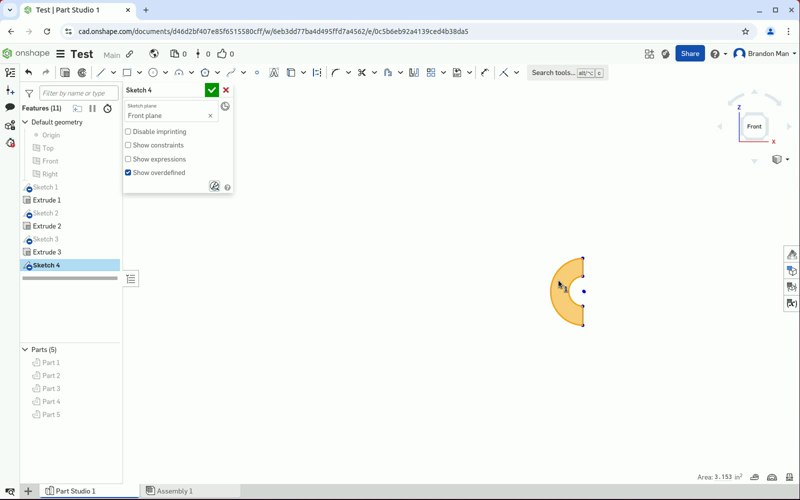
scroll(-6)
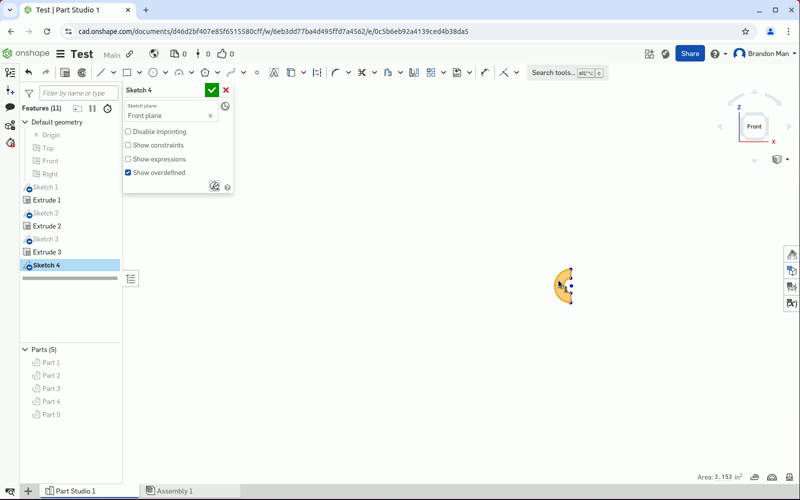
scroll(-6)
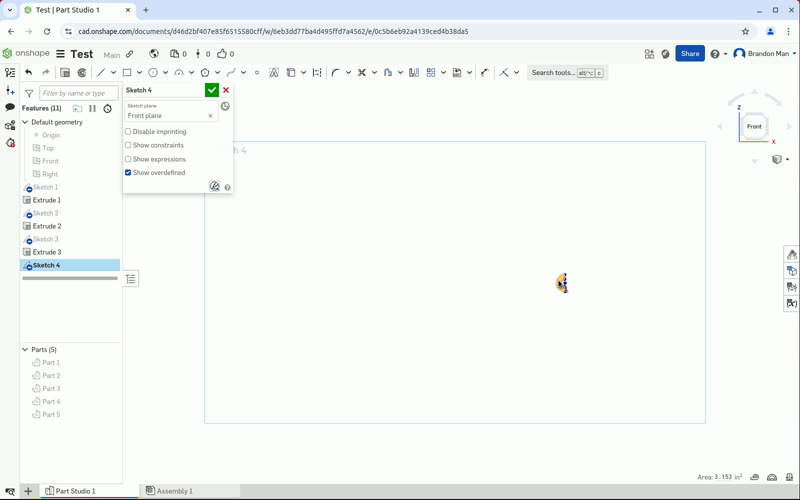
mouse_move(73, 352)
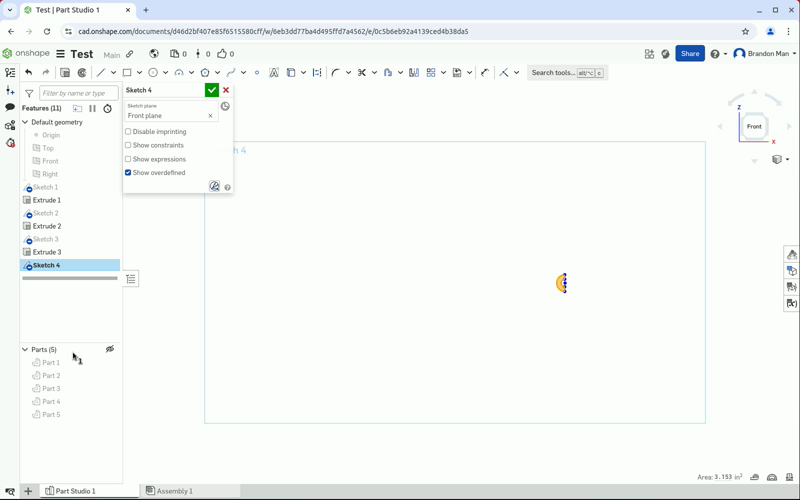
key(shift+y)
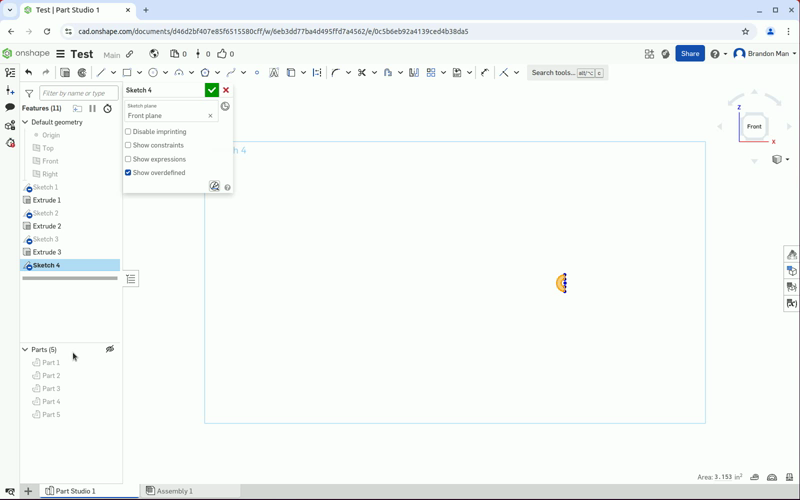
key(shift+e)
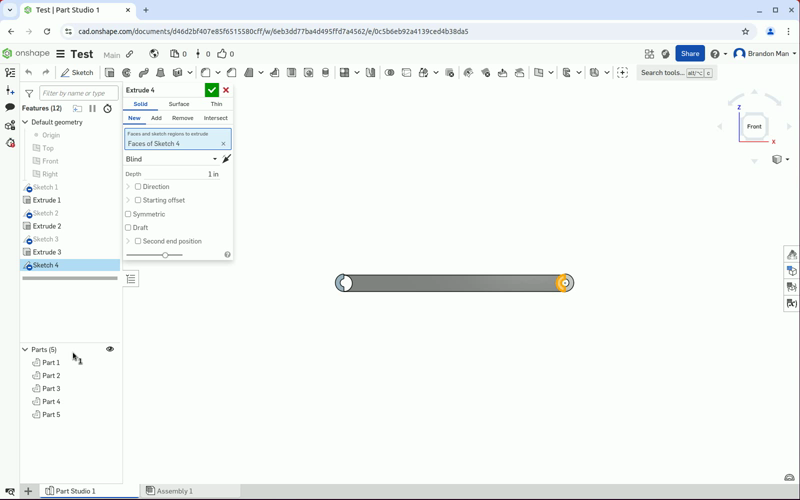
mouse_move(143, 106)
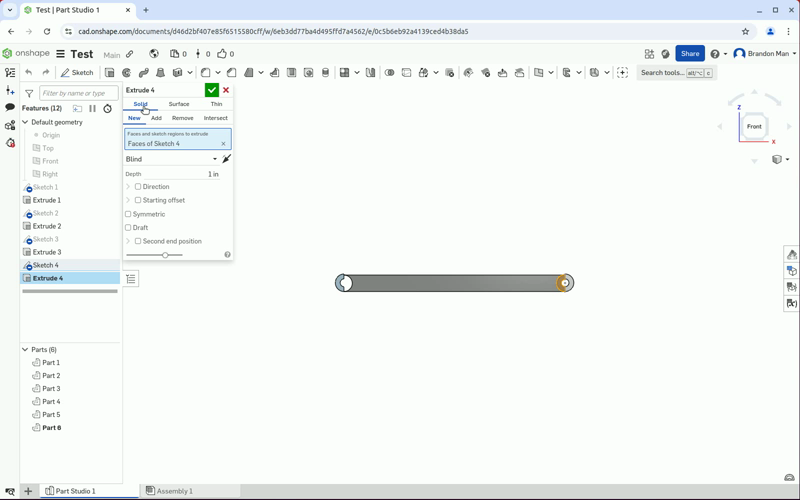
click(143, 106)
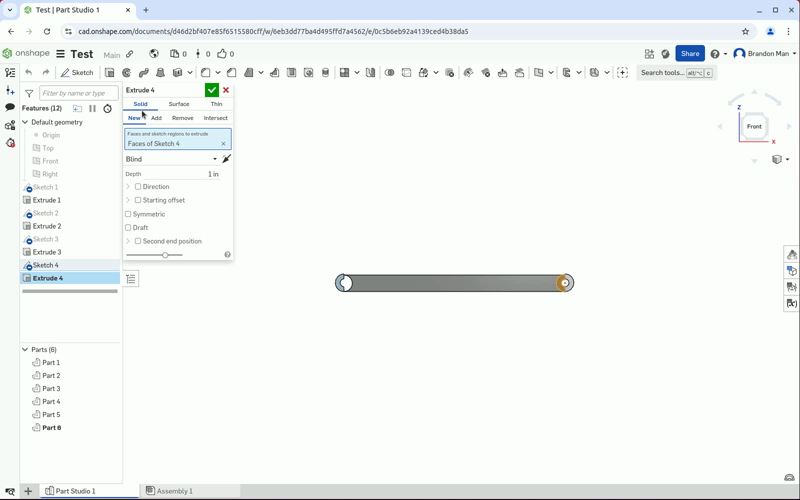
mouse_move(137, 120)
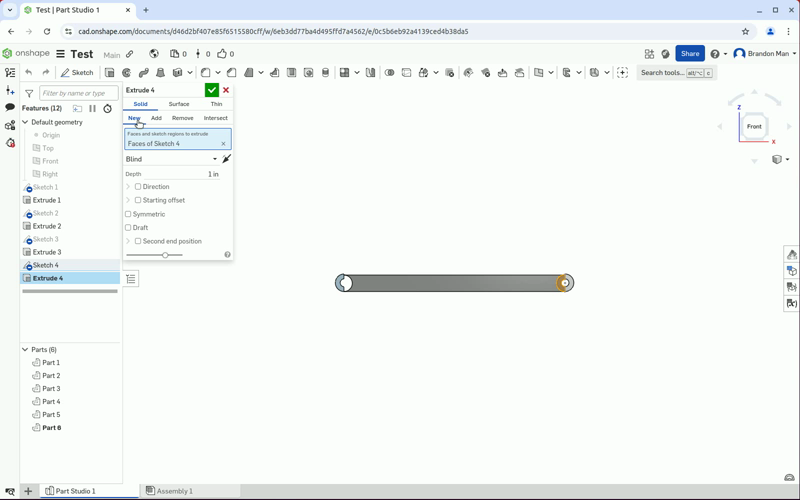
click(137, 120)
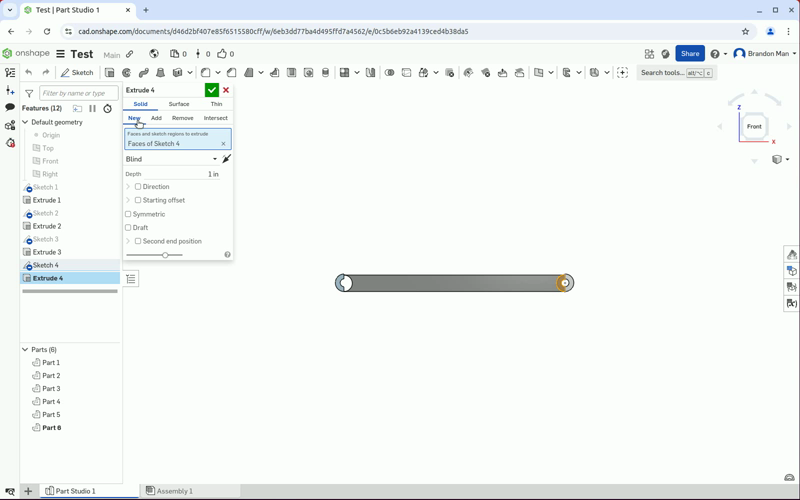
key(tab, 4)
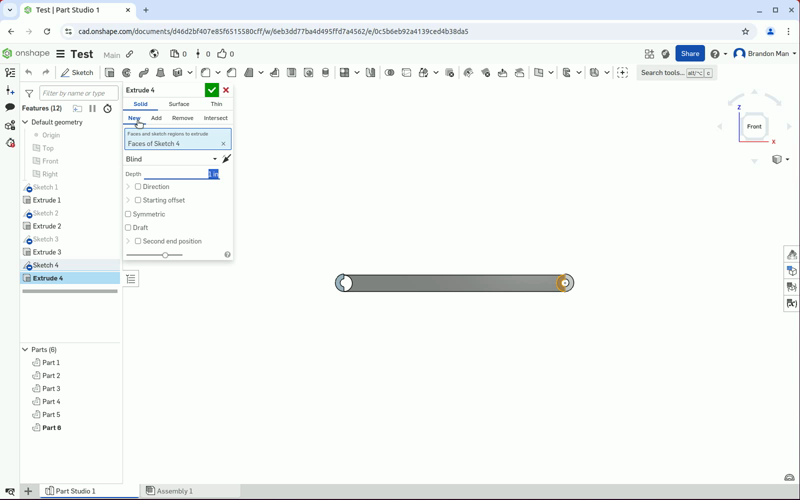
text(0.722)
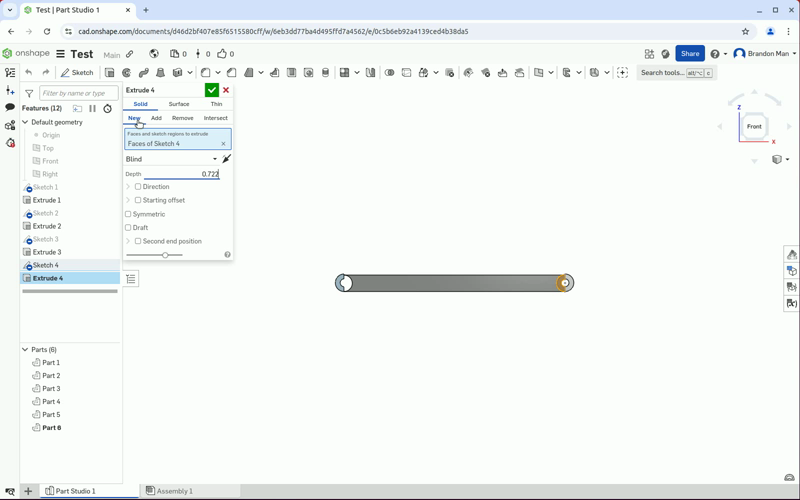
key(enter)
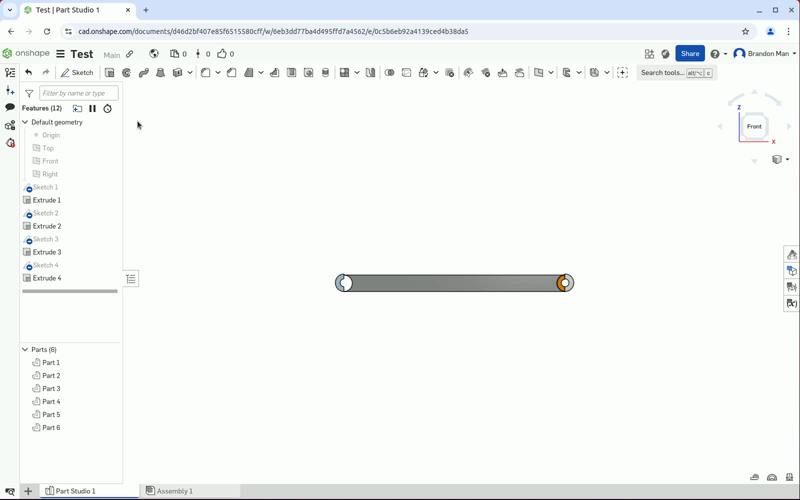
key(shift+h)
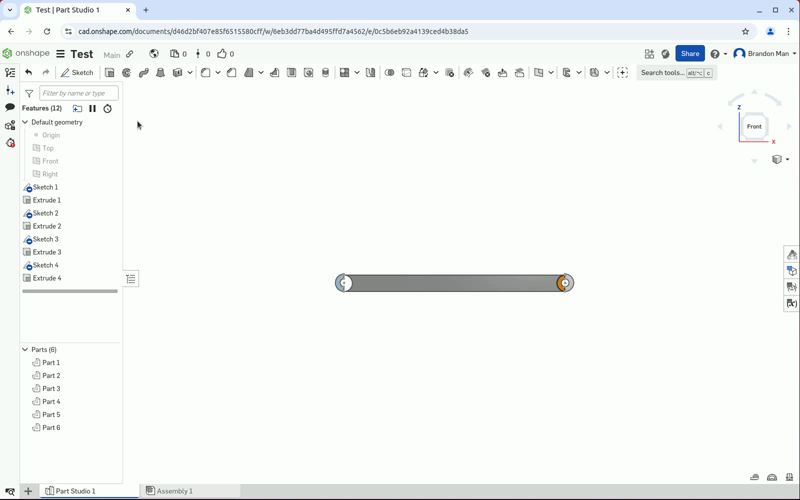
key(shift+h)
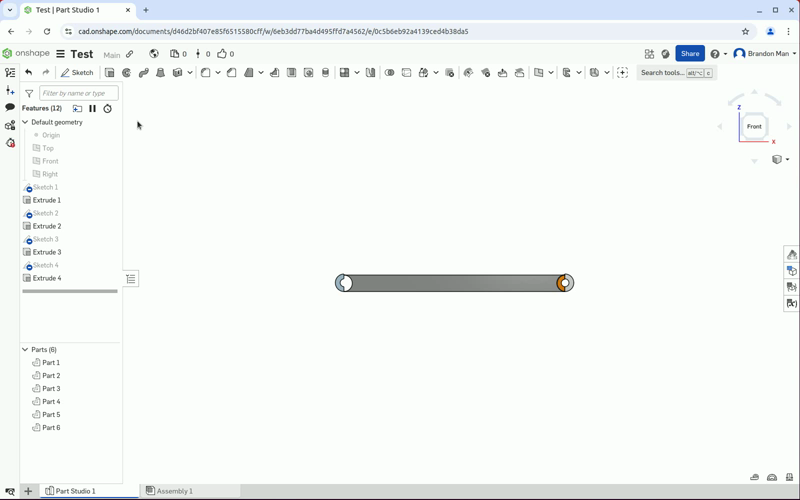
mouse_move(73, 189)
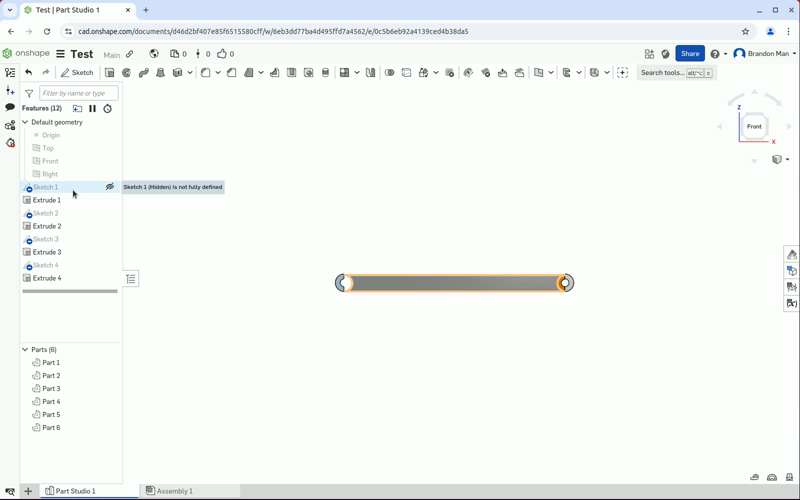
click(73, 189)
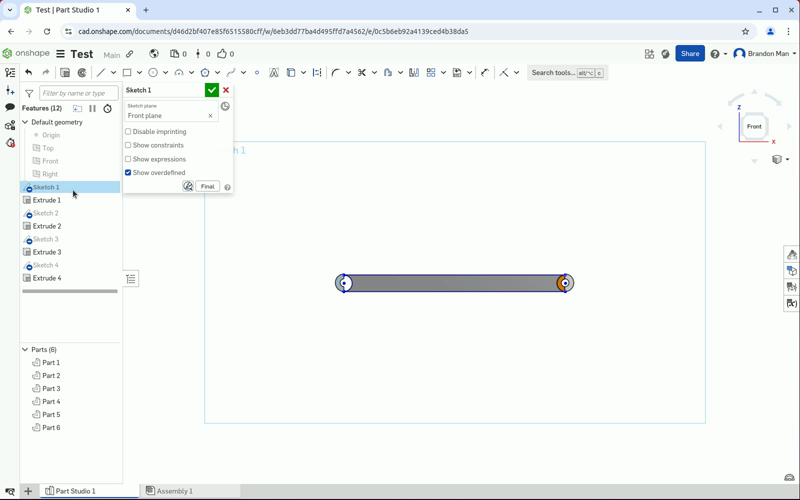
mouse_move(229, 92)
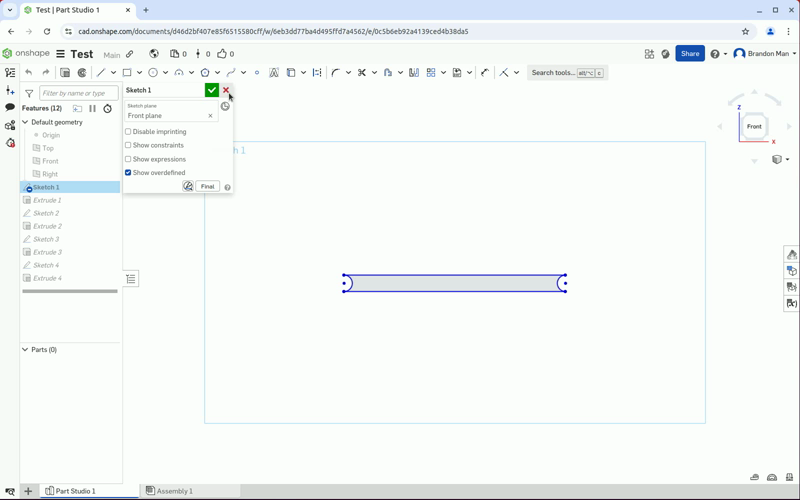
click(229, 92)
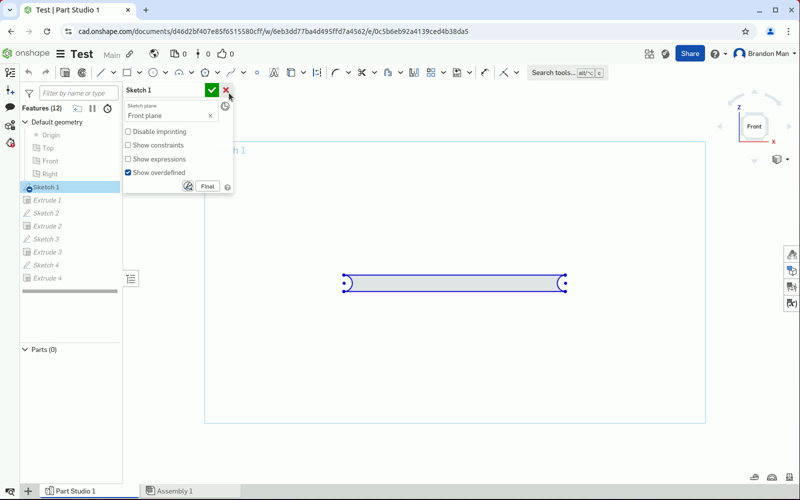
key(shift+s)
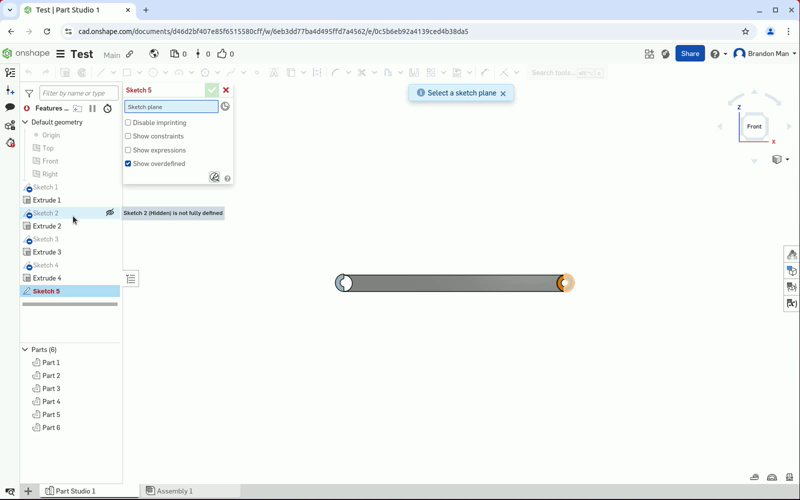
scroll(3)
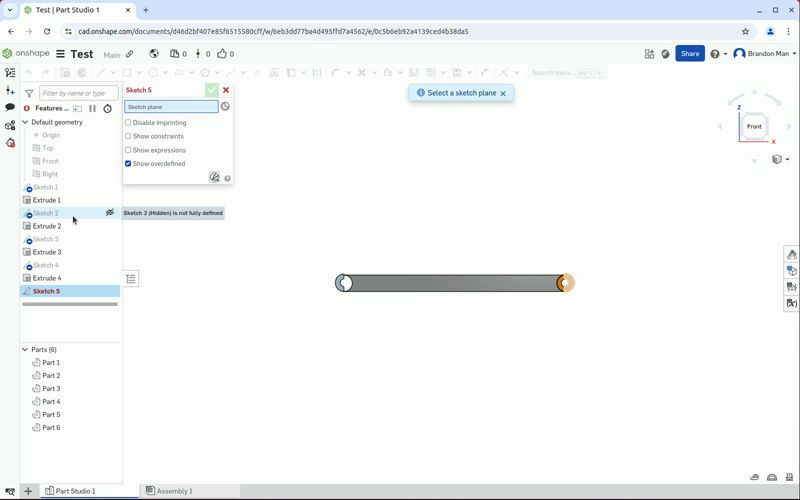
mouse_move(73, 163)
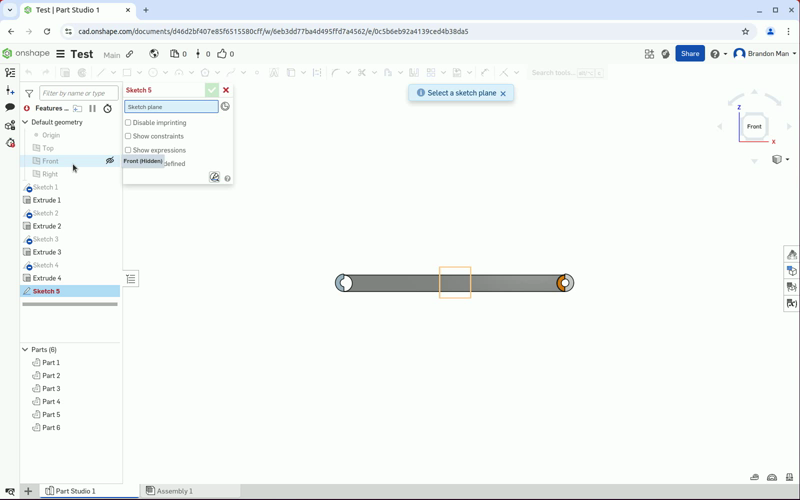
click(73, 163)
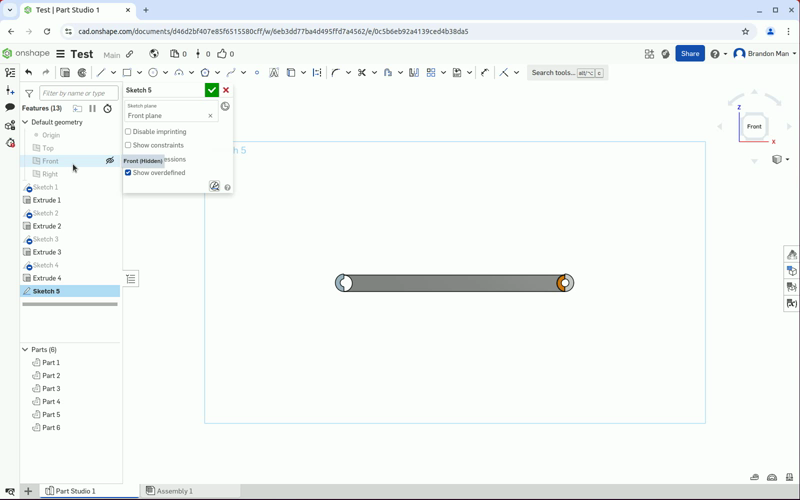
mouse_move(73, 352)
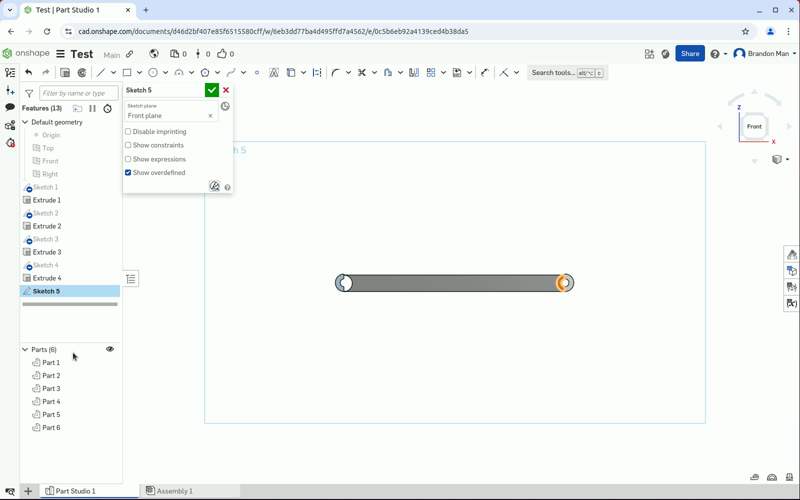
key(y)
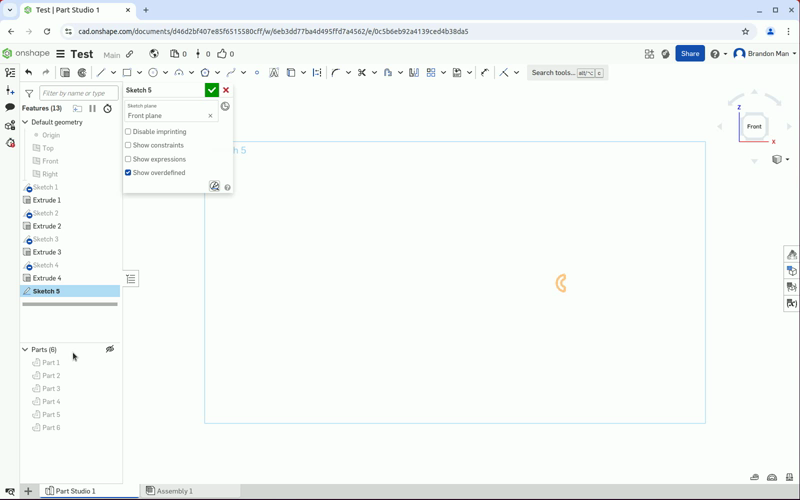
key(a)
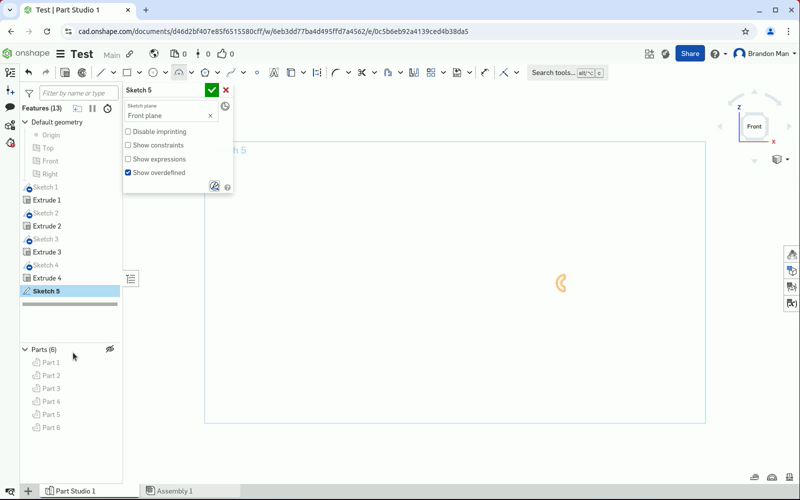
key_down(shift)
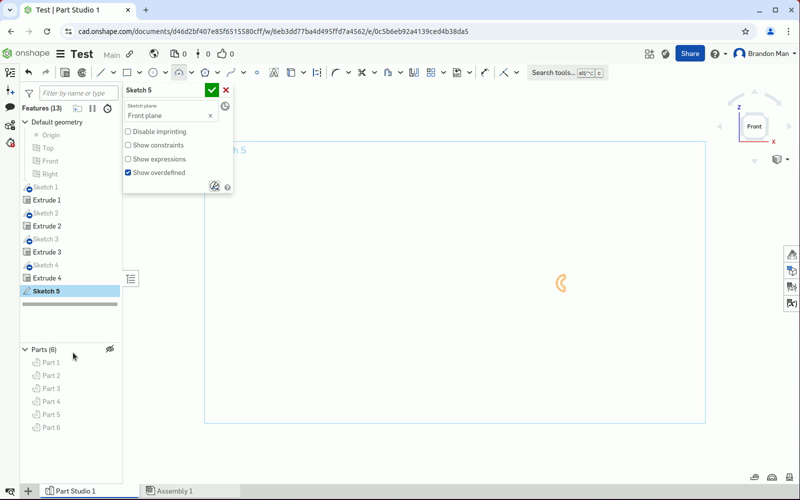
mouse_move(356, 291)
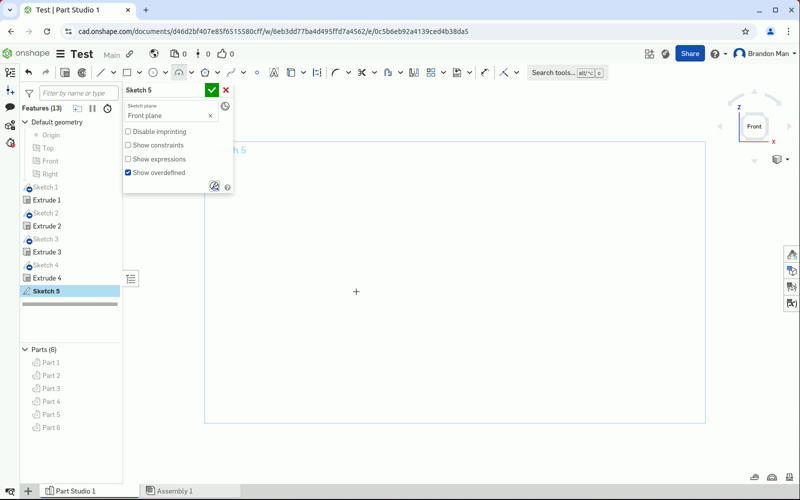
click(356, 291)
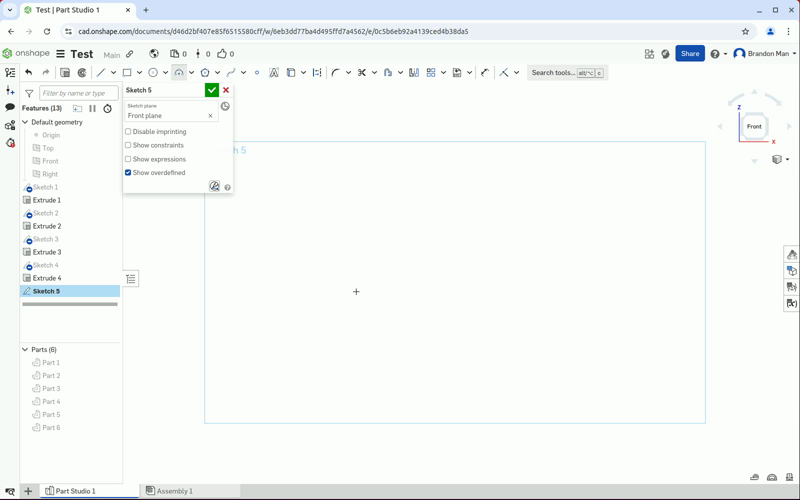
key_up(shift)
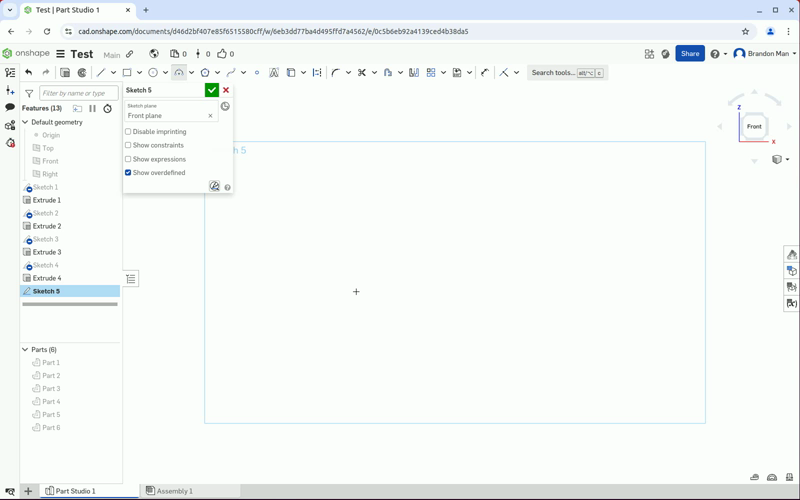
key_down(shift)
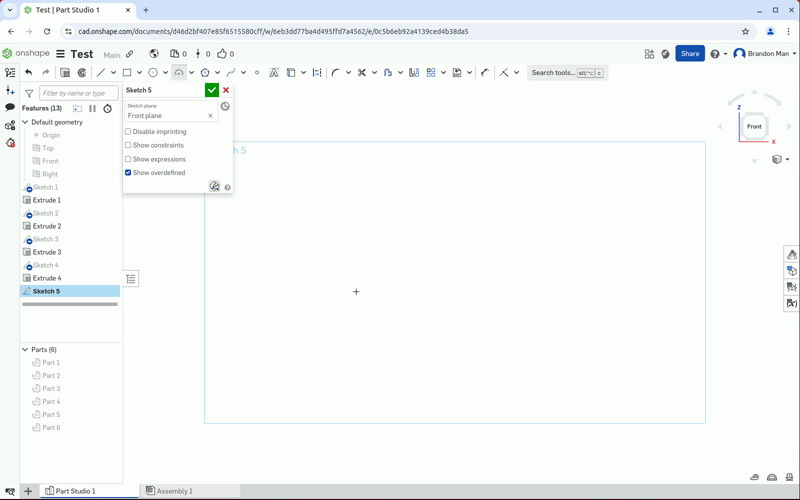
mouse_move(356, 274)
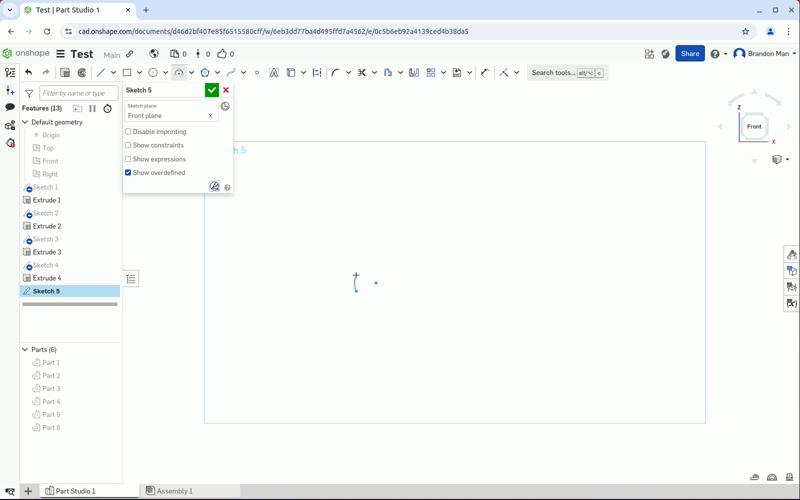
click(356, 274)
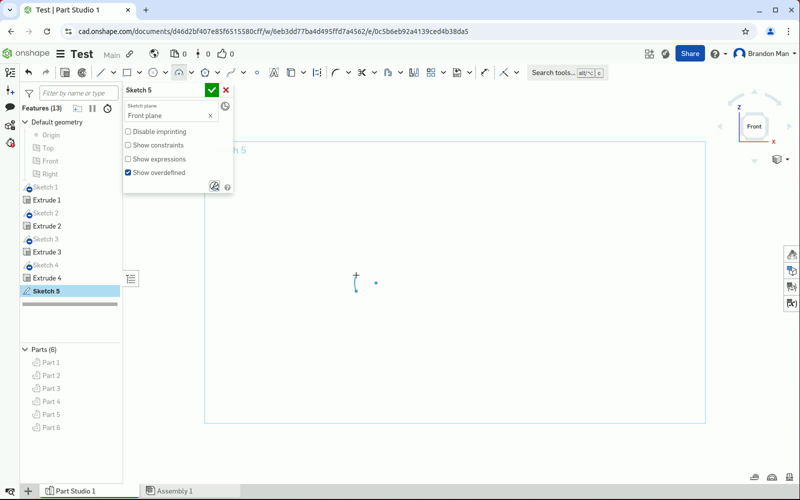
mouse_move(364, 282)
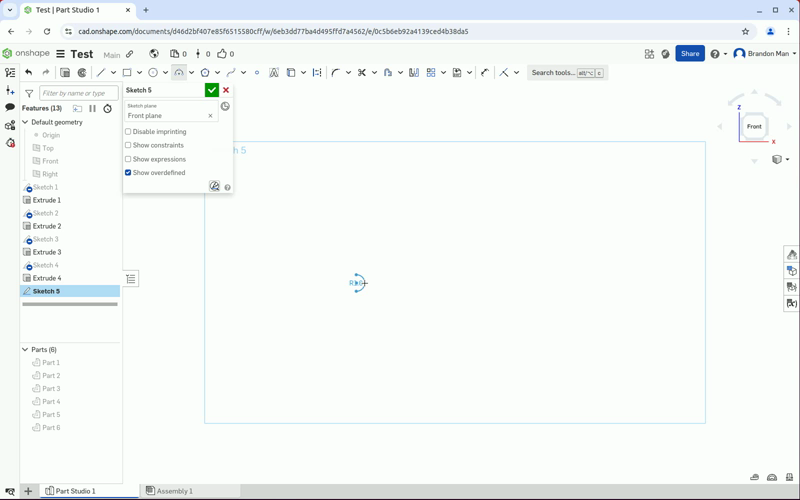
click(364, 282)
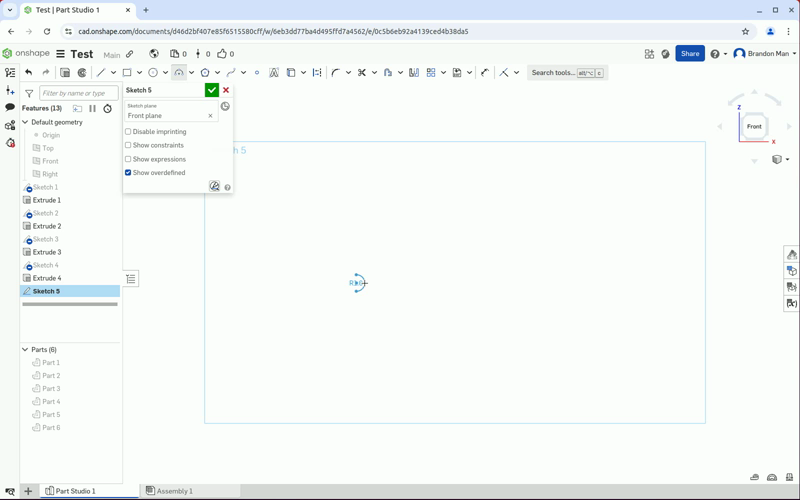
key_up(shift)
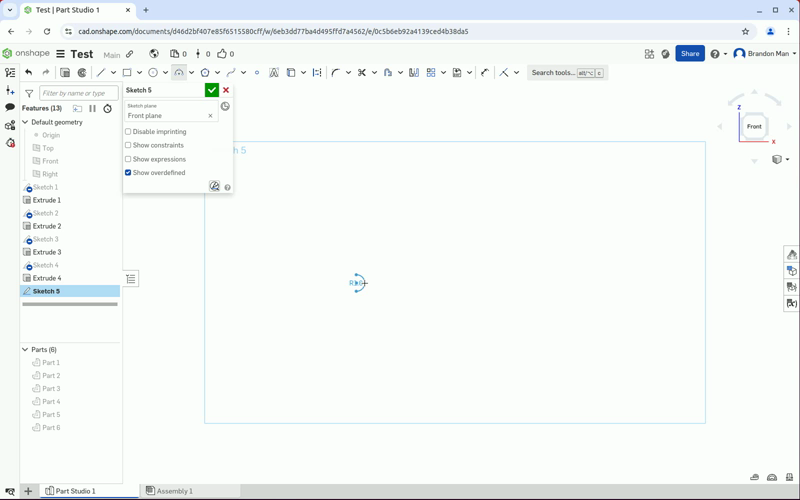
key(esc)
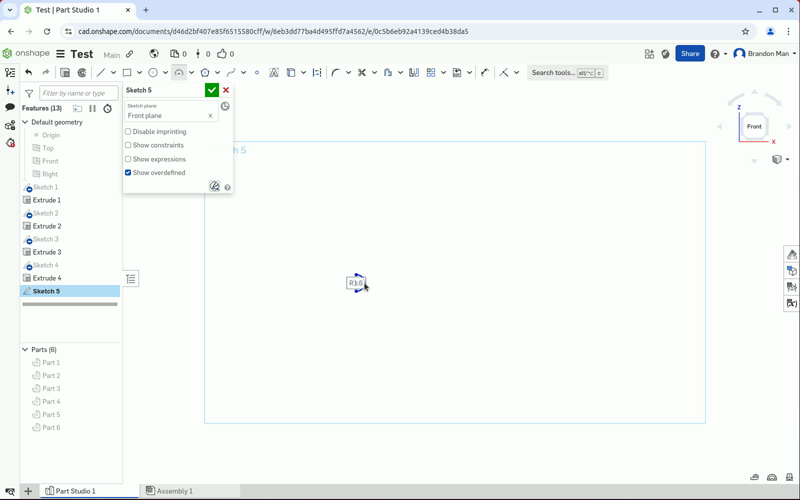
key(l)
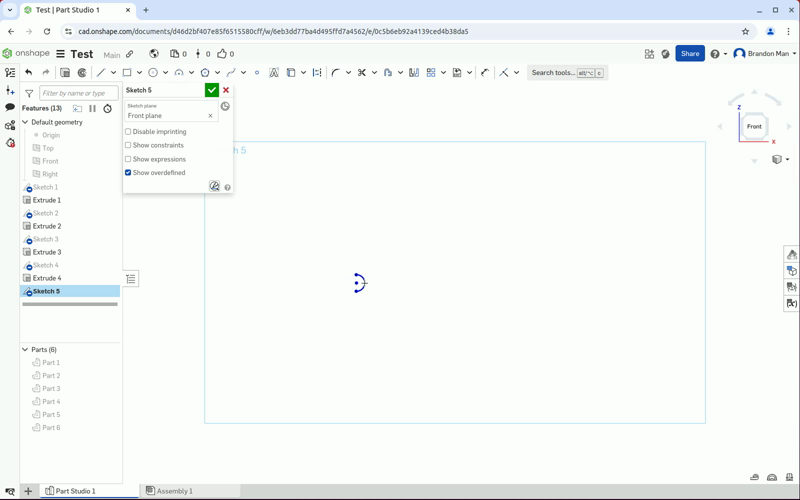
mouse_move(356, 274)
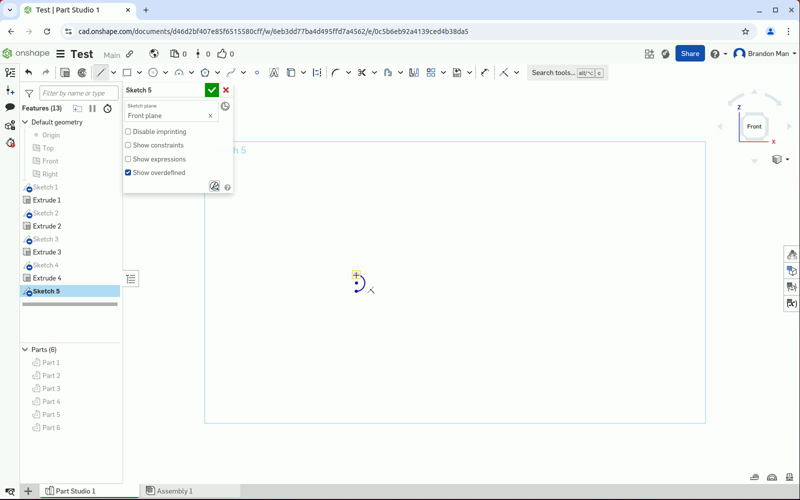
click(356, 274)
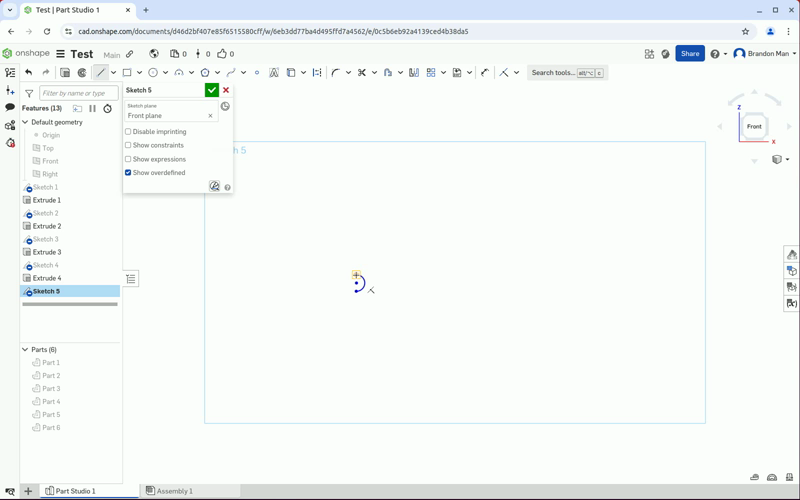
key_down(shift)
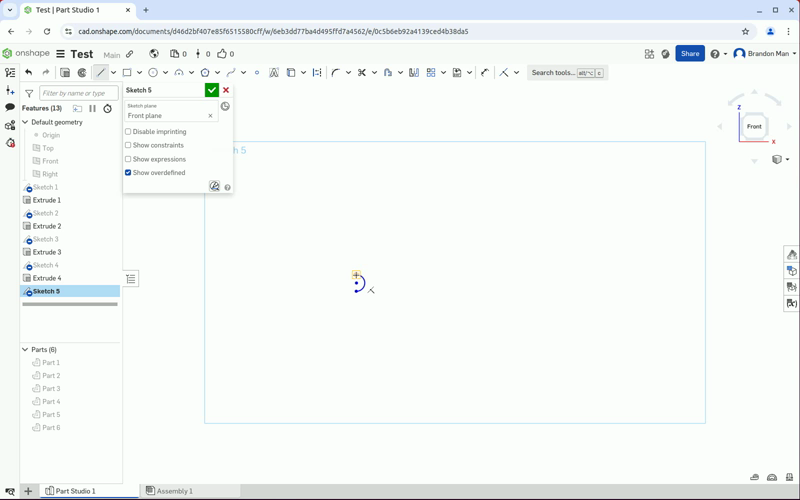
mouse_move(386, 274)
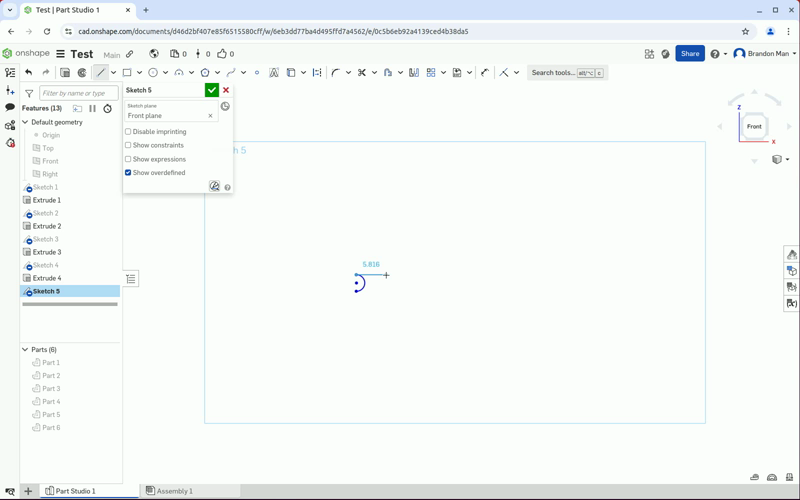
mouse_move(356, 279)
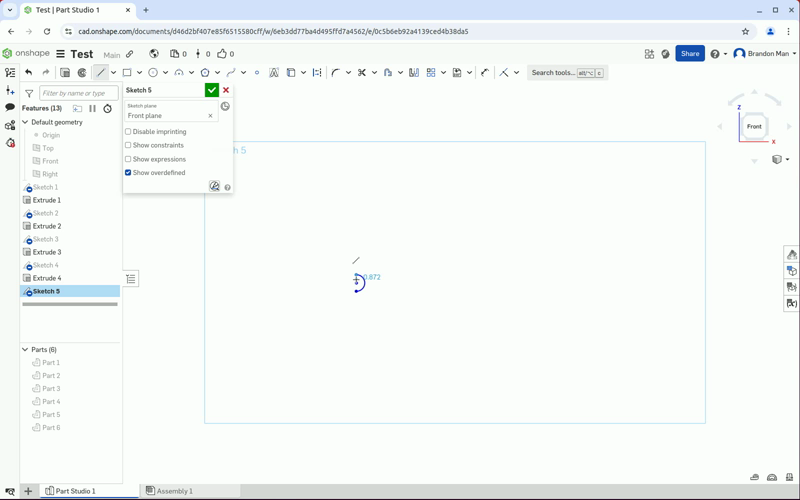
scroll(6)
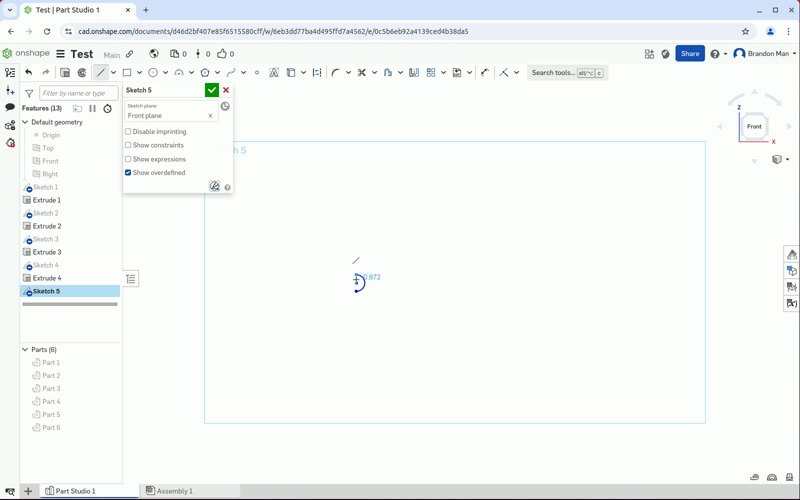
scroll(6)
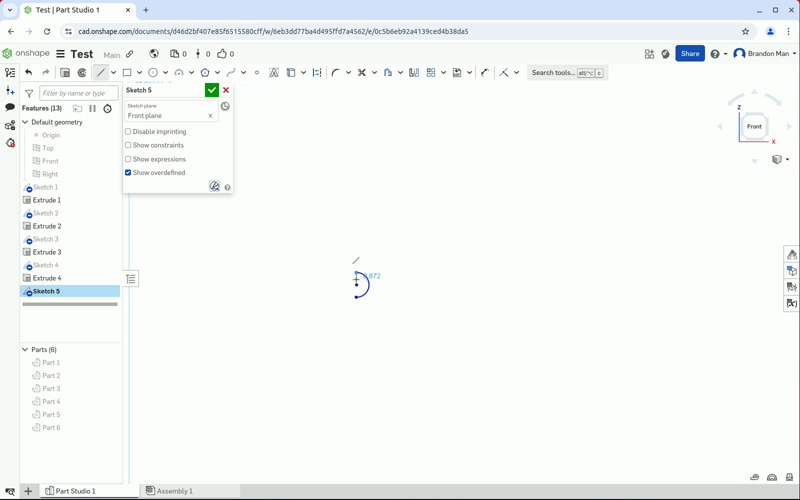
scroll(6)
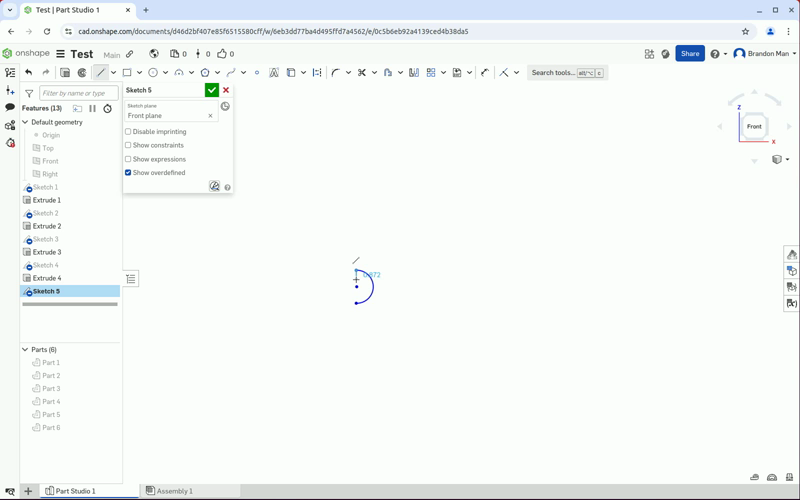
scroll(6)
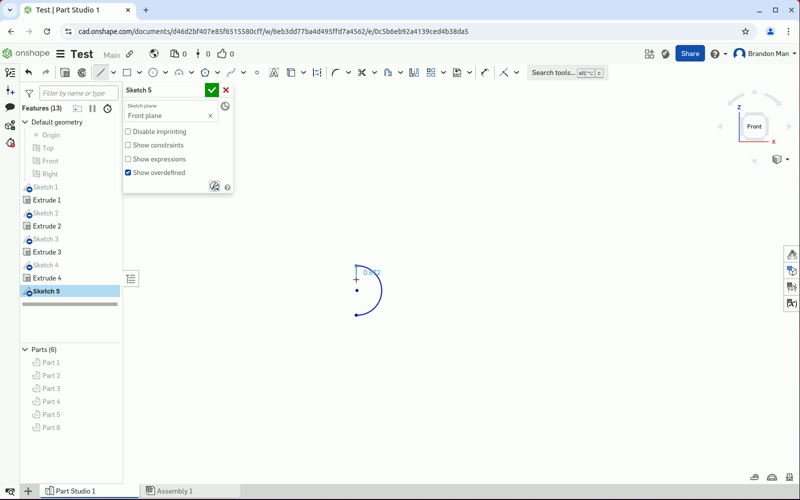
scroll(6)
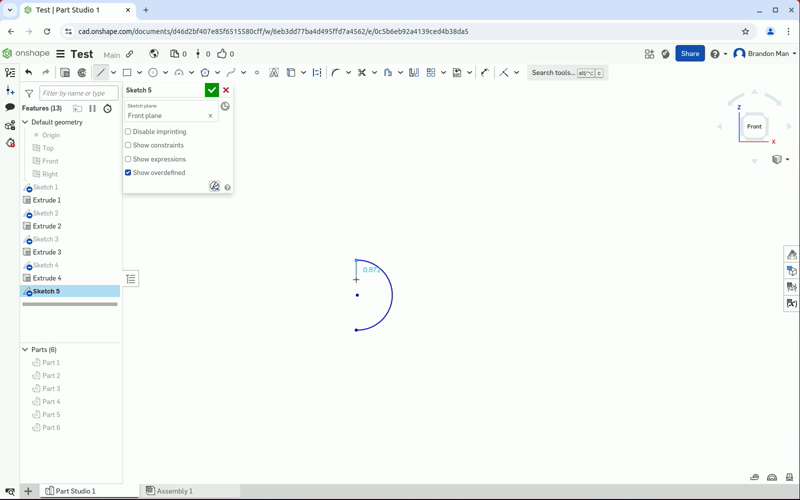
scroll(6)
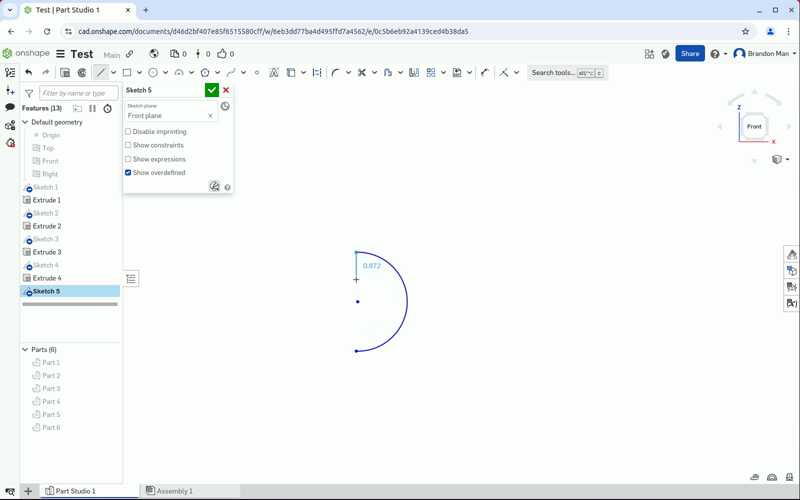
scroll(6)
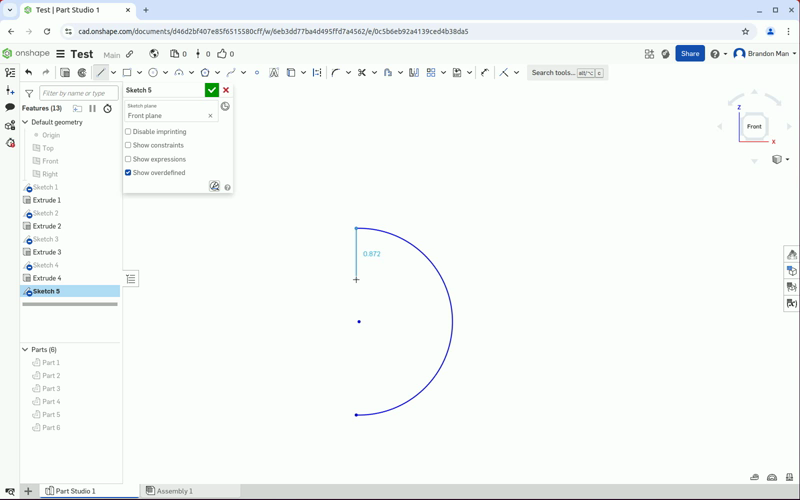
click(356, 279)
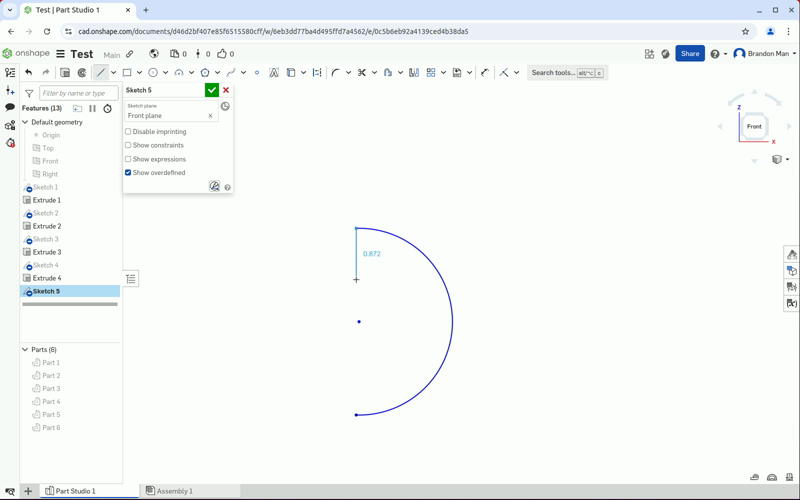
scroll(-6)
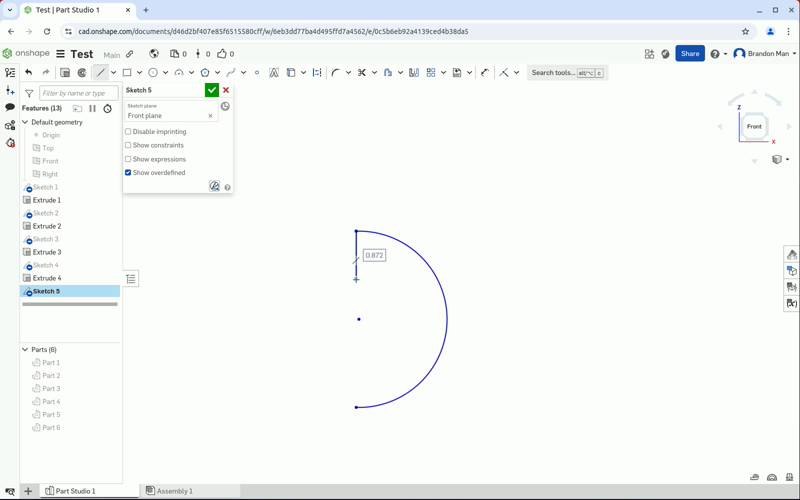
scroll(-6)
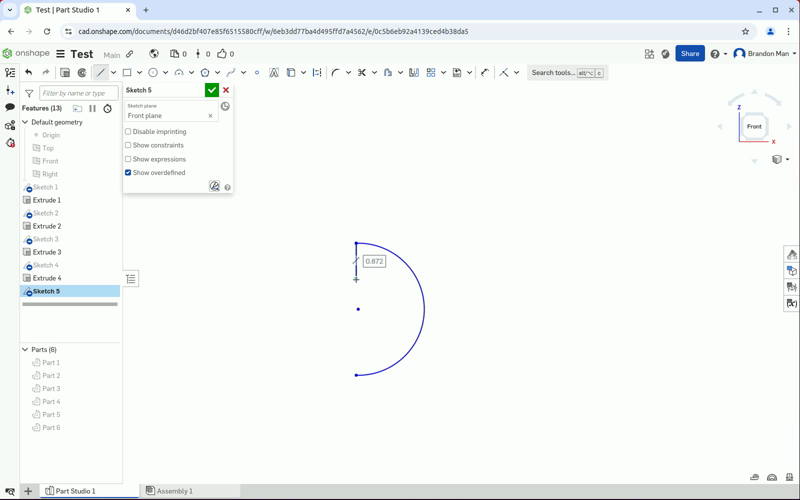
scroll(-6)
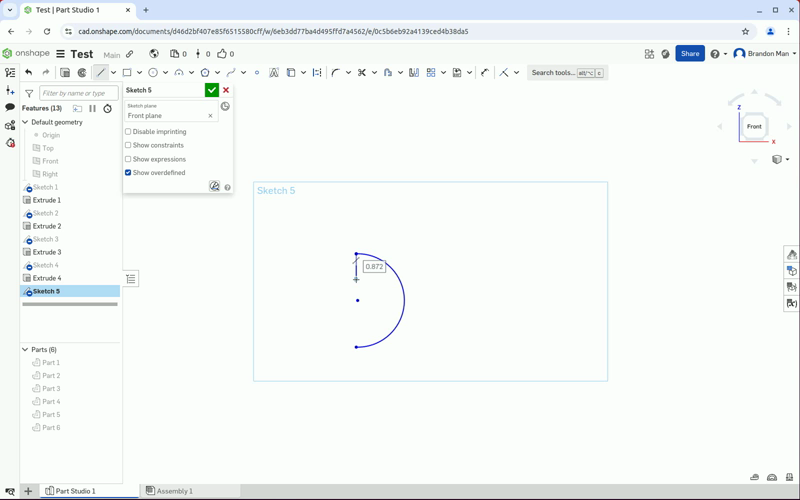
scroll(-6)
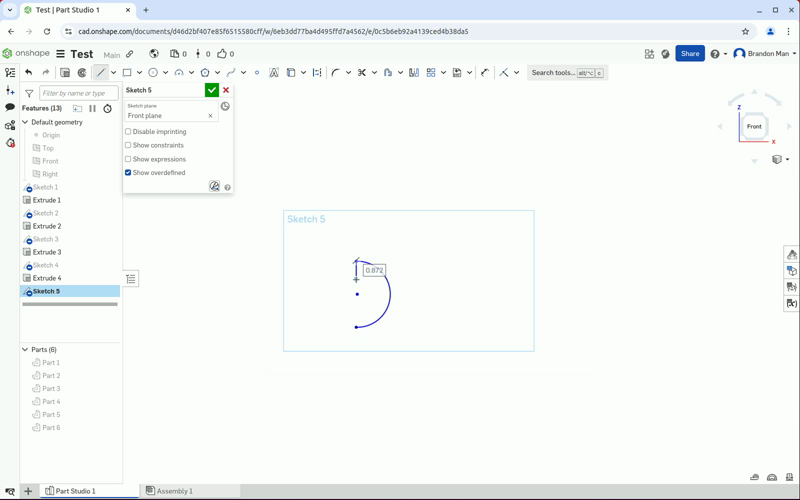
scroll(-6)
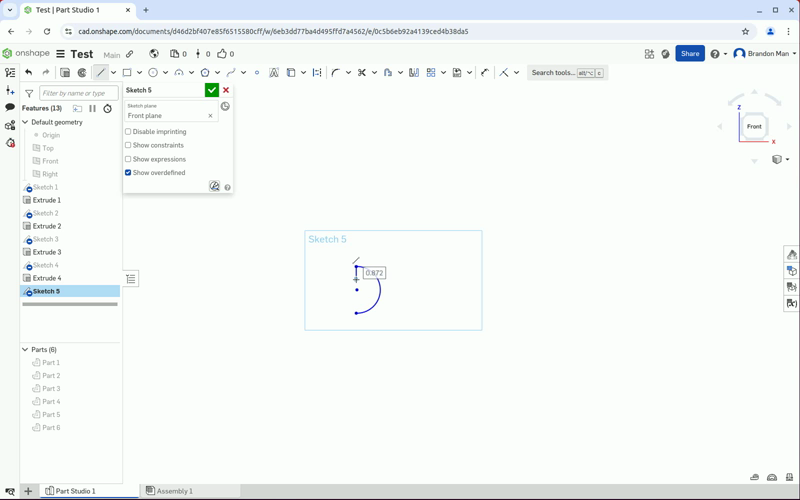
scroll(-6)
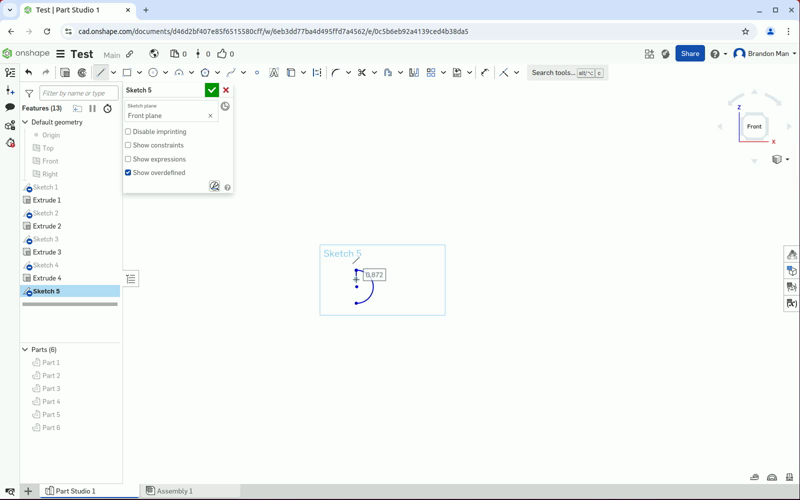
scroll(-6)
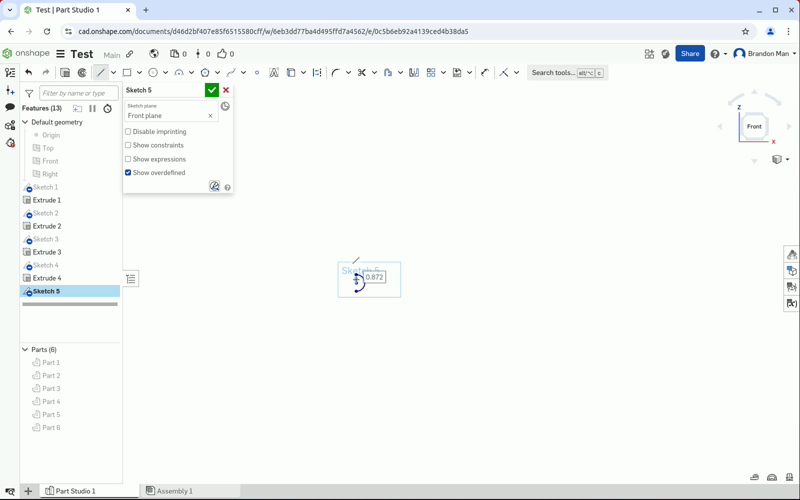
key_up(shift)
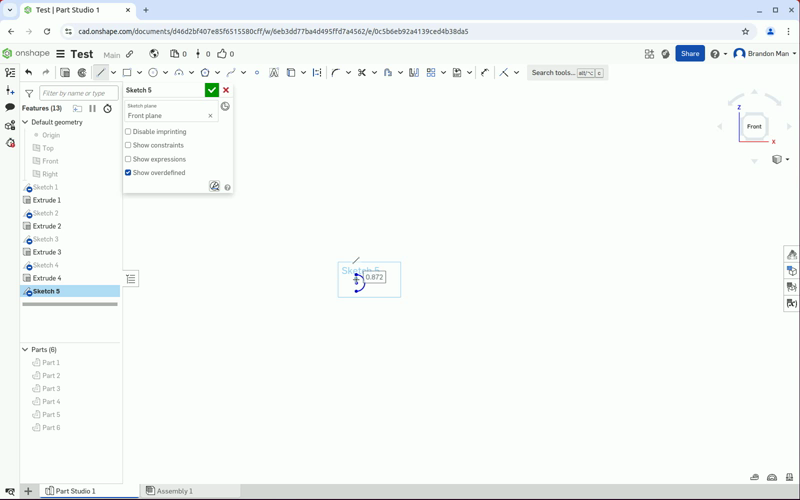
key(esc)
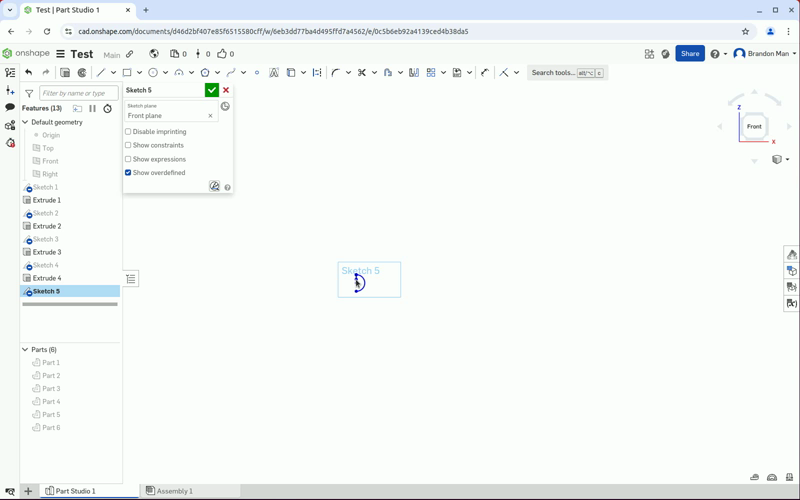
key(a)
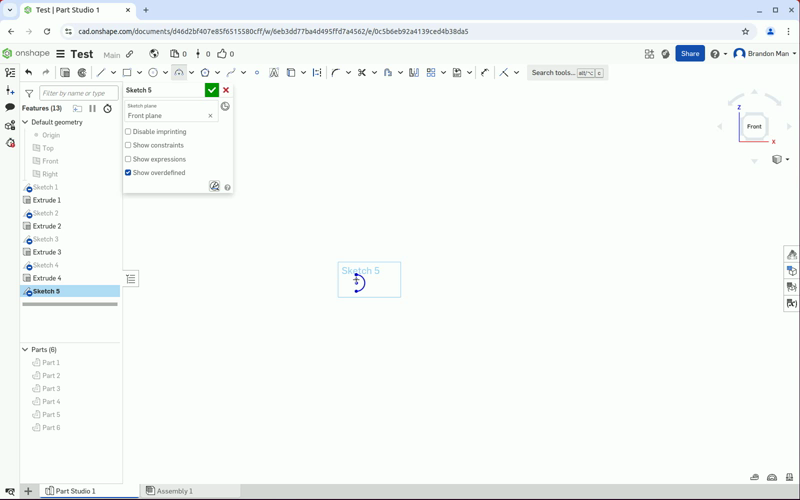
mouse_move(356, 279)
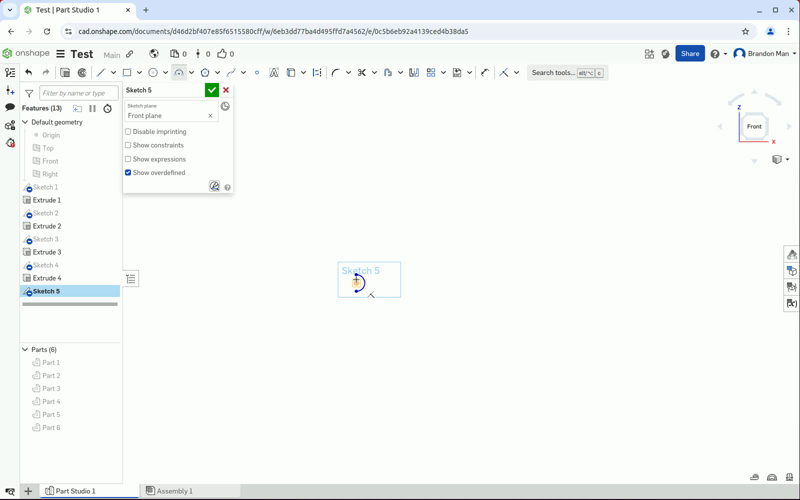
scroll(6)
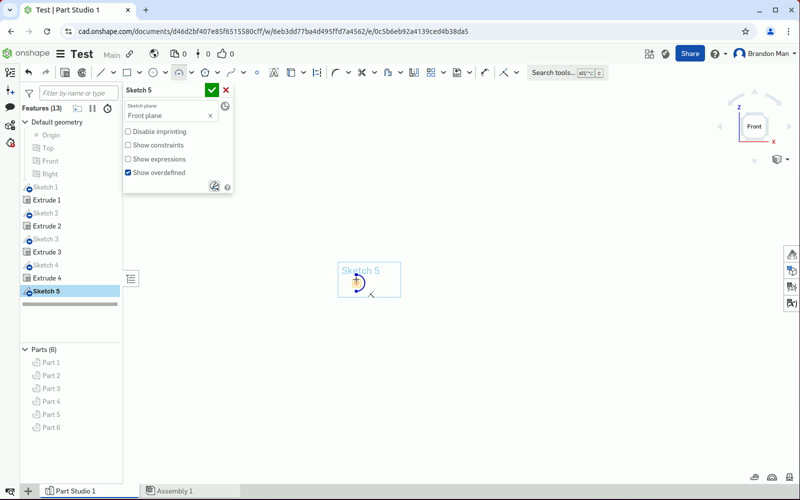
scroll(6)
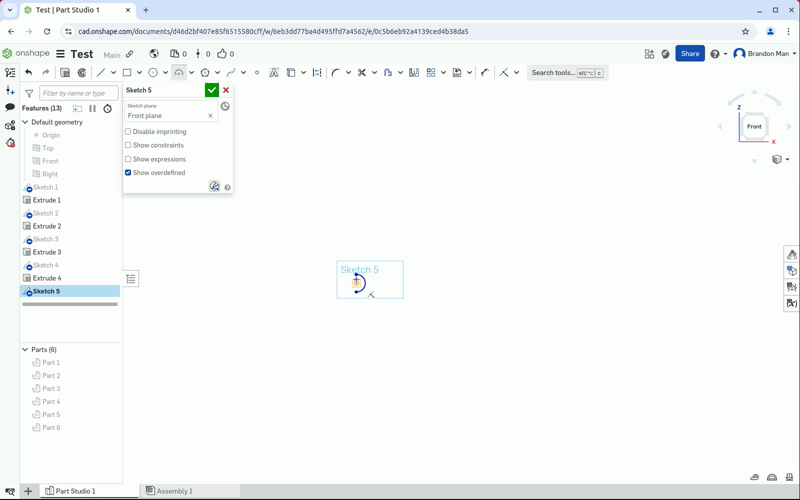
scroll(6)
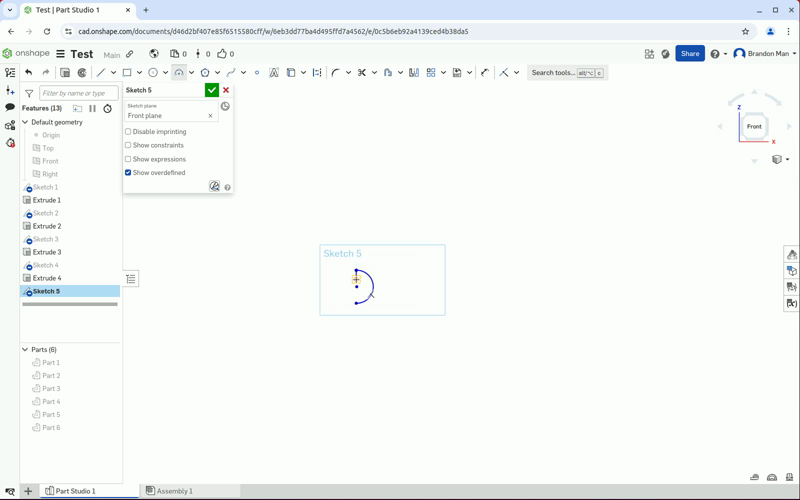
scroll(6)
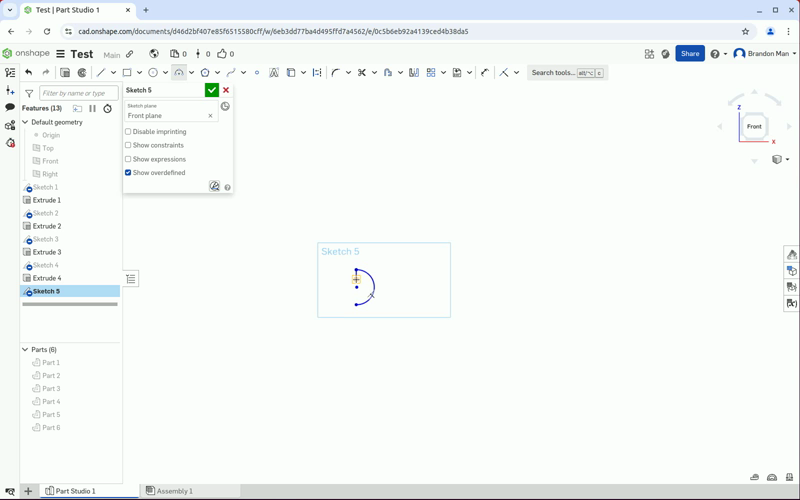
scroll(6)
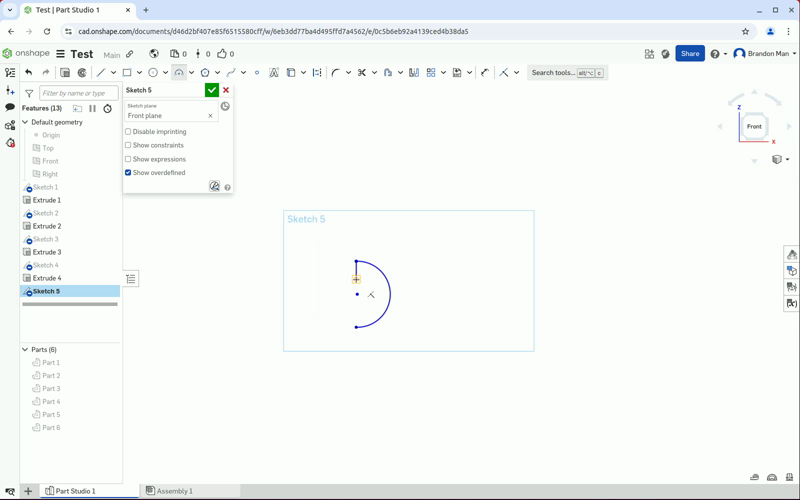
scroll(6)
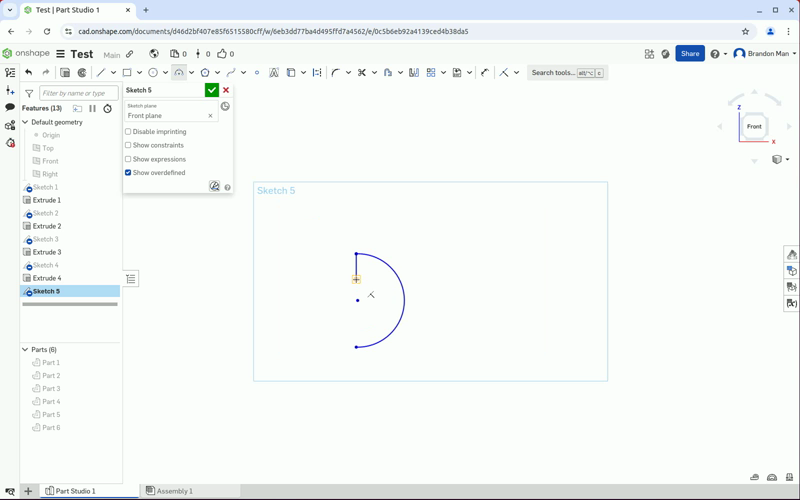
scroll(6)
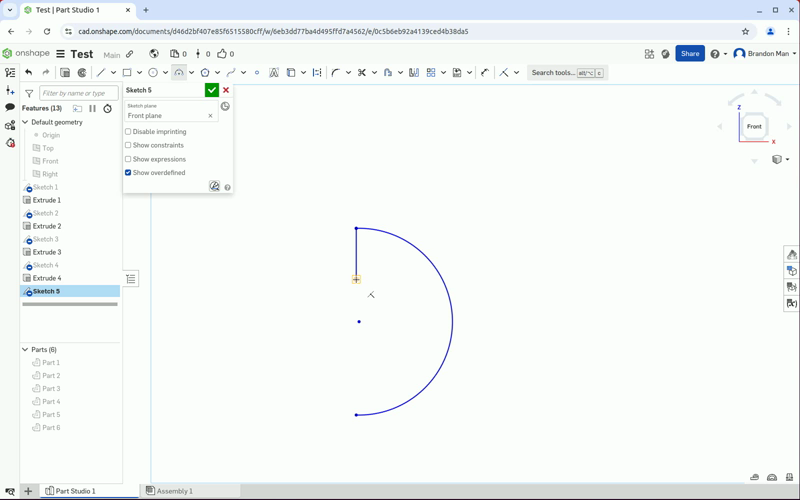
click(356, 279)
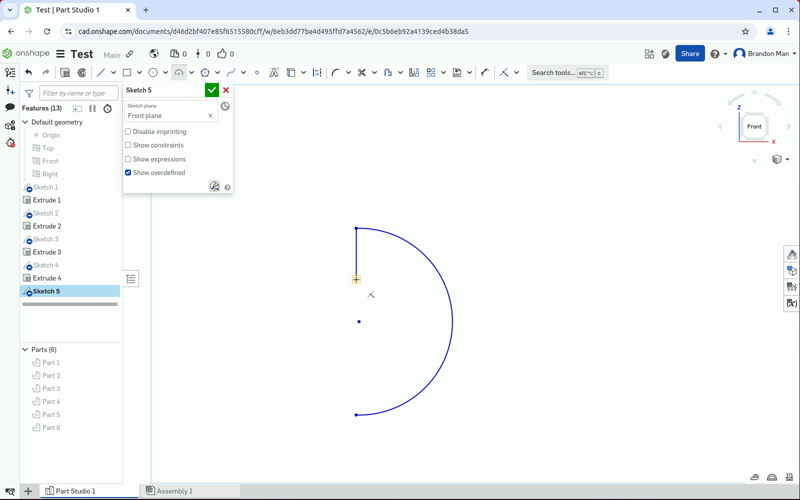
scroll(-6)
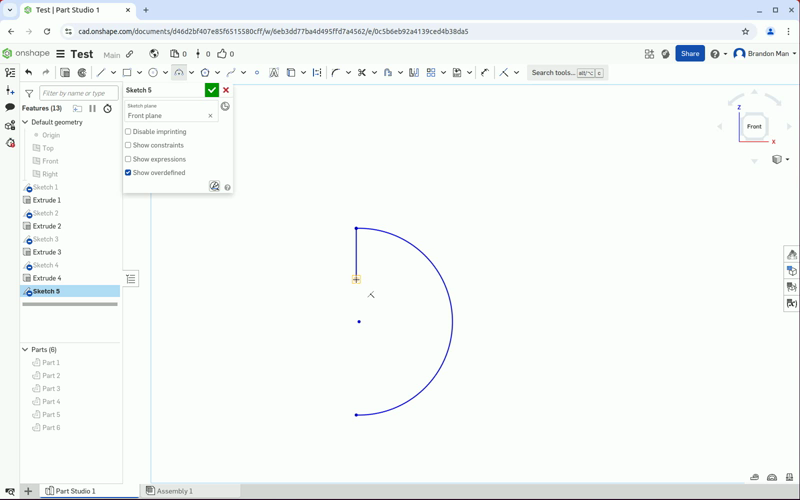
scroll(-6)
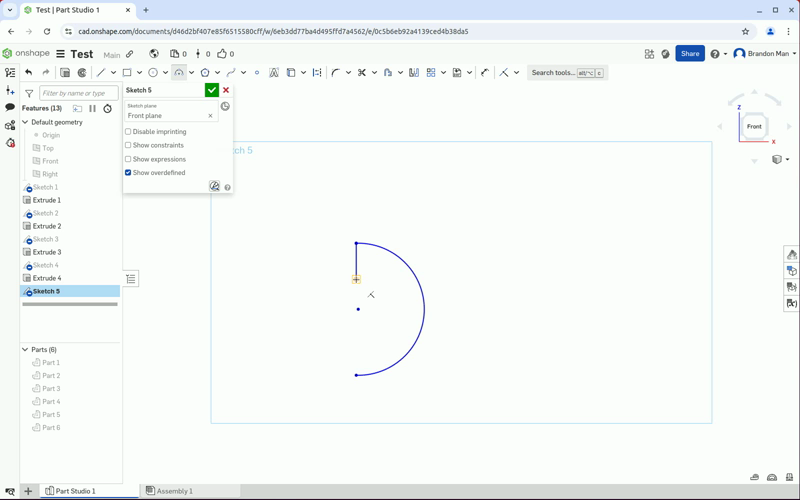
scroll(-6)
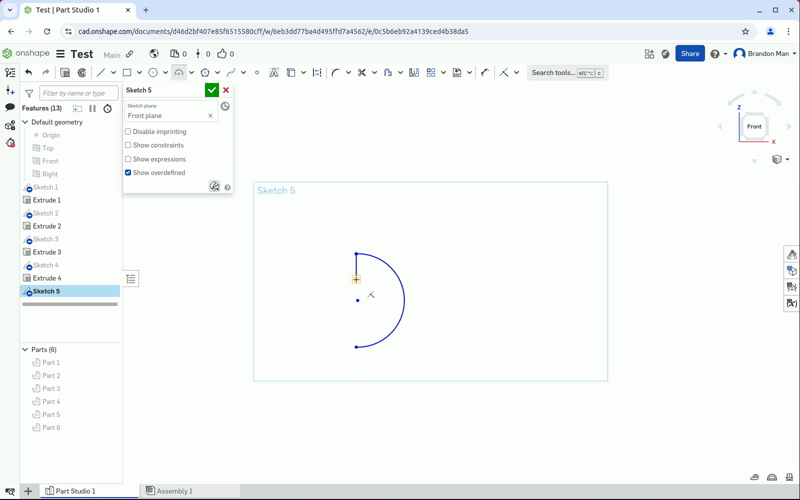
scroll(-6)
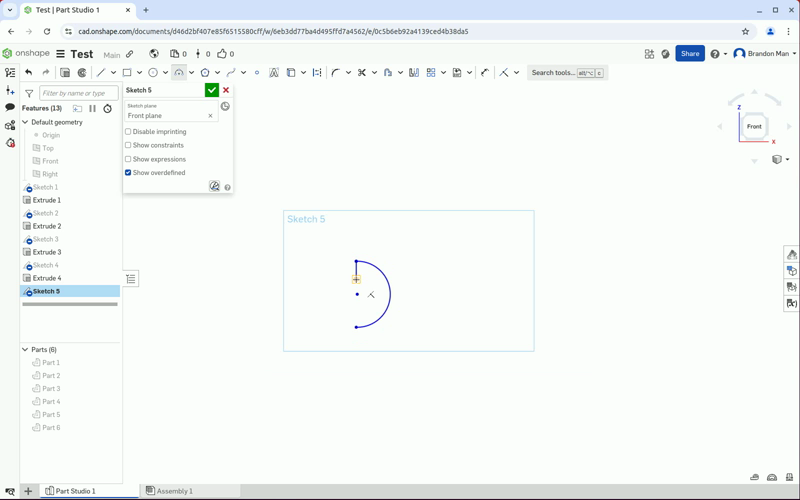
scroll(-6)
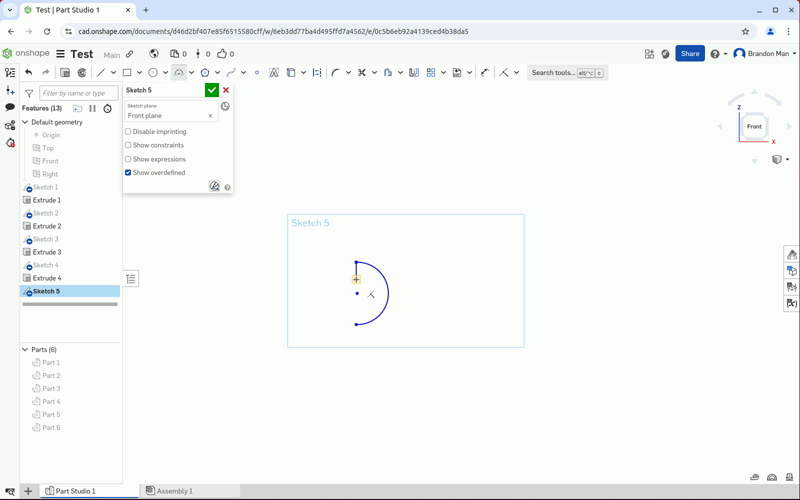
scroll(-6)
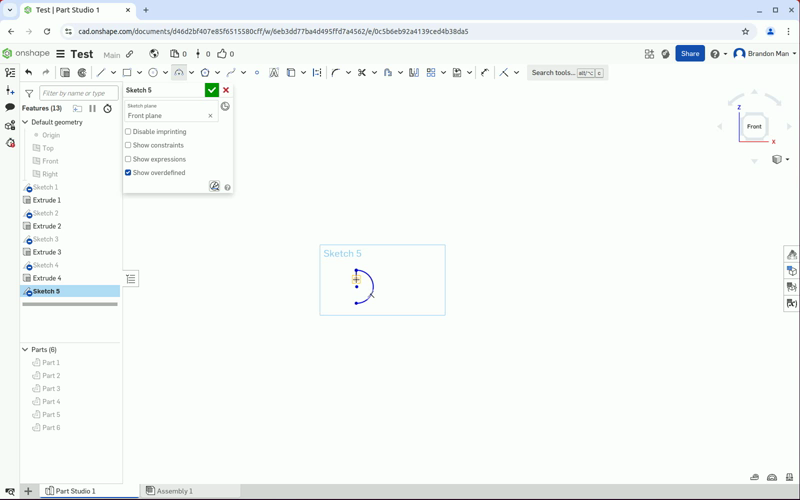
scroll(-6)
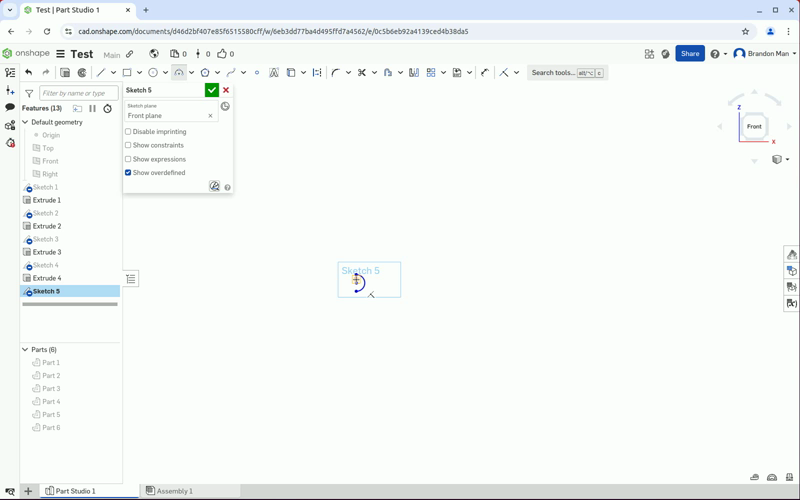
key_down(shift)
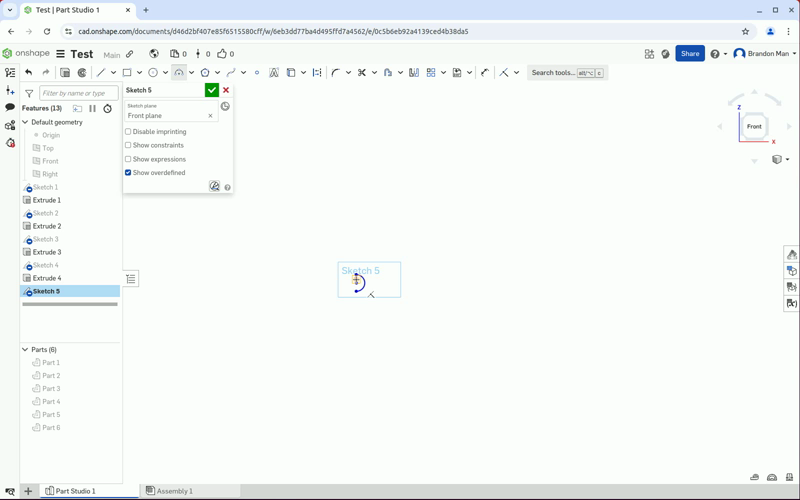
mouse_move(356, 286)
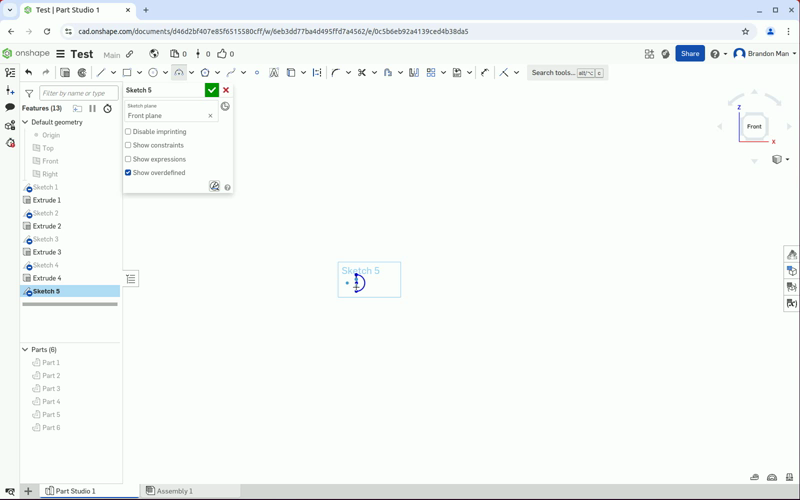
scroll(6)
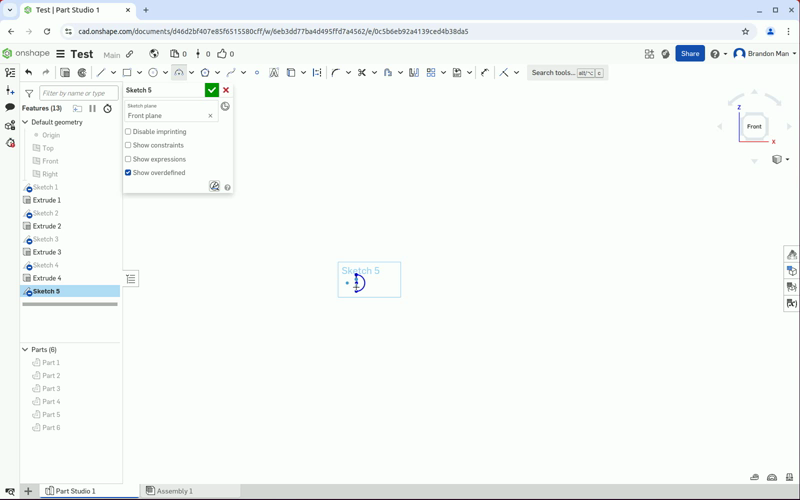
scroll(6)
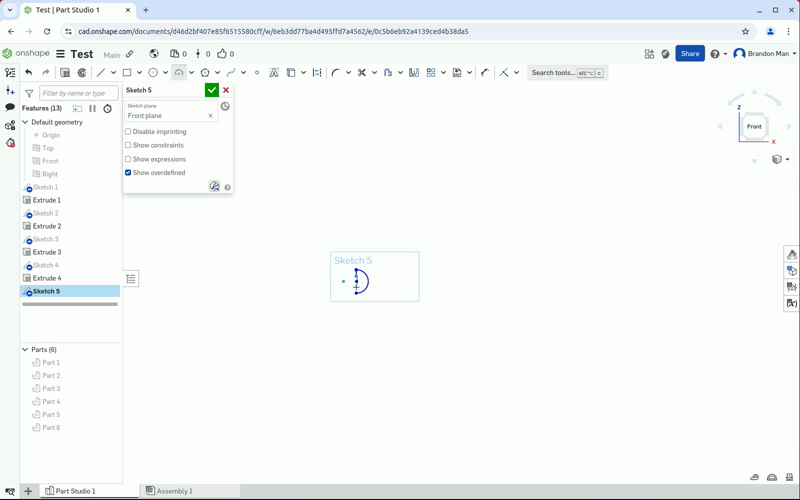
scroll(6)
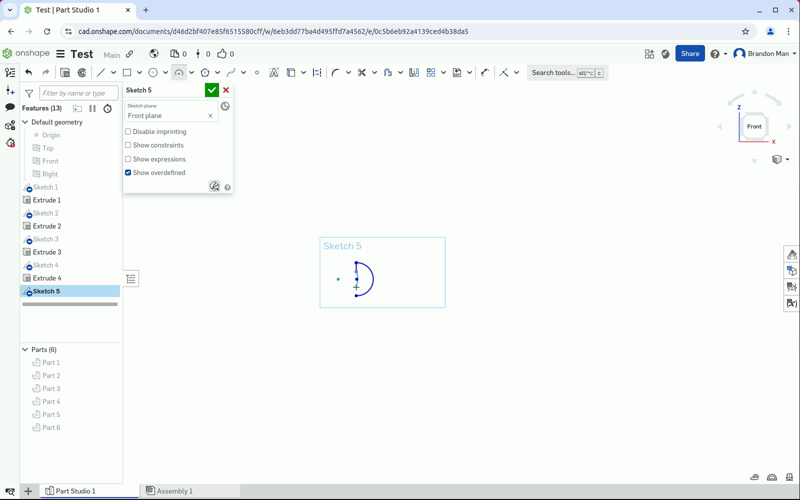
scroll(6)
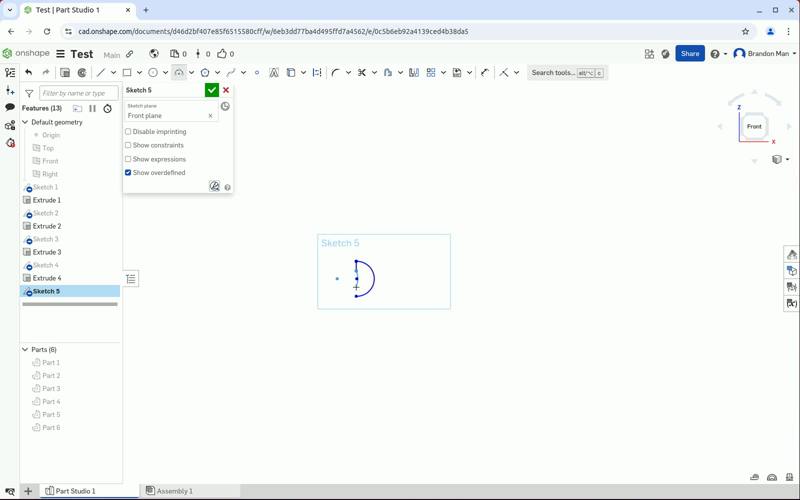
scroll(6)
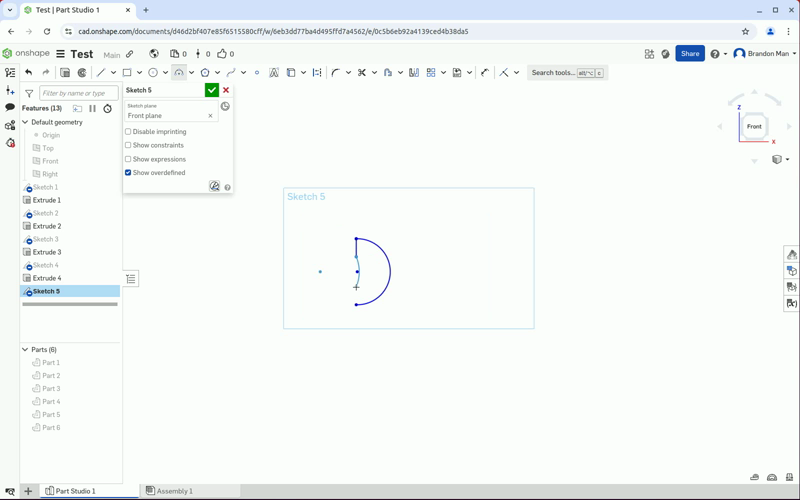
scroll(6)
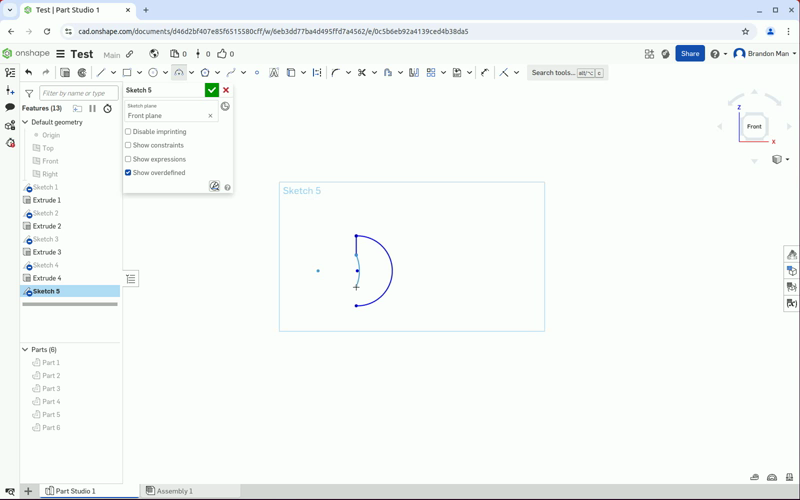
scroll(6)
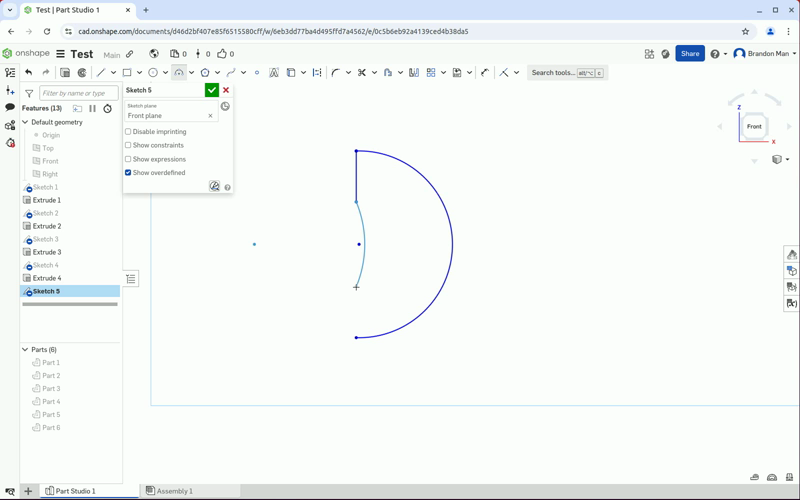
click(356, 286)
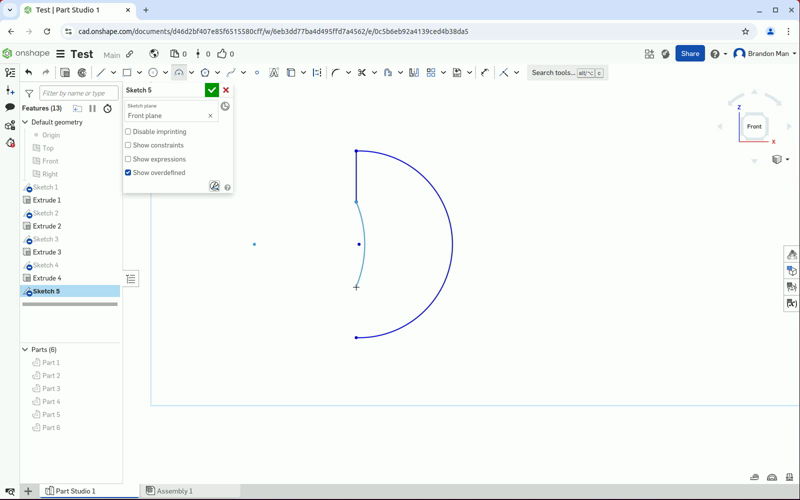
scroll(-6)
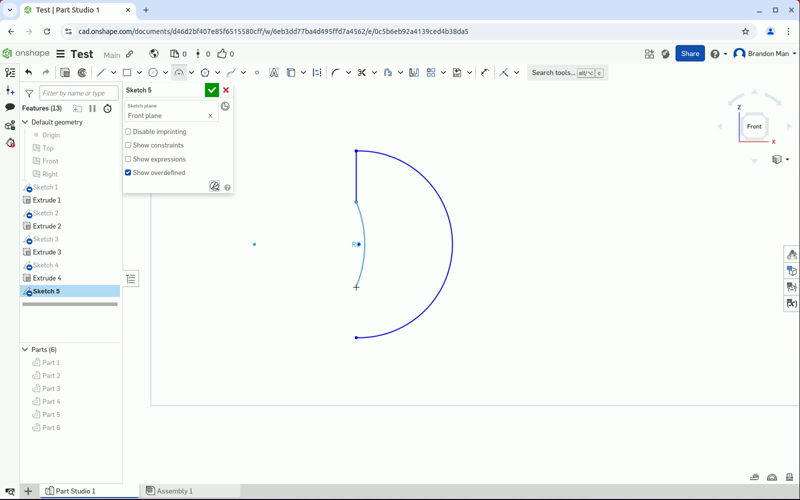
scroll(-6)
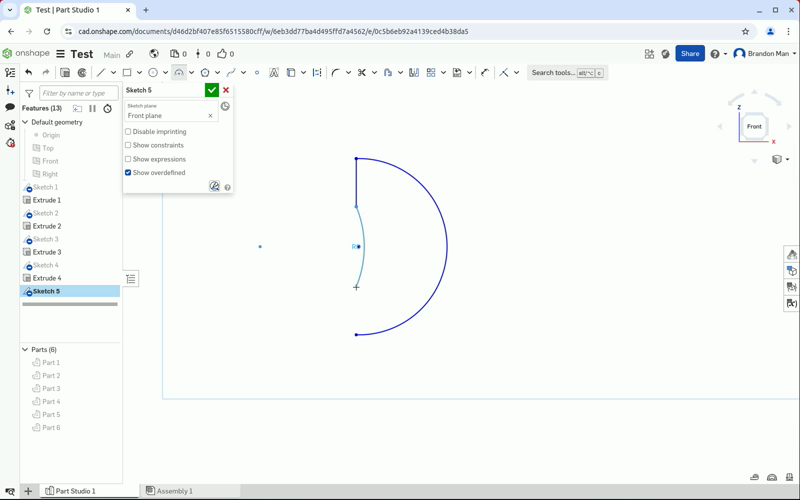
scroll(-6)
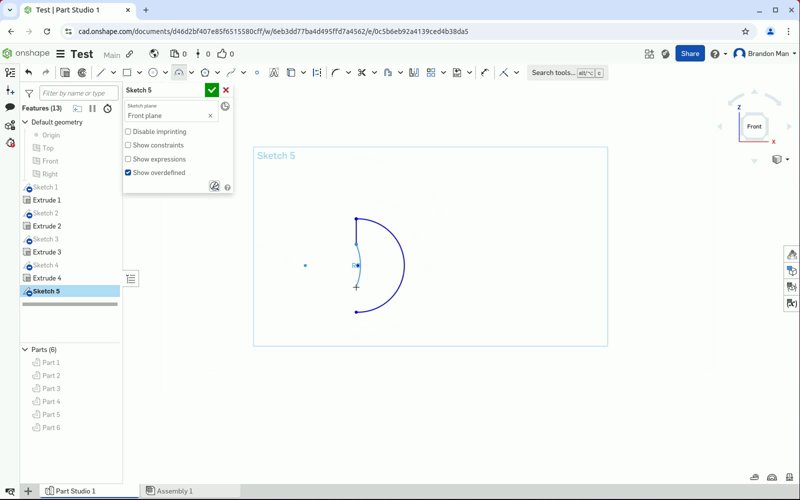
scroll(-6)
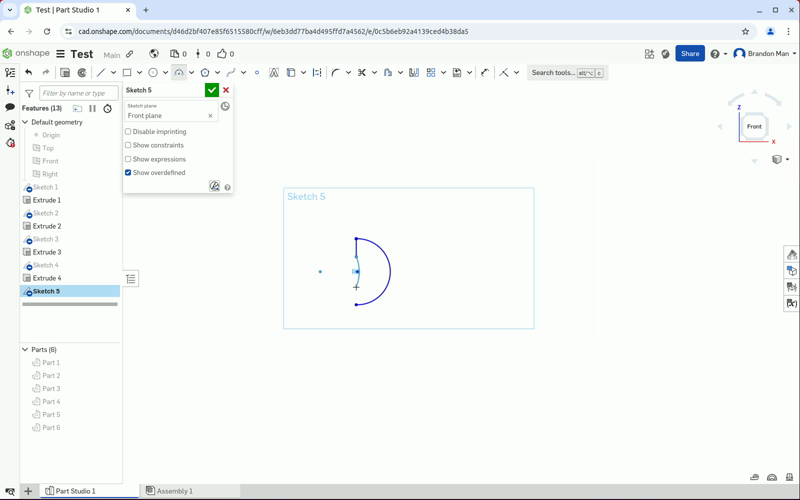
scroll(-6)
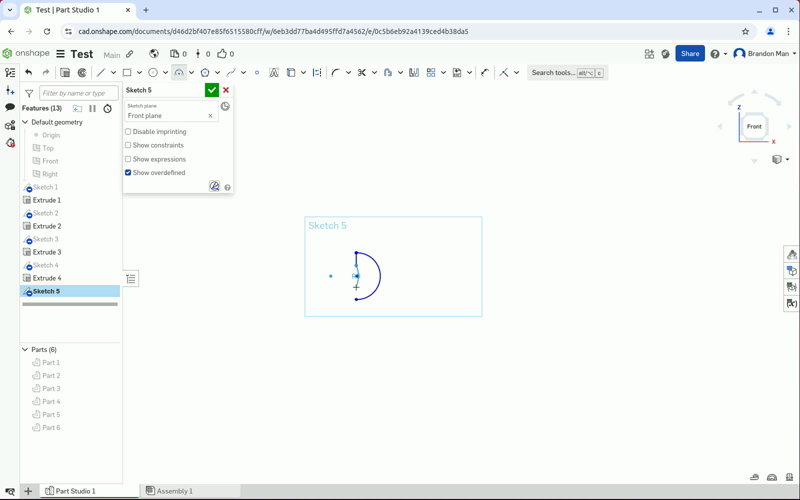
scroll(-6)
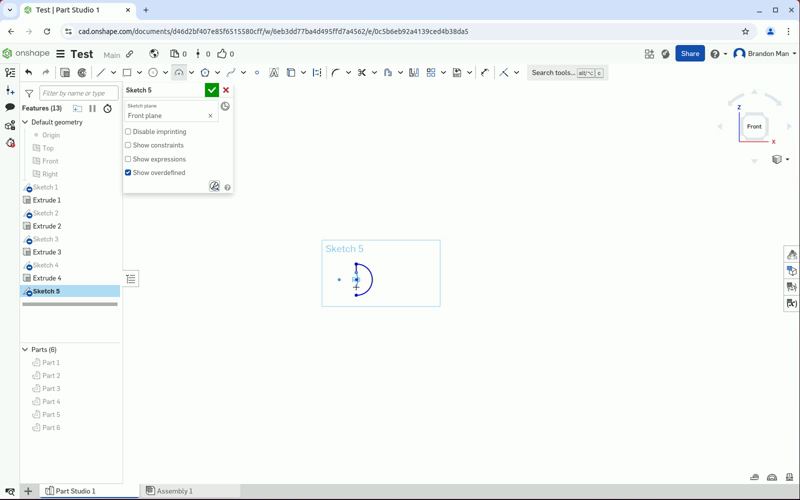
scroll(-6)
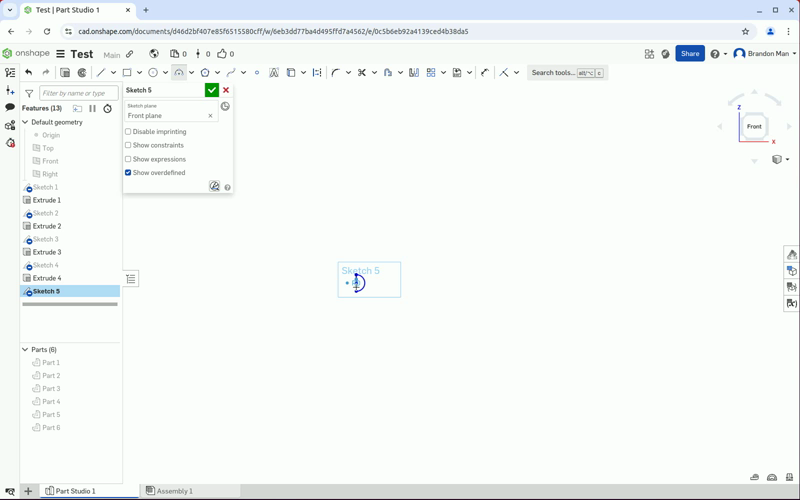
mouse_move(360, 282)
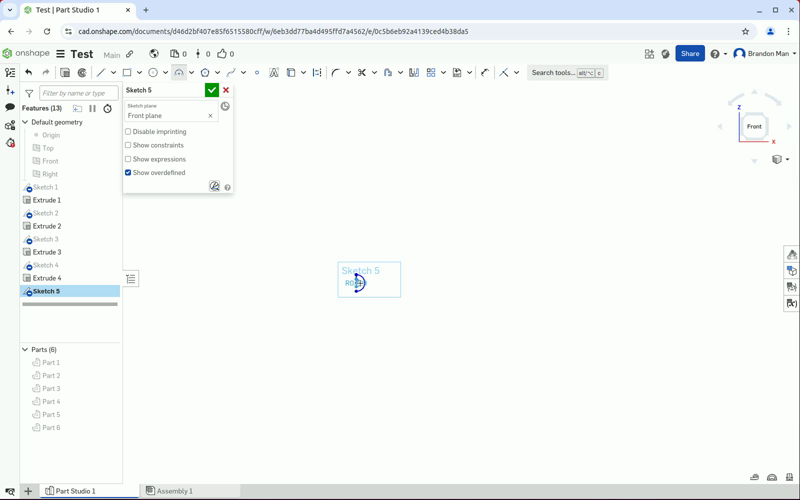
scroll(6)
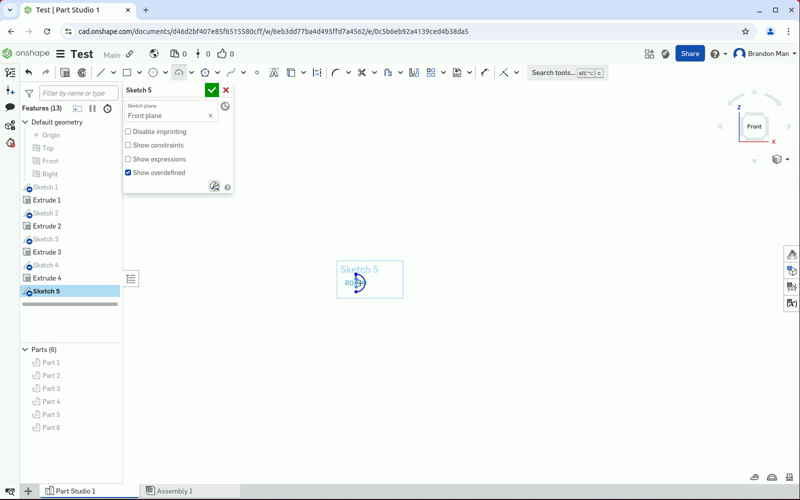
scroll(6)
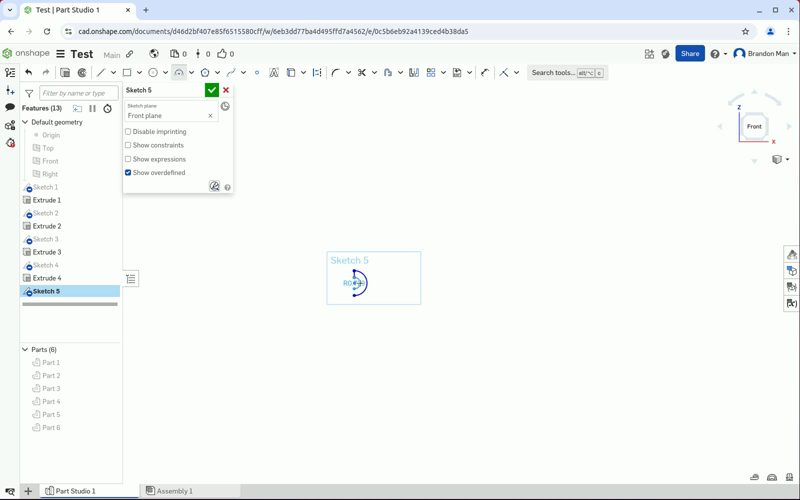
scroll(6)
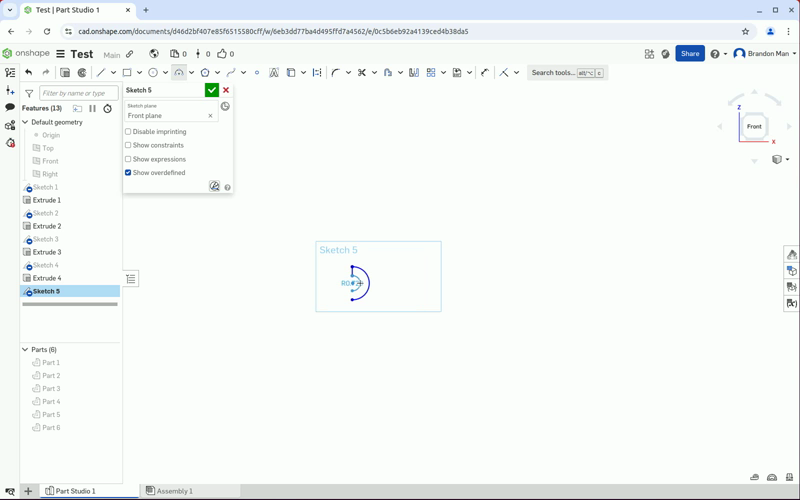
scroll(6)
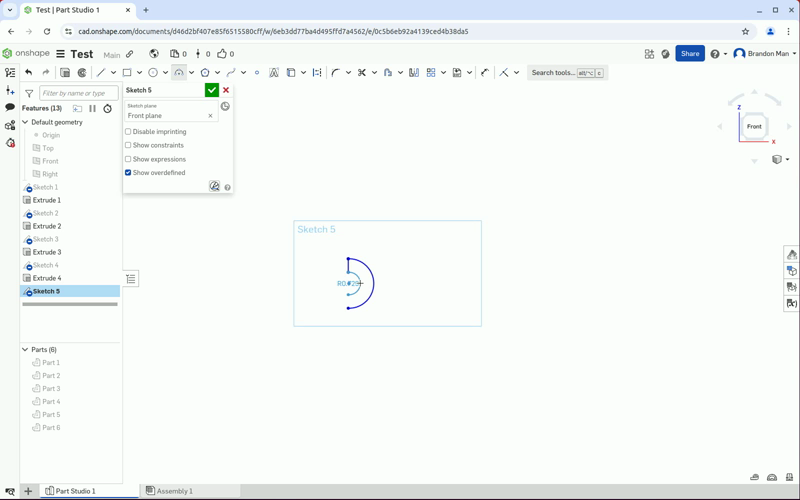
scroll(6)
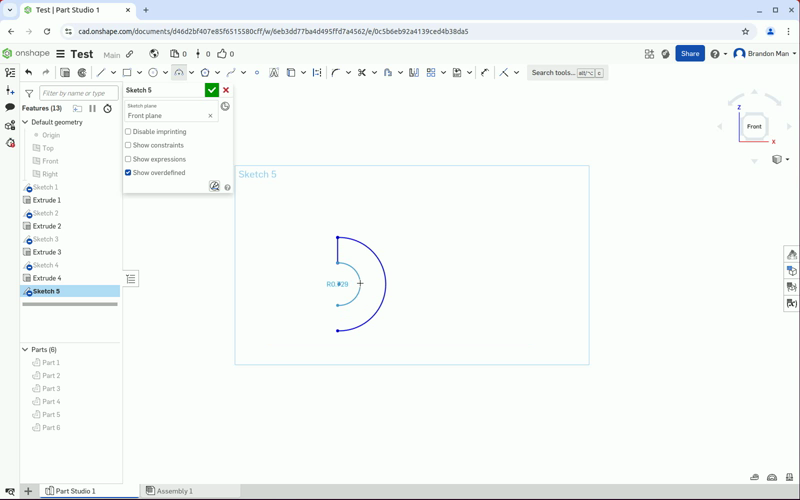
scroll(6)
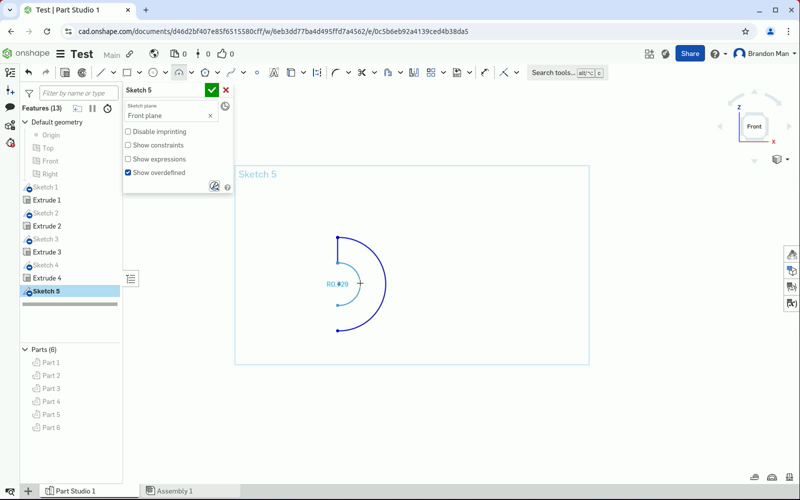
scroll(6)
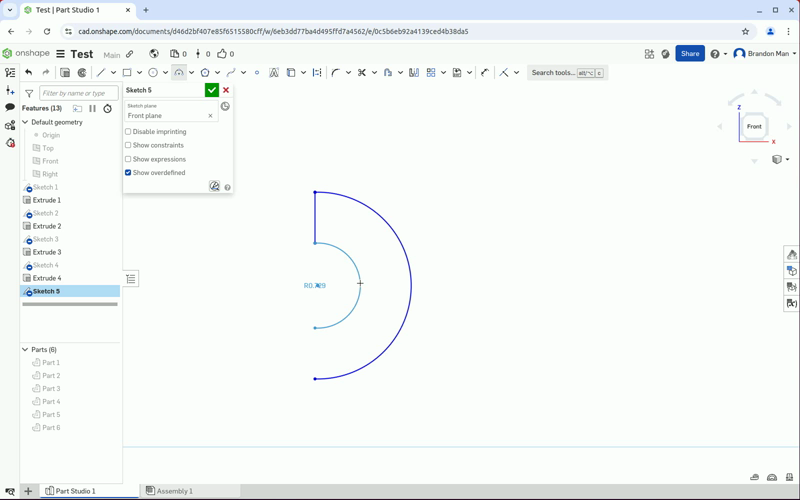
click(360, 282)
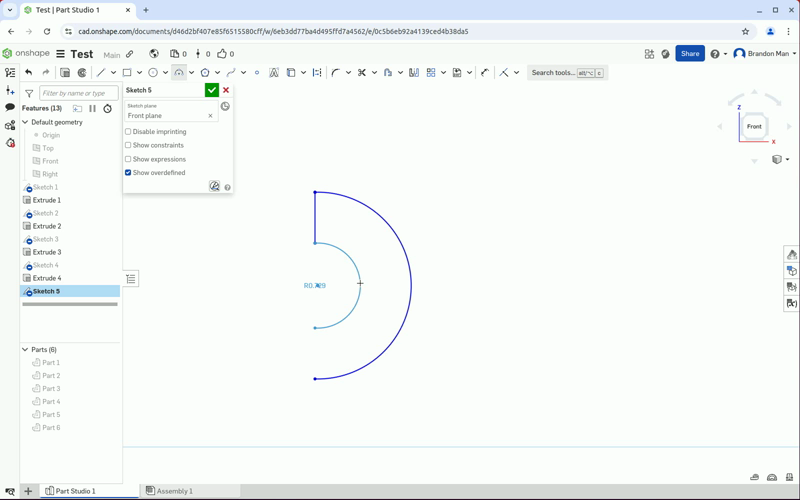
scroll(-6)
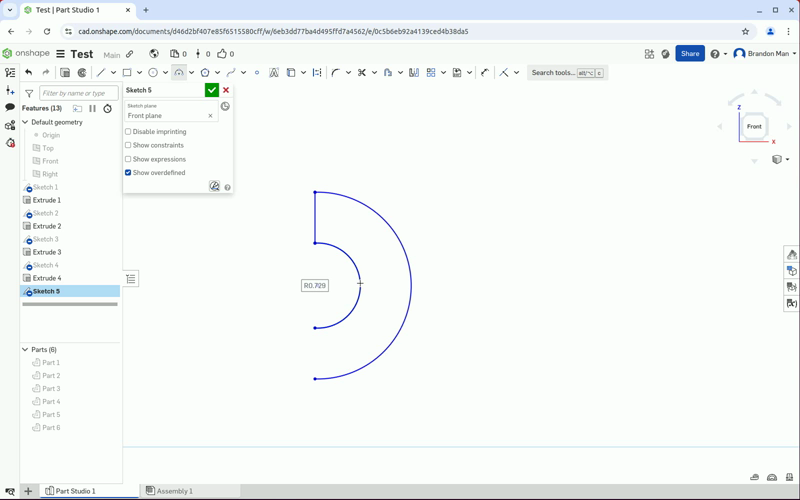
scroll(-6)
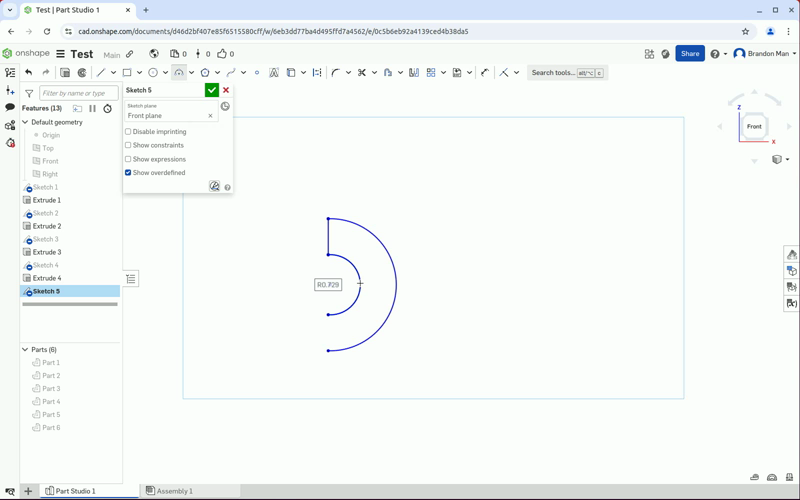
scroll(-6)
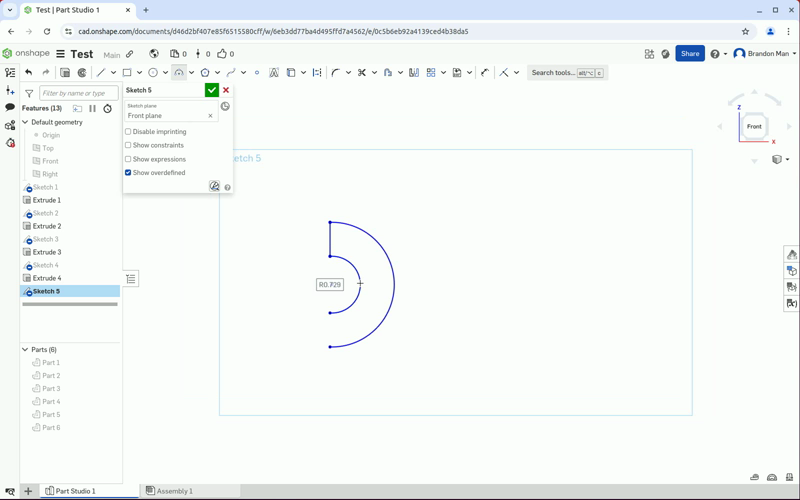
scroll(-6)
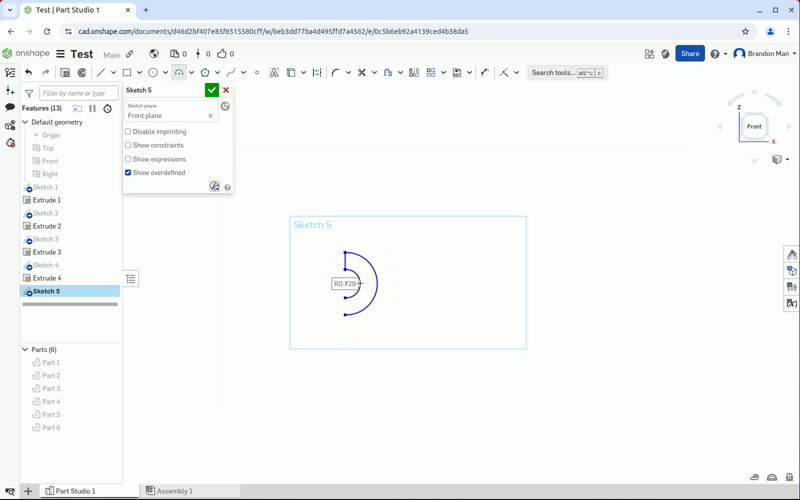
scroll(-6)
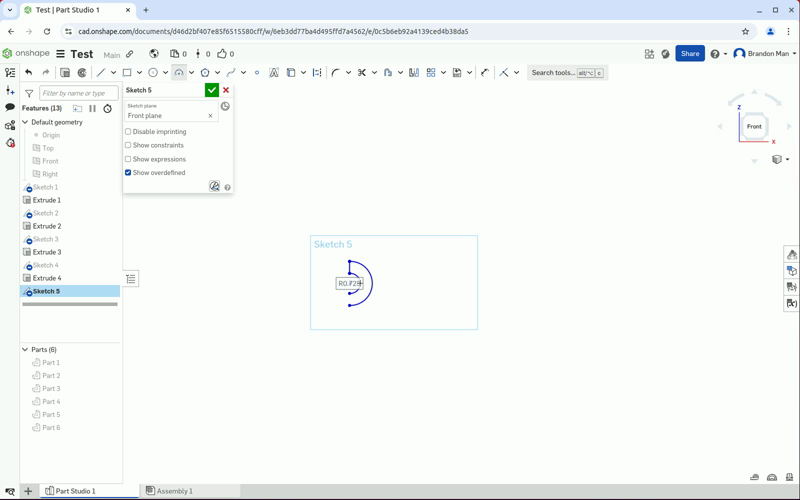
scroll(-6)
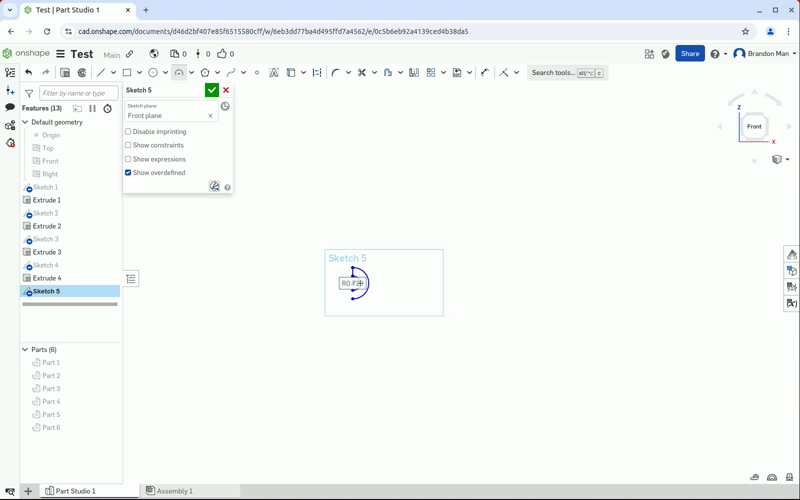
scroll(-6)
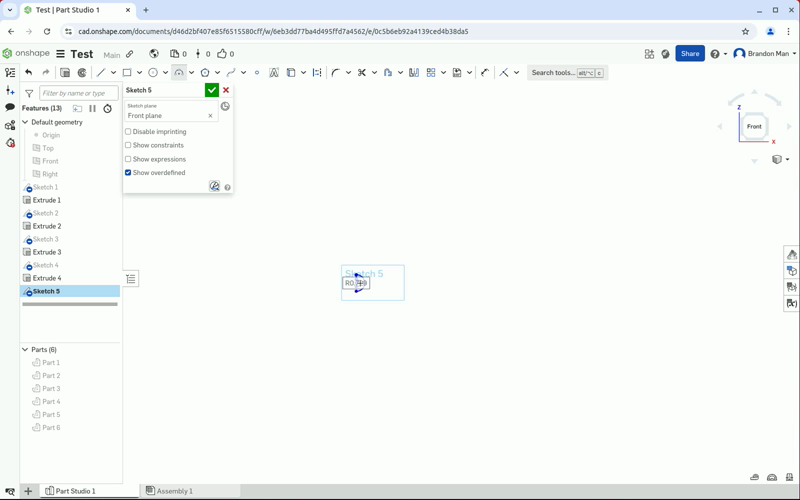
key_up(shift)
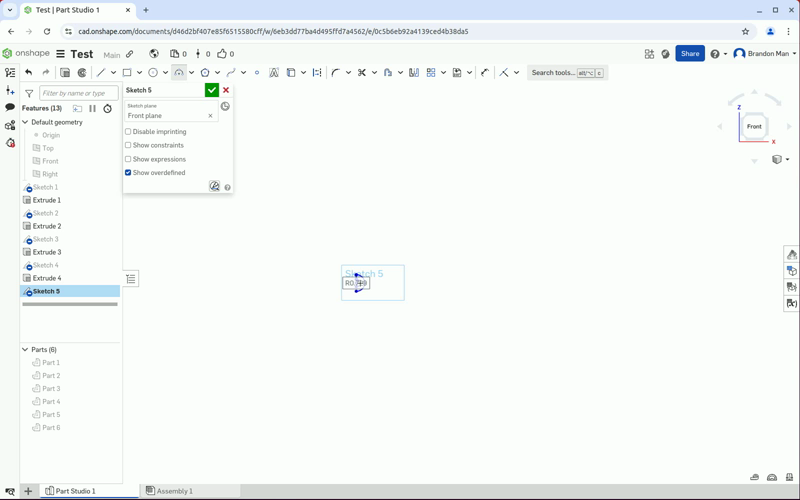
key(esc)
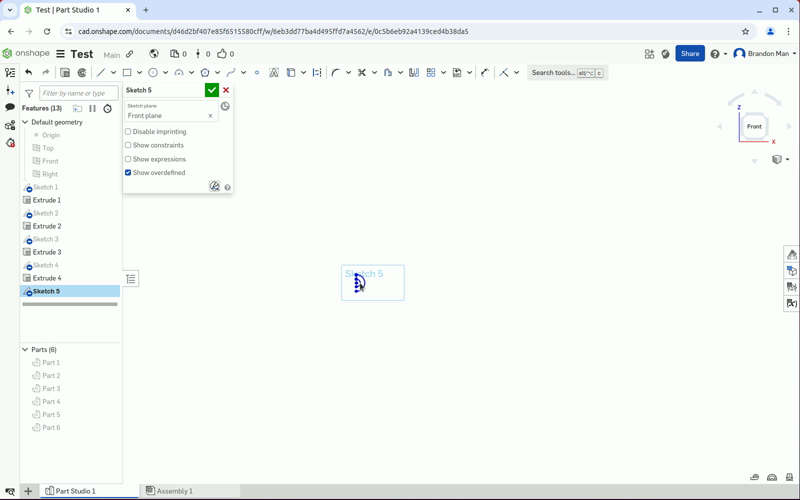
key(l)
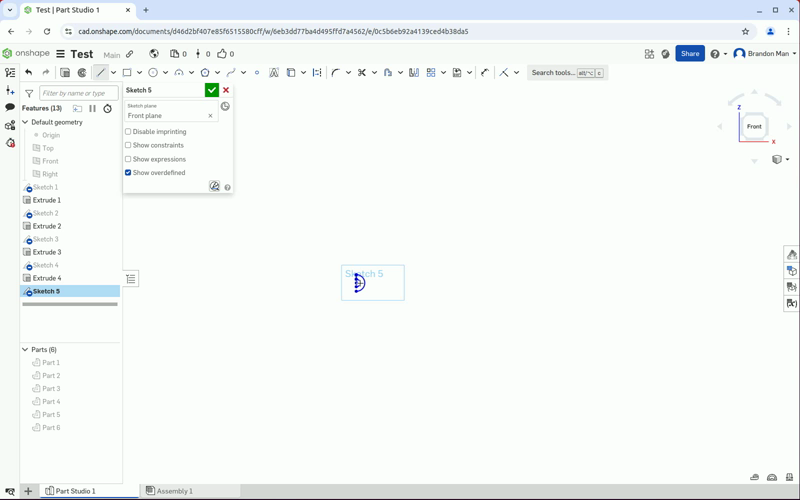
mouse_move(356, 286)
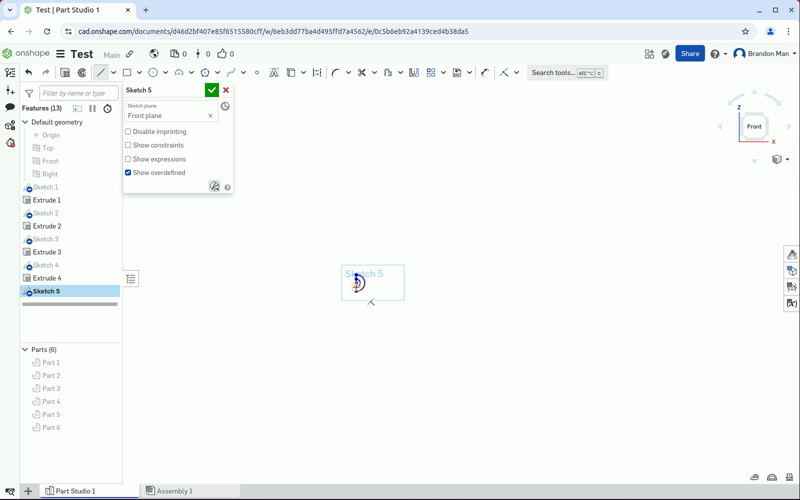
scroll(6)
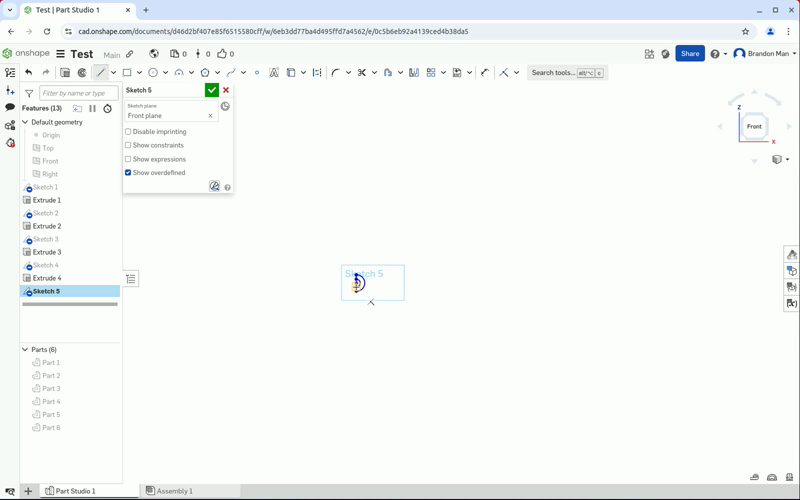
scroll(6)
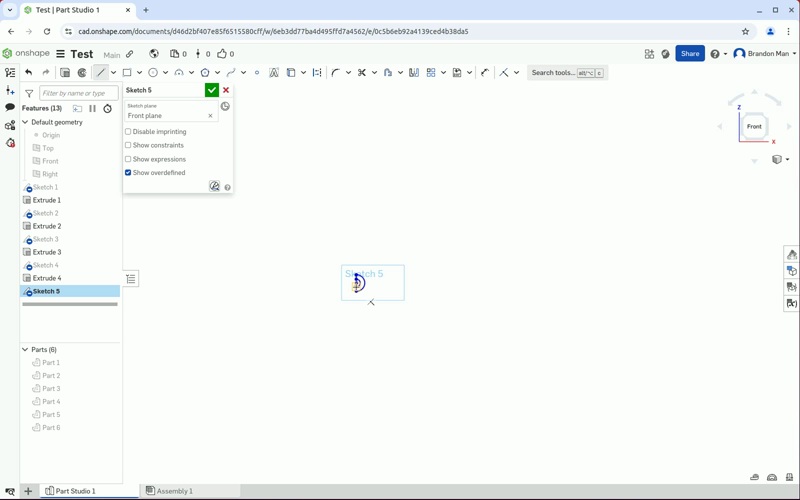
scroll(6)
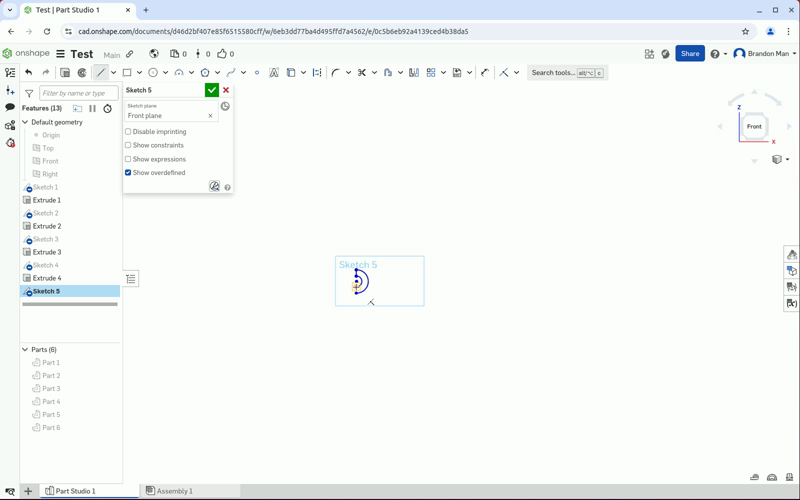
scroll(6)
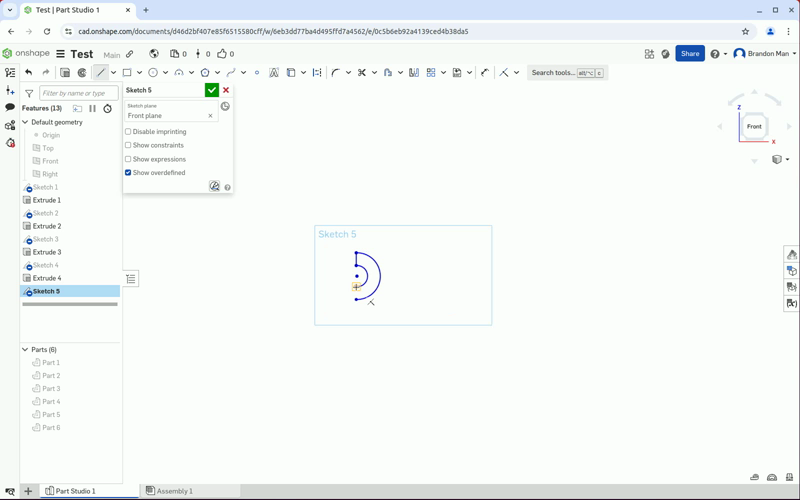
scroll(6)
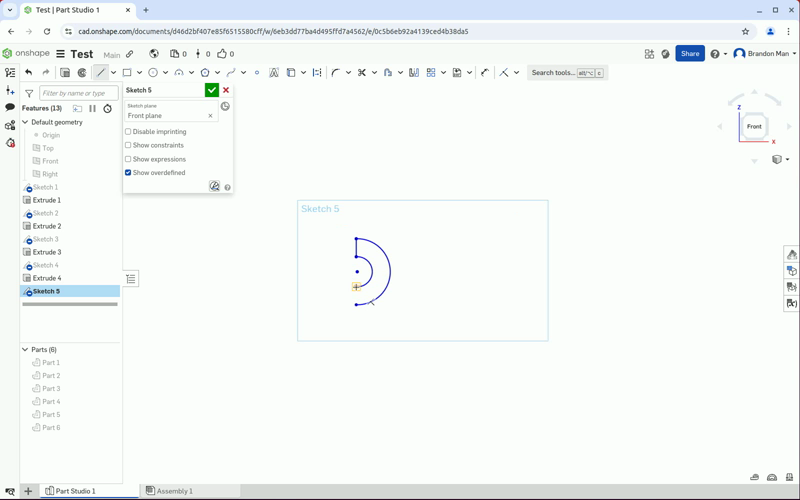
scroll(6)
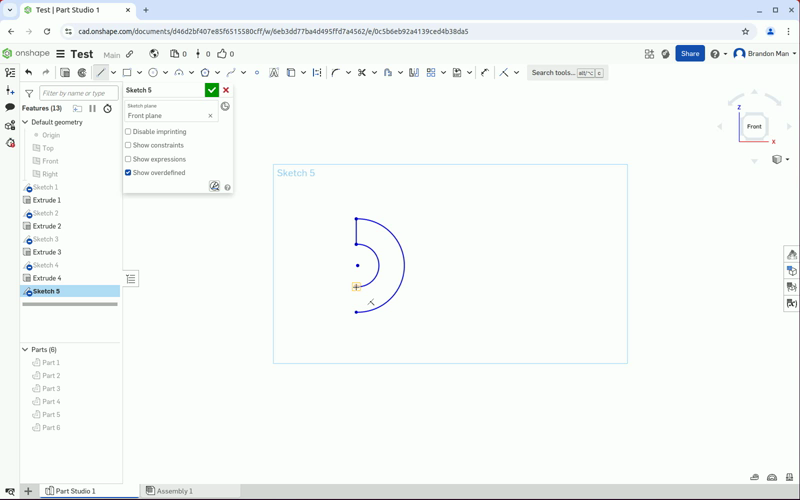
scroll(6)
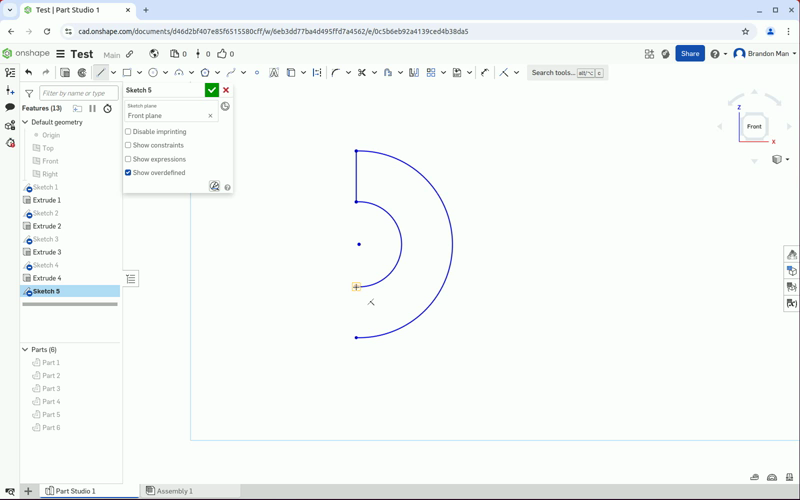
click(356, 286)
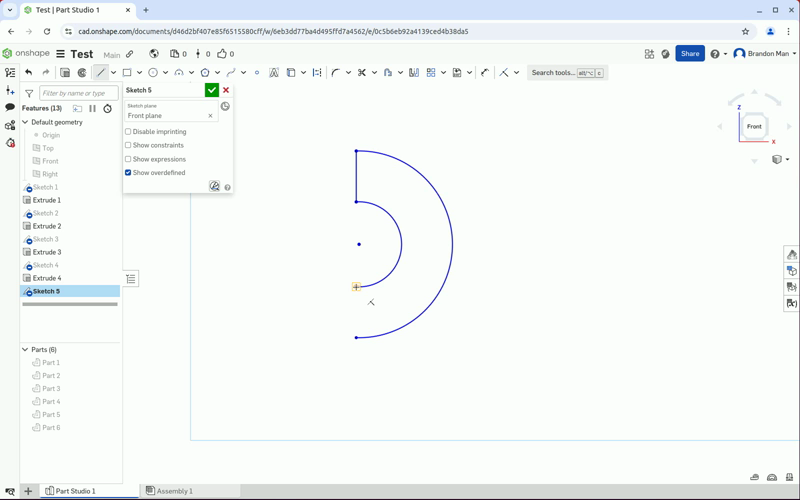
scroll(-6)
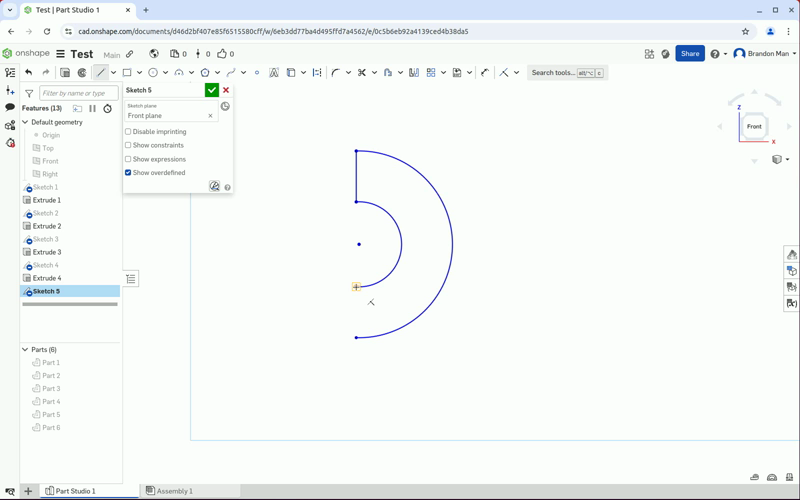
scroll(-6)
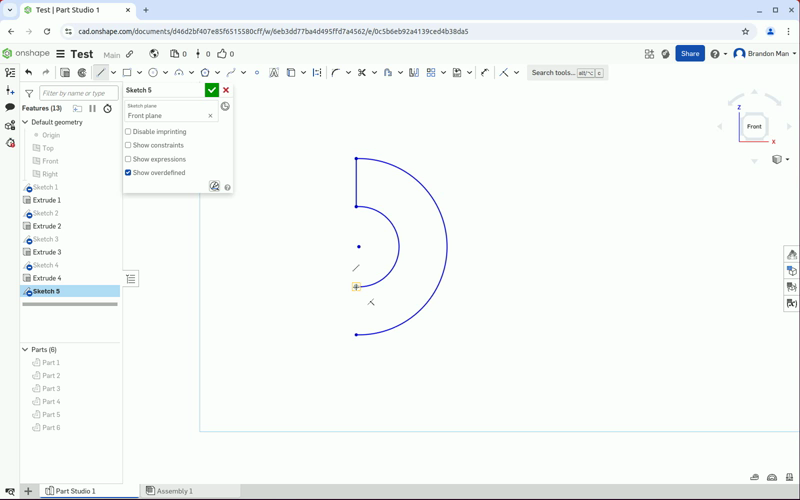
scroll(-6)
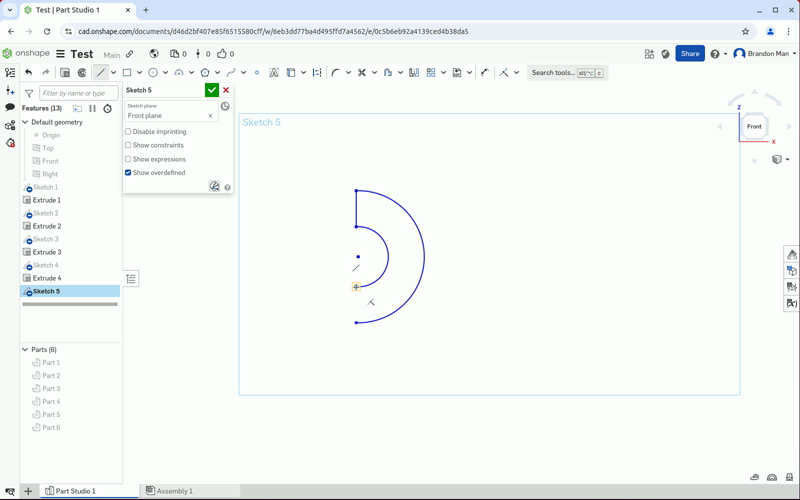
scroll(-6)
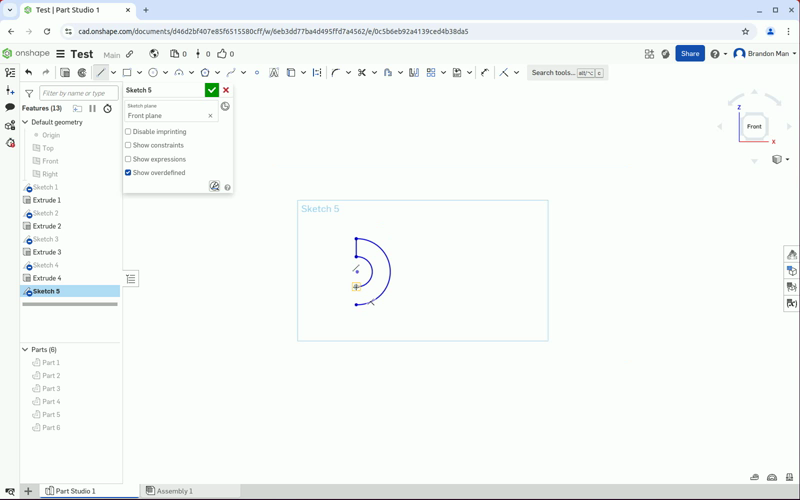
scroll(-6)
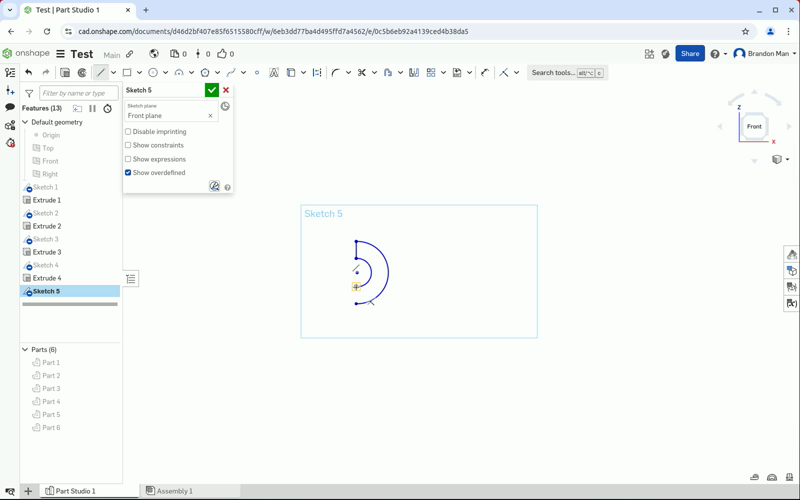
scroll(-6)
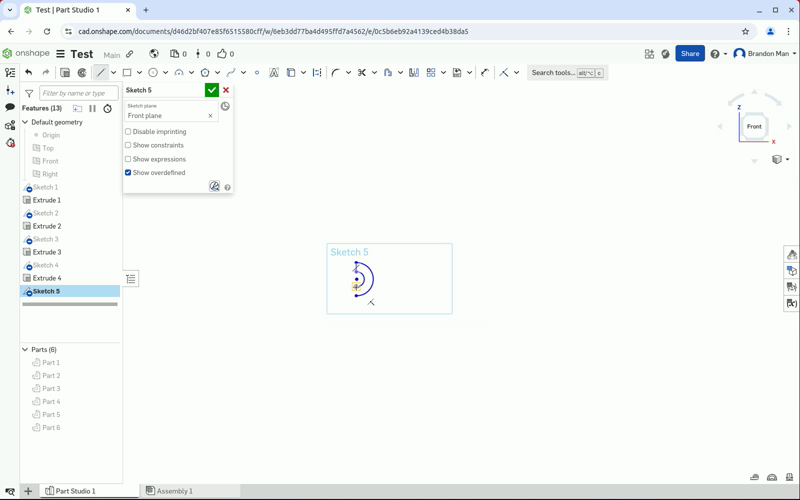
scroll(-6)
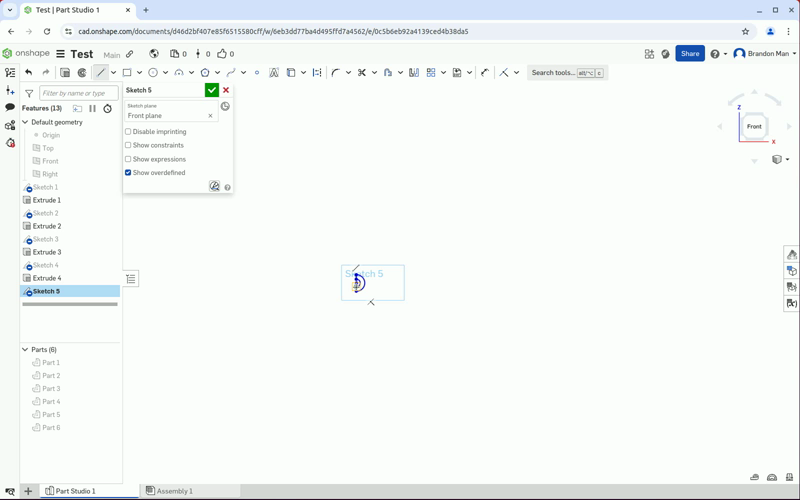
mouse_move(386, 286)
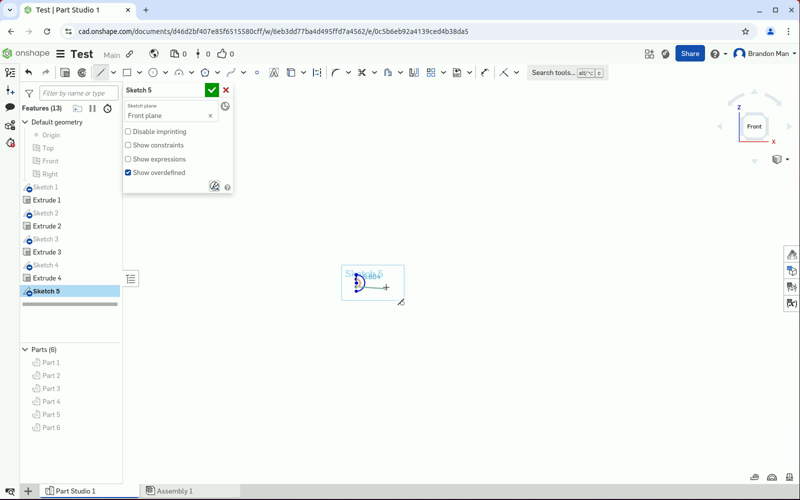
key_down(shift)
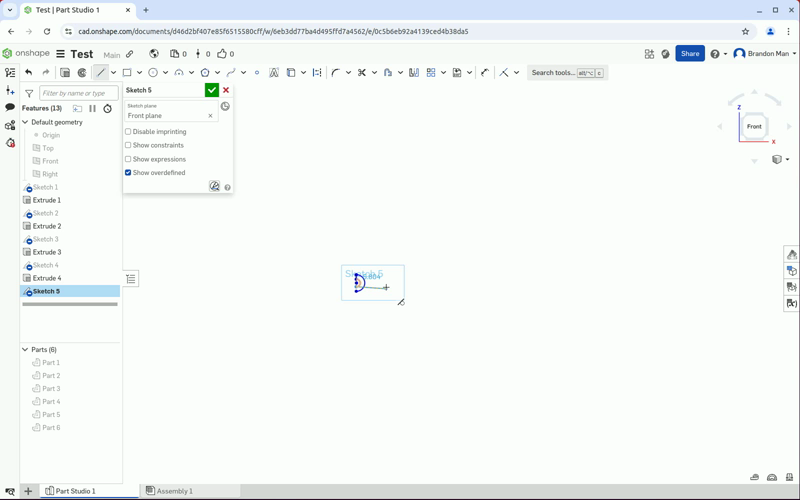
mouse_move(356, 291)
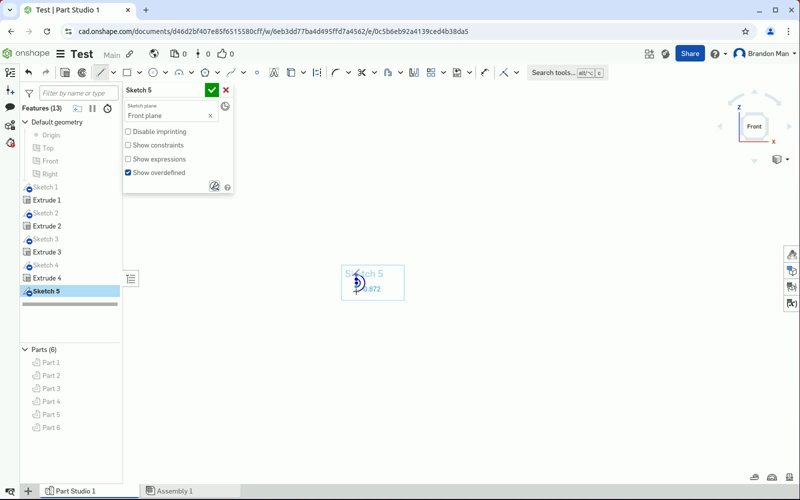
scroll(6)
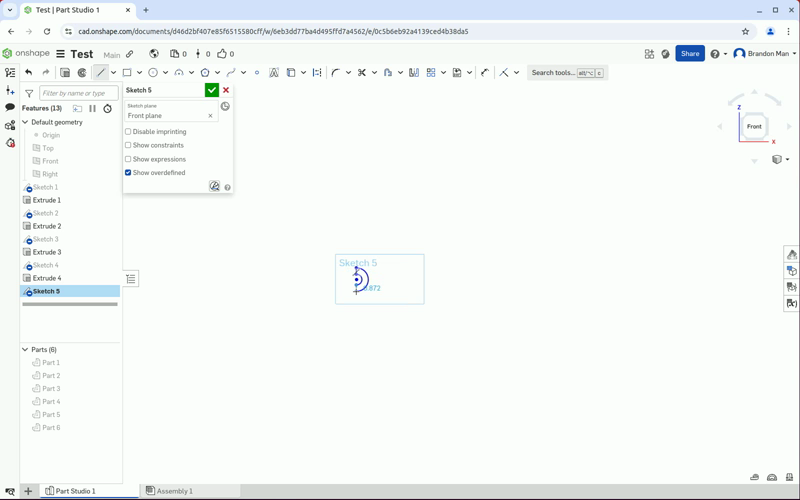
scroll(6)
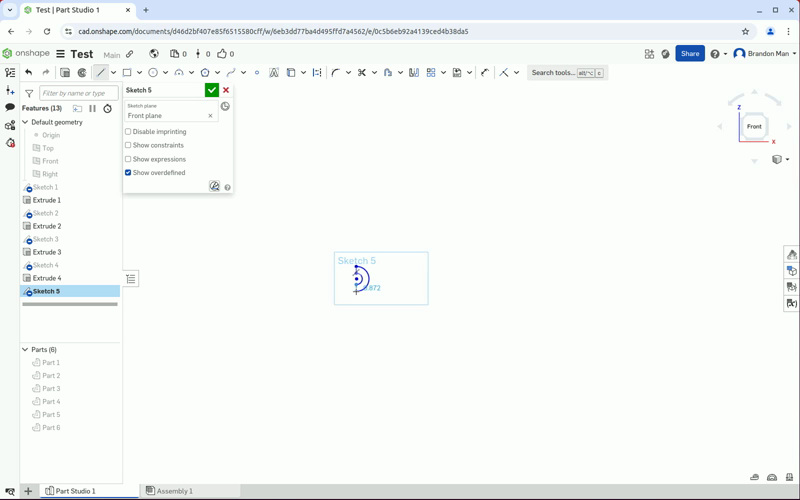
scroll(6)
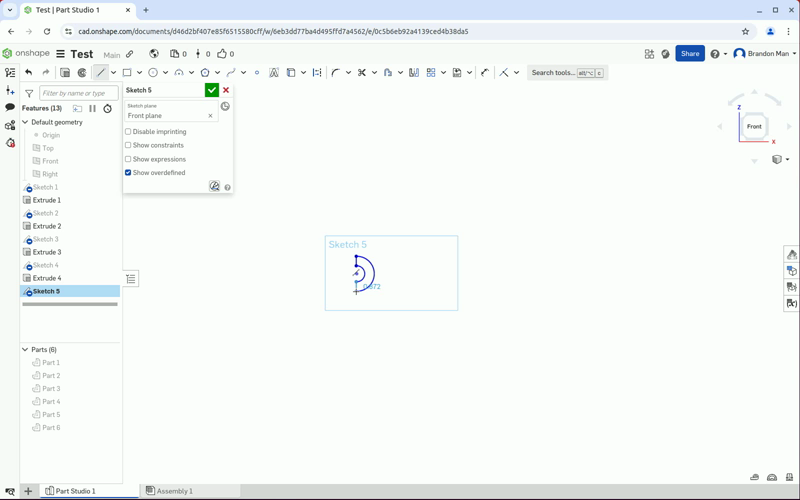
scroll(6)
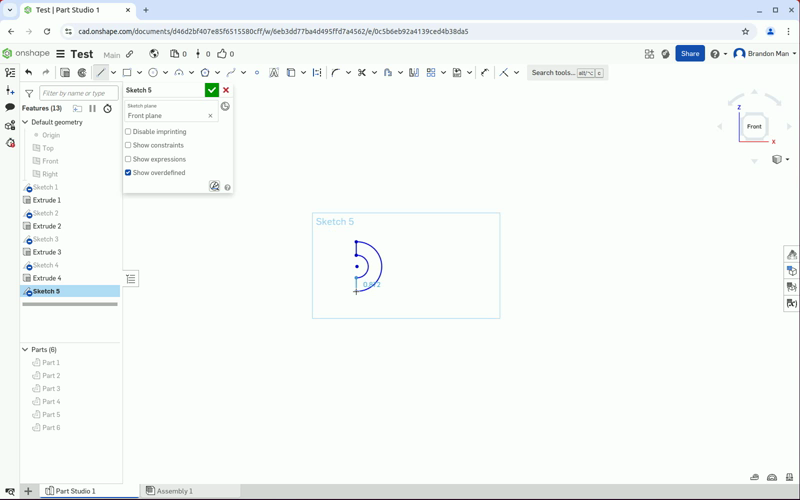
scroll(6)
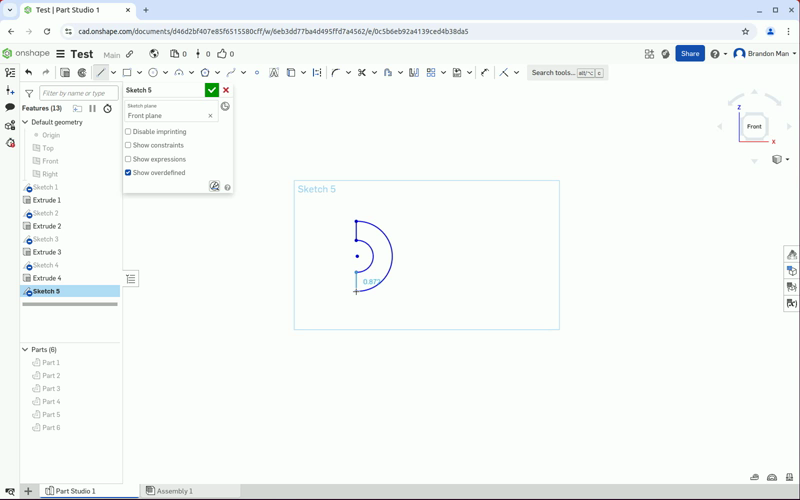
scroll(6)
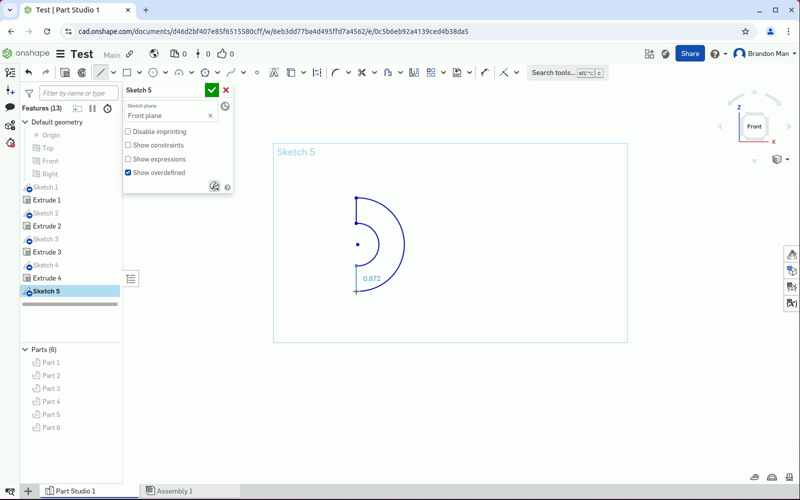
scroll(6)
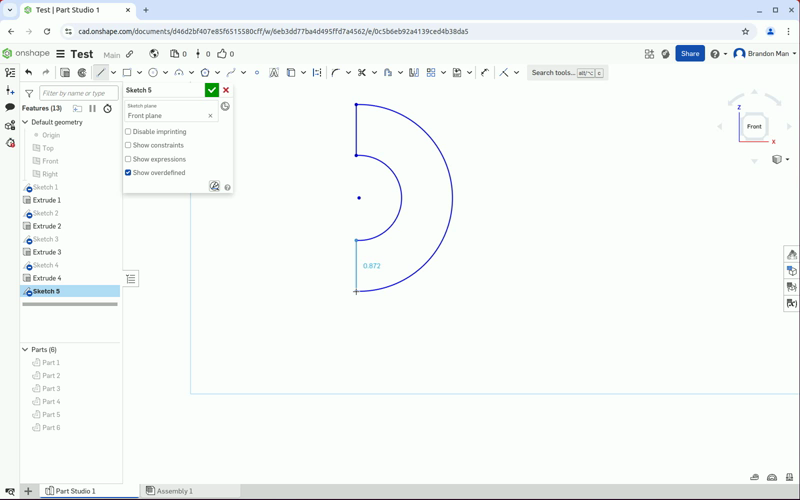
key_up(shift)
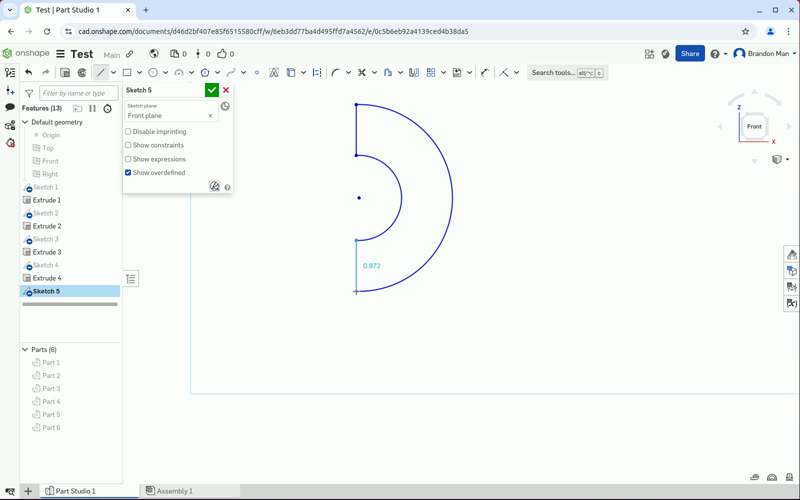
click(356, 291)
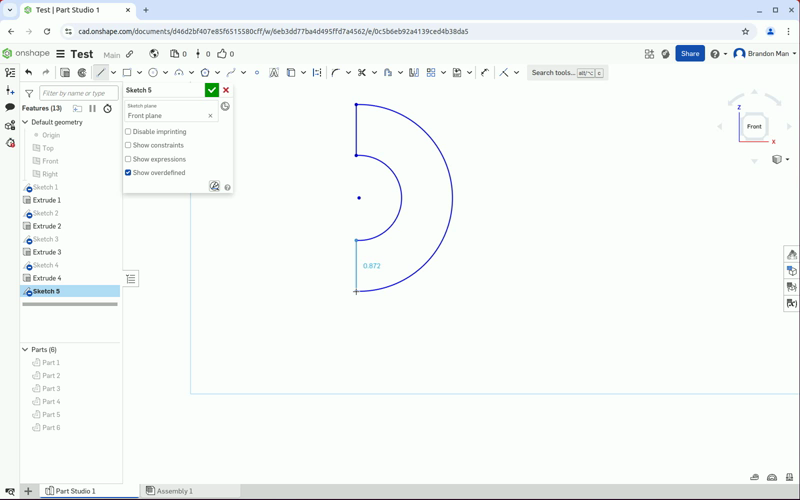
scroll(-6)
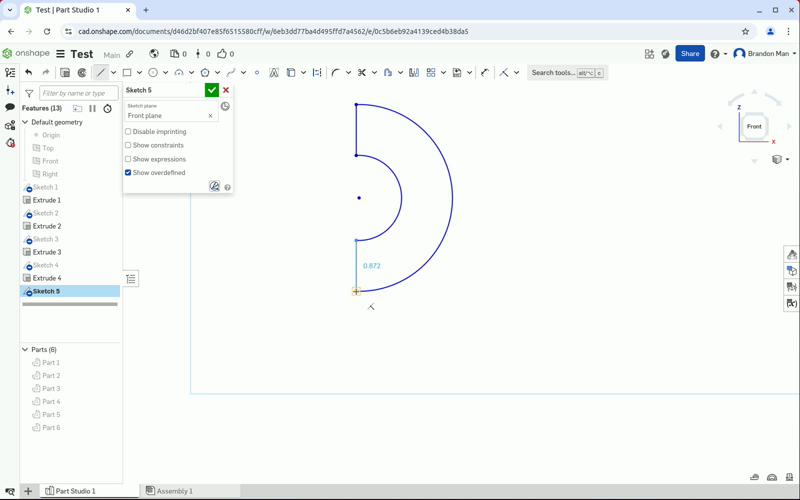
scroll(-6)
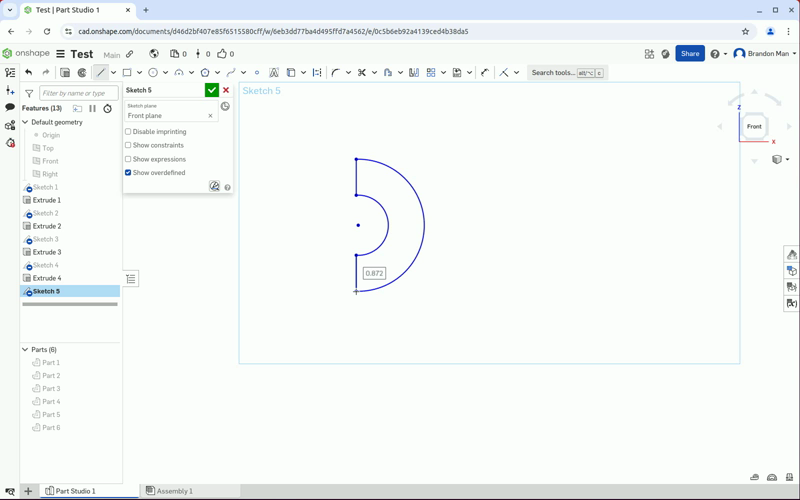
scroll(-6)
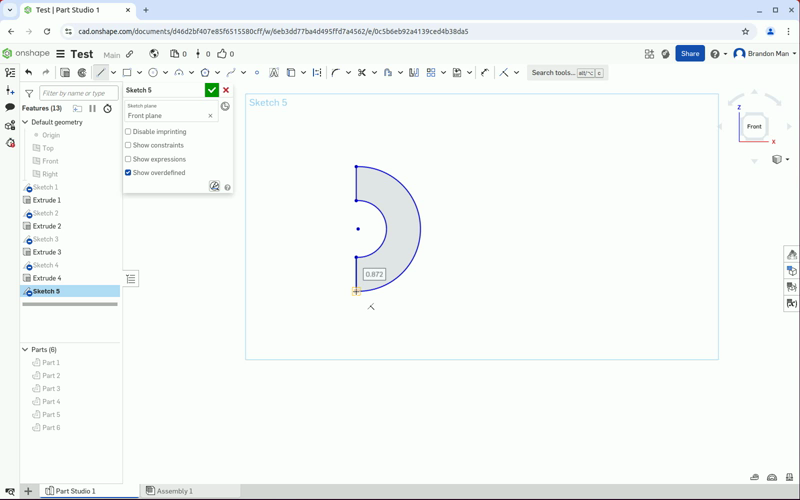
scroll(-6)
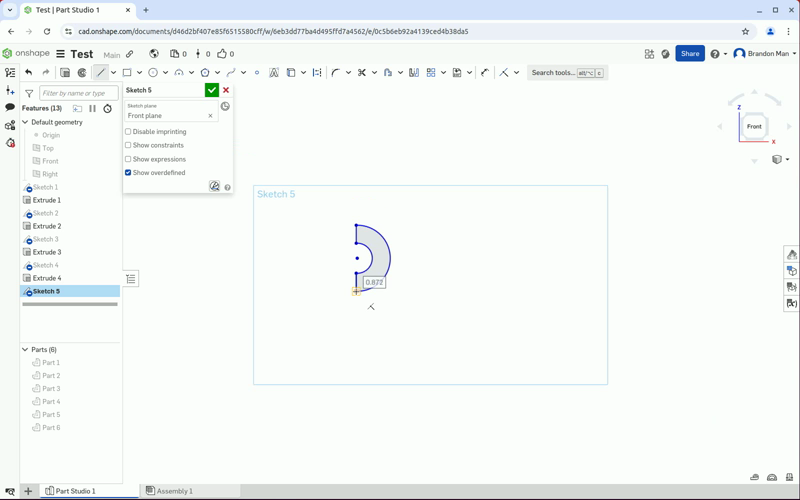
scroll(-6)
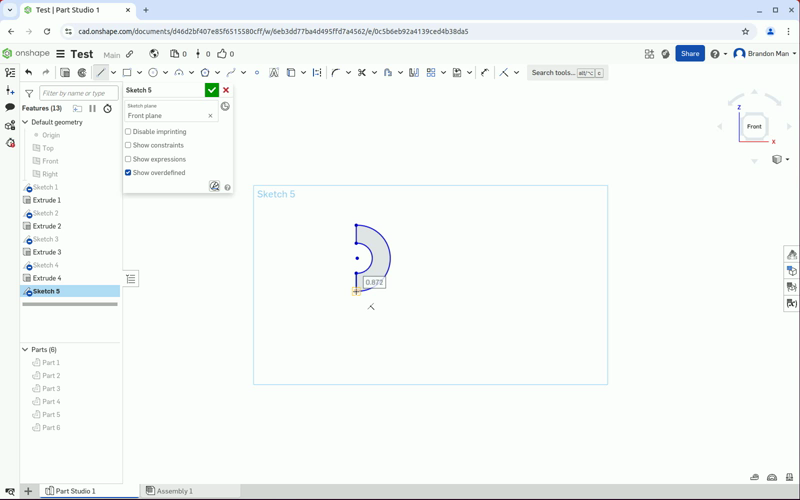
scroll(-6)
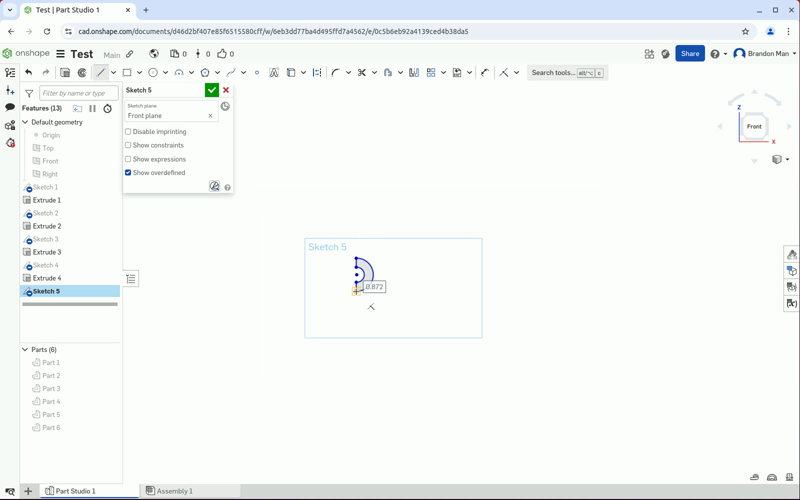
scroll(-6)
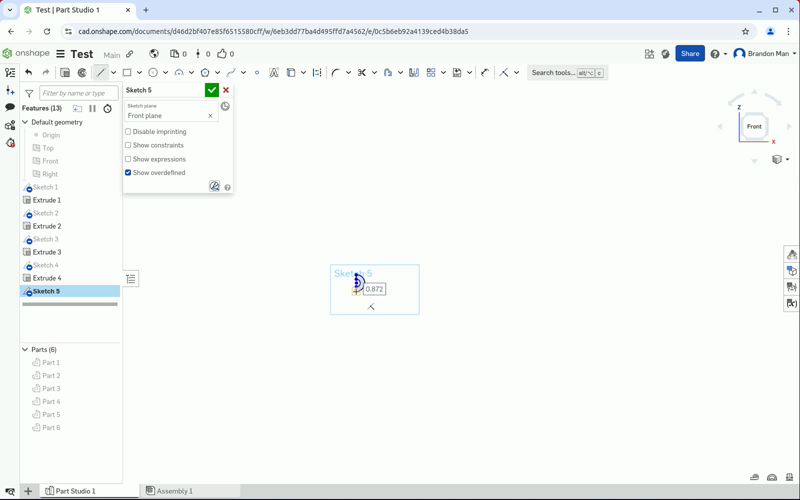
key(esc)
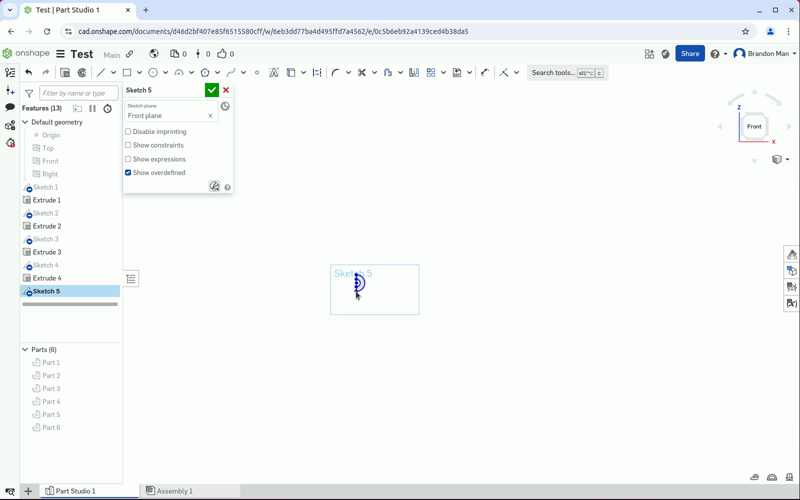
mouse_move(359, 288)
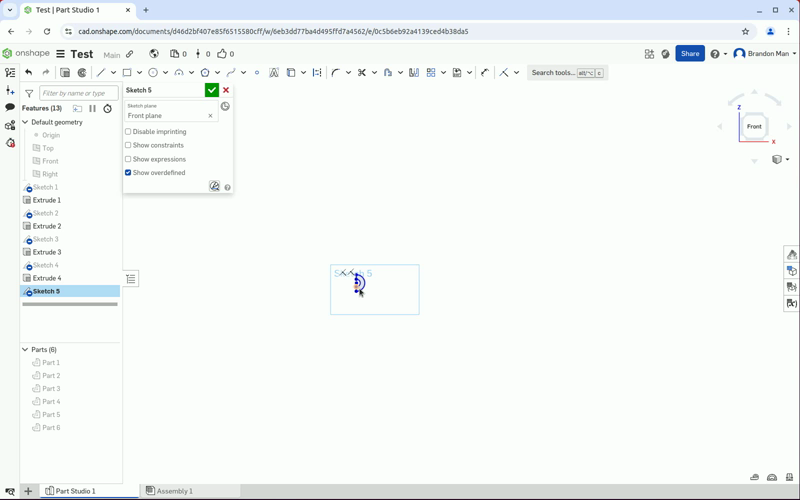
scroll(6)
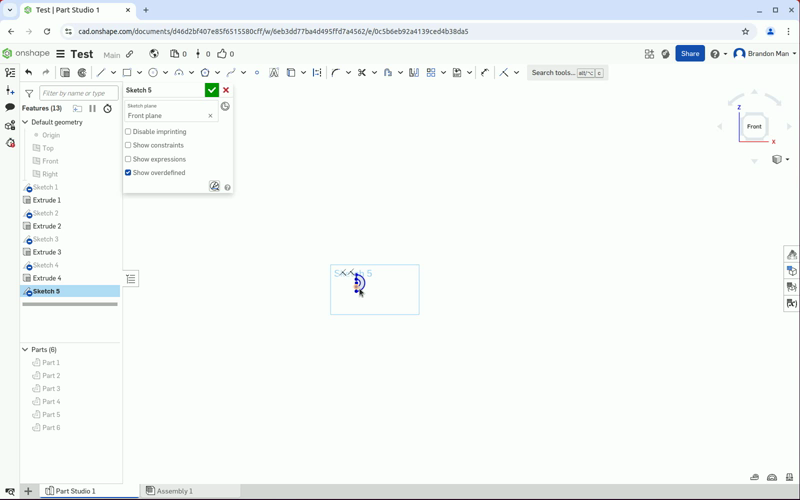
scroll(6)
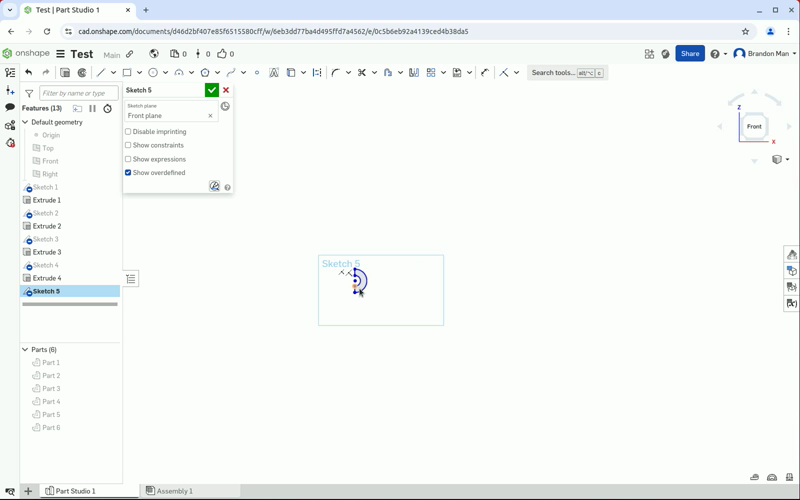
scroll(6)
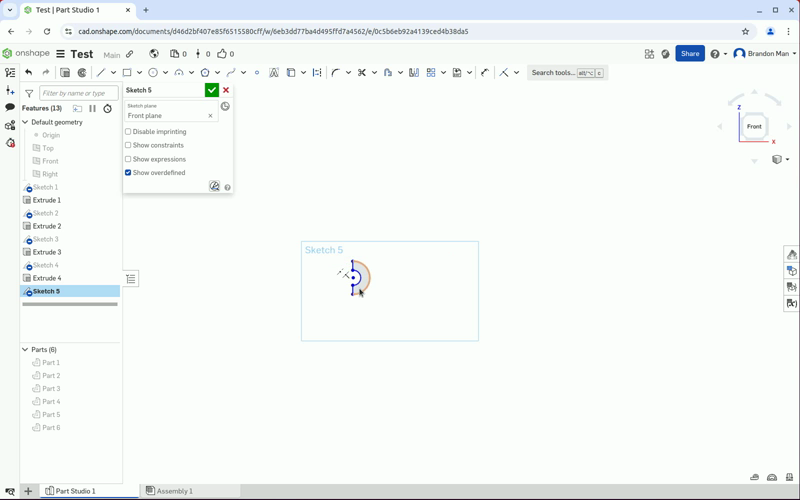
scroll(6)
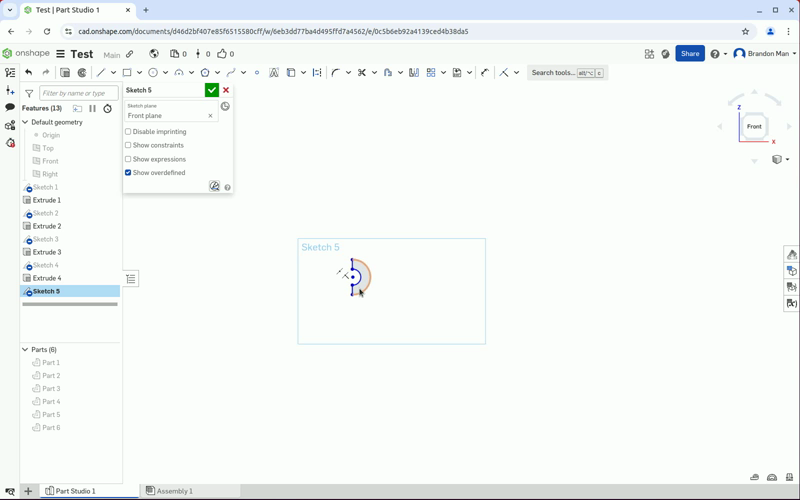
scroll(6)
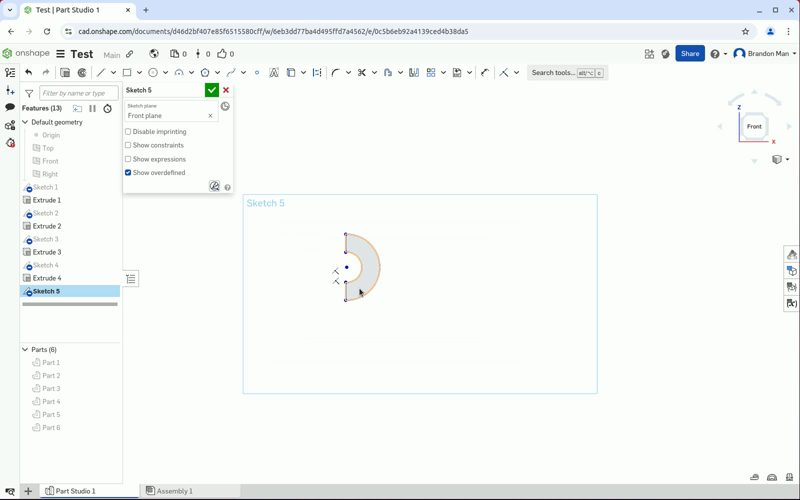
scroll(6)
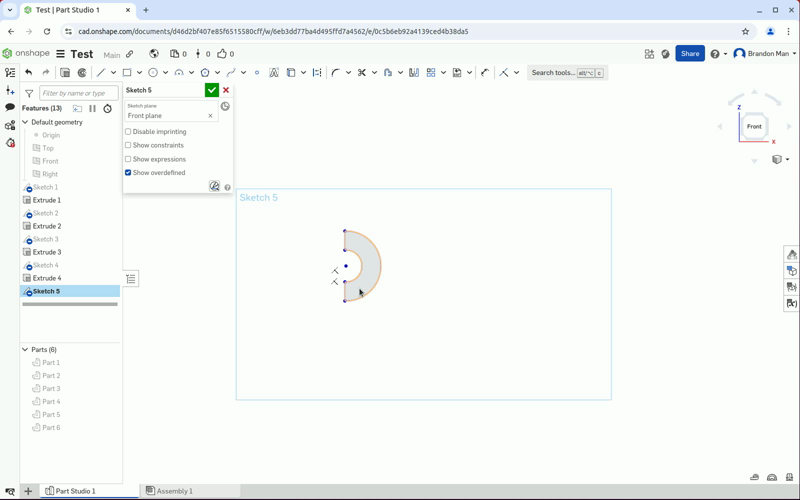
scroll(6)
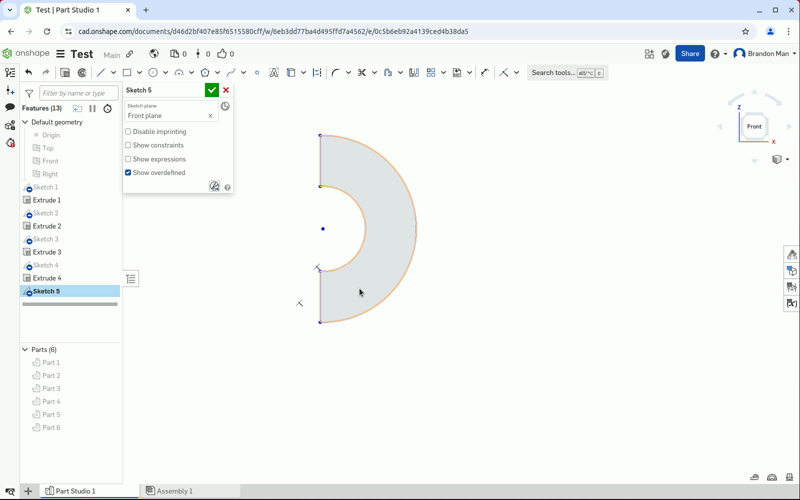
click(359, 288)
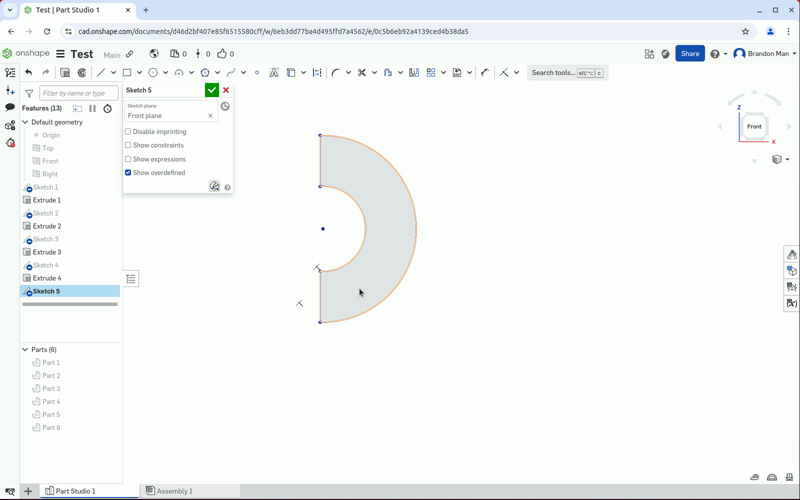
scroll(-6)
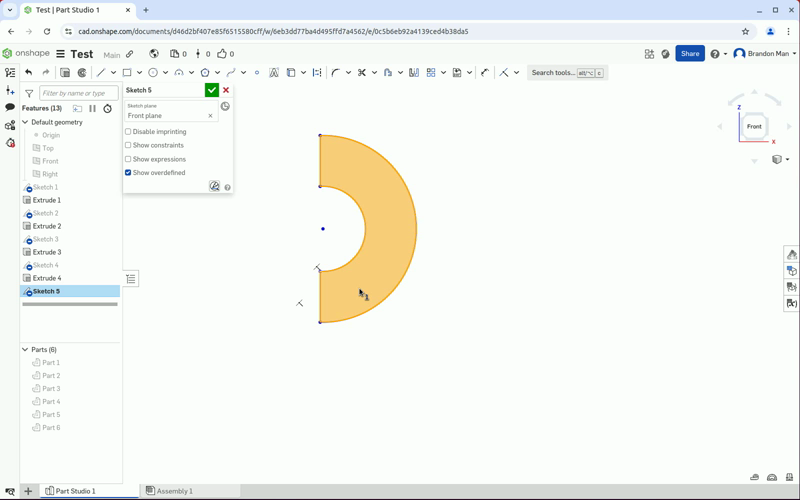
scroll(-6)
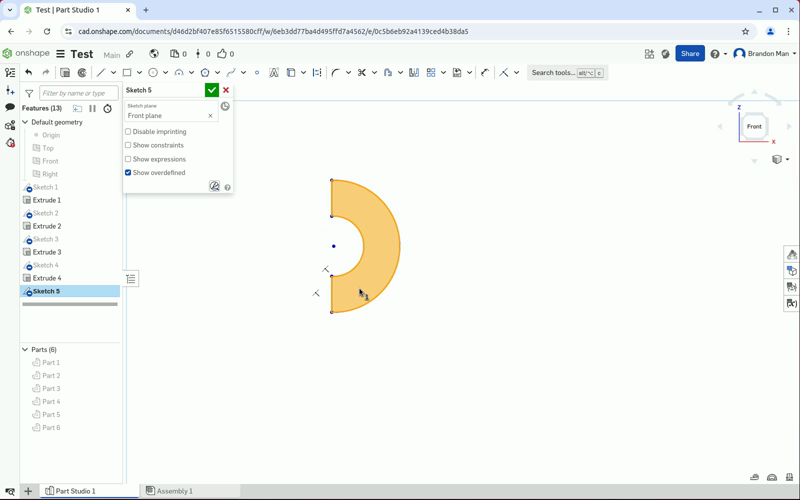
scroll(-6)
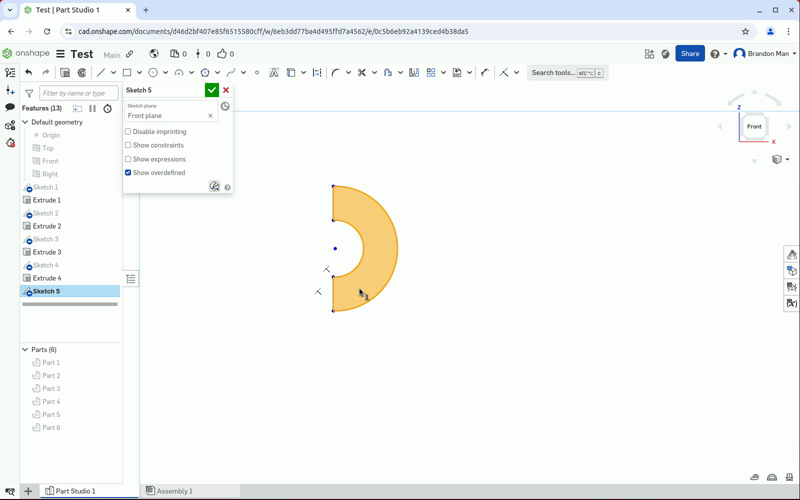
scroll(-6)
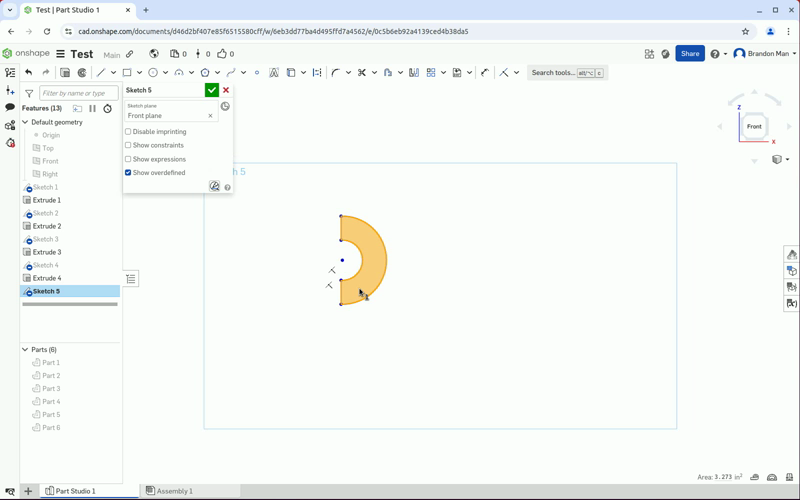
scroll(-6)
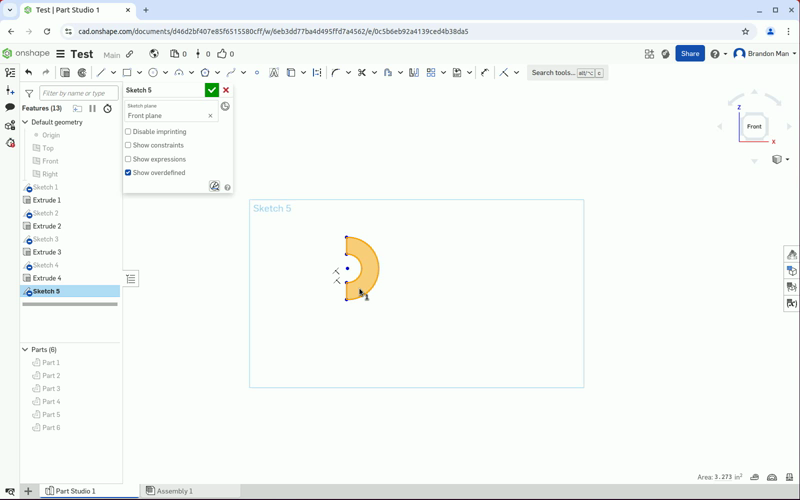
scroll(-6)
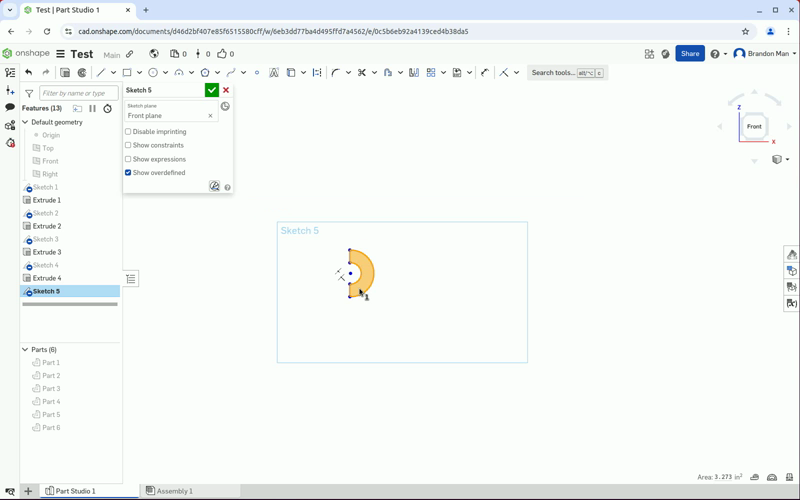
scroll(-6)
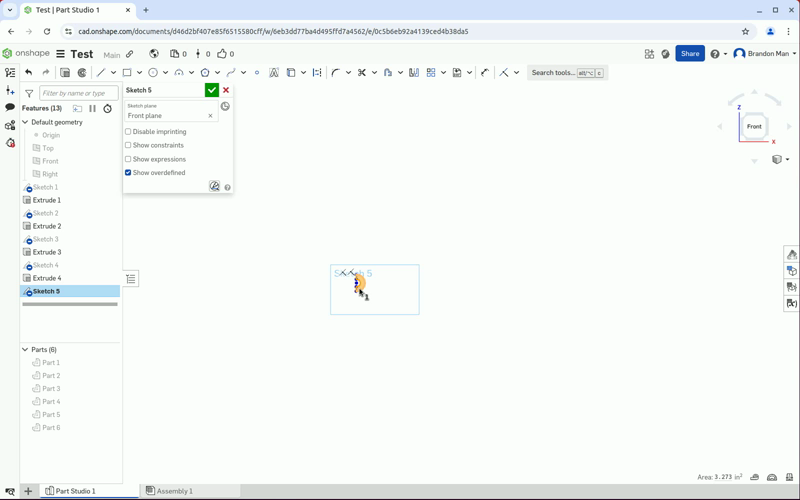
mouse_move(73, 352)
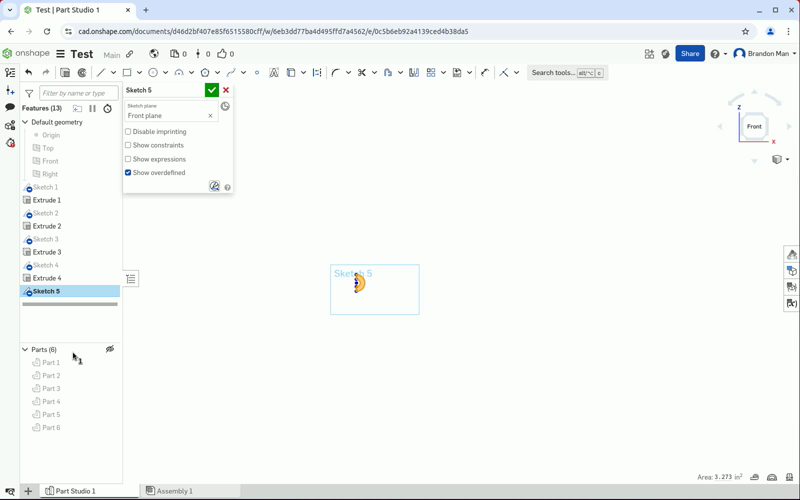
key(shift+y)
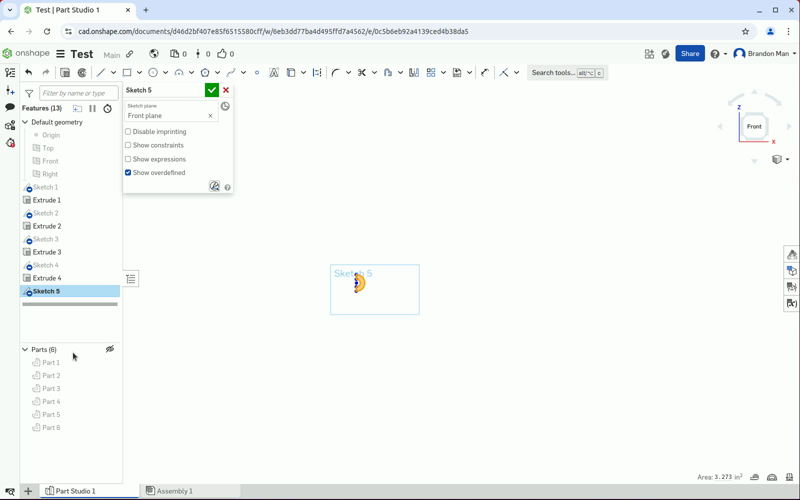
key(shift+e)
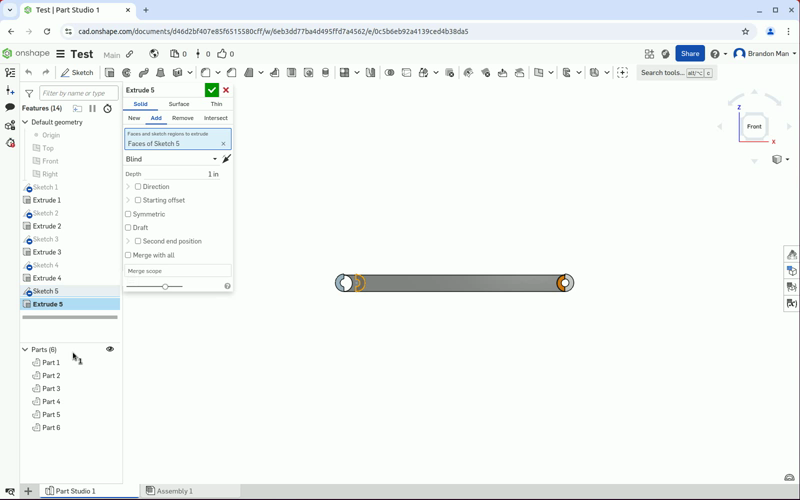
mouse_move(143, 106)
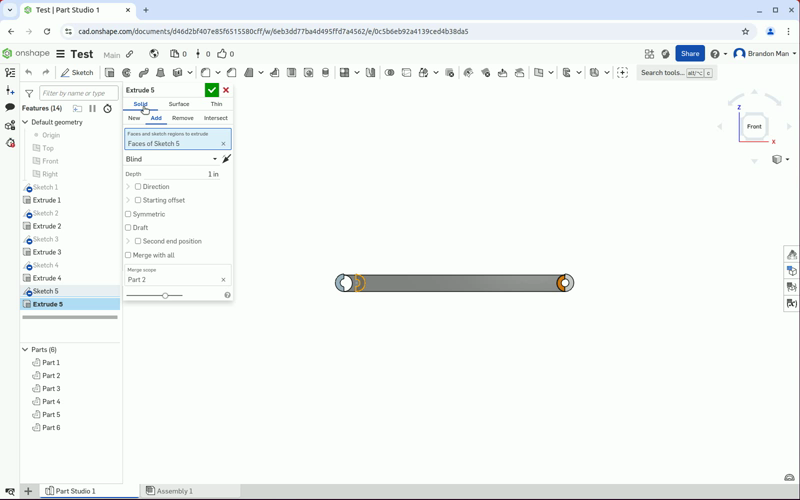
click(143, 106)
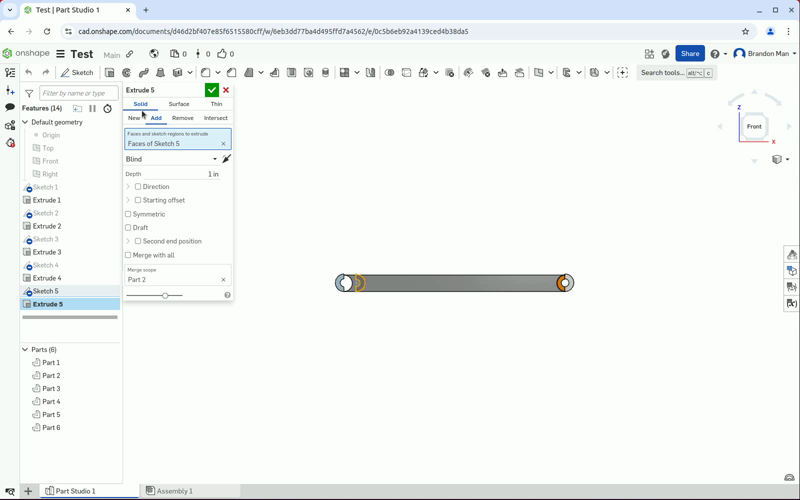
mouse_move(137, 120)
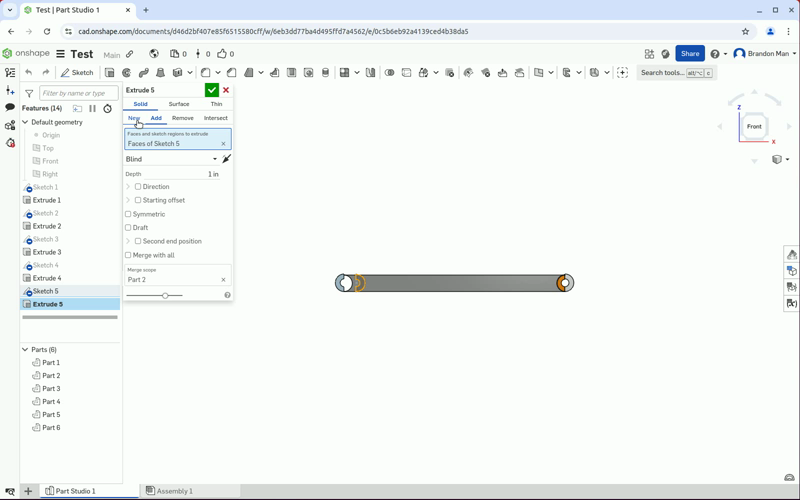
click(137, 120)
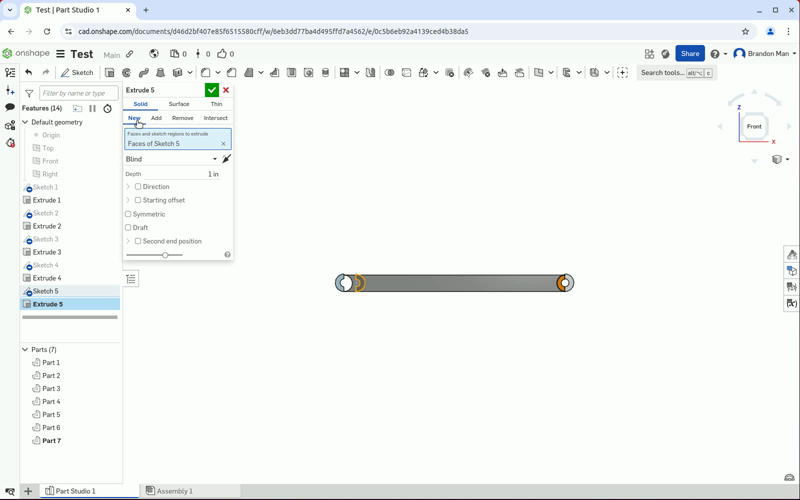
key(tab, 4)
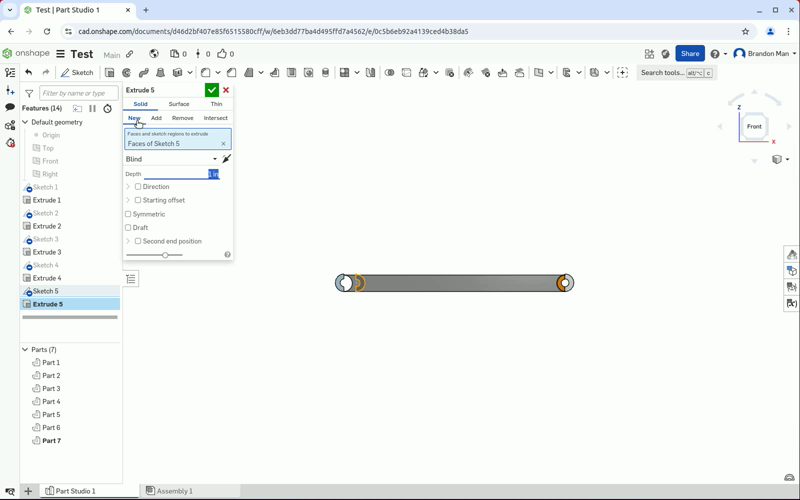
text(0.722)
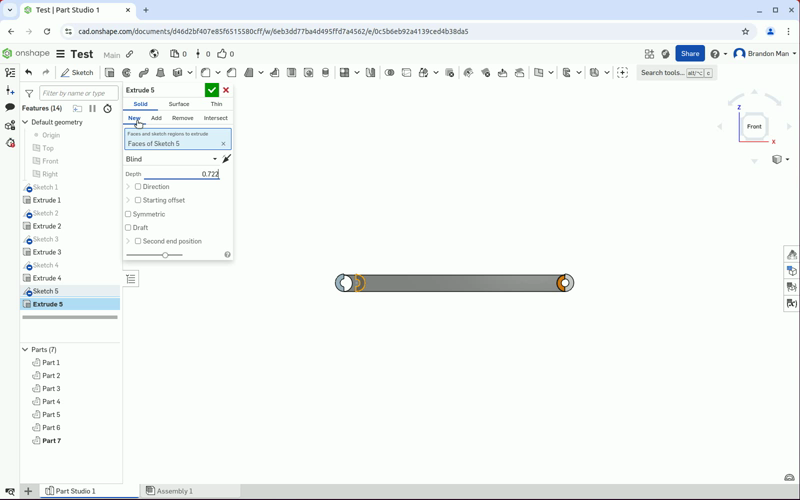
key(enter)
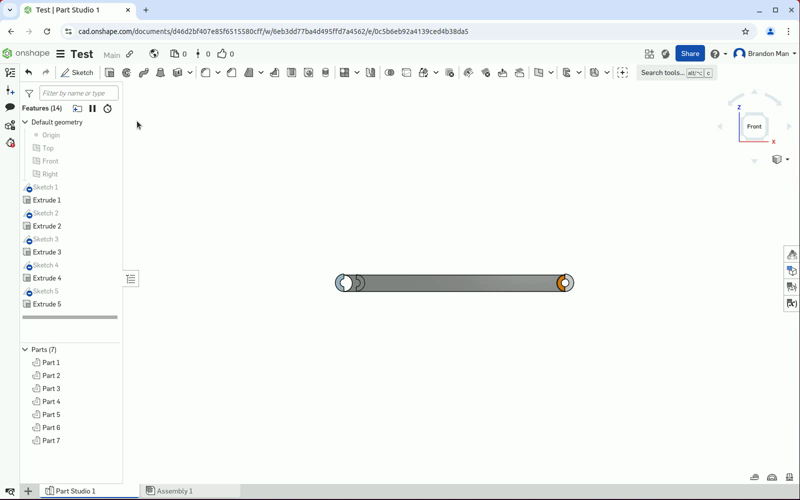
key(shift+h)
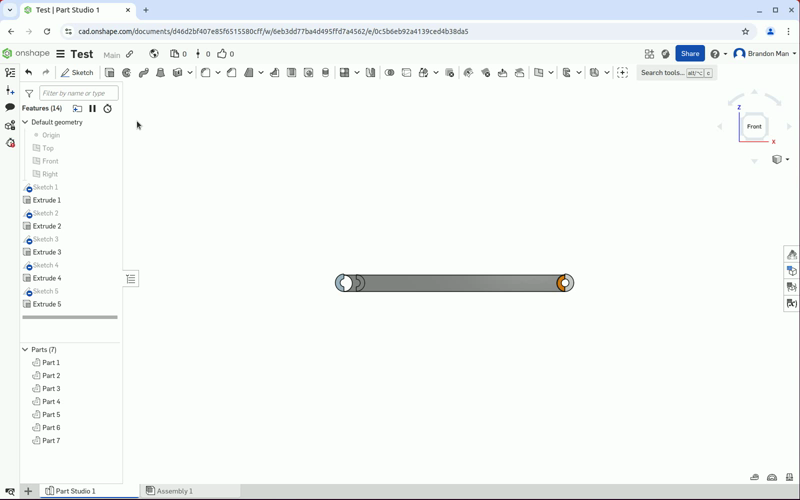
key(shift+h)
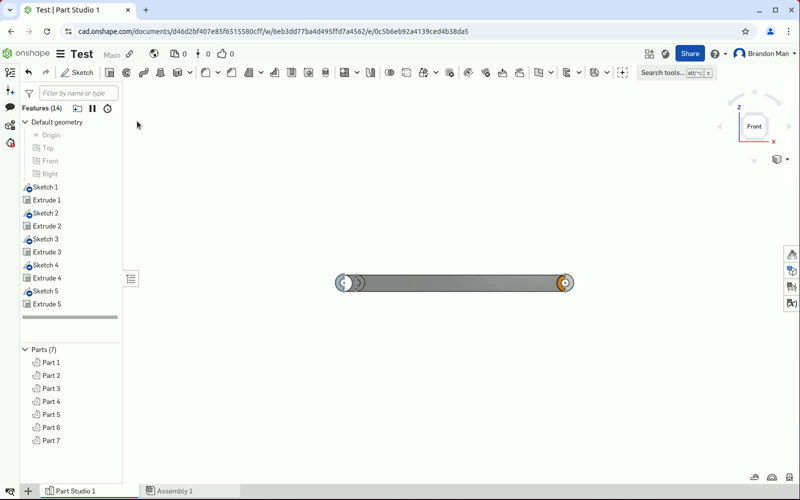
key(shift+7)
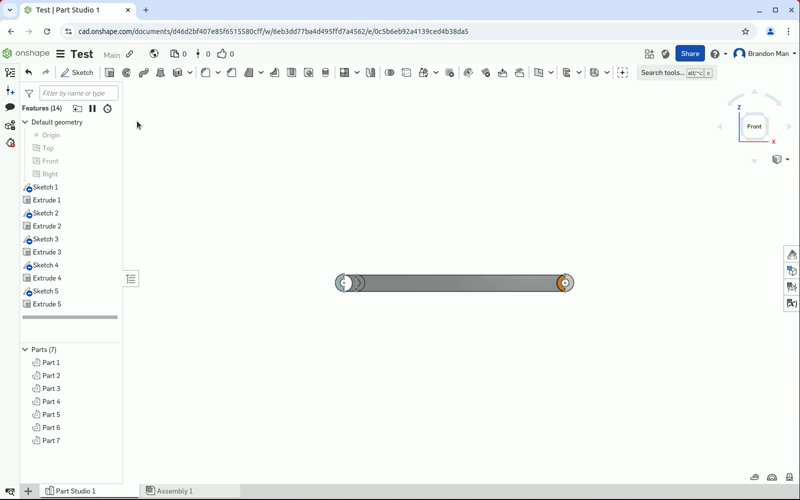
key(left, 2)
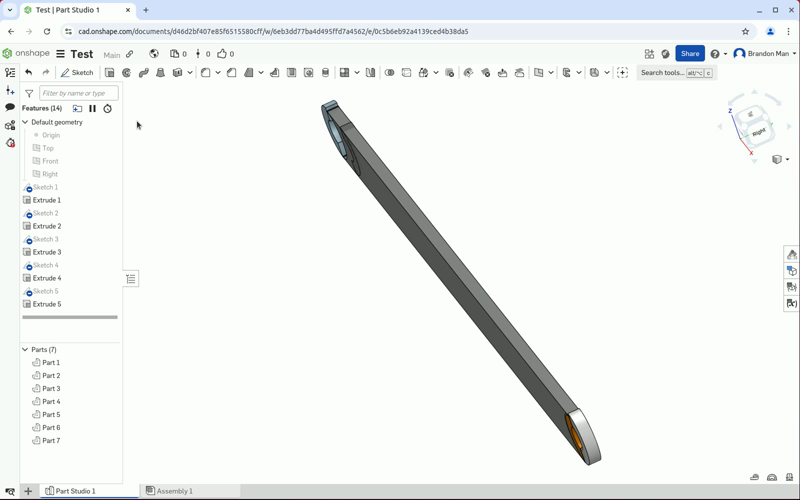
key(down, 2)
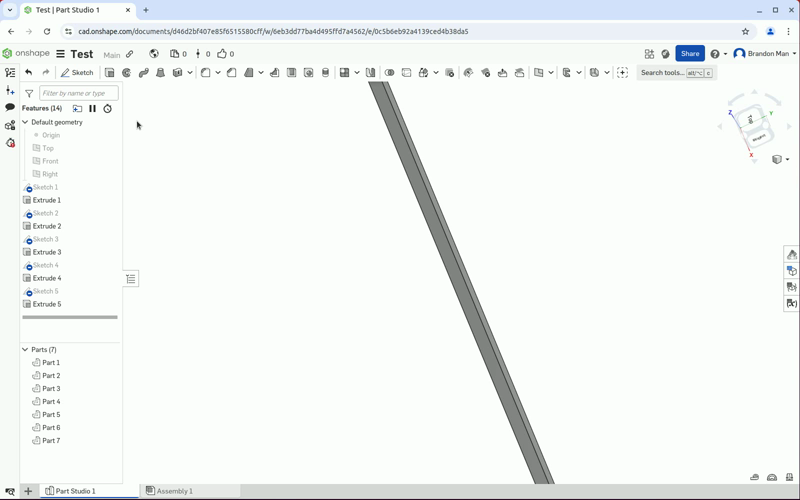
key(up, 2)
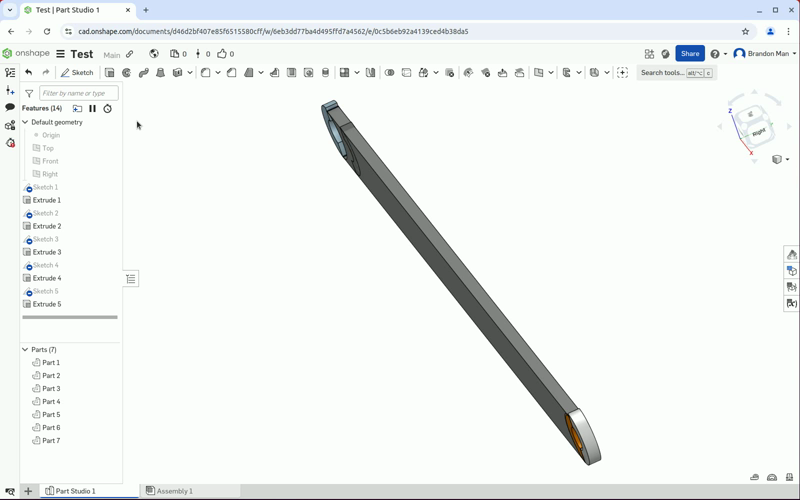
key(right, 2)
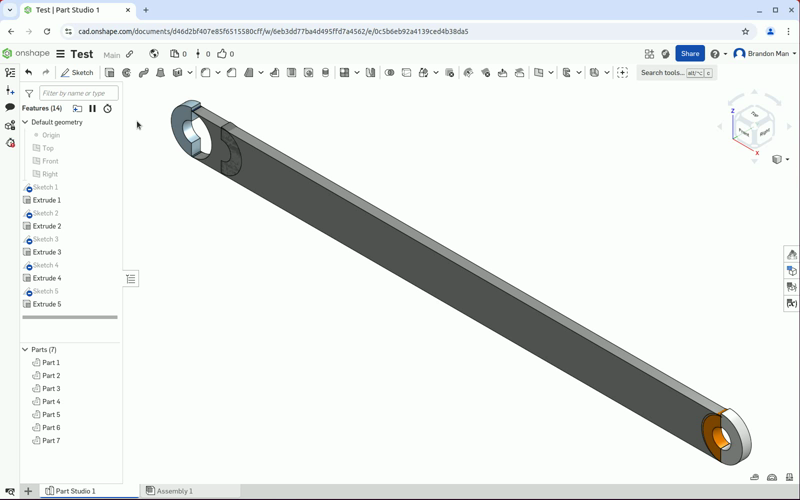
mouse_move(73, 189)
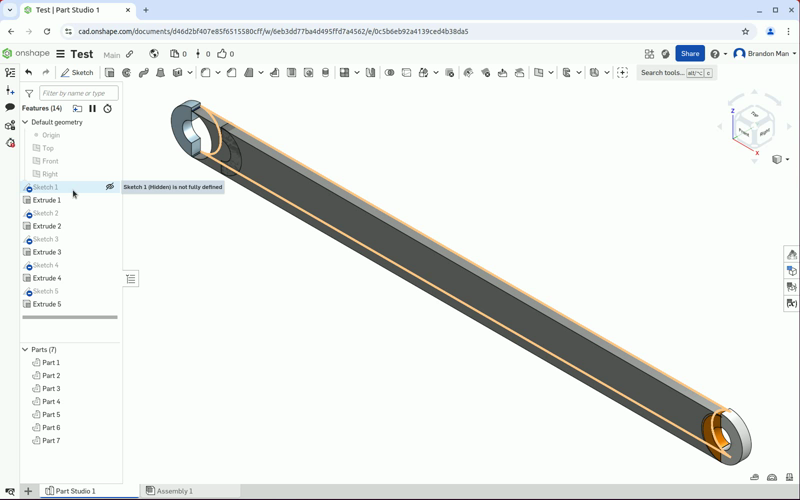
click(73, 189)